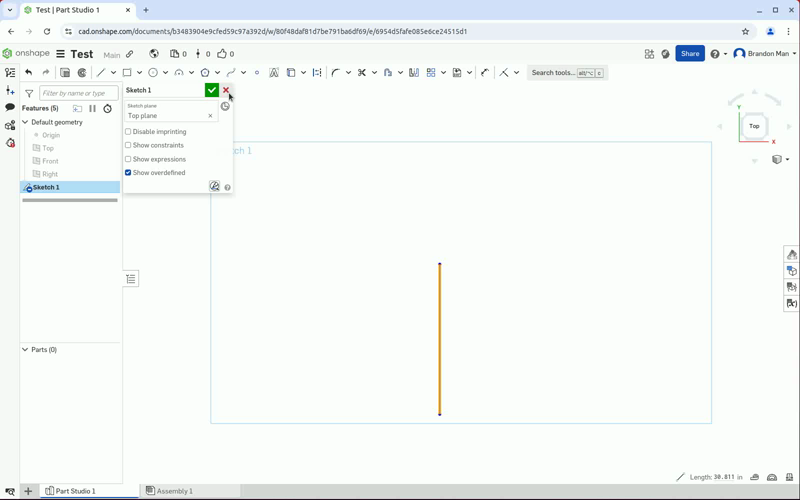
key(shift+h)
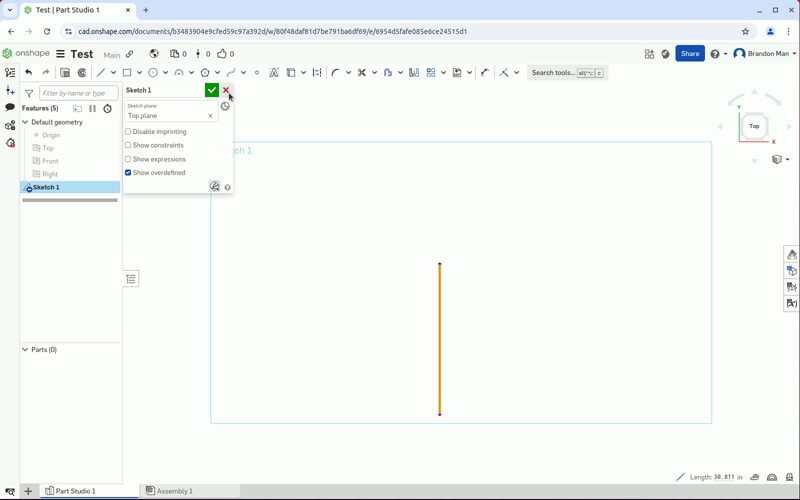
key(shift+s)
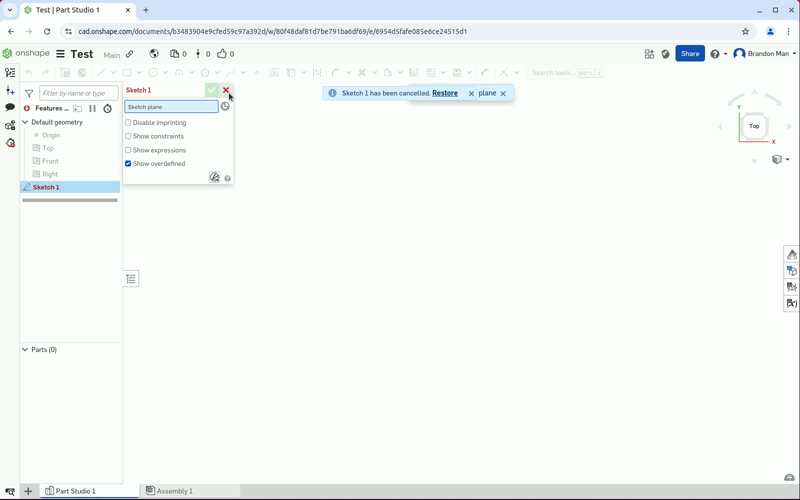
mouse_move(73, 150)
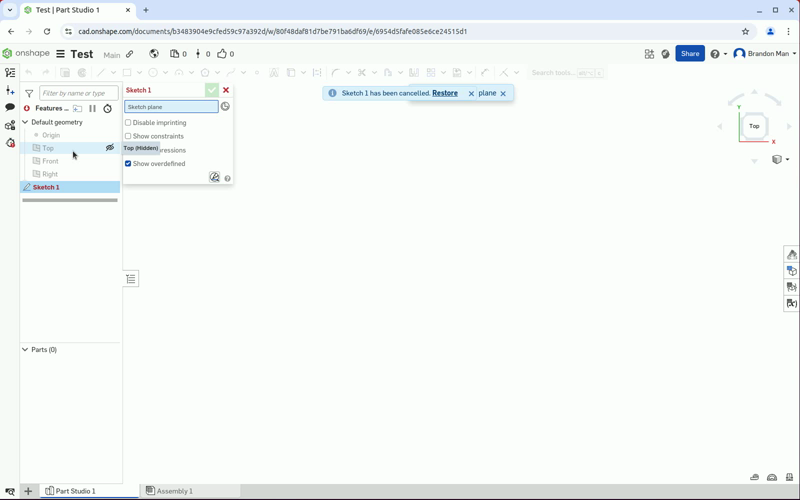
click(73, 150)
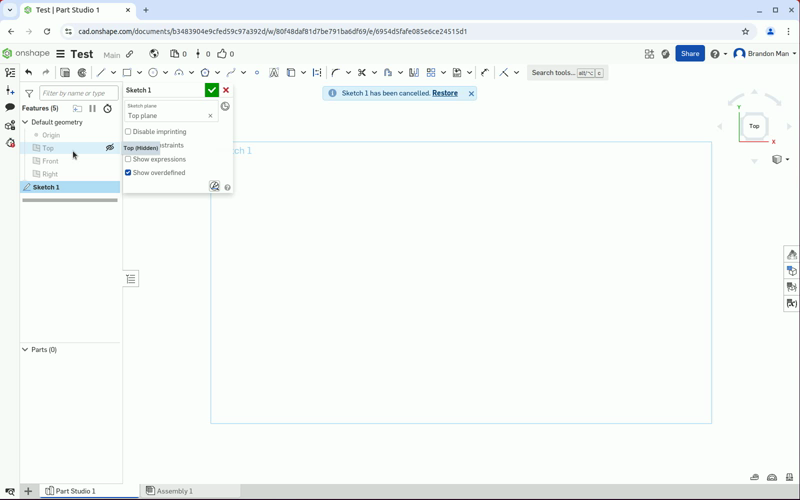
mouse_move(73, 352)
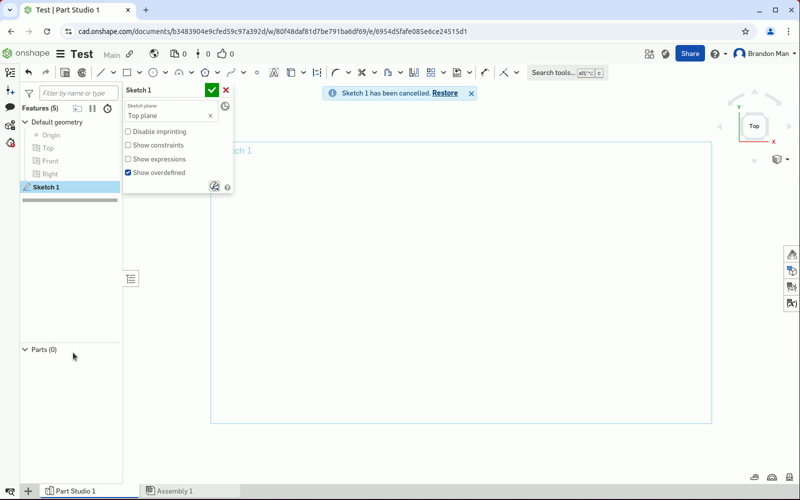
key(y)
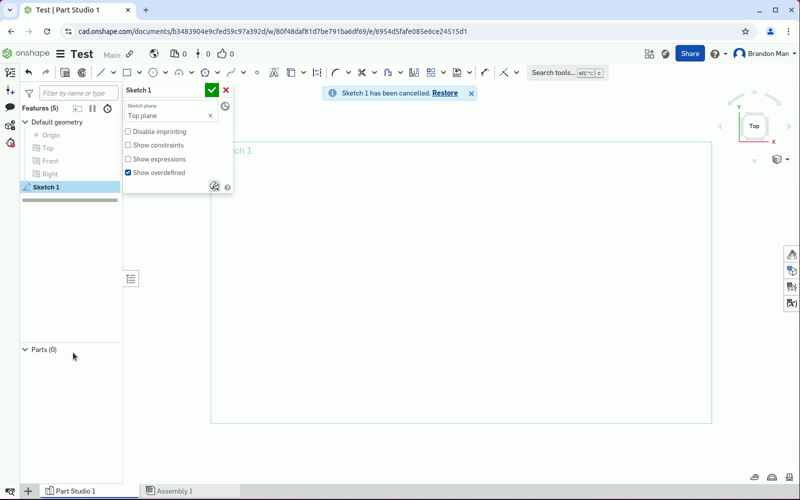
key(l)
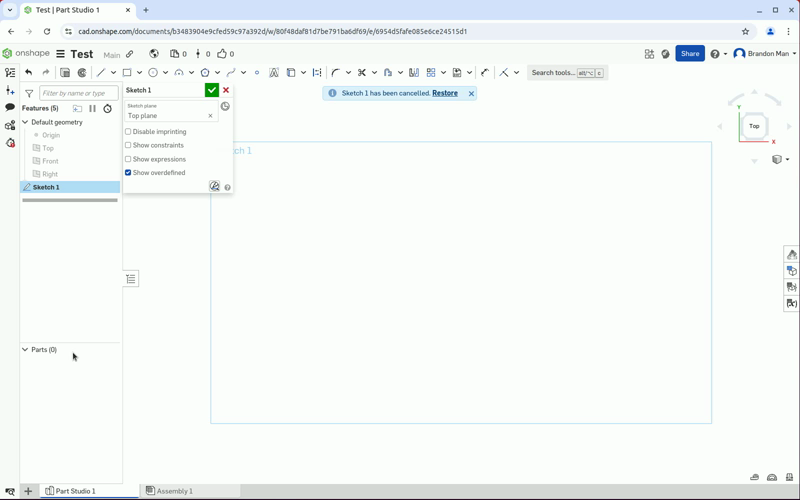
key_down(shift)
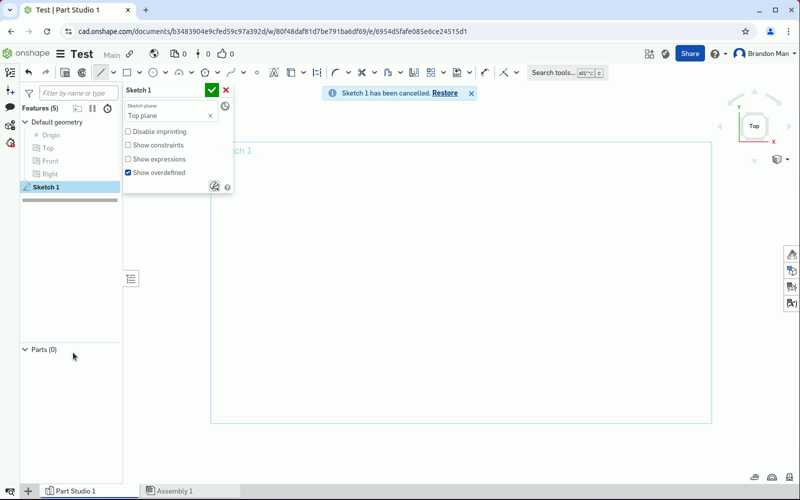
mouse_move(425, 395)
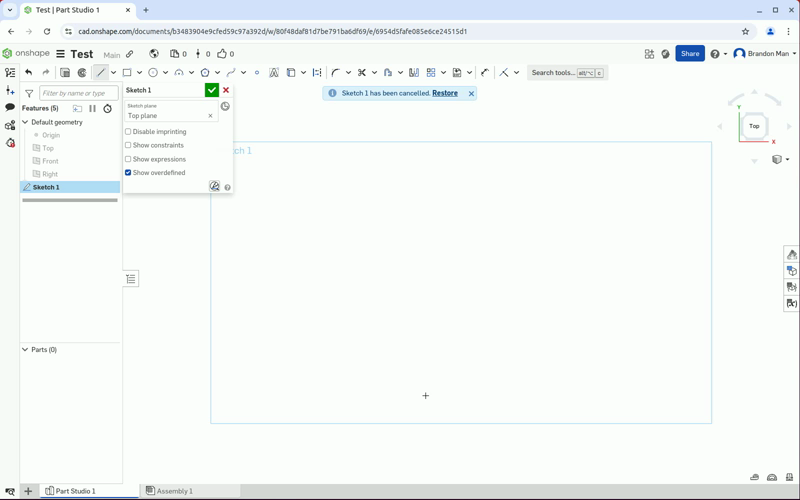
click(425, 395)
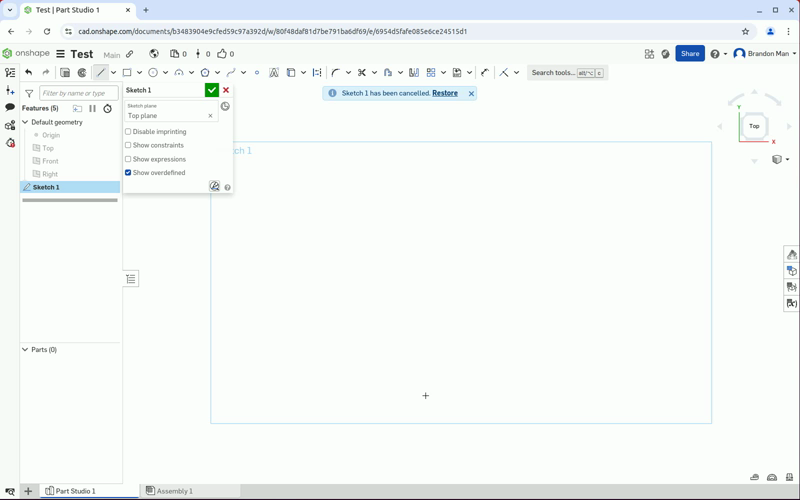
key_up(shift)
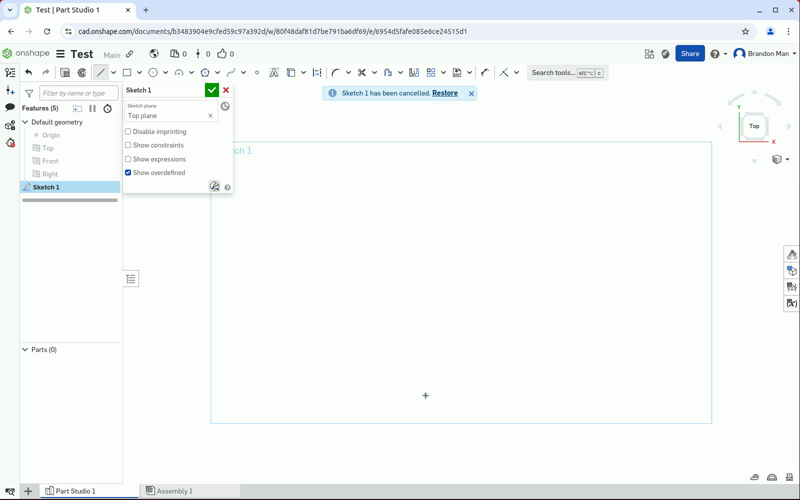
key_down(shift)
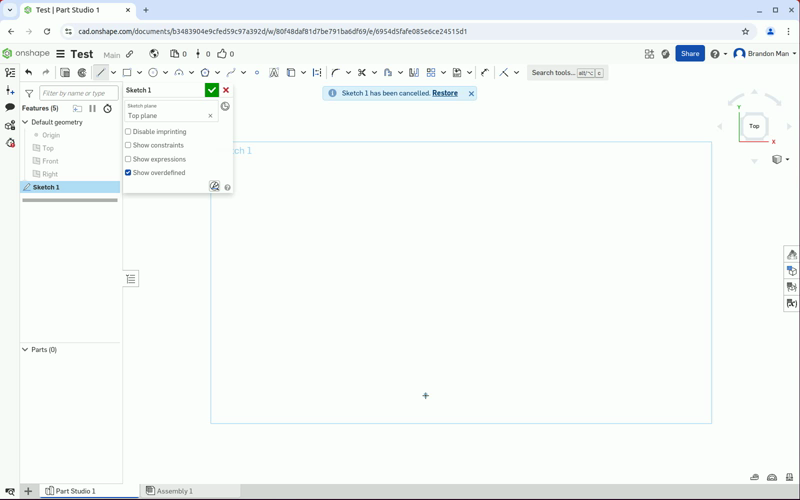
mouse_move(455, 395)
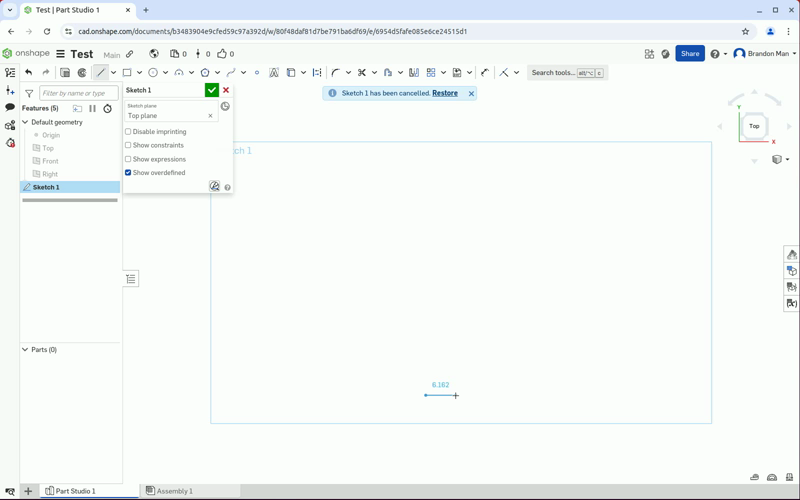
mouse_move(433, 395)
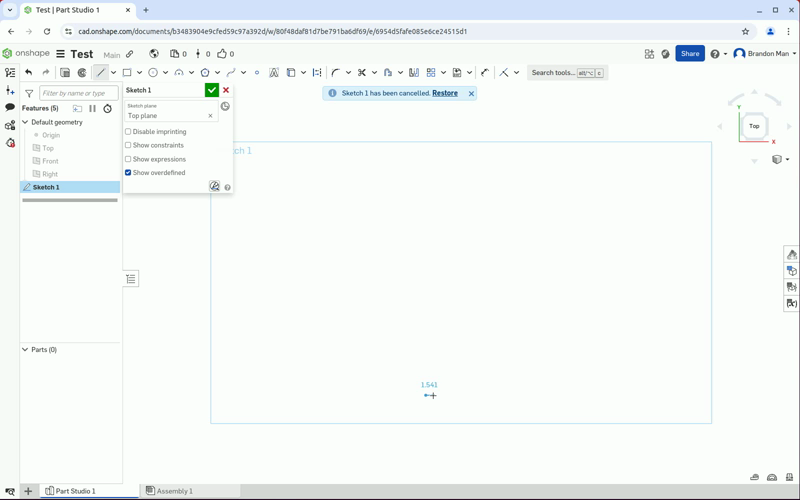
click(433, 395)
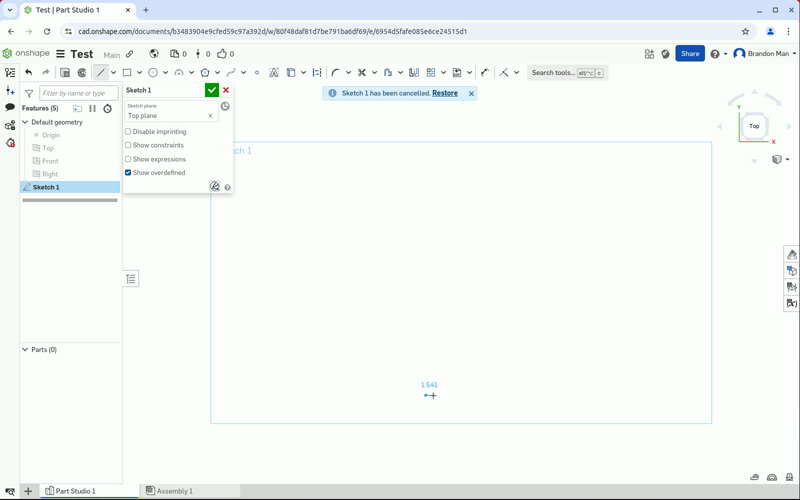
key_up(shift)
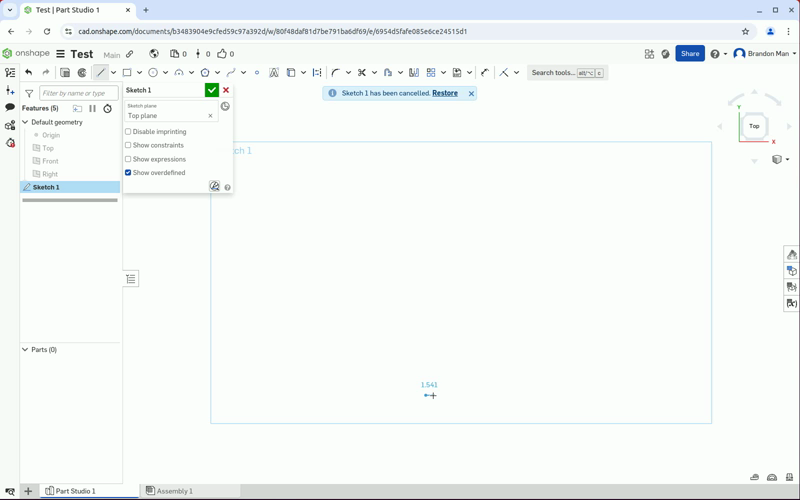
key_down(shift)
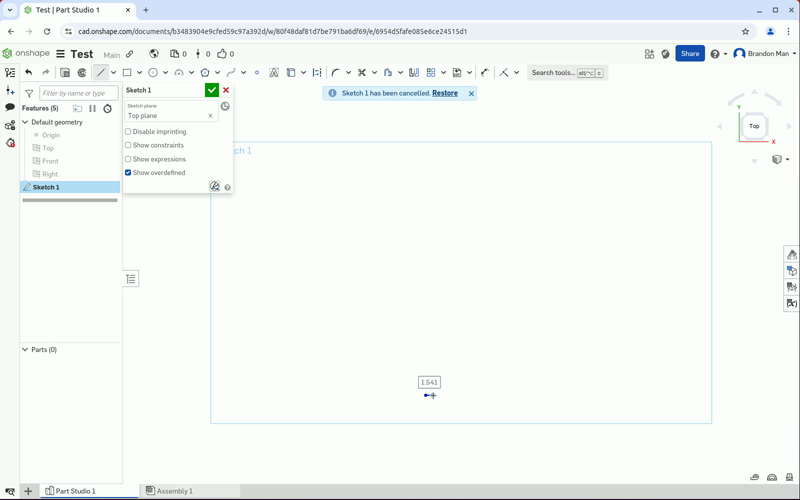
mouse_move(433, 298)
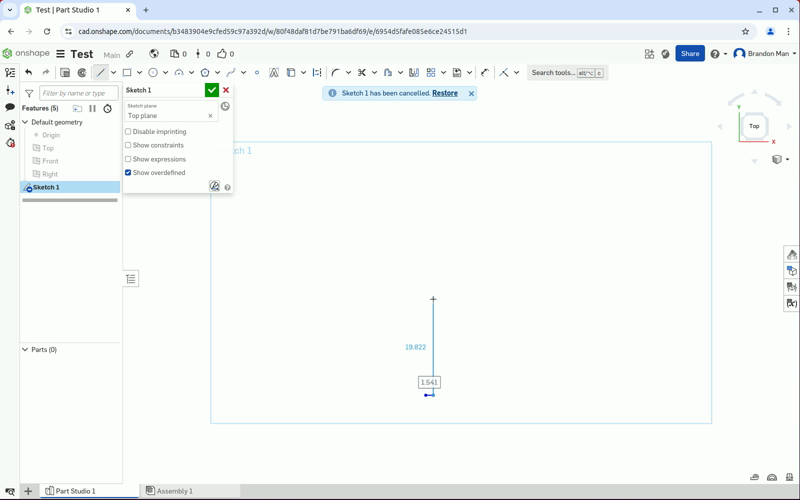
click(433, 298)
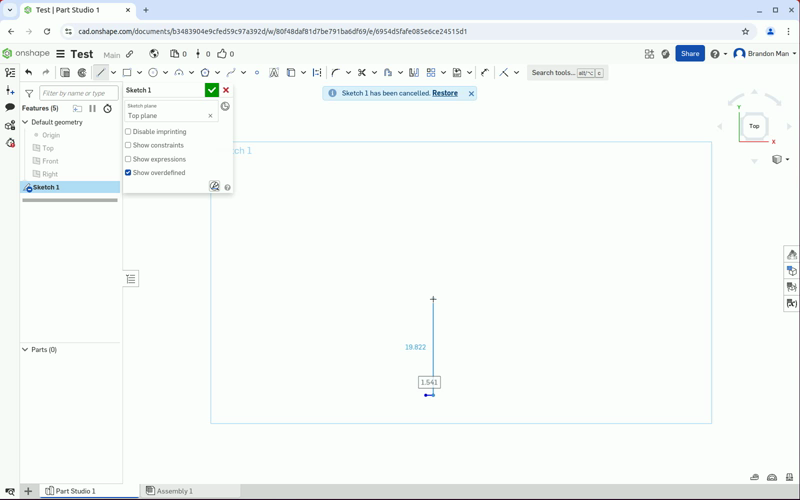
key_up(shift)
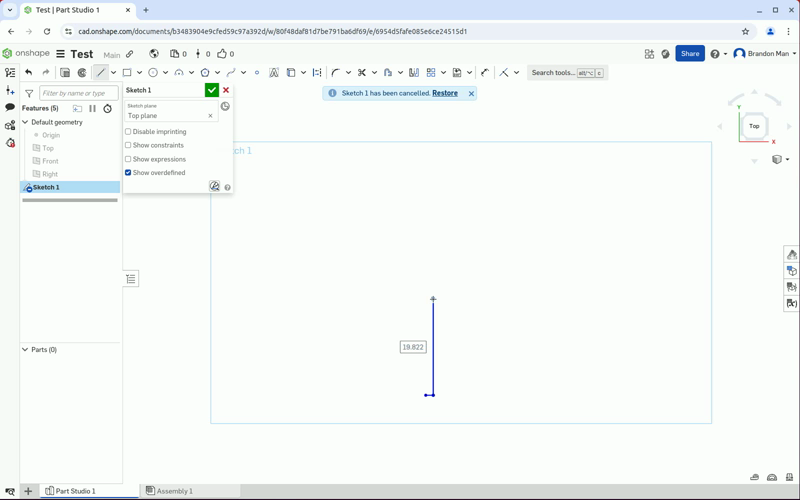
key_down(shift)
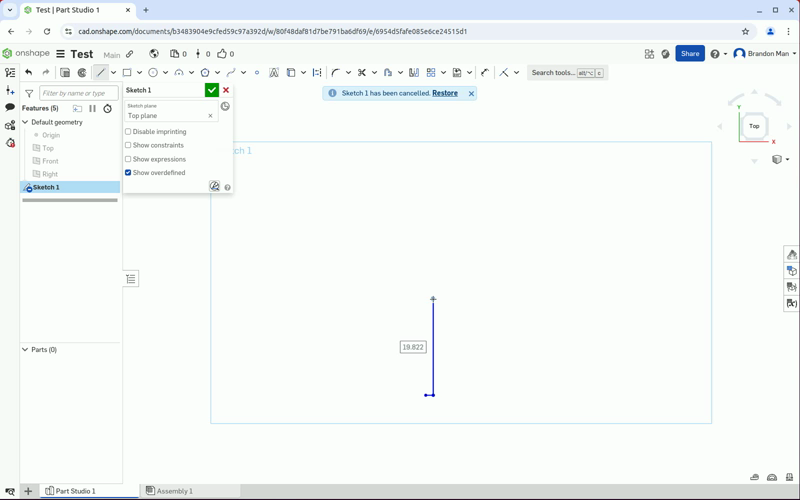
mouse_move(463, 298)
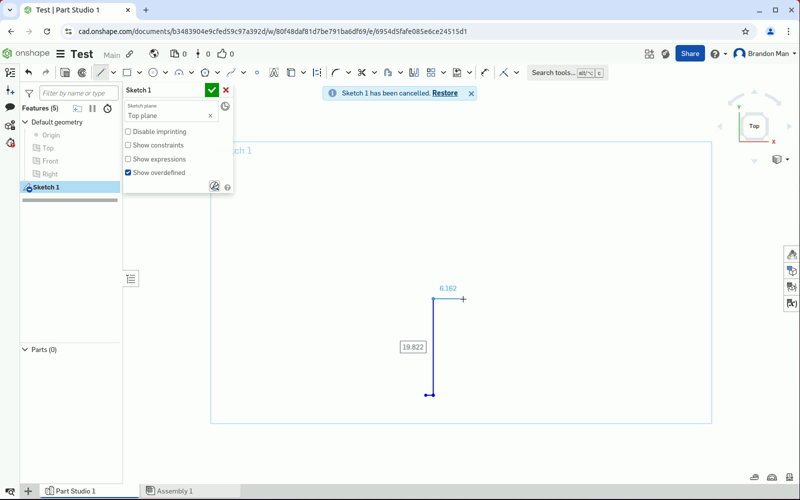
mouse_move(460, 298)
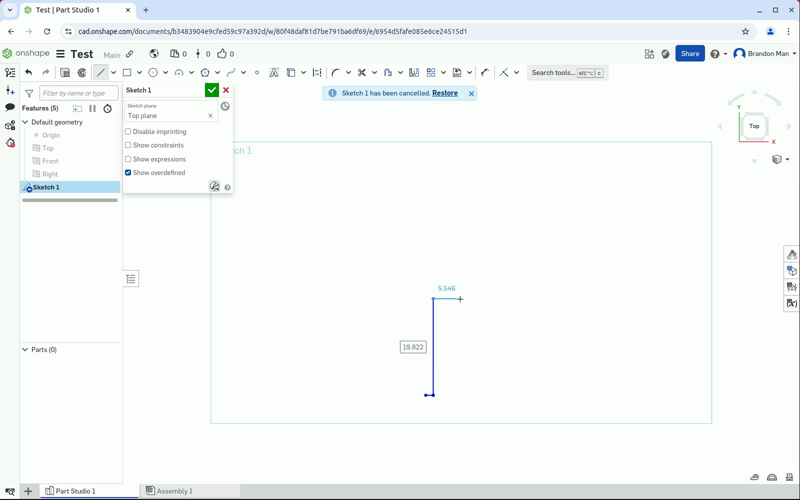
click(460, 298)
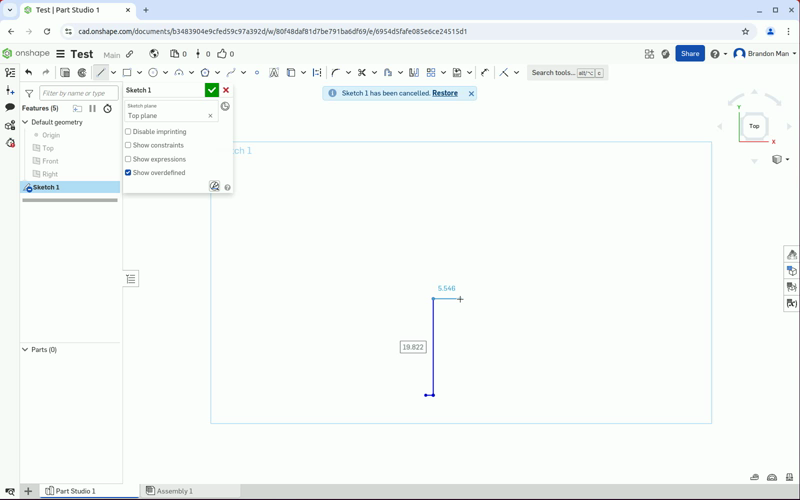
key_up(shift)
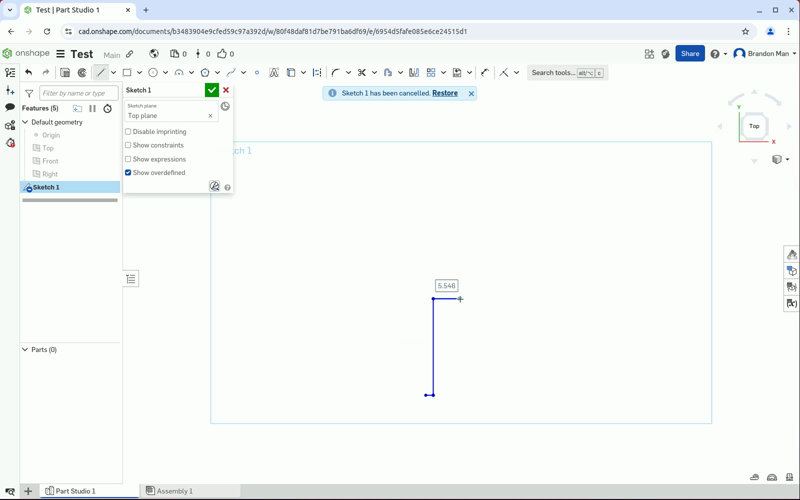
key_down(shift)
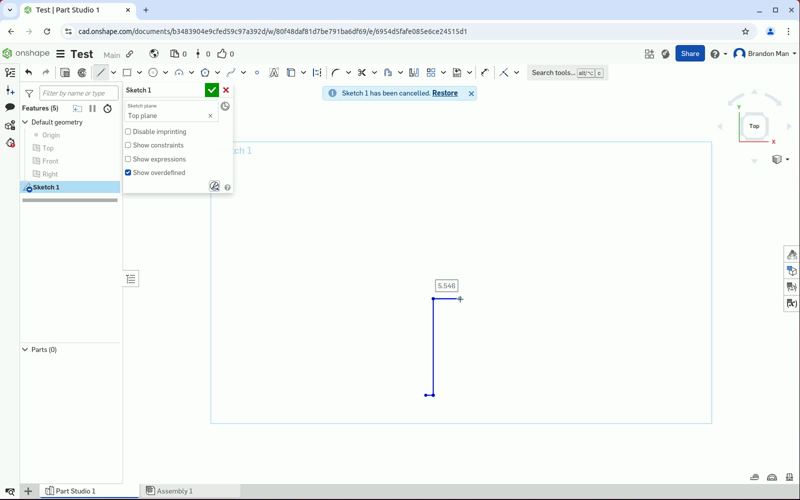
mouse_move(490, 298)
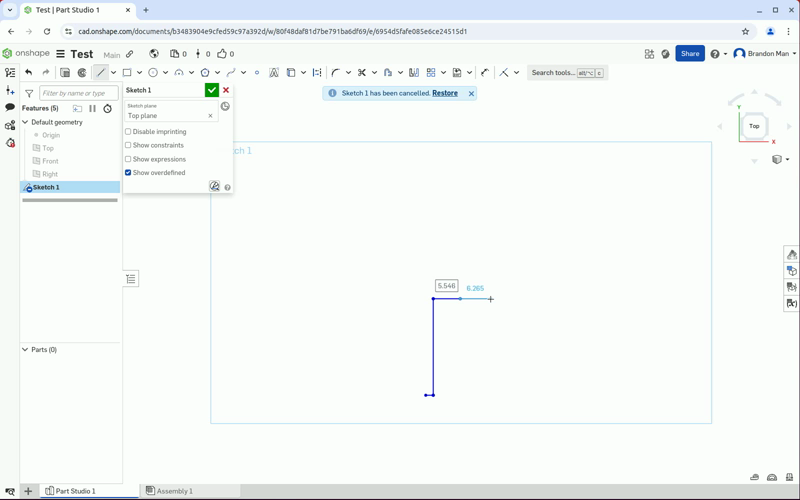
mouse_move(487, 298)
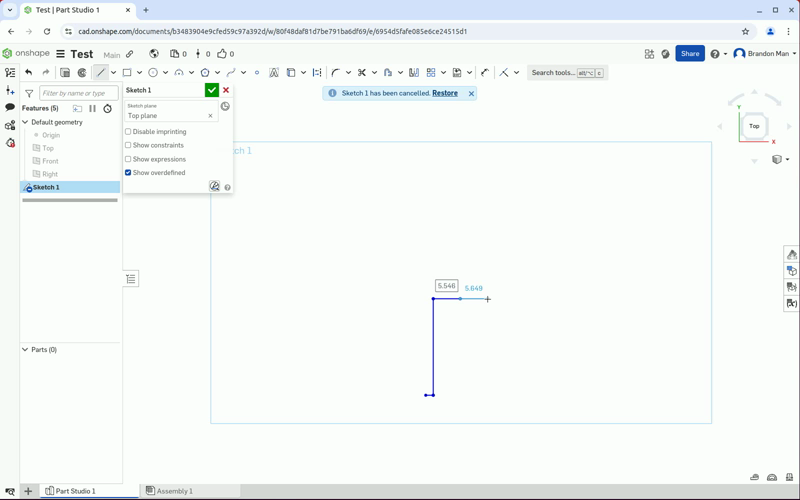
click(487, 298)
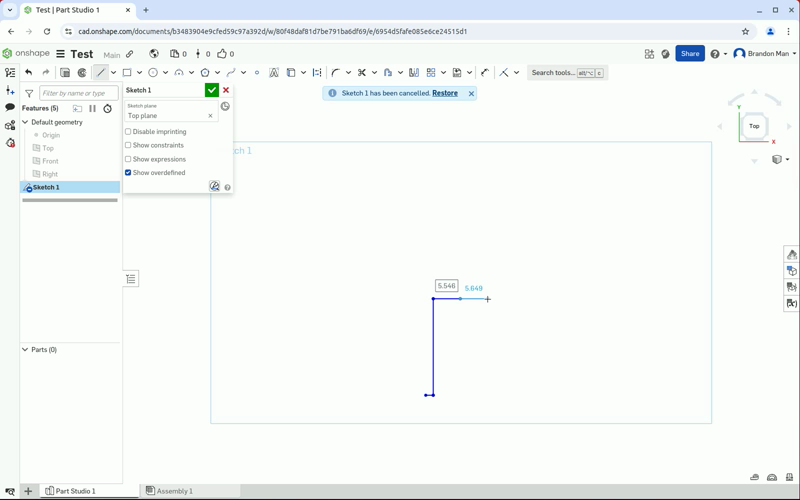
key_up(shift)
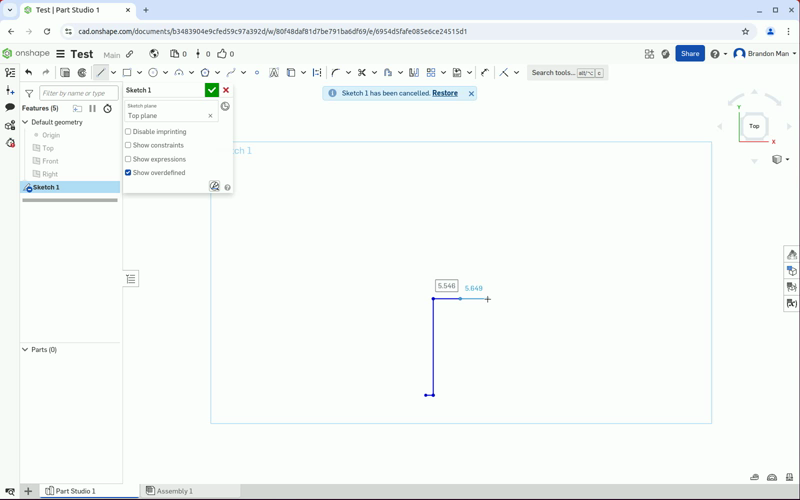
key_down(shift)
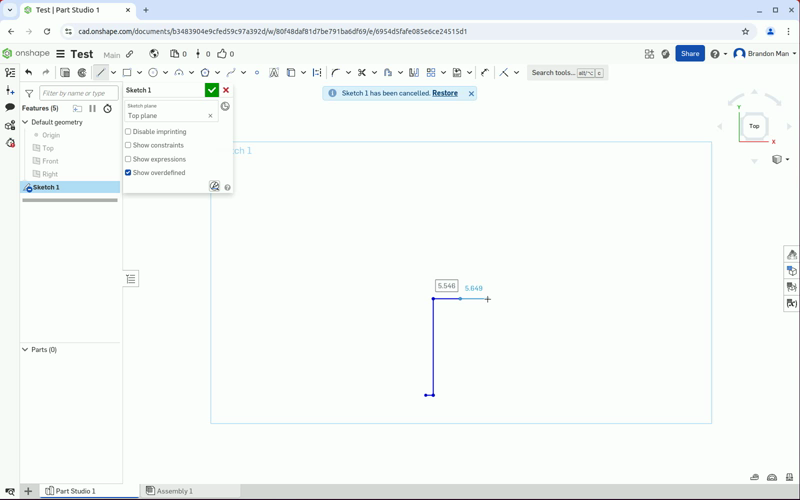
mouse_move(487, 395)
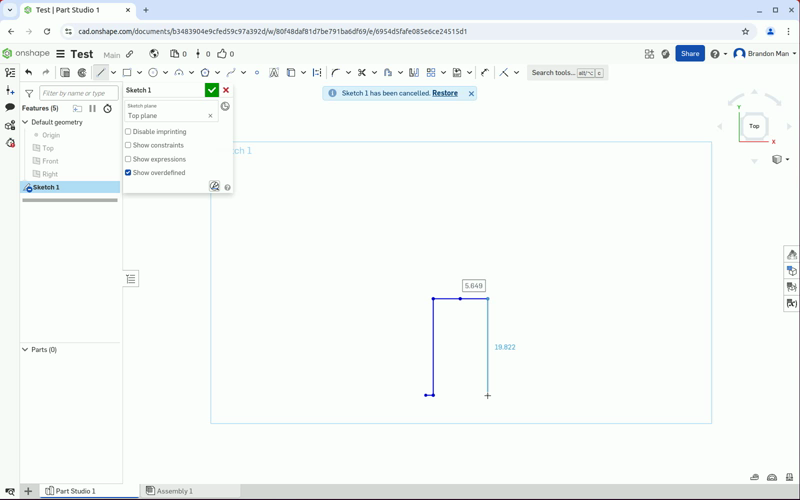
click(487, 395)
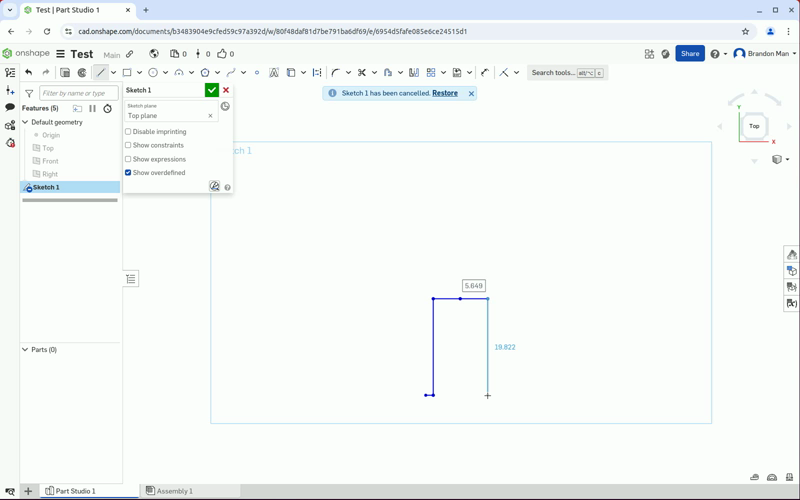
key_up(shift)
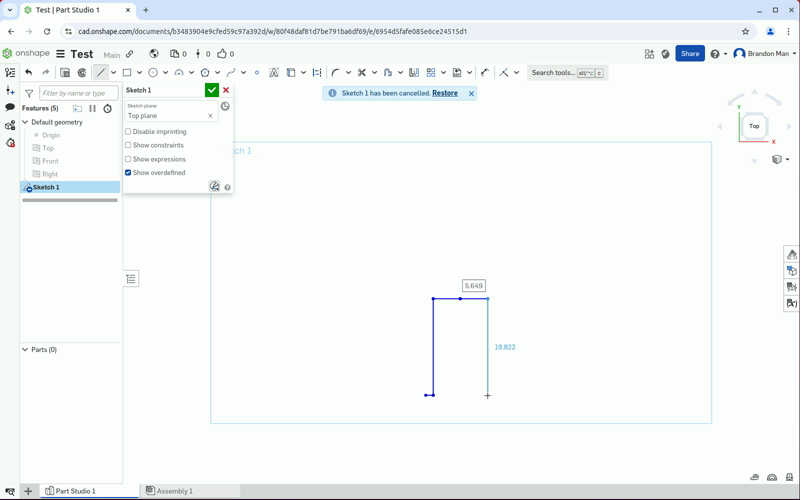
key_down(shift)
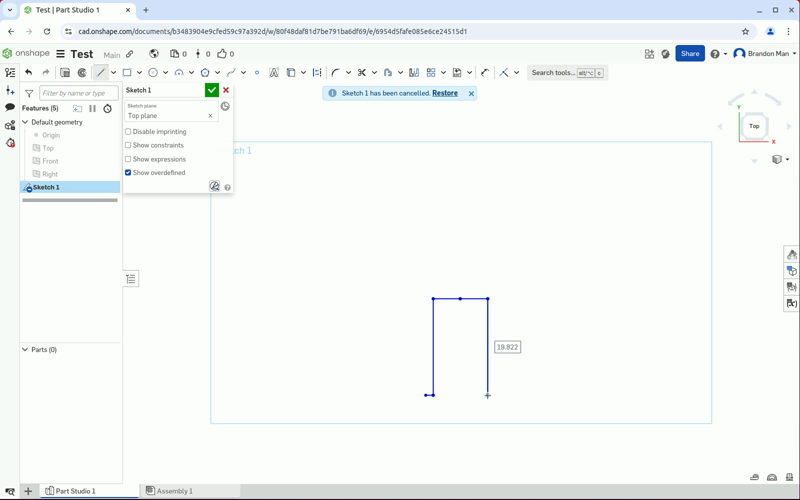
mouse_move(517, 395)
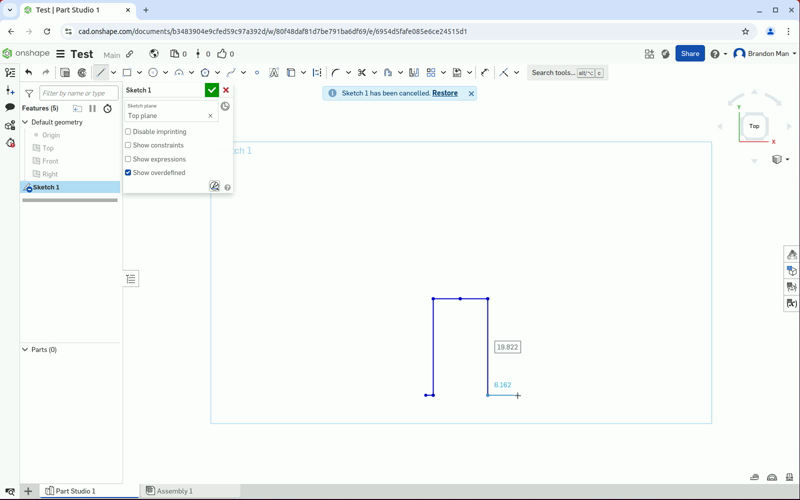
mouse_move(495, 395)
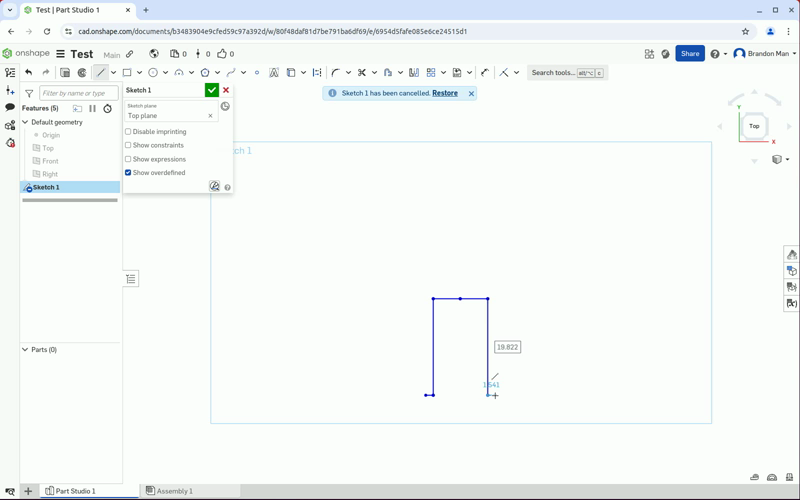
click(495, 395)
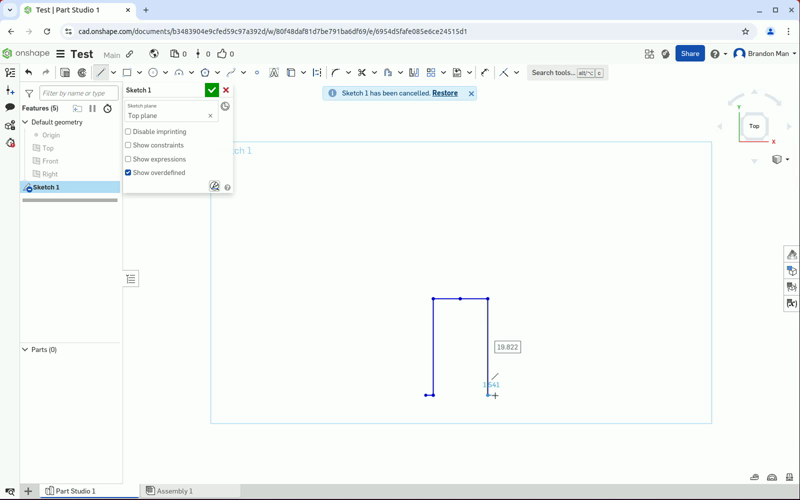
key_up(shift)
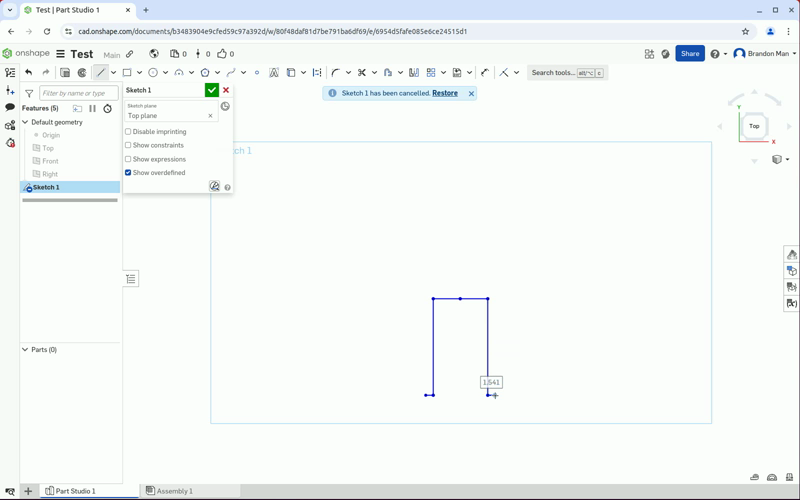
key_down(shift)
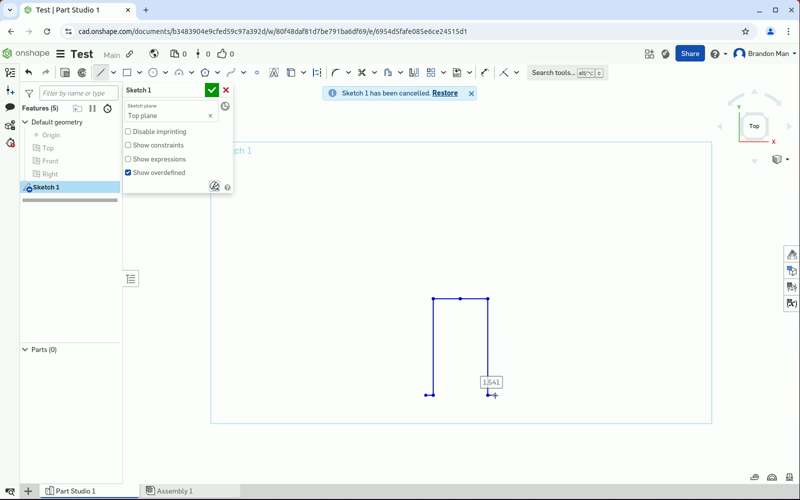
mouse_move(495, 288)
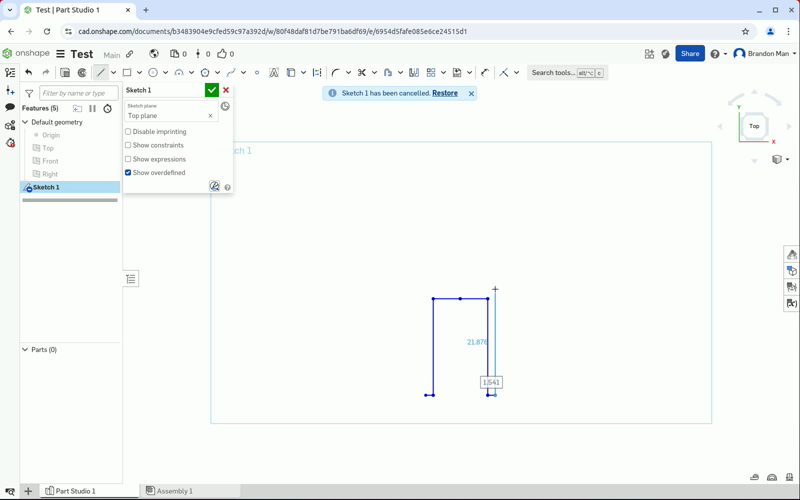
click(495, 288)
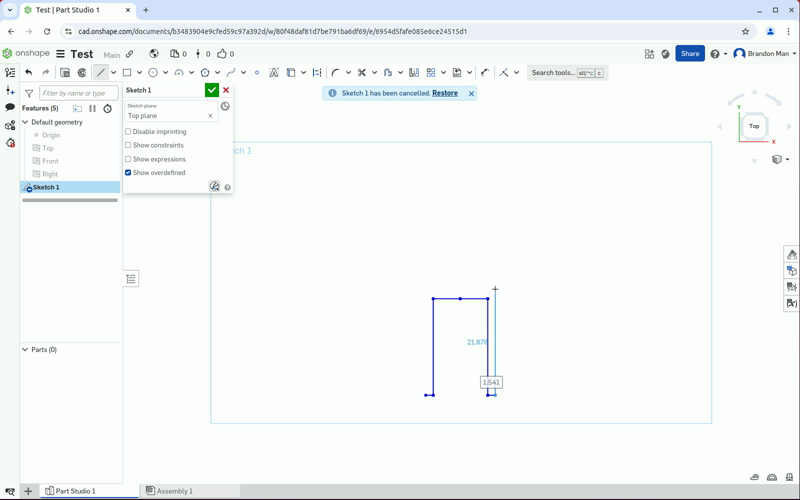
key_up(shift)
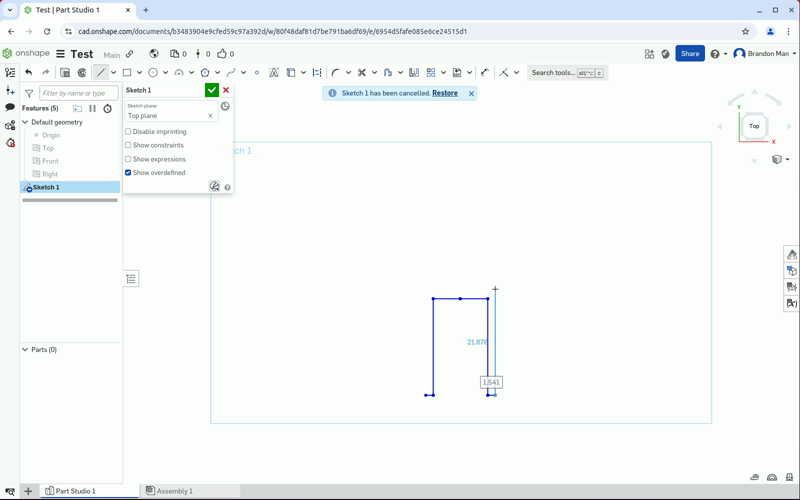
key_down(shift)
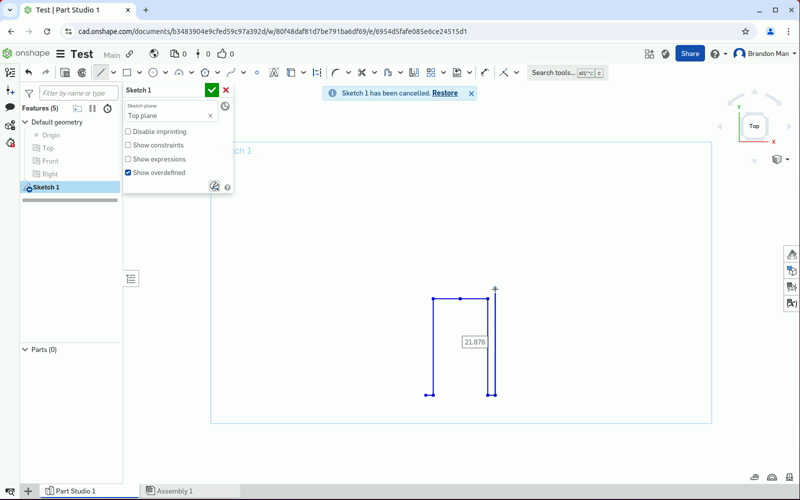
mouse_move(525, 288)
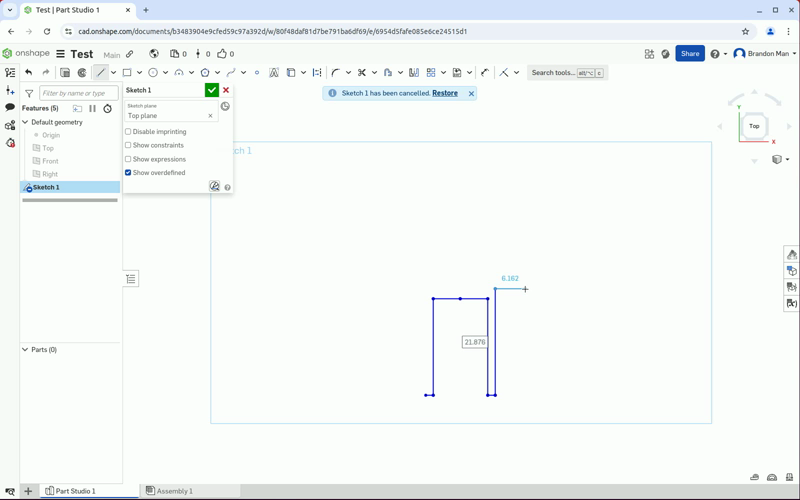
mouse_move(466, 288)
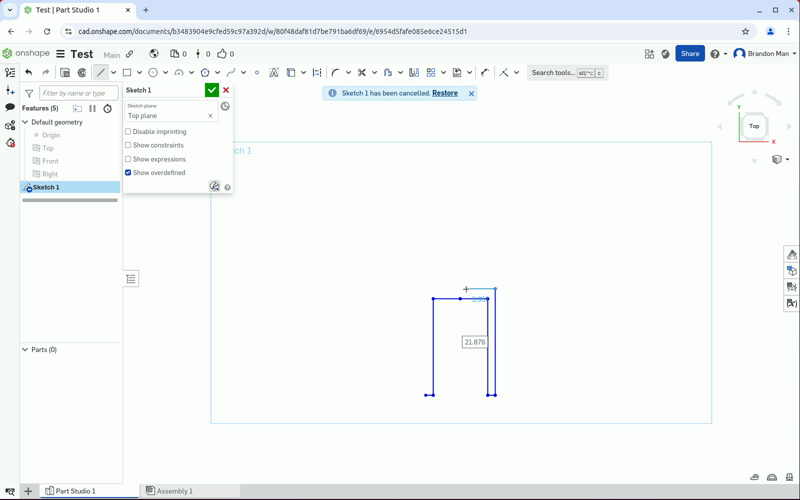
click(466, 288)
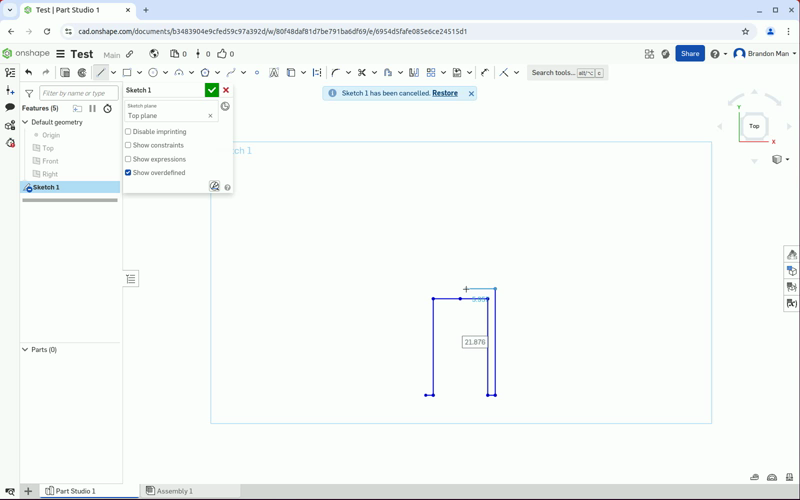
key_up(shift)
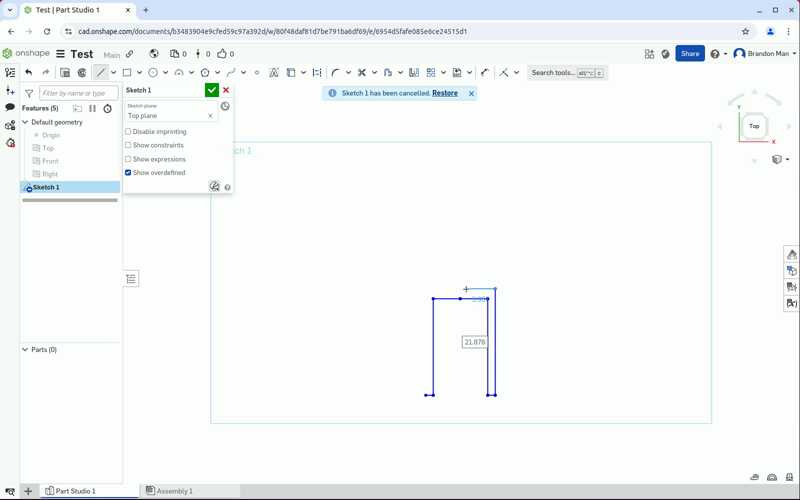
key_down(shift)
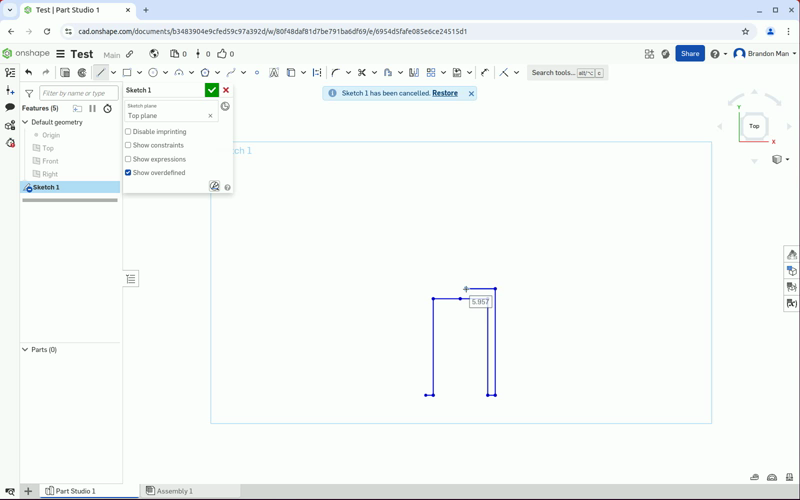
mouse_move(496, 288)
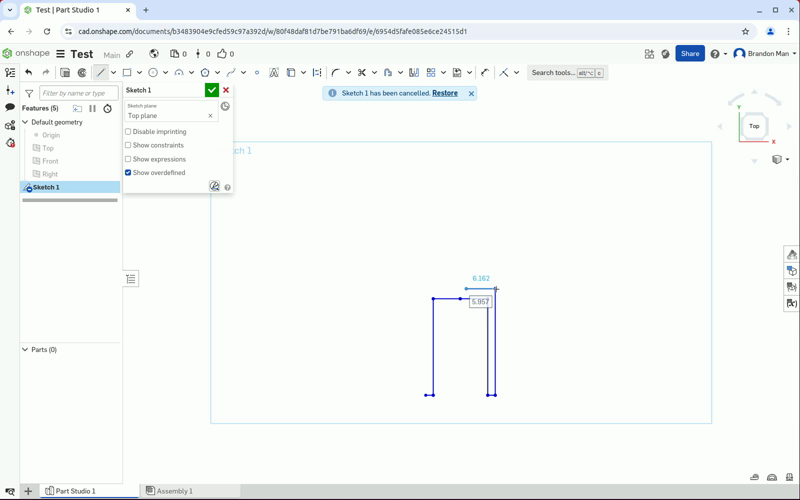
mouse_move(454, 288)
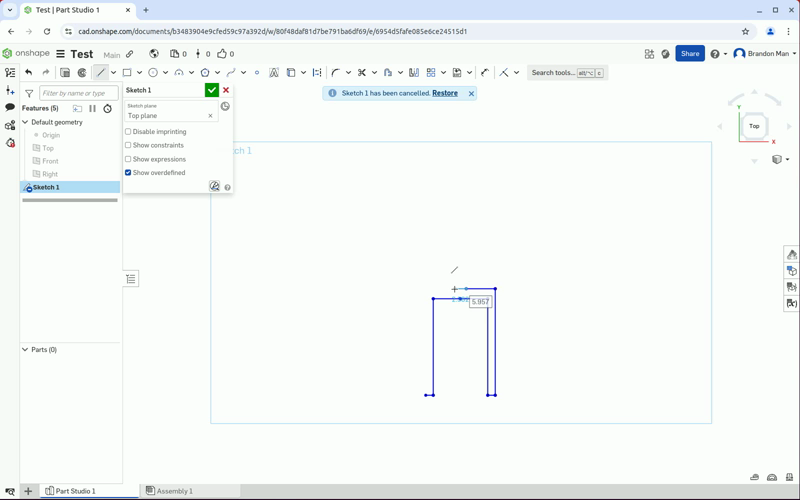
click(454, 288)
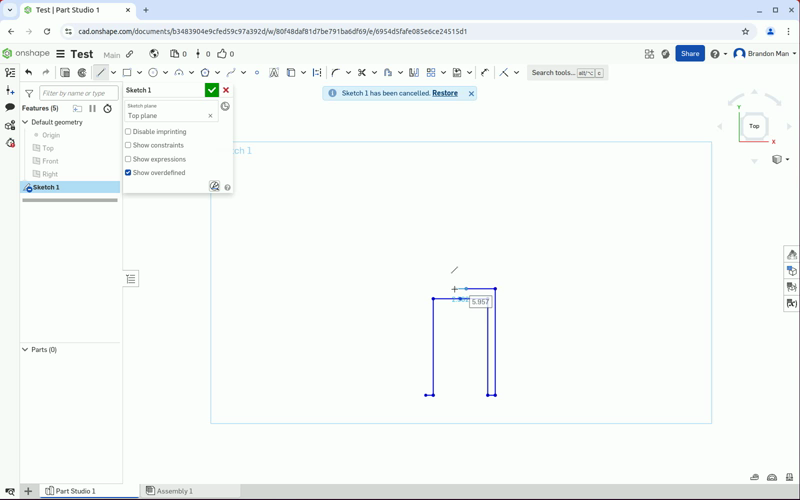
key_up(shift)
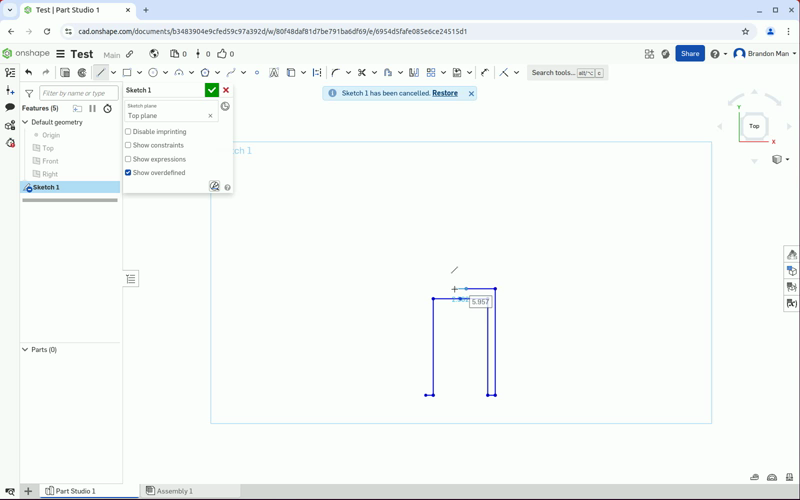
key_down(shift)
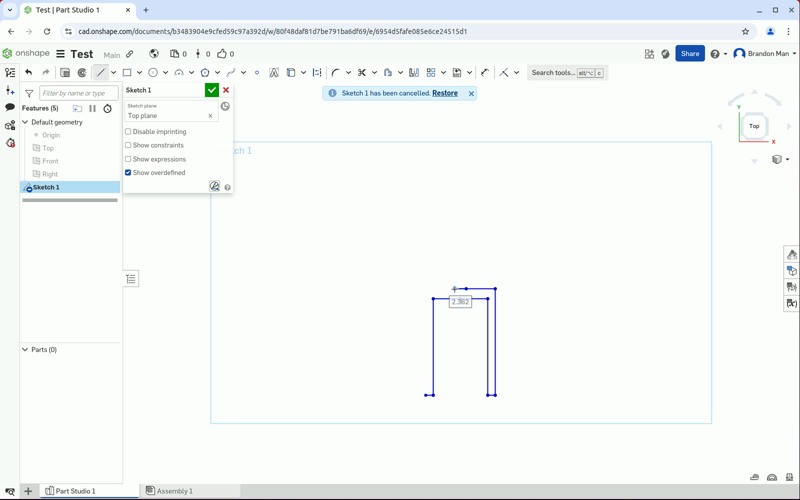
mouse_move(484, 288)
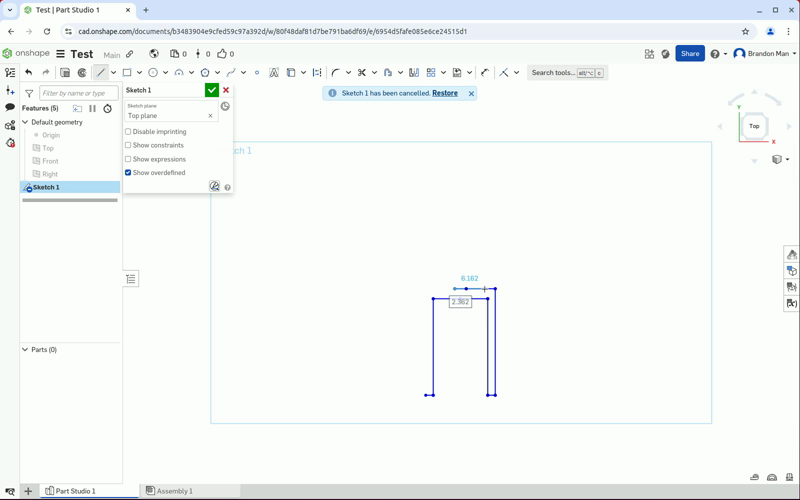
mouse_move(425, 288)
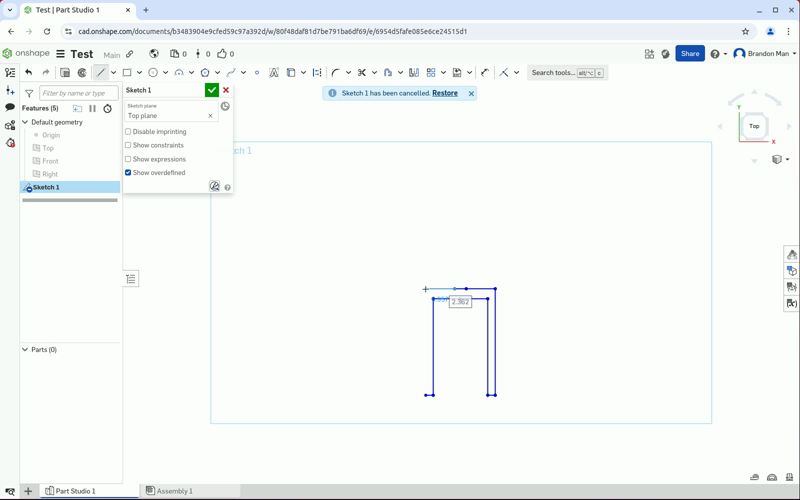
click(425, 288)
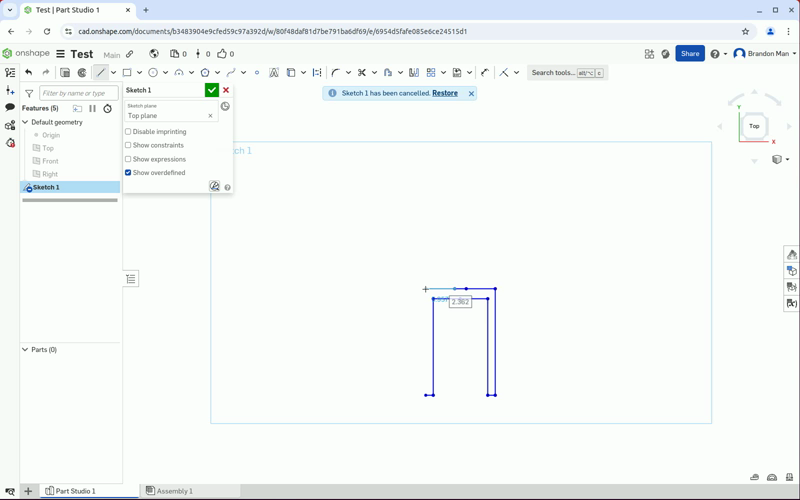
key_up(shift)
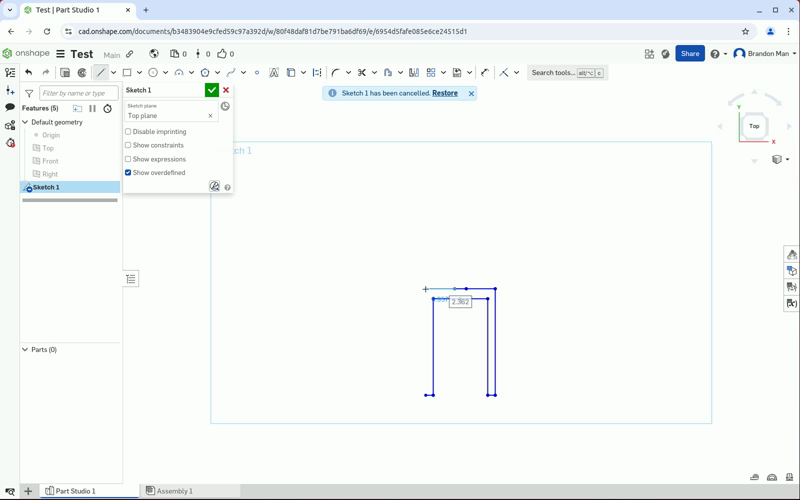
key_down(shift)
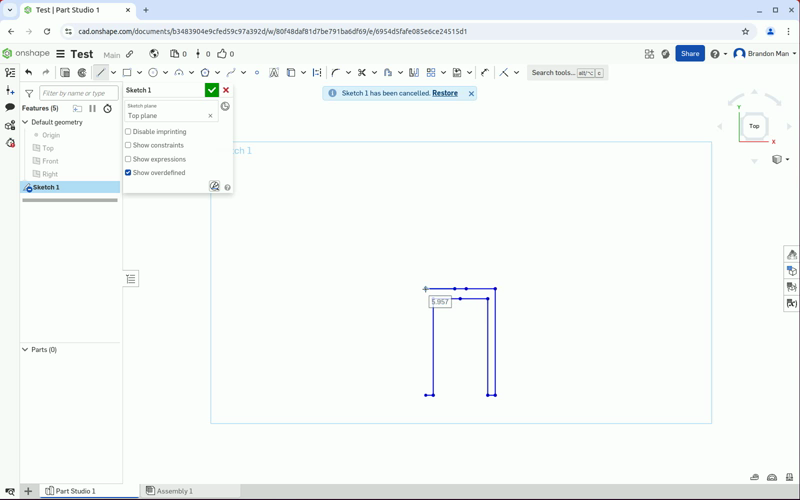
mouse_move(425, 395)
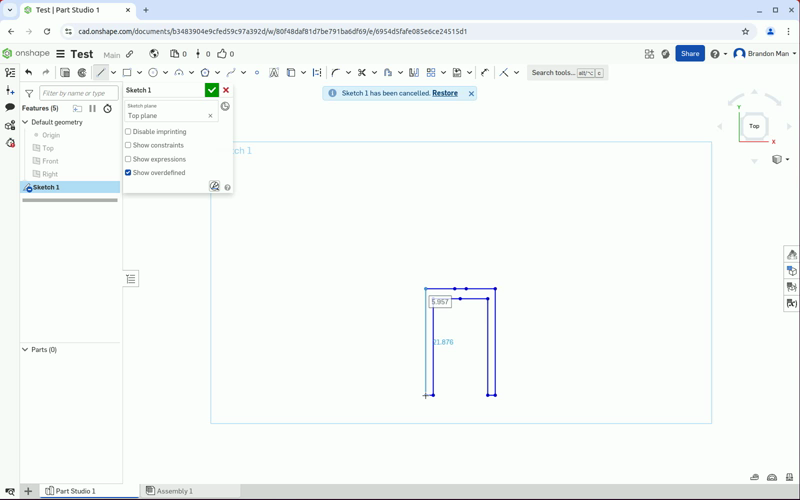
key_up(shift)
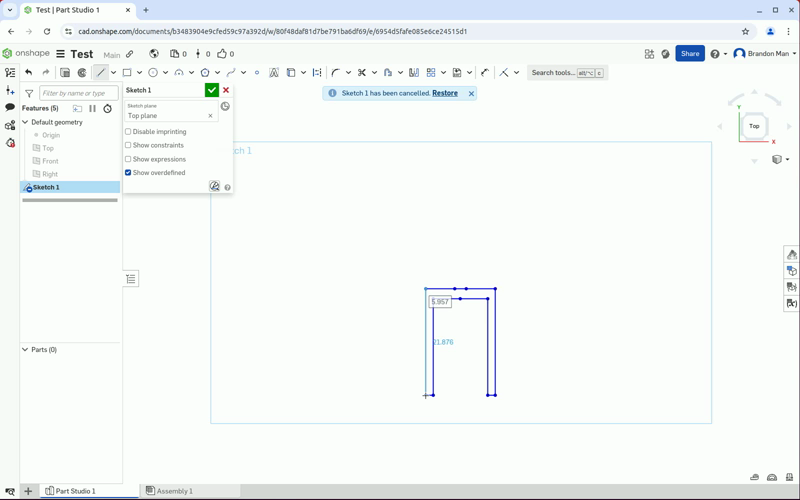
click(425, 395)
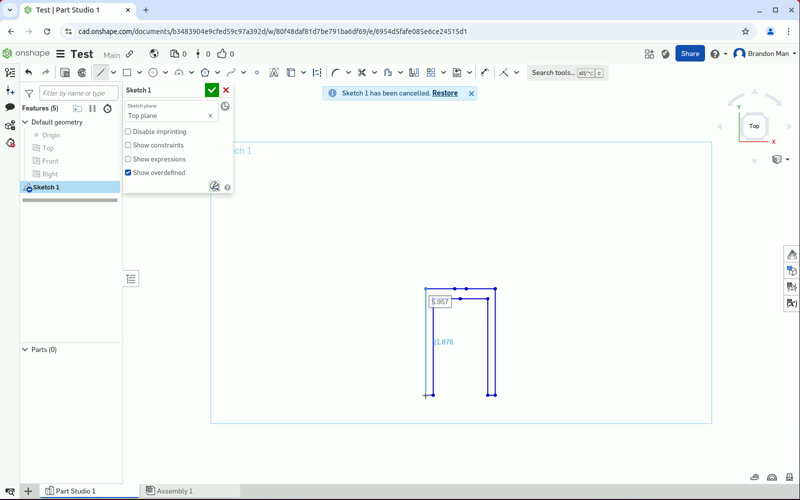
key(esc)
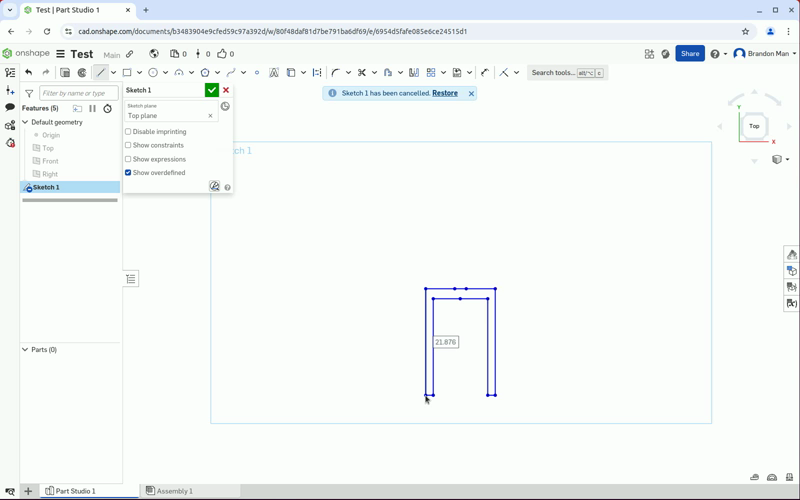
mouse_move(489, 303)
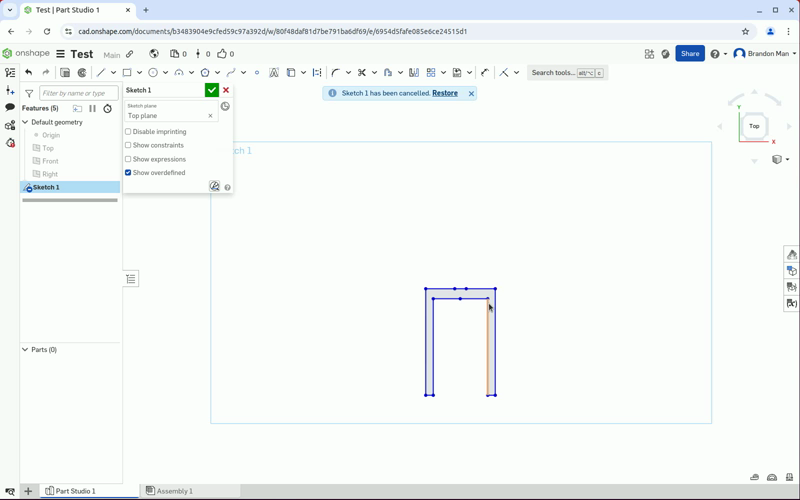
click(489, 303)
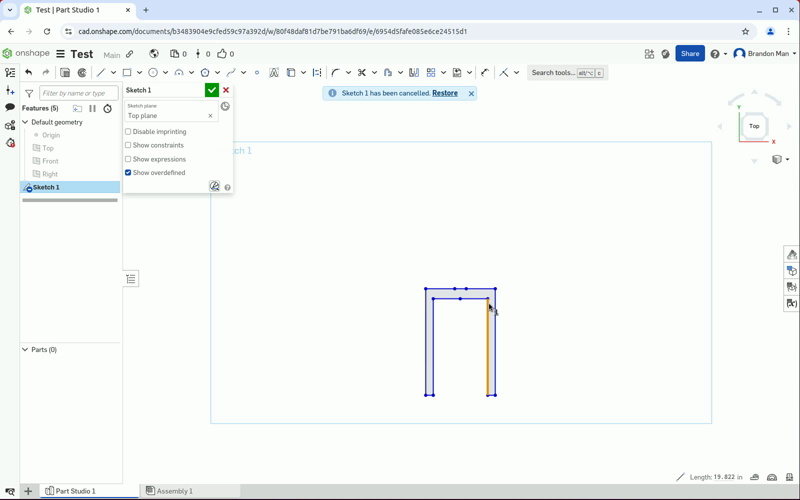
mouse_move(73, 352)
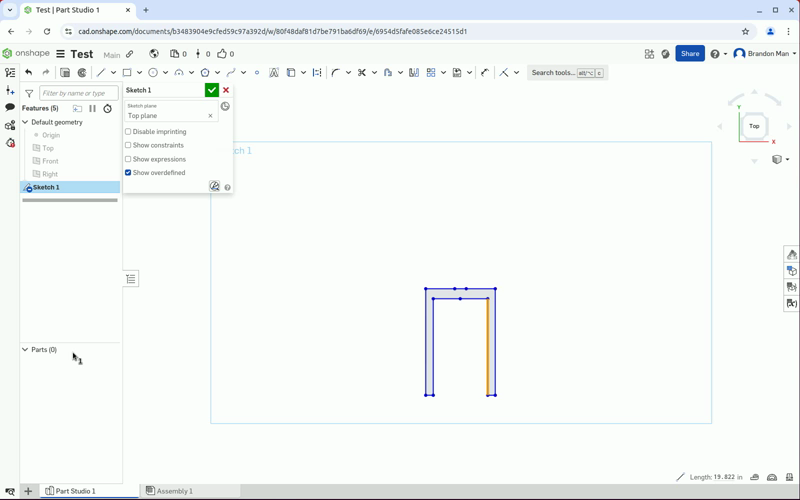
key(shift+y)
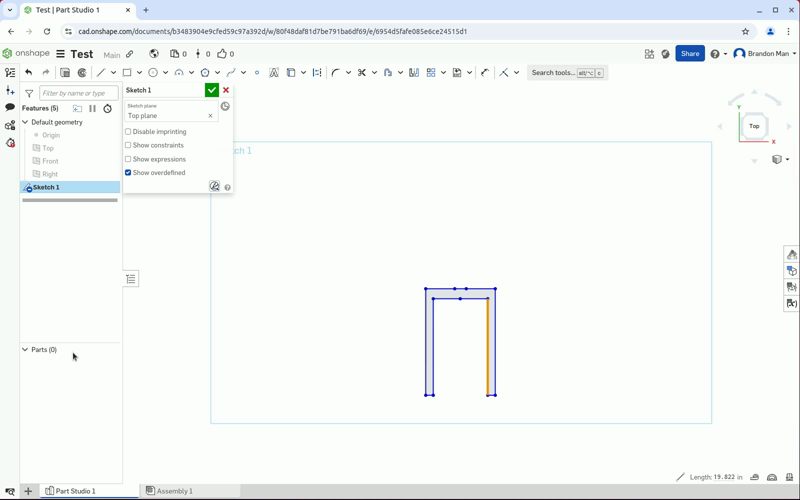
key(shift+e)
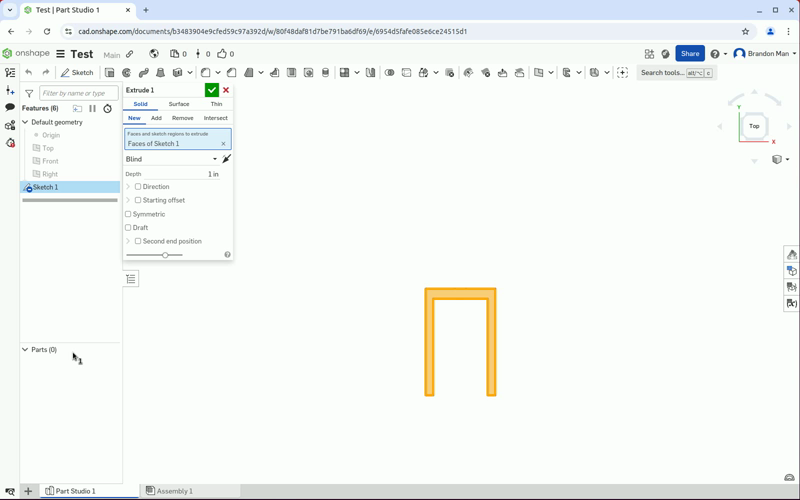
mouse_move(143, 106)
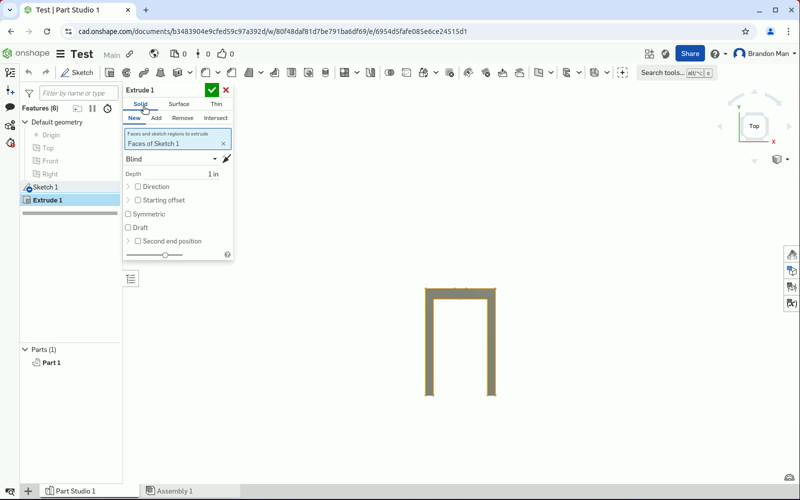
click(143, 106)
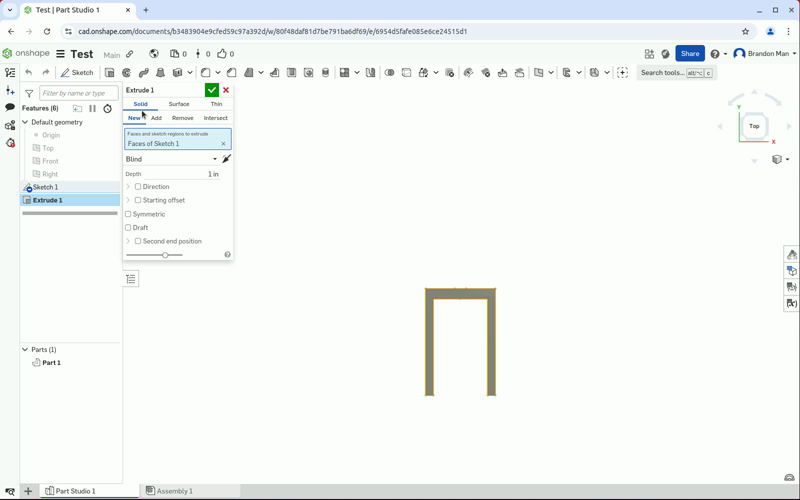
mouse_move(137, 120)
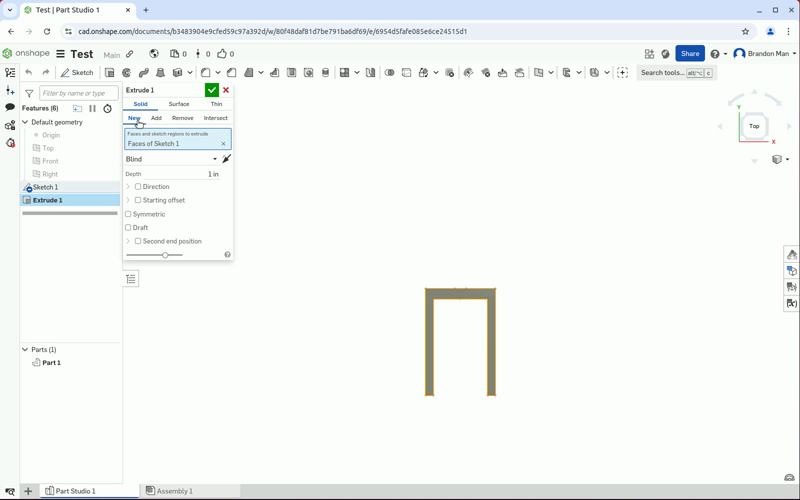
click(137, 120)
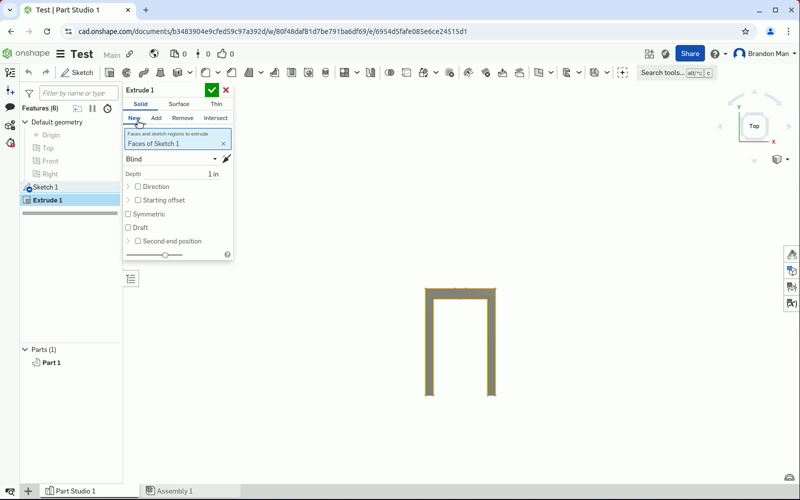
key(tab, 4)
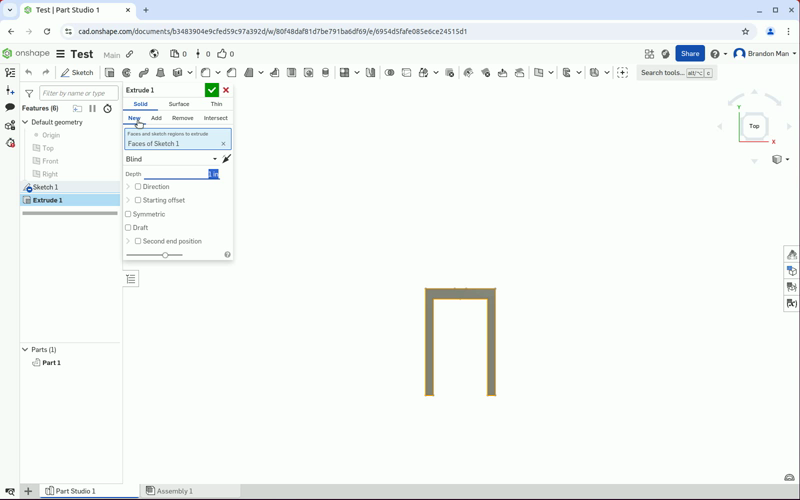
text(2.166)
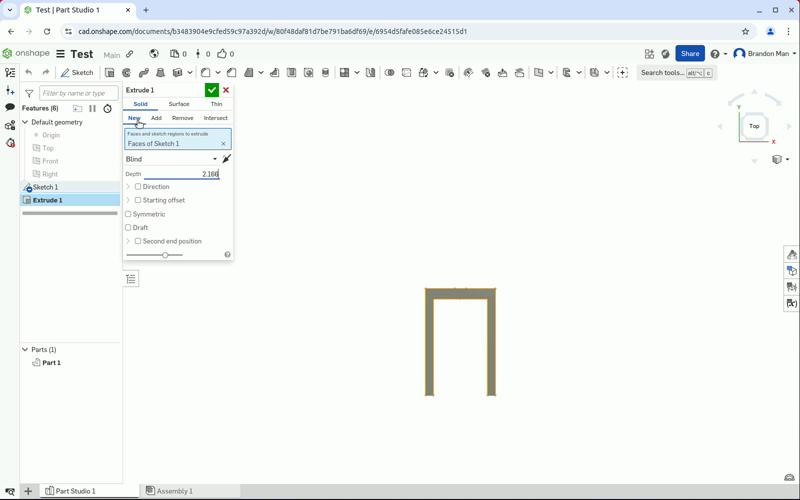
key(enter)
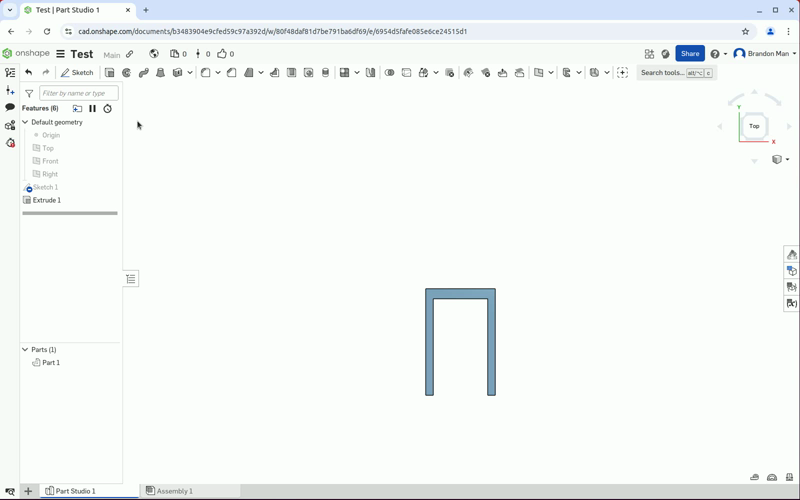
key(shift+h)
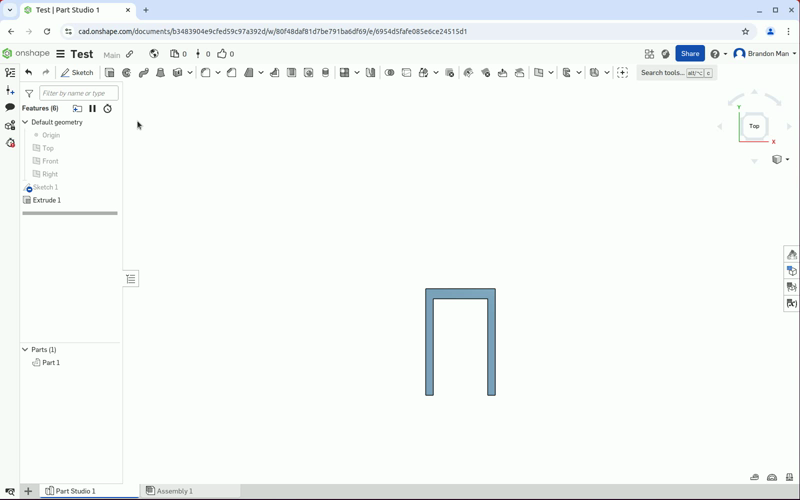
key(shift+h)
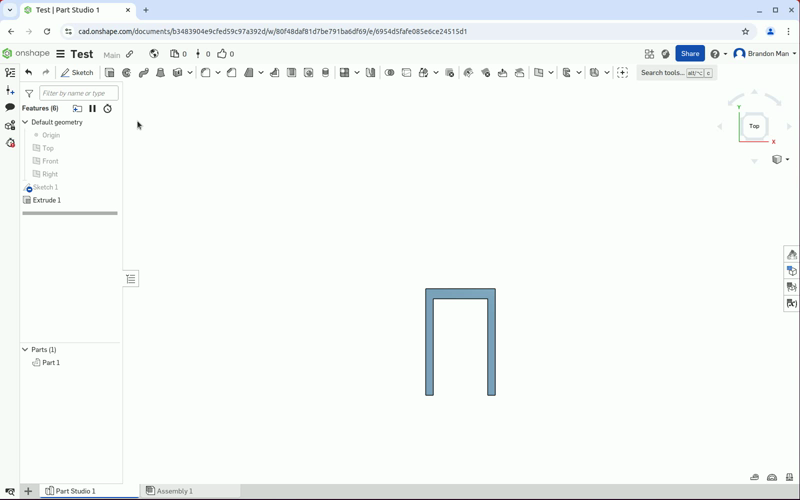
mouse_move(73, 189)
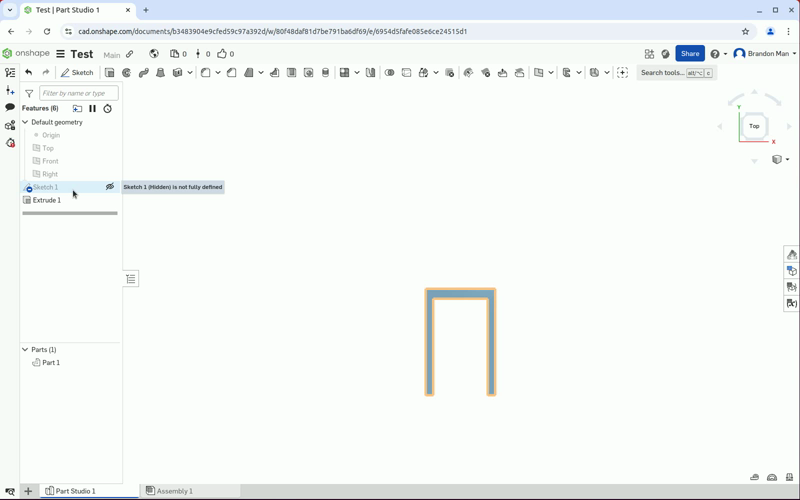
click(73, 189)
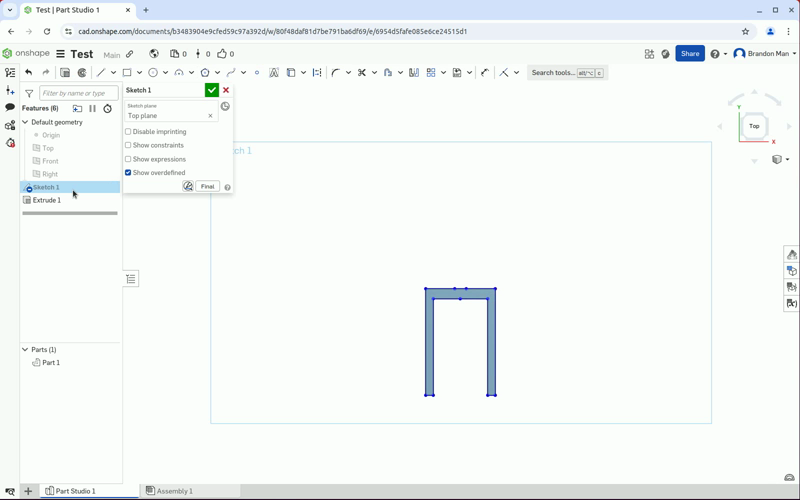
mouse_move(229, 92)
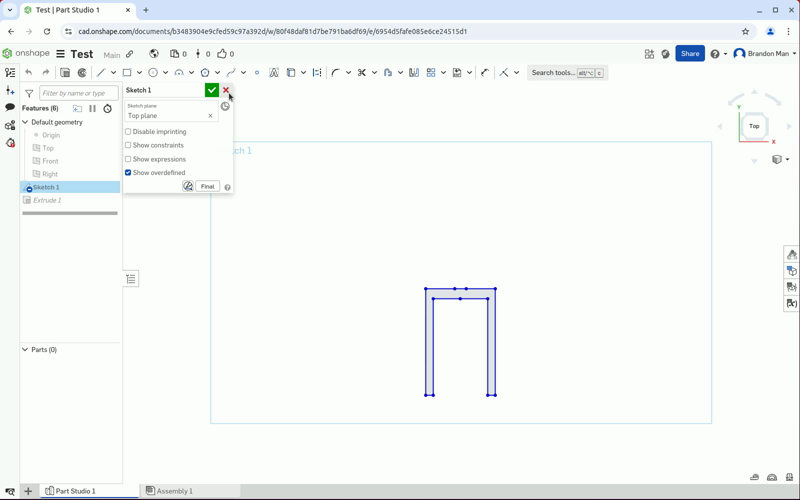
click(229, 92)
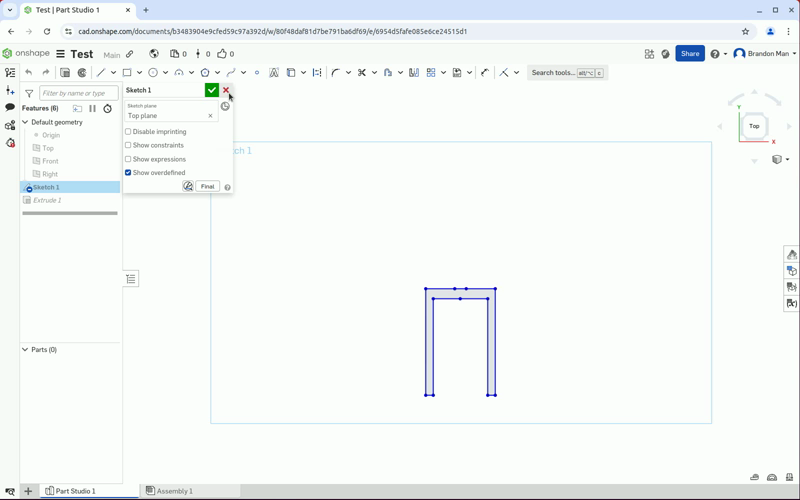
key(shift+s)
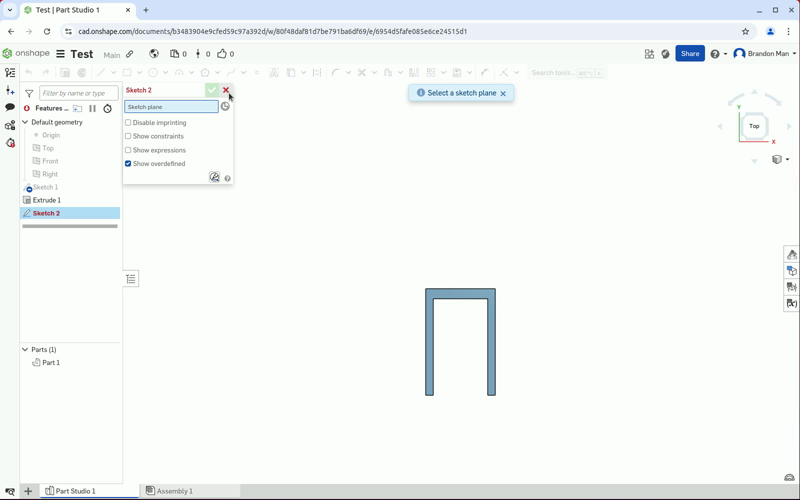
mouse_move(73, 150)
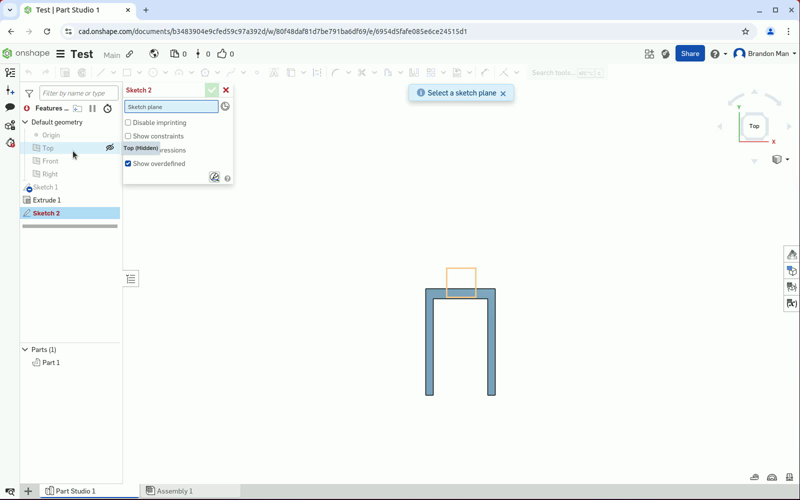
click(73, 150)
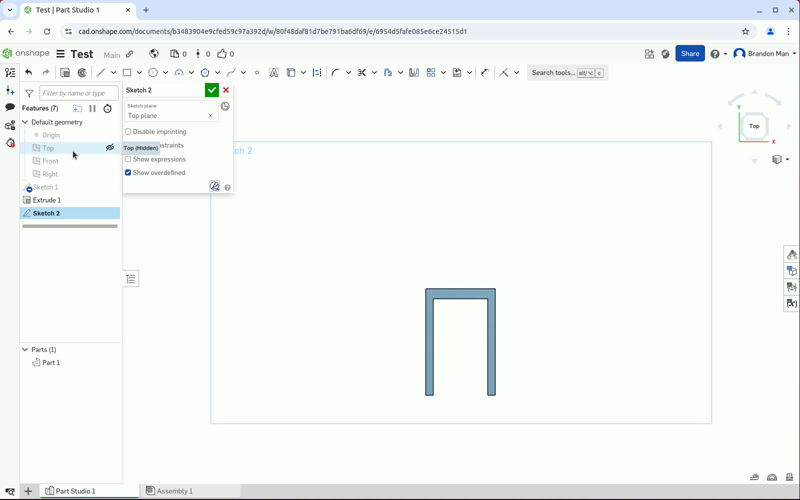
mouse_move(73, 352)
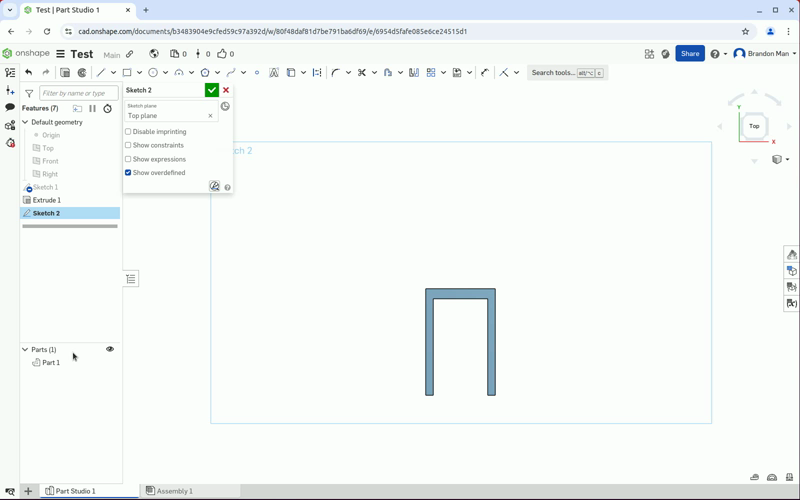
key(y)
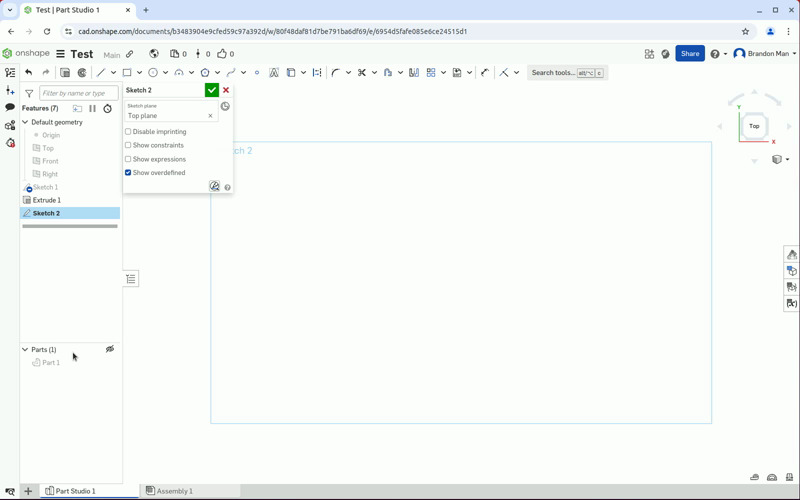
key(l)
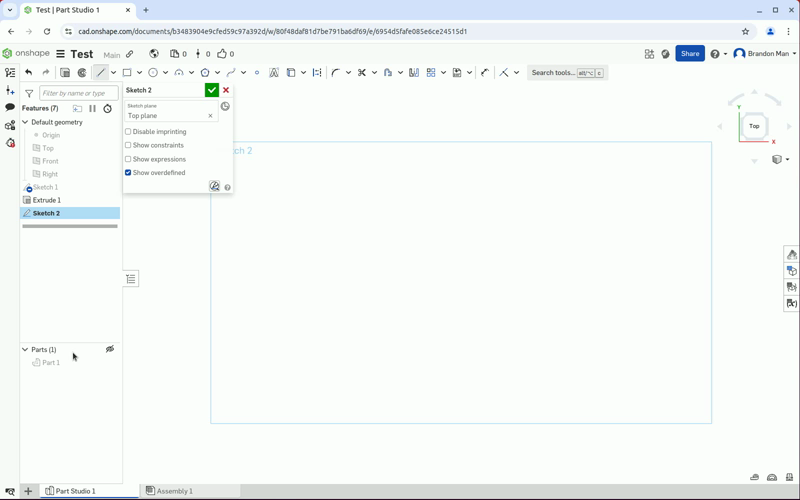
key_down(shift)
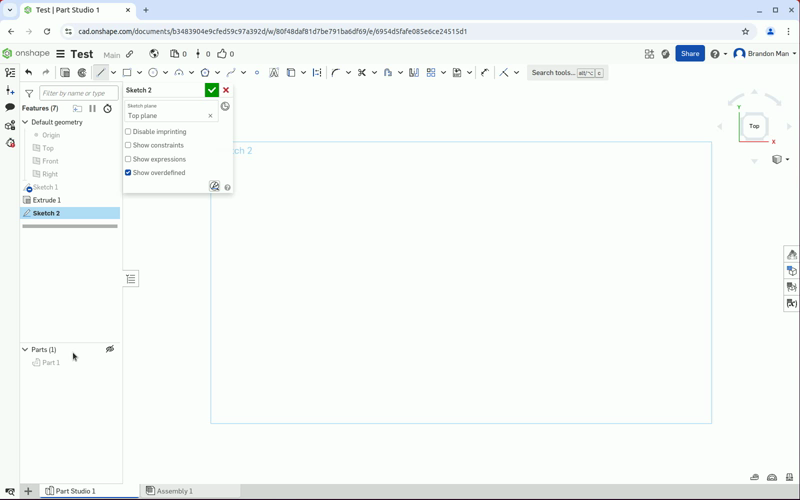
mouse_move(447, 252)
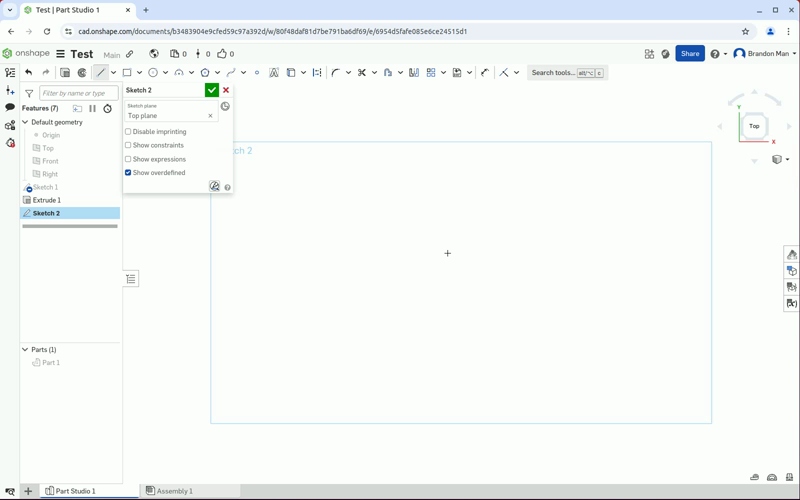
click(447, 252)
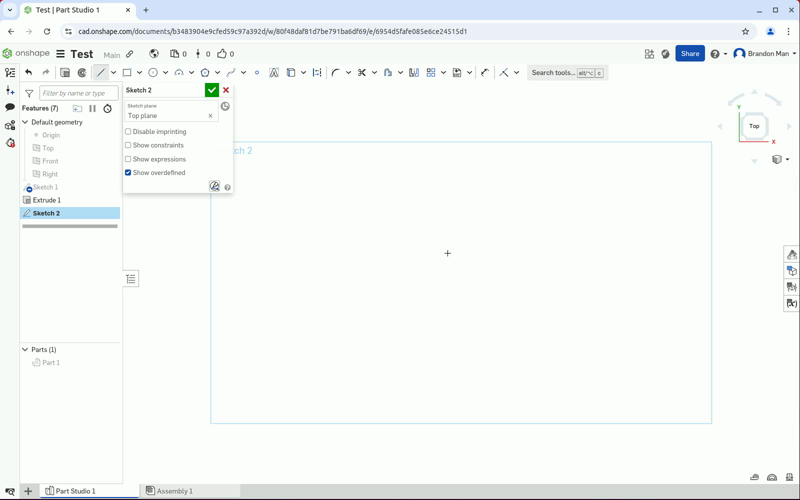
key_up(shift)
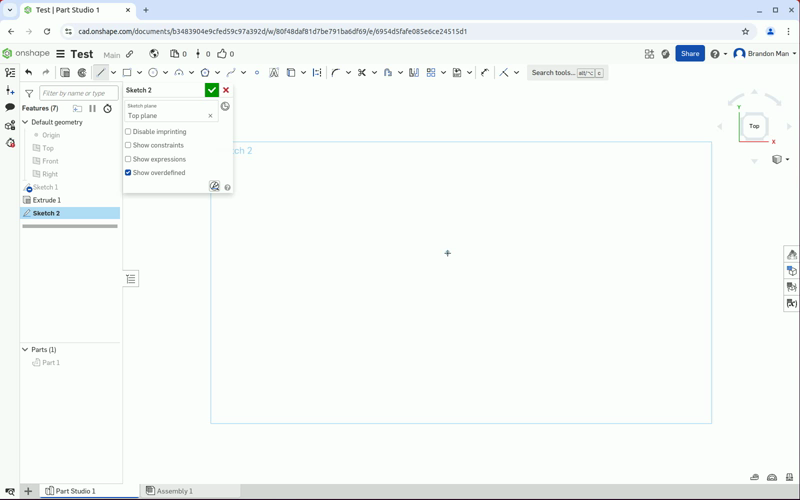
key_down(shift)
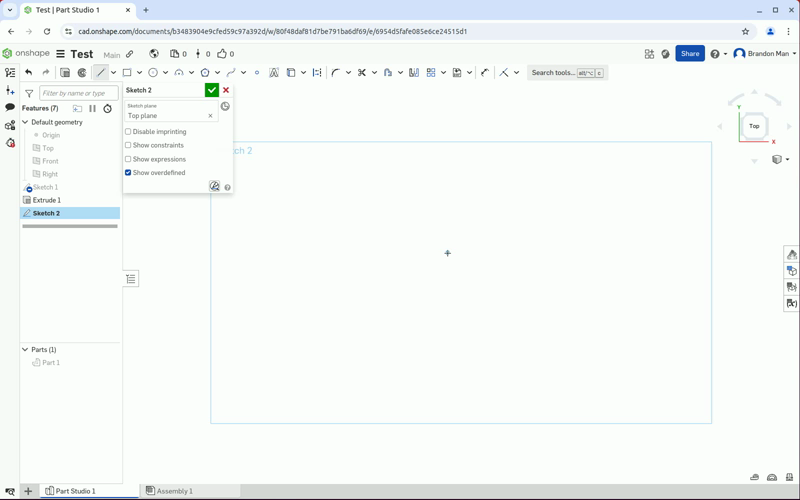
mouse_move(477, 252)
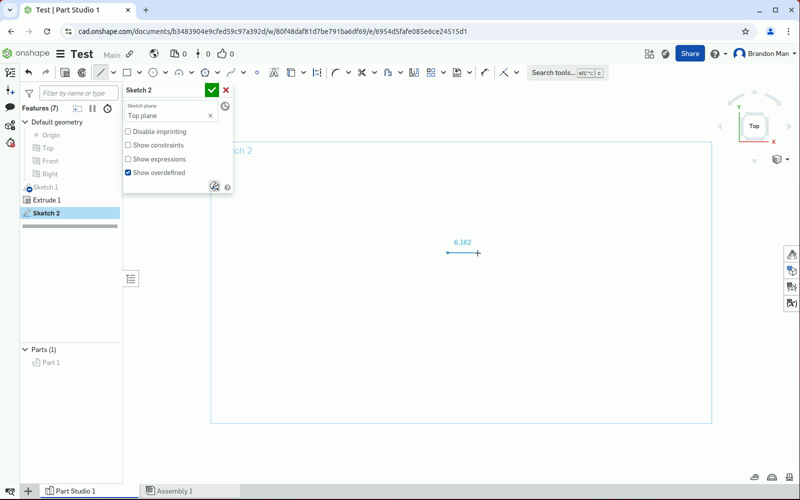
mouse_move(456, 266)
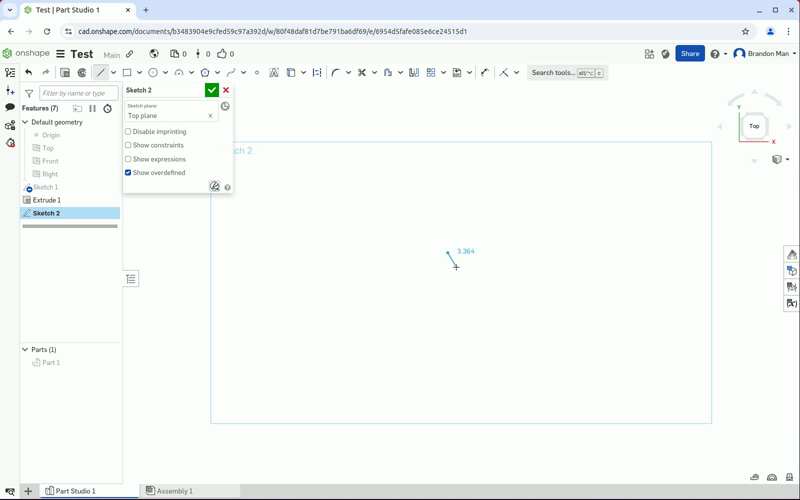
click(456, 266)
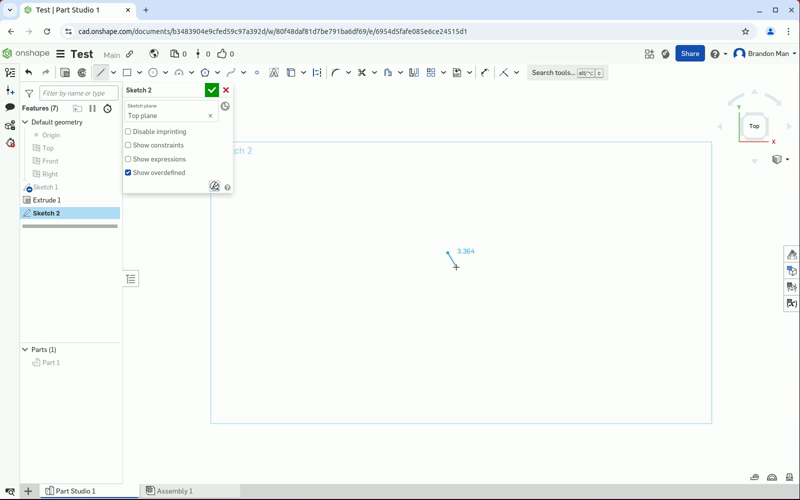
key_up(shift)
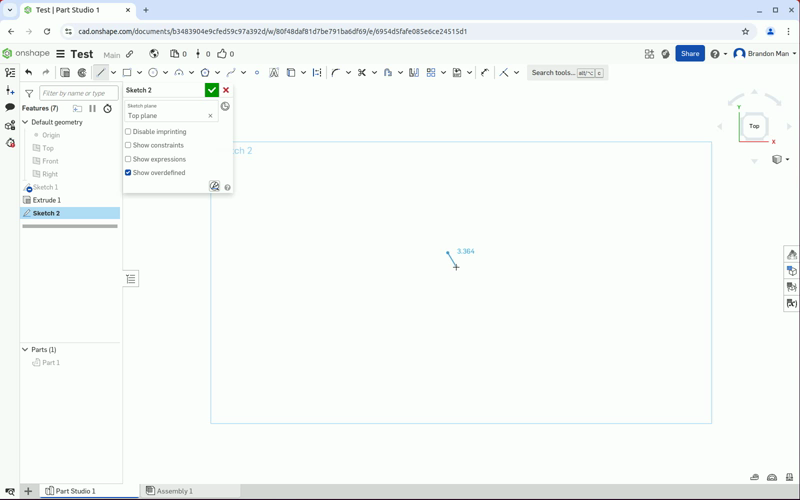
key_down(shift)
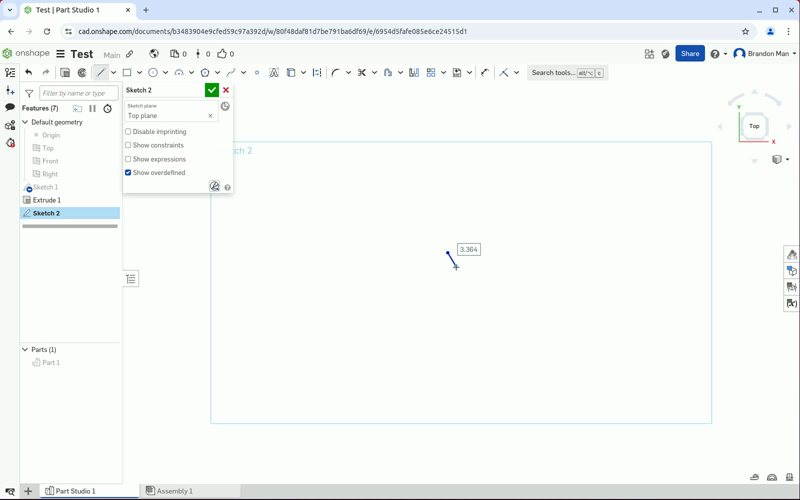
mouse_move(486, 266)
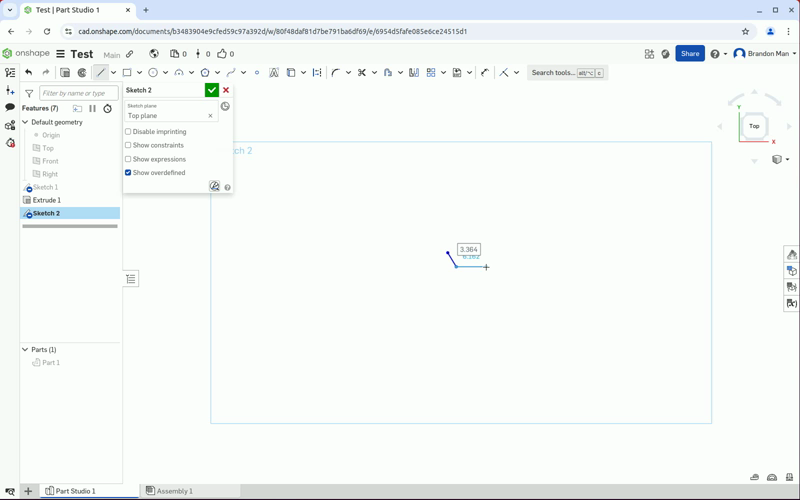
mouse_move(456, 277)
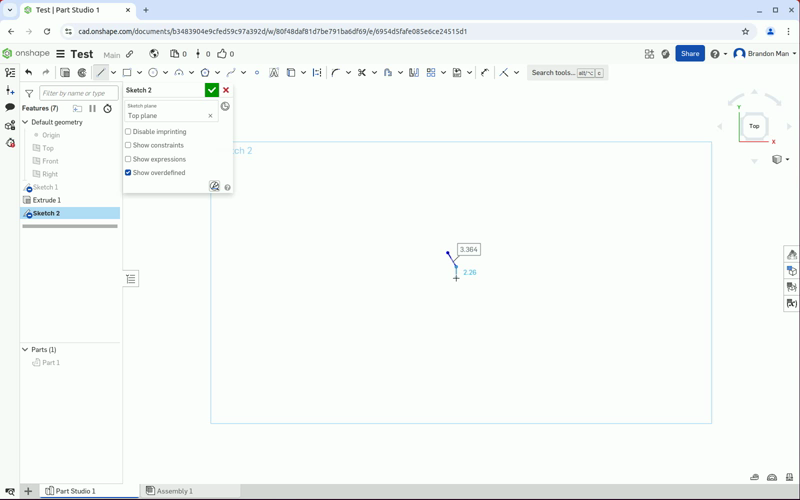
click(456, 277)
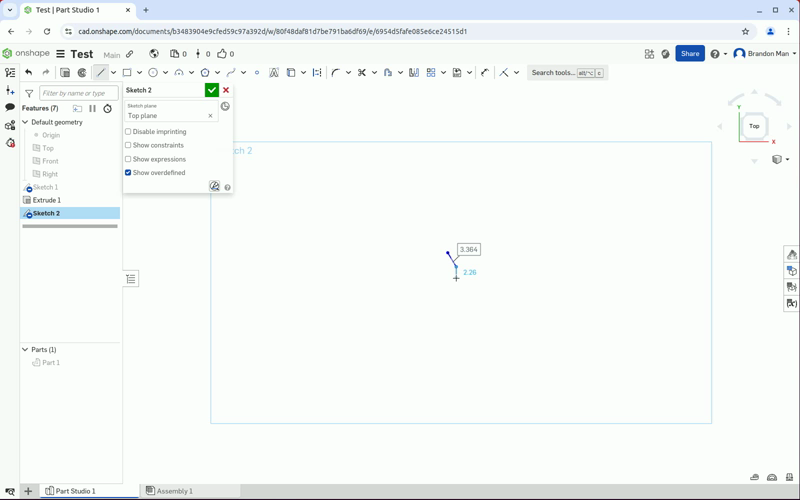
key_up(shift)
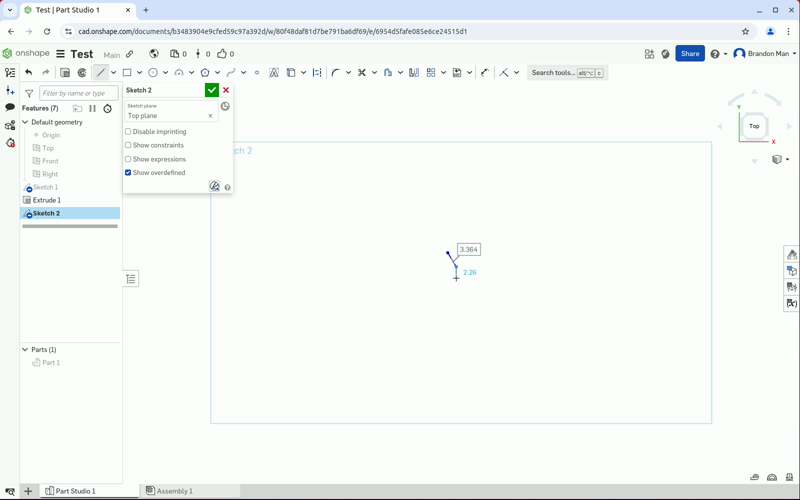
key_down(shift)
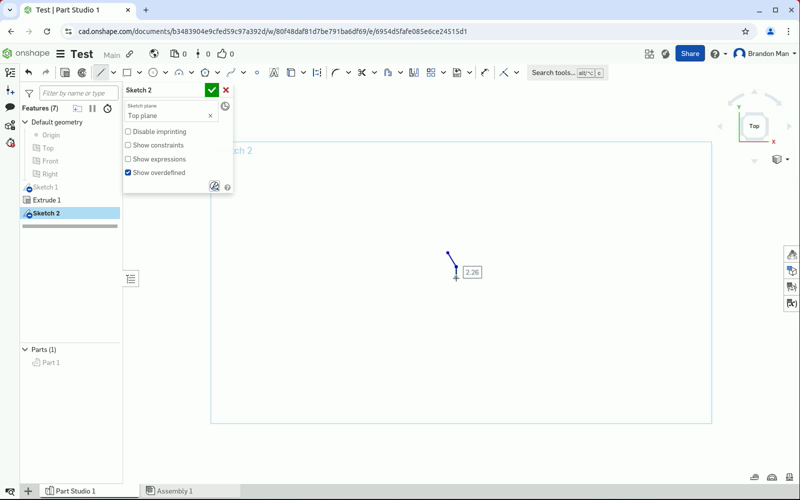
mouse_move(486, 277)
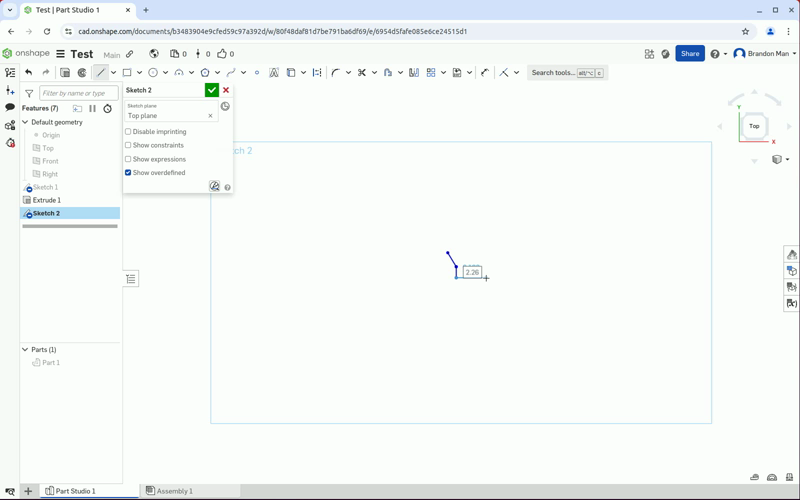
mouse_move(467, 277)
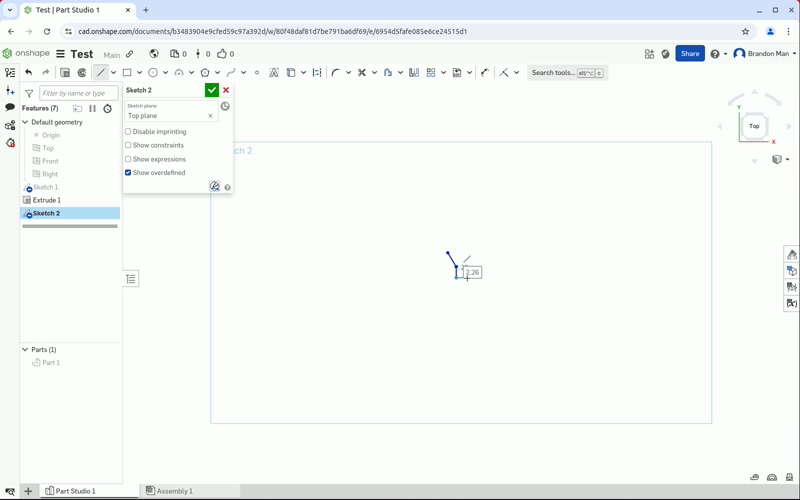
click(467, 277)
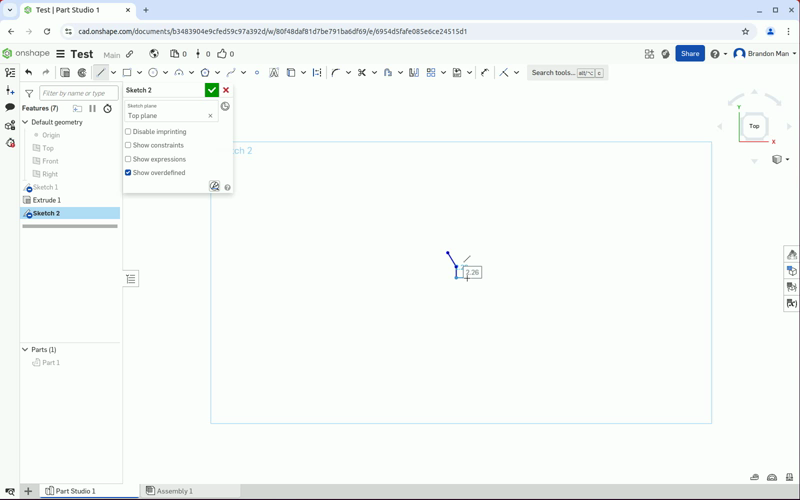
key_up(shift)
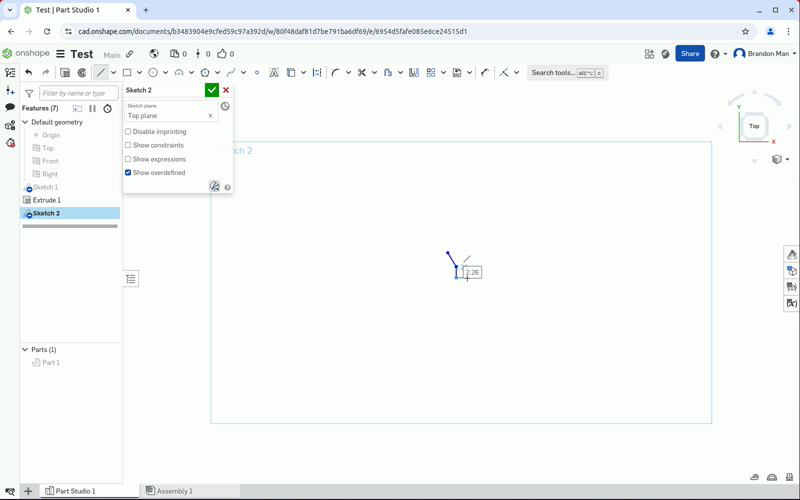
key_down(shift)
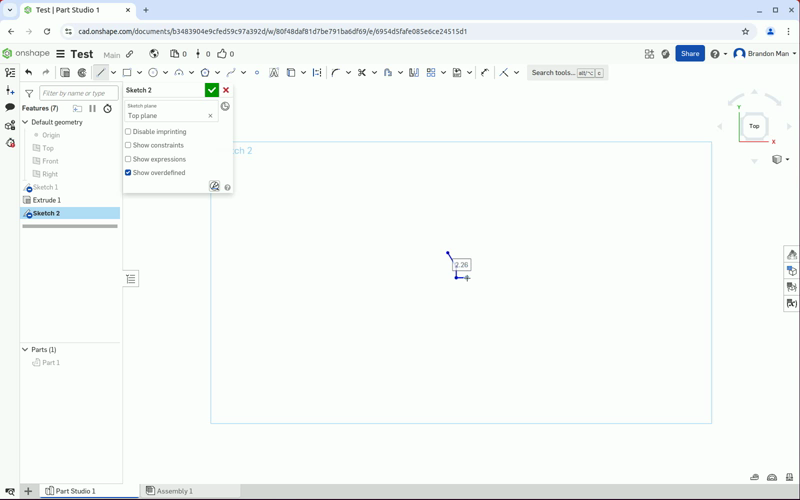
mouse_move(497, 277)
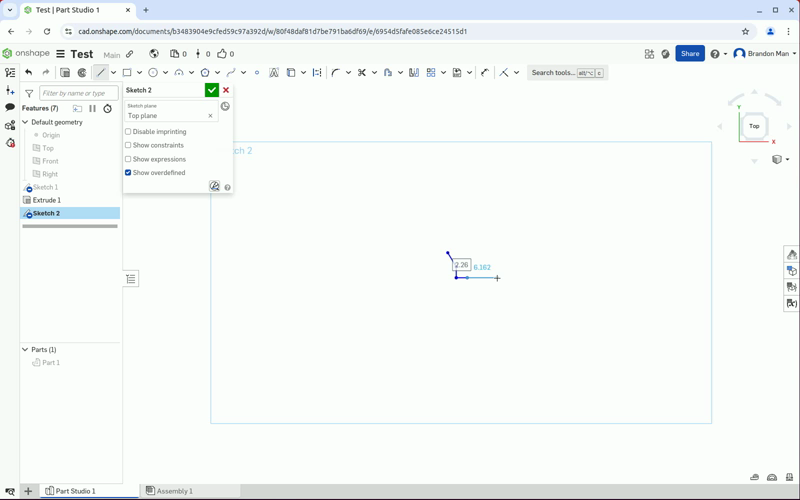
mouse_move(467, 266)
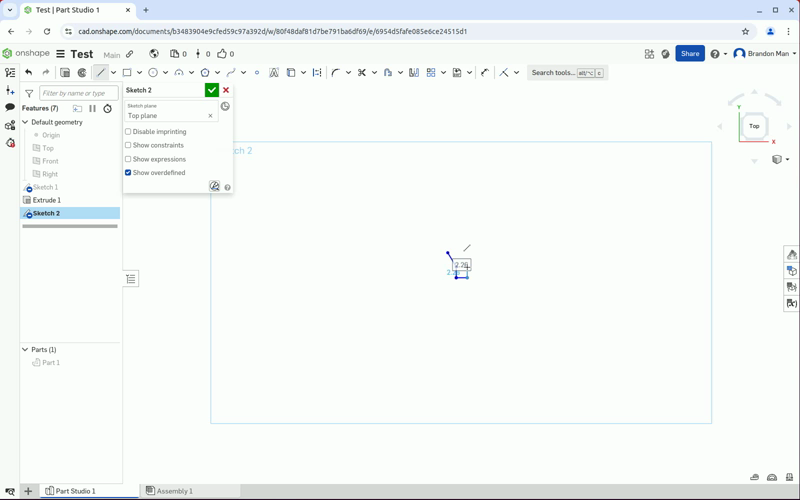
click(467, 266)
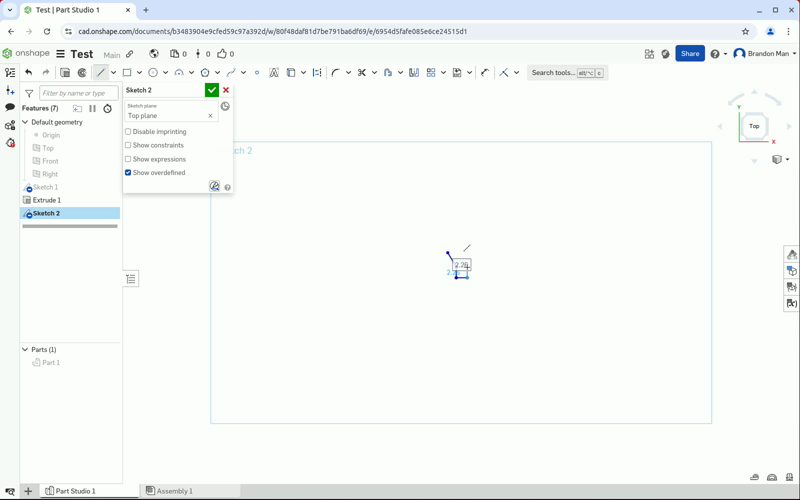
key_up(shift)
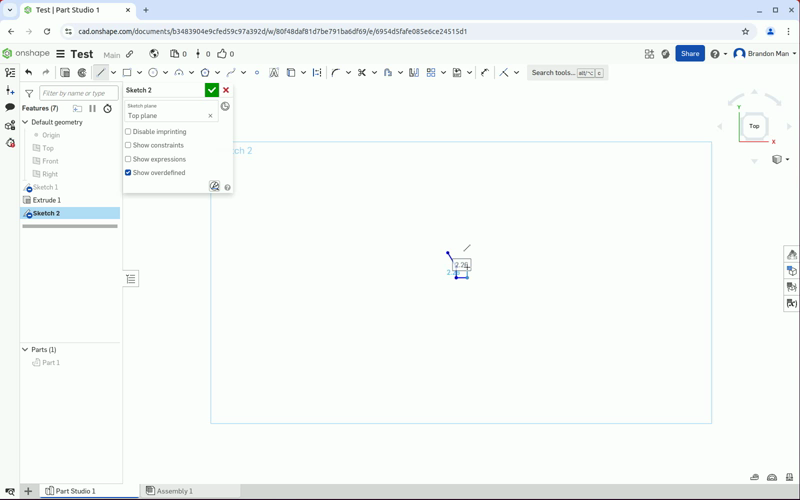
key_down(shift)
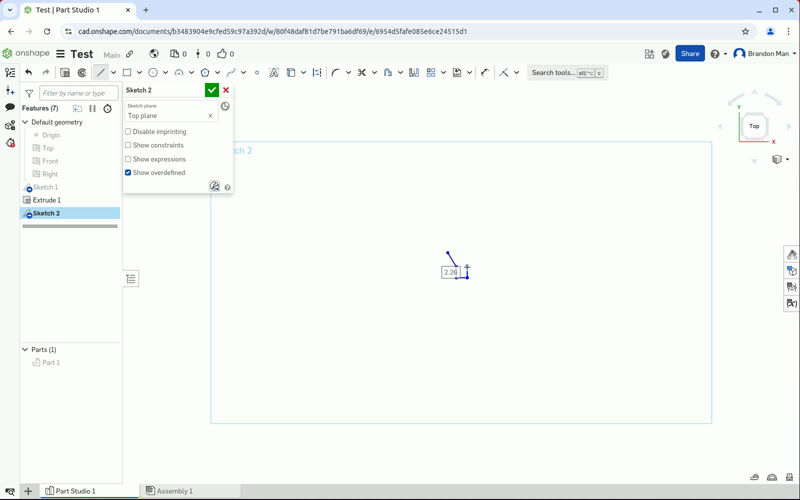
mouse_move(497, 266)
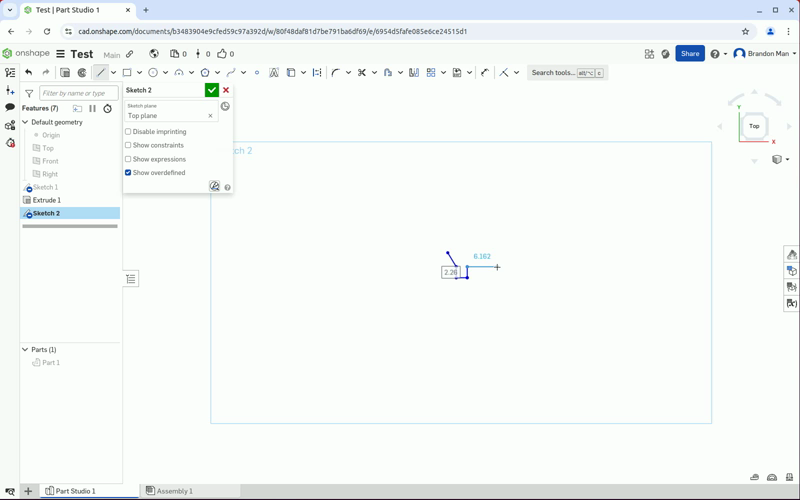
mouse_move(475, 252)
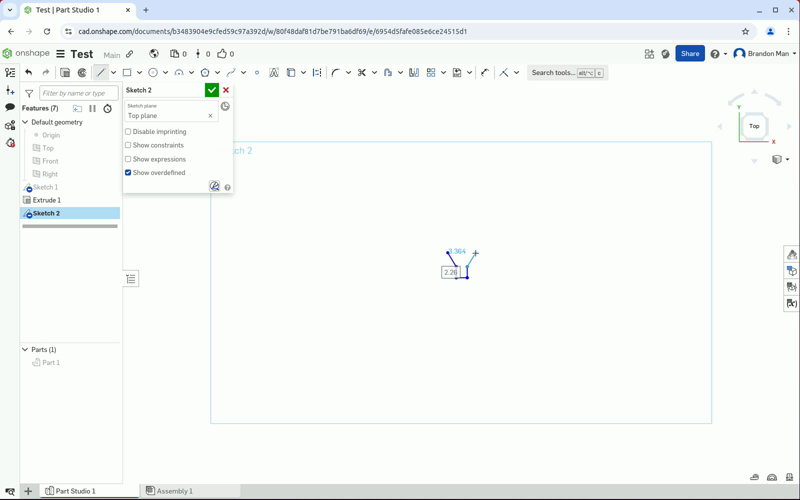
click(475, 252)
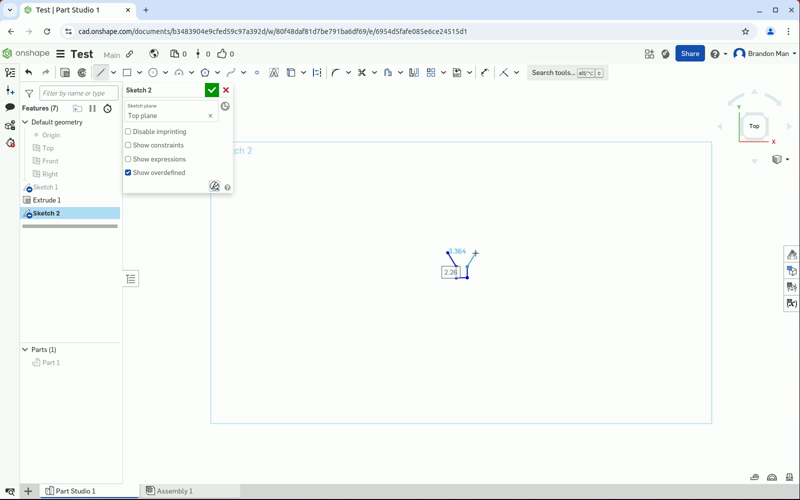
key_up(shift)
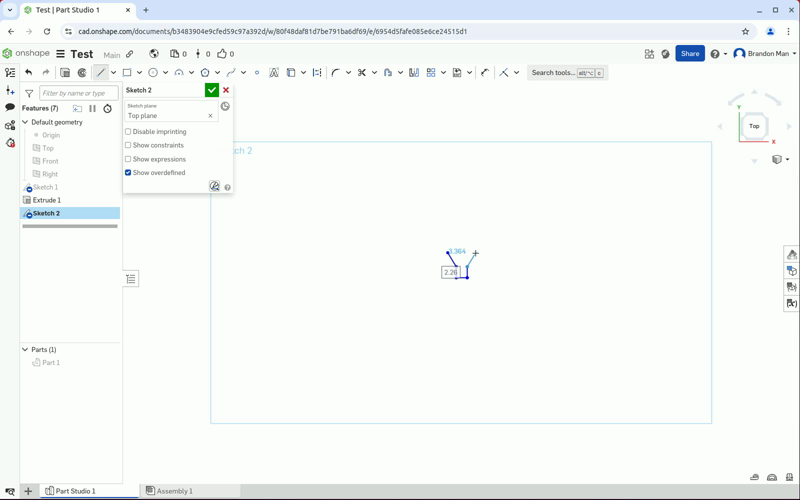
key_down(shift)
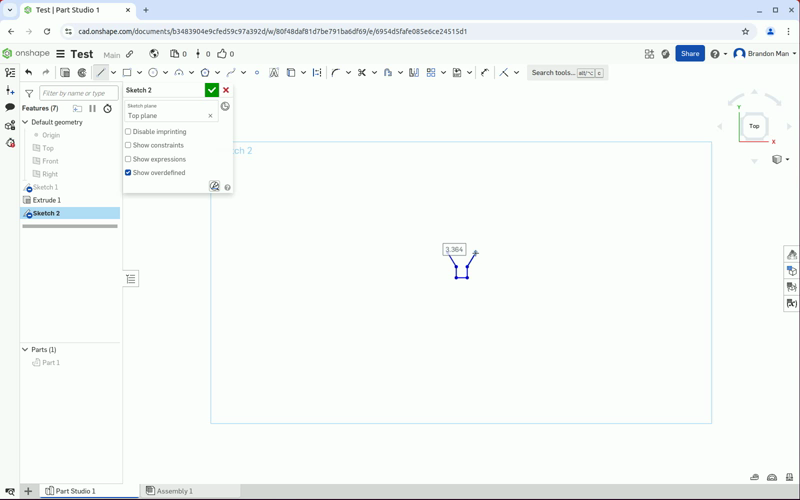
mouse_move(505, 252)
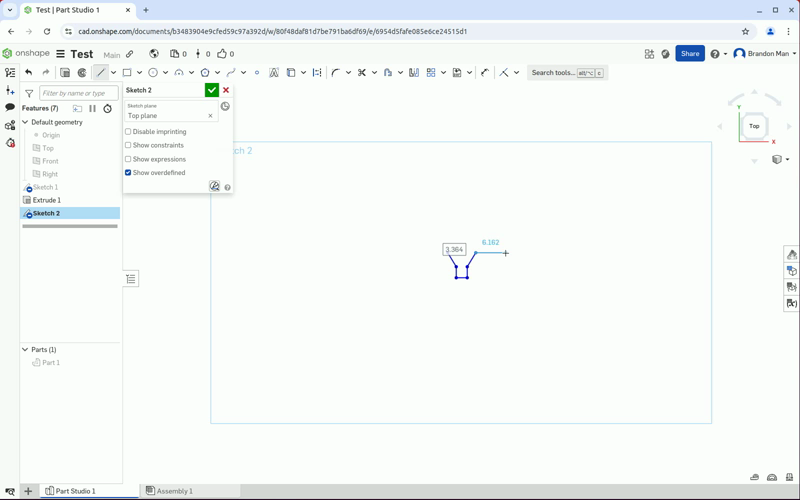
mouse_move(467, 238)
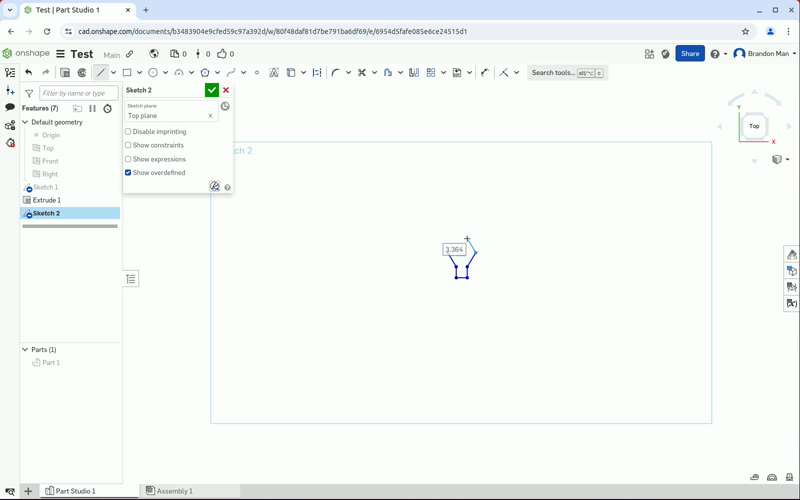
click(467, 238)
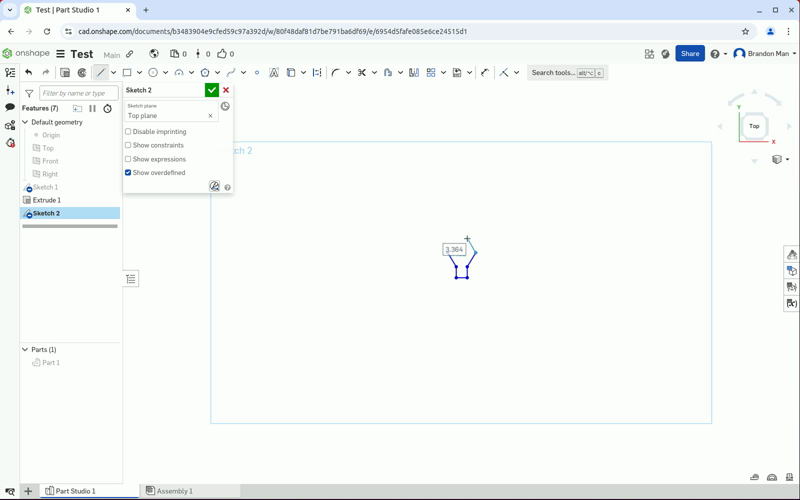
key_up(shift)
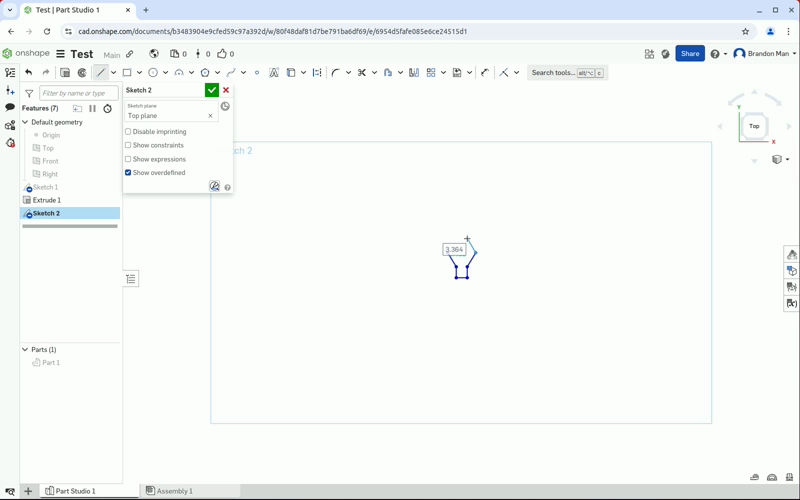
key_down(shift)
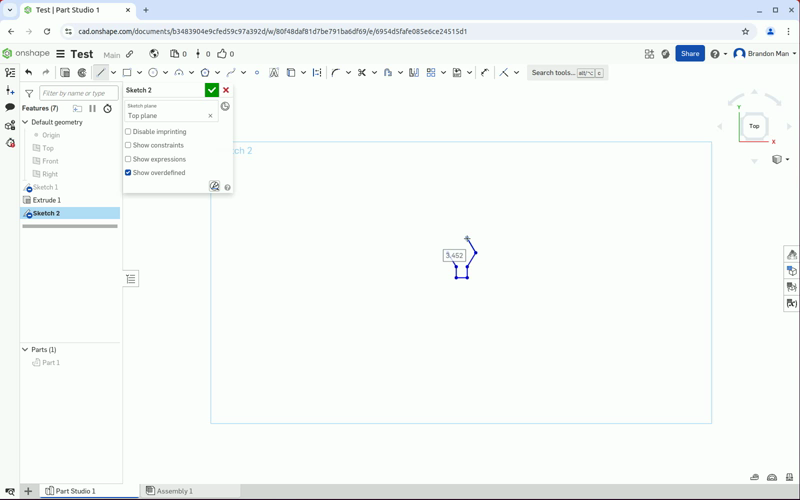
mouse_move(497, 238)
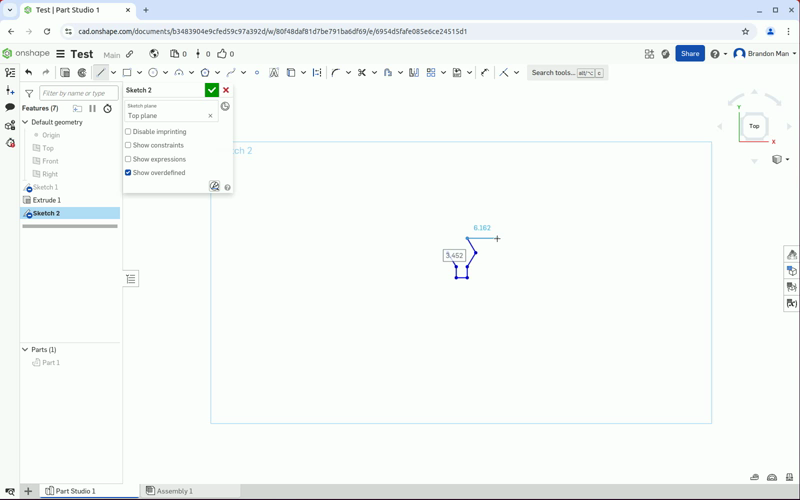
mouse_move(461, 238)
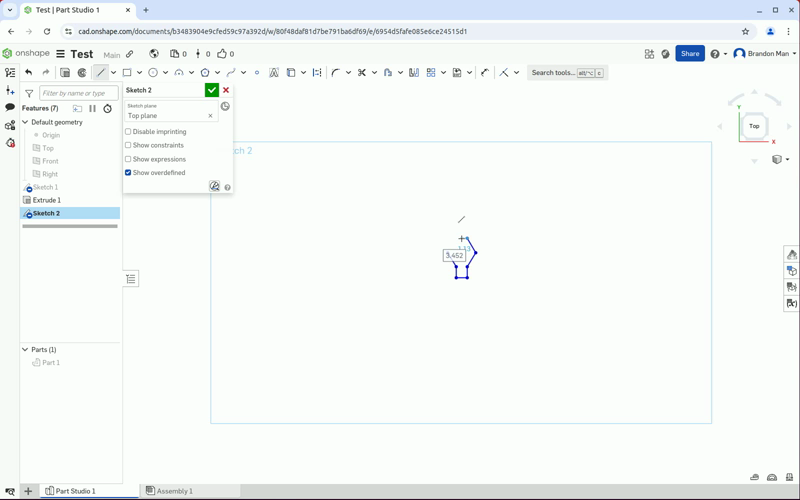
scroll(6)
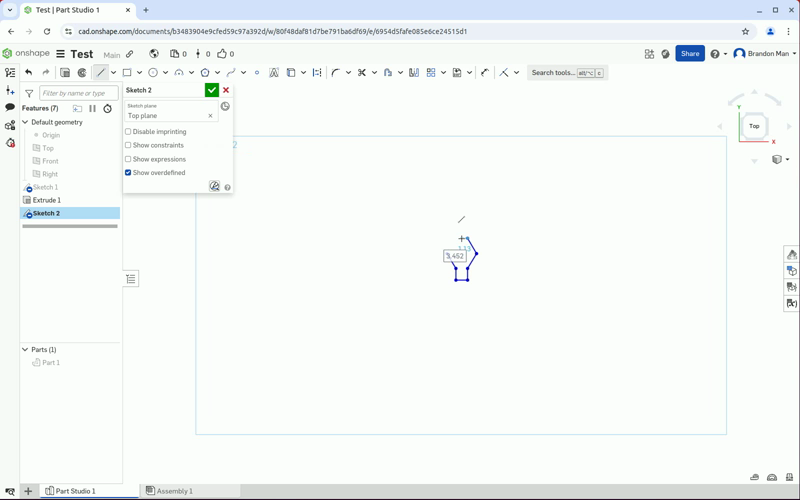
scroll(6)
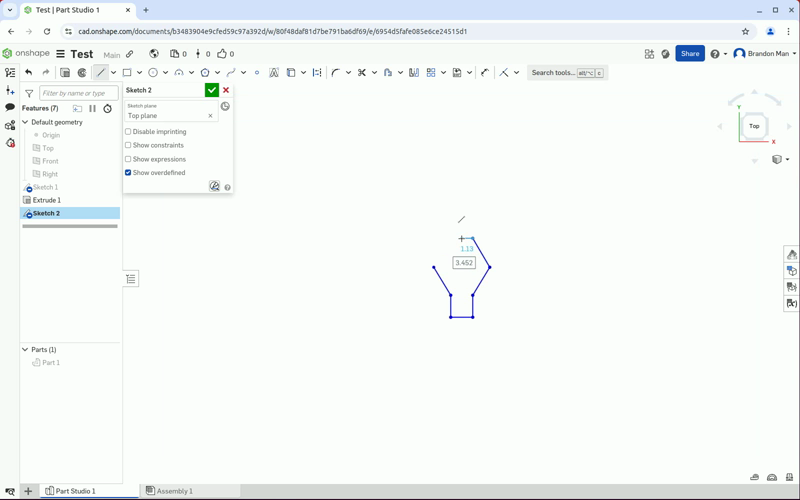
scroll(6)
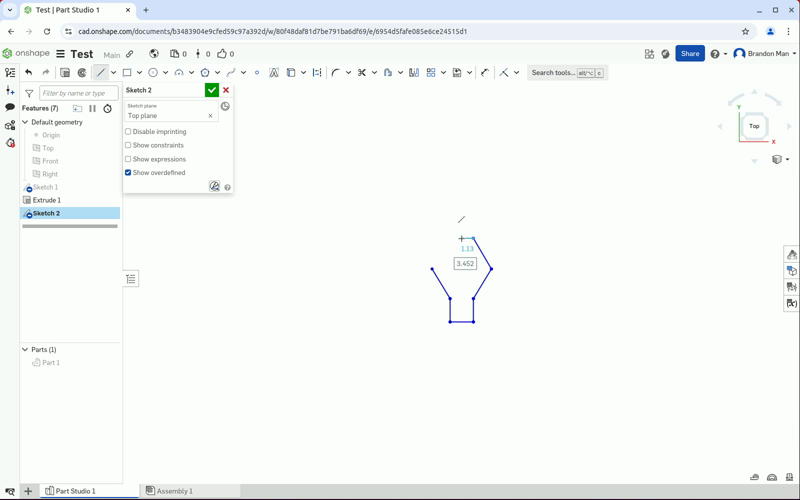
scroll(6)
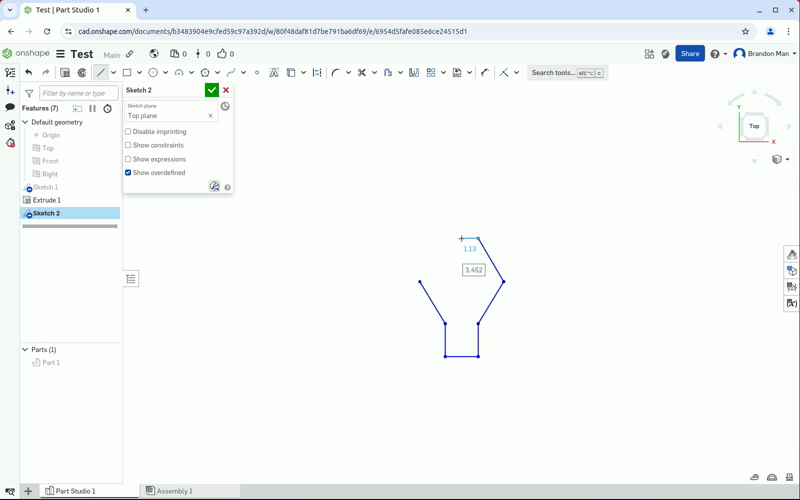
scroll(6)
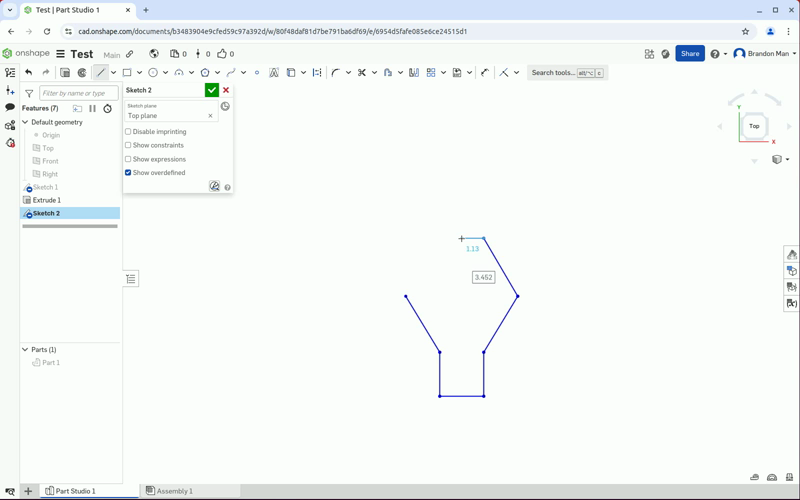
scroll(6)
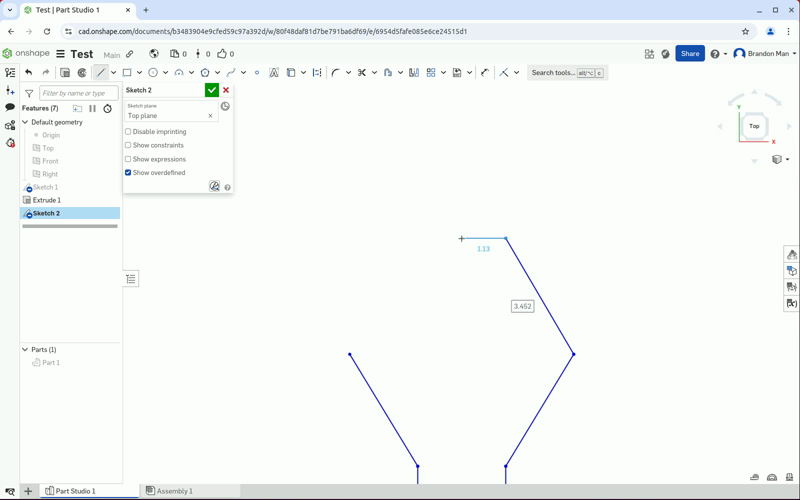
scroll(6)
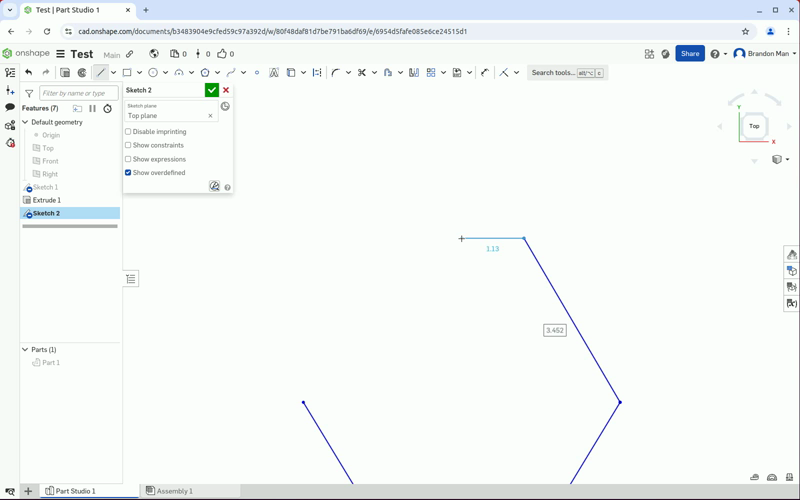
click(461, 238)
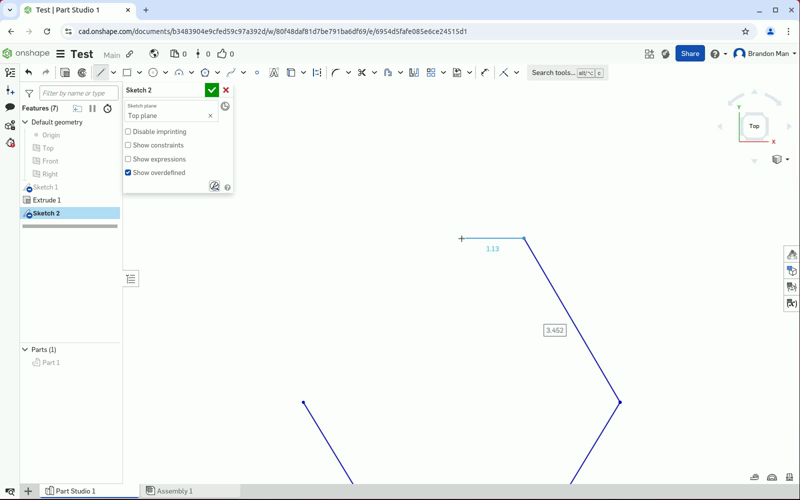
scroll(-6)
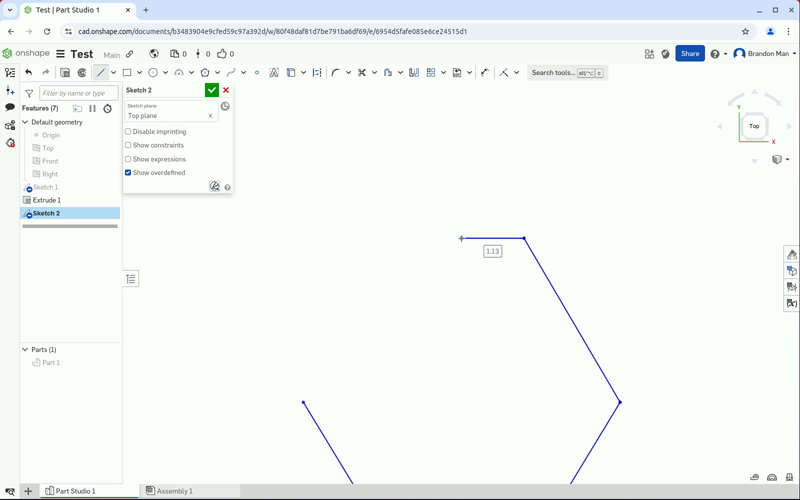
scroll(-6)
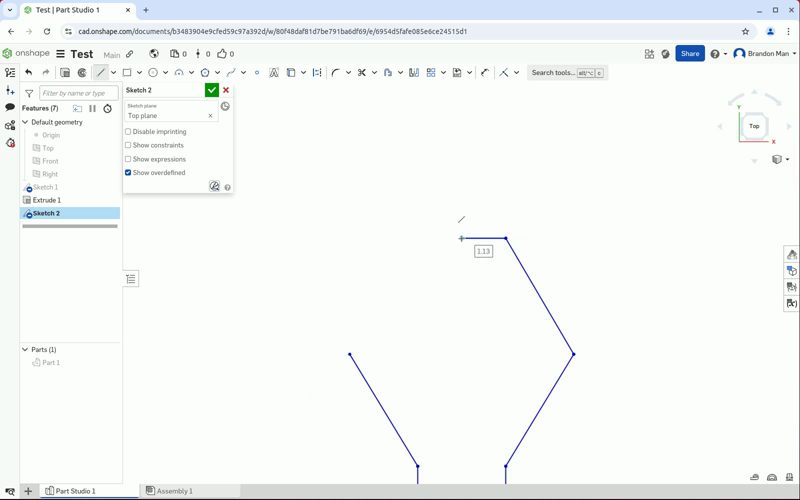
scroll(-6)
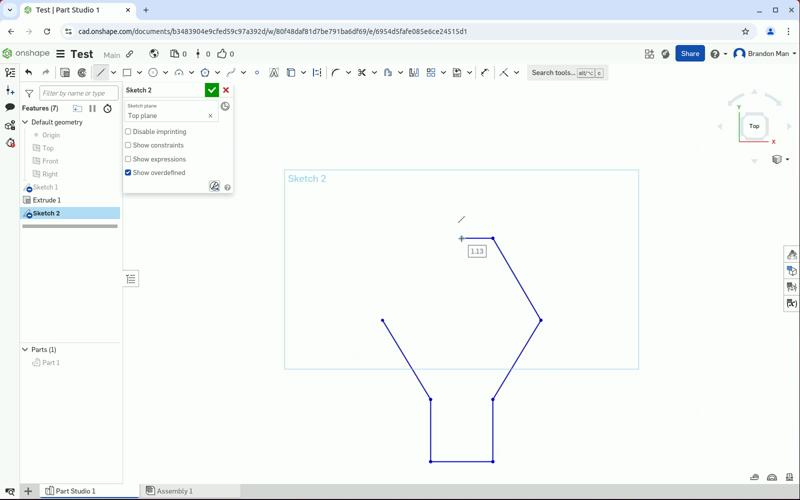
scroll(-6)
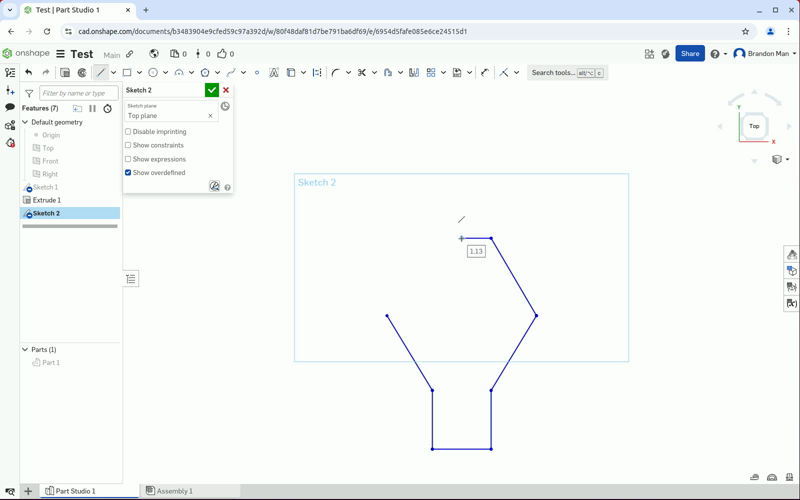
scroll(-6)
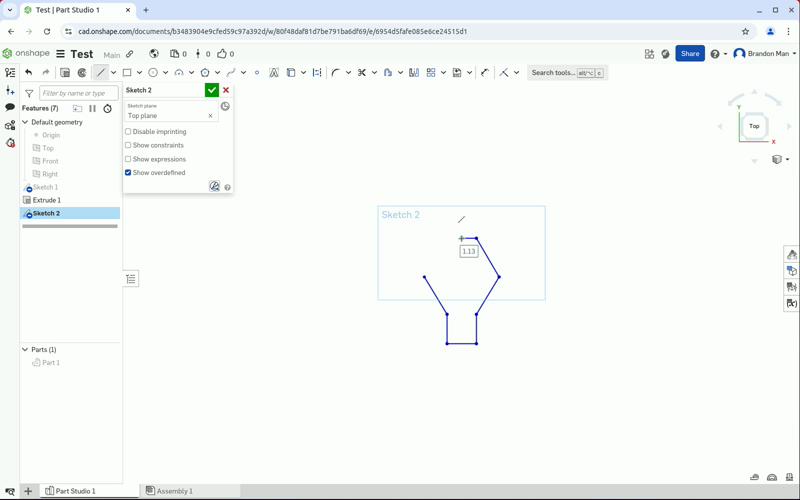
scroll(-6)
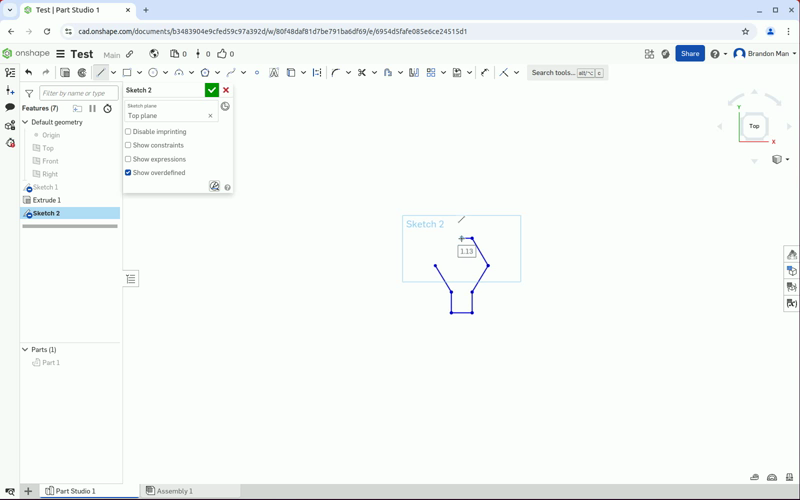
scroll(-6)
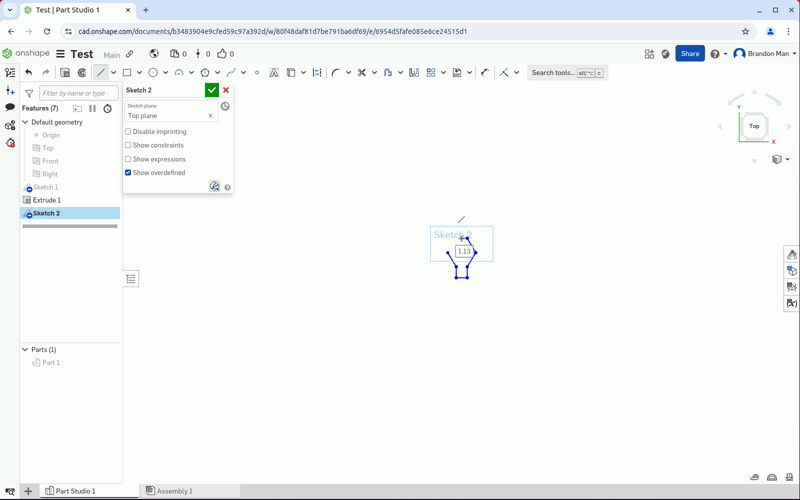
key_up(shift)
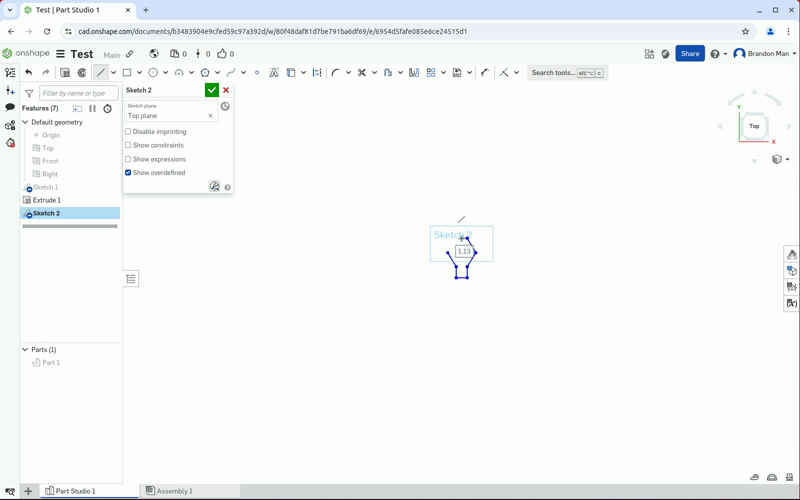
key_down(shift)
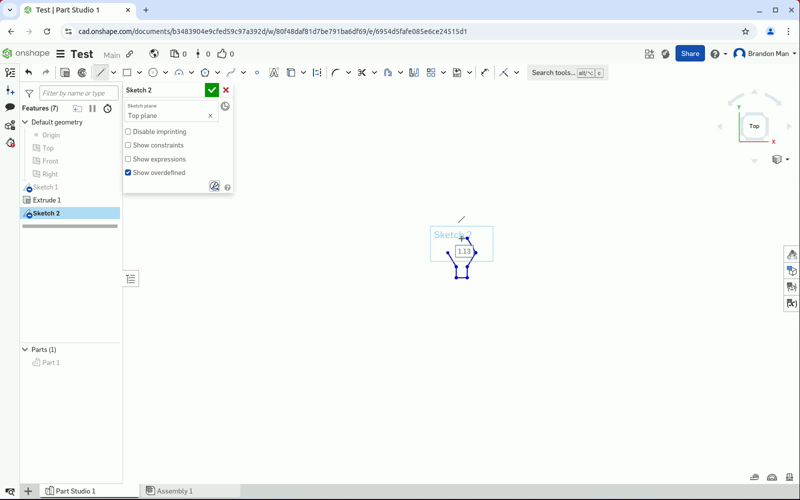
mouse_move(492, 238)
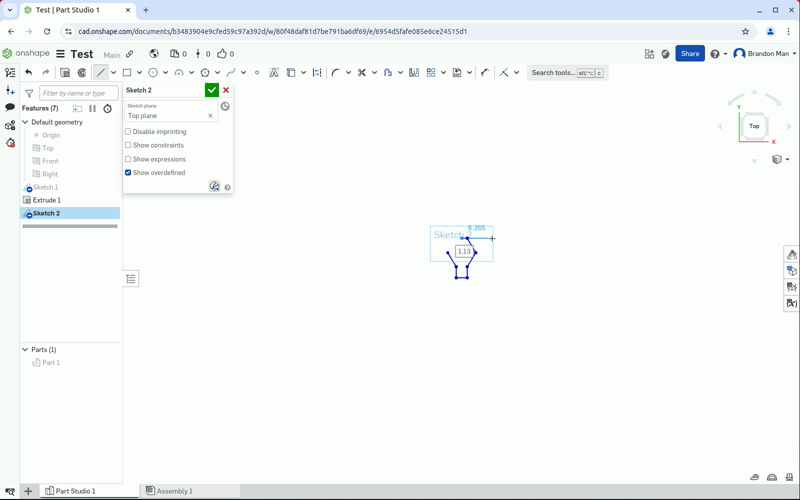
mouse_move(456, 238)
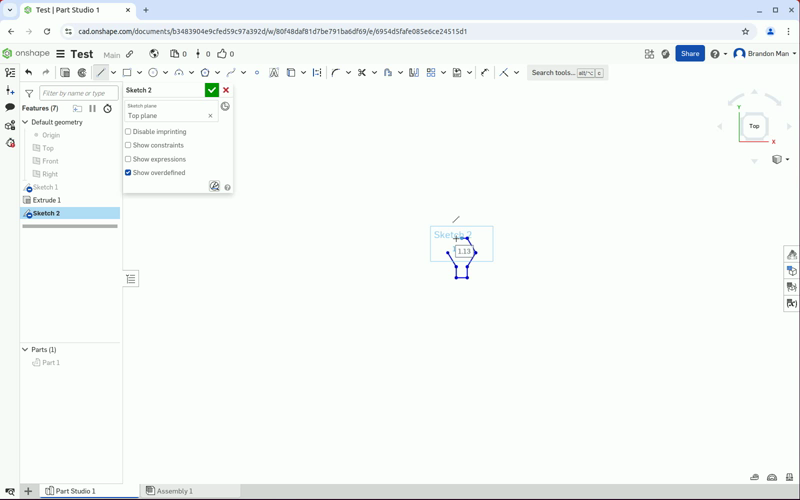
scroll(6)
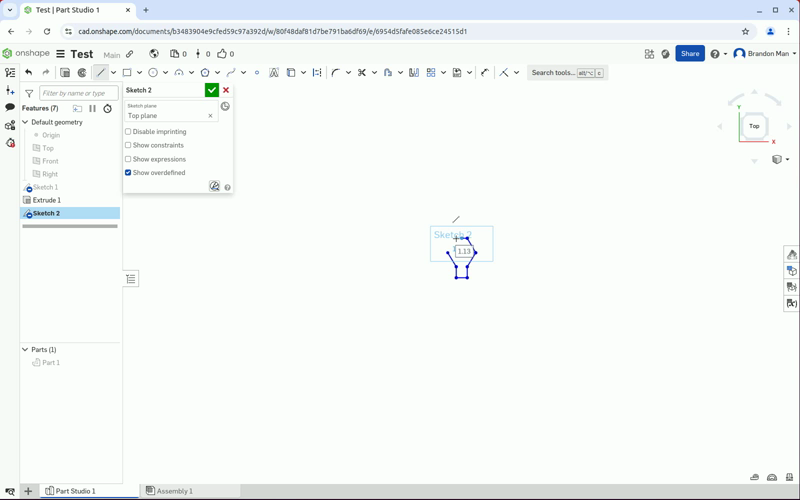
scroll(6)
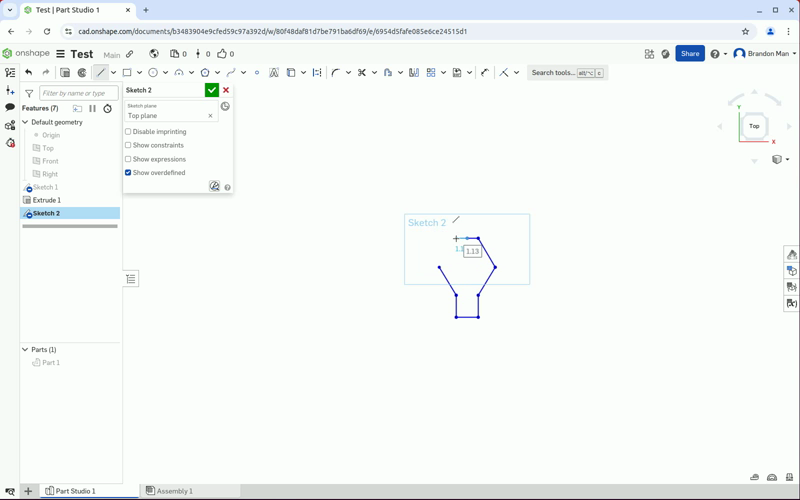
scroll(6)
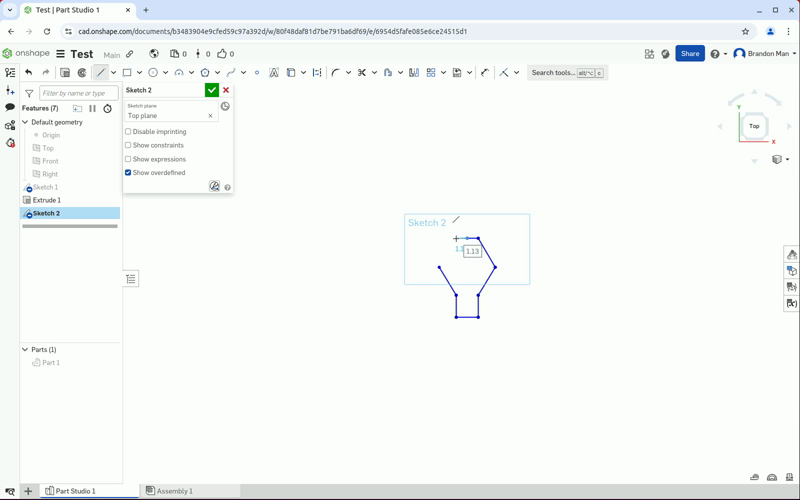
scroll(6)
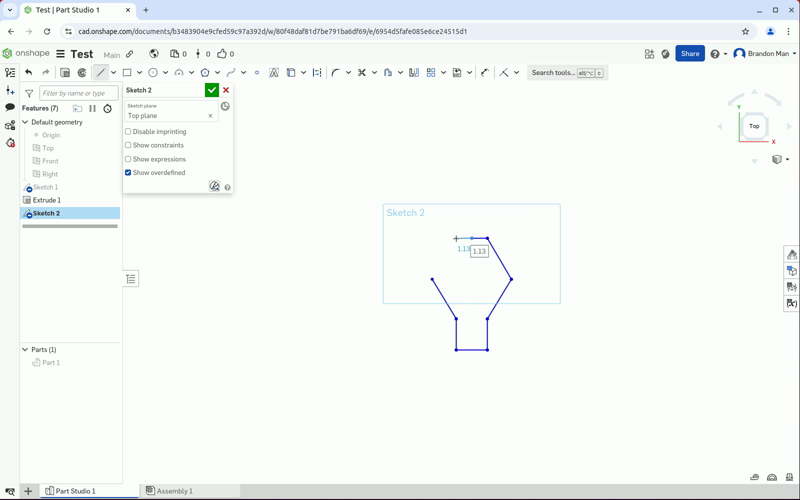
scroll(6)
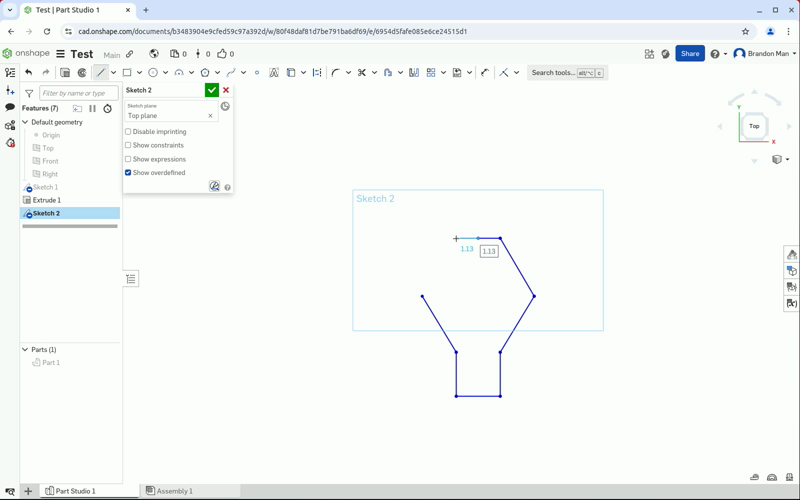
scroll(6)
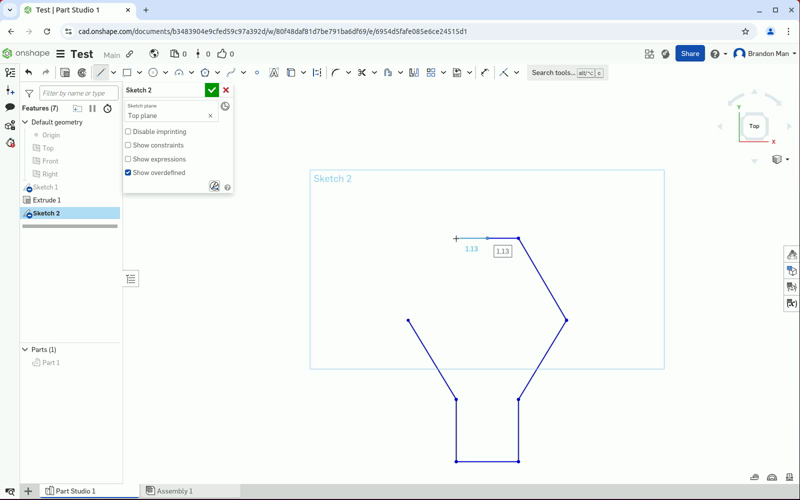
scroll(6)
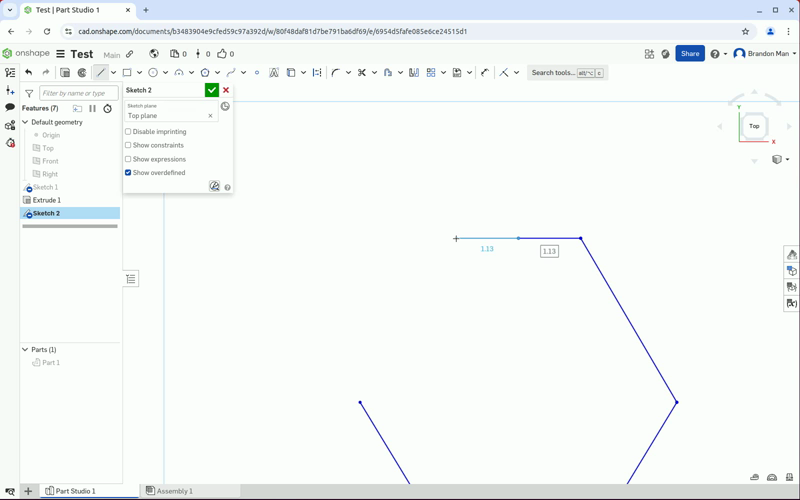
click(456, 238)
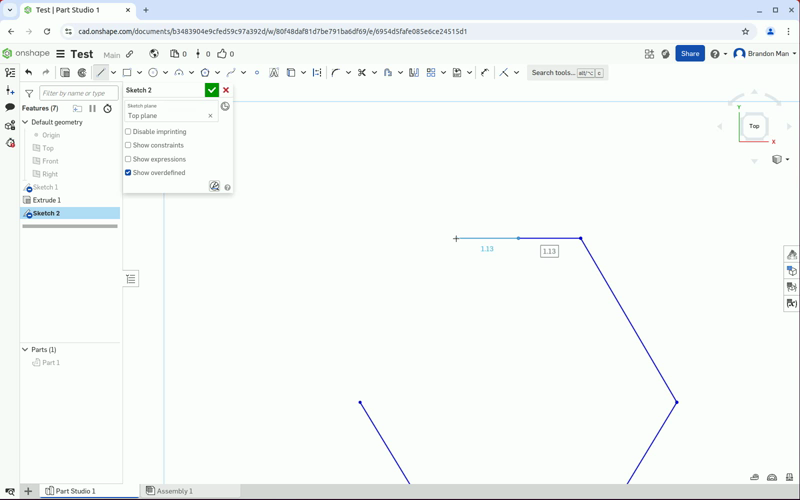
scroll(-6)
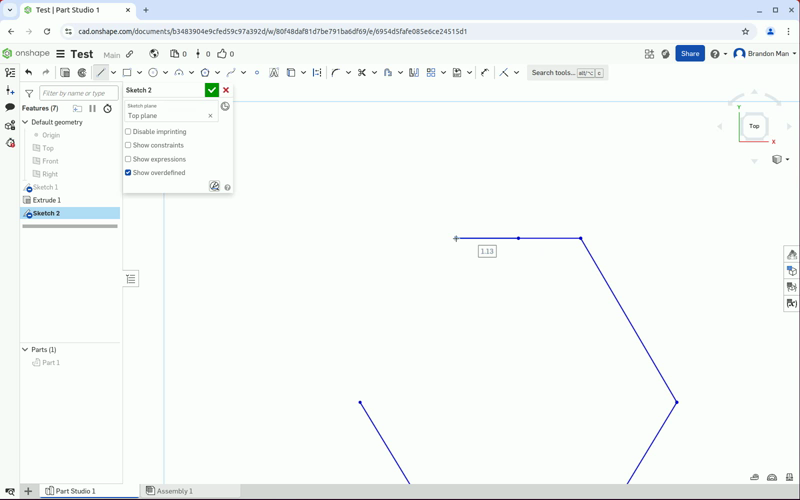
scroll(-6)
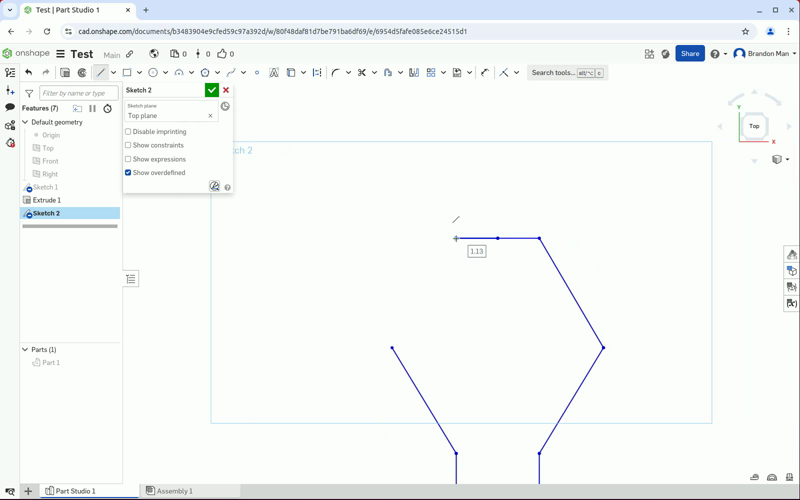
scroll(-6)
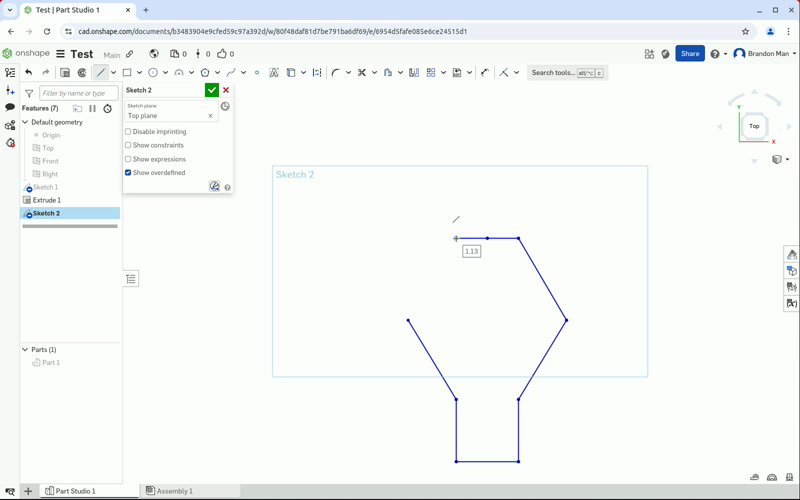
scroll(-6)
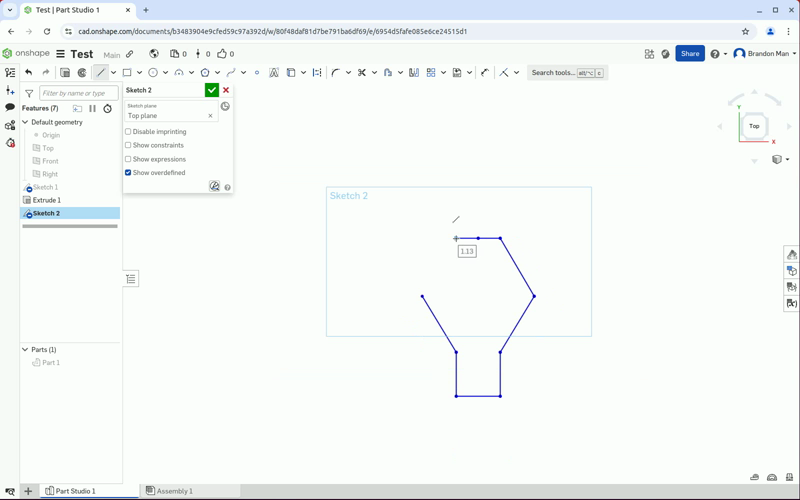
scroll(-6)
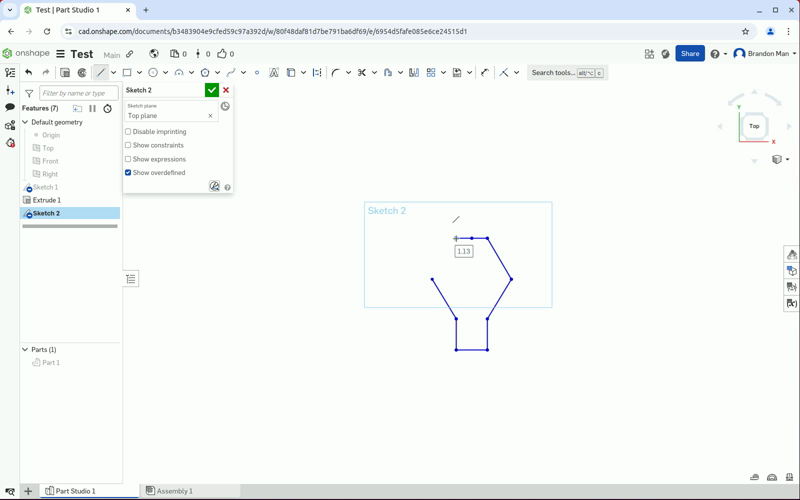
scroll(-6)
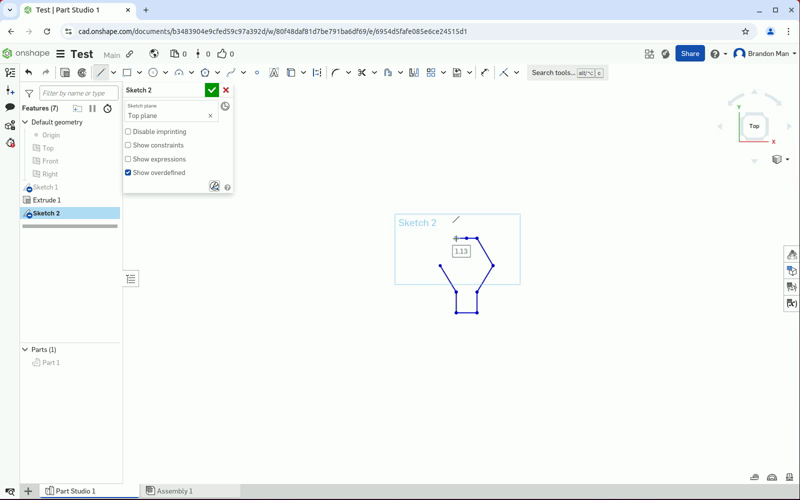
scroll(-6)
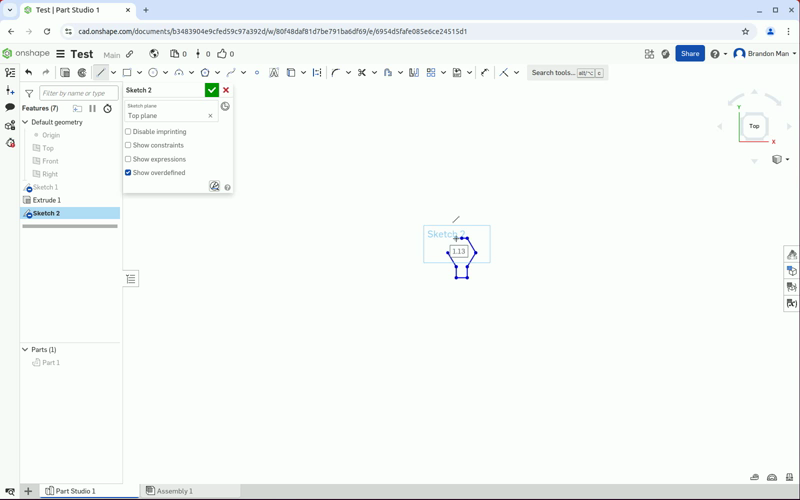
key_up(shift)
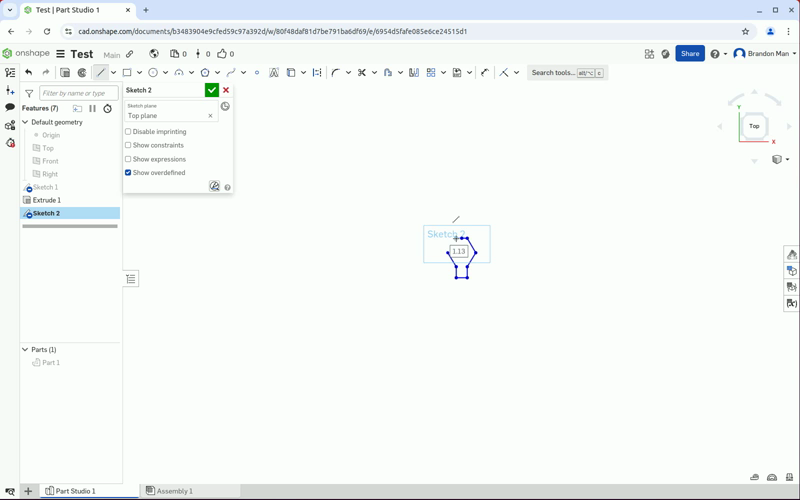
mouse_move(486, 238)
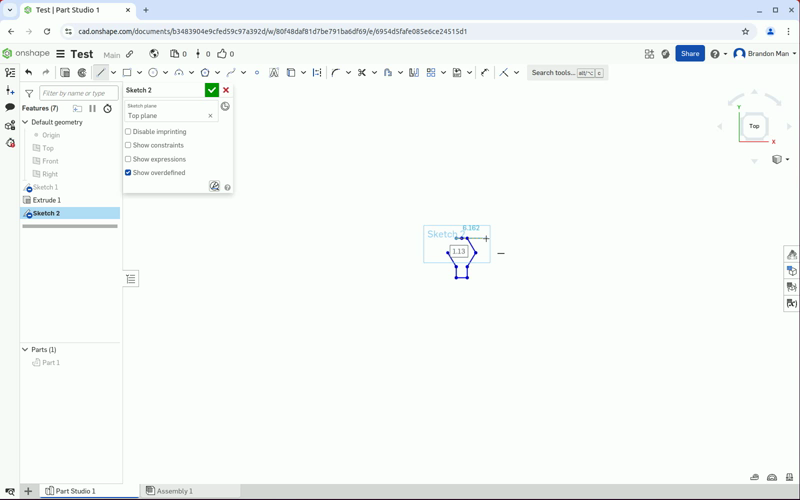
key_down(shift)
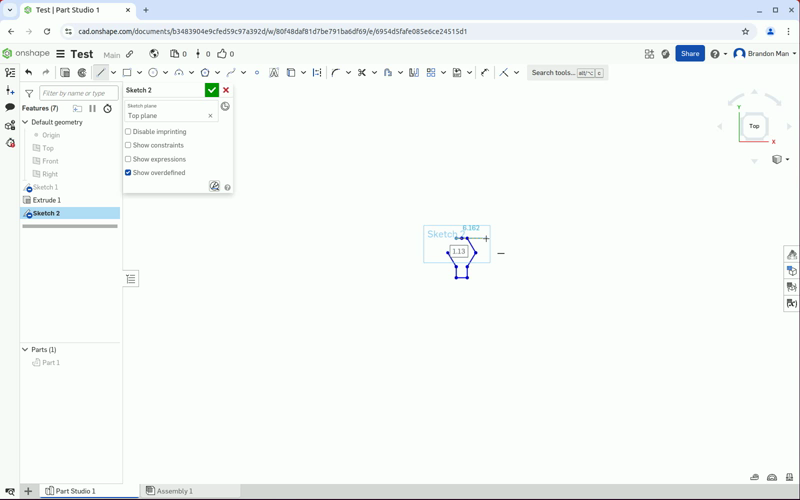
mouse_move(447, 252)
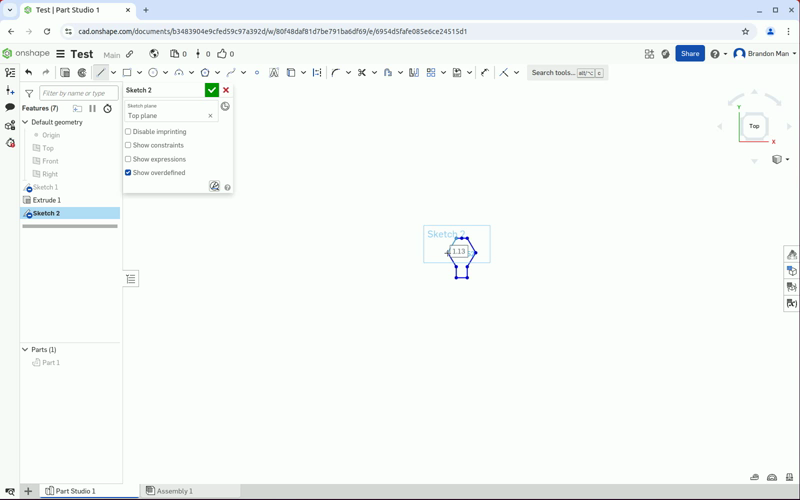
key_up(shift)
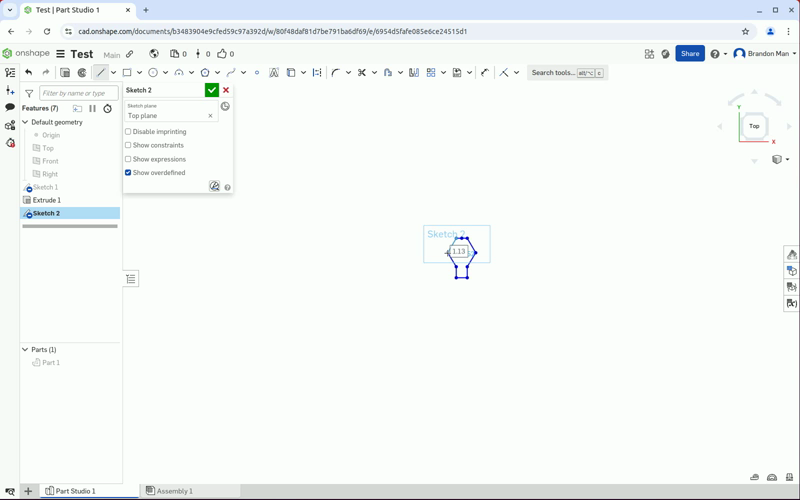
click(447, 252)
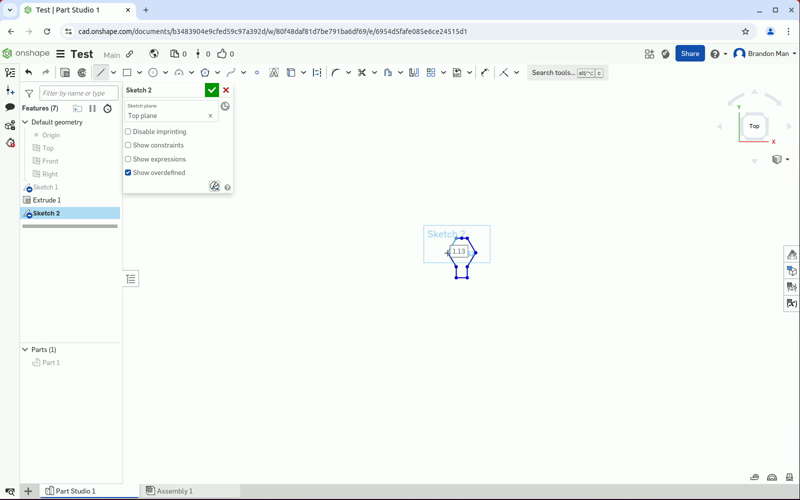
key(esc)
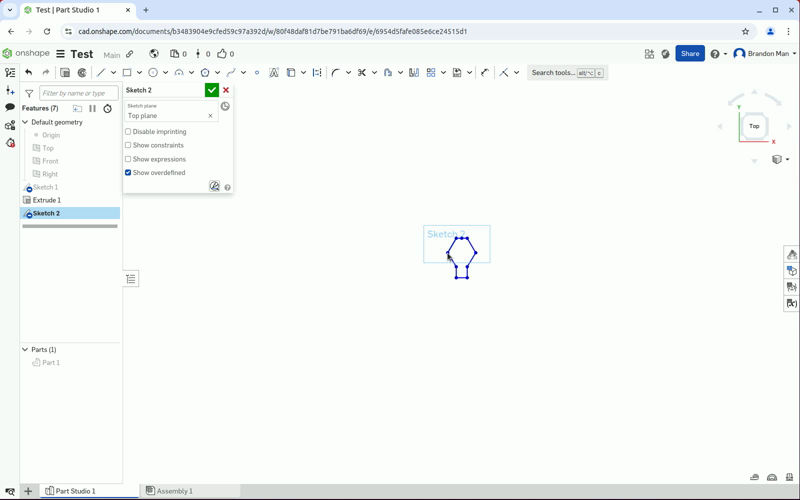
key(c)
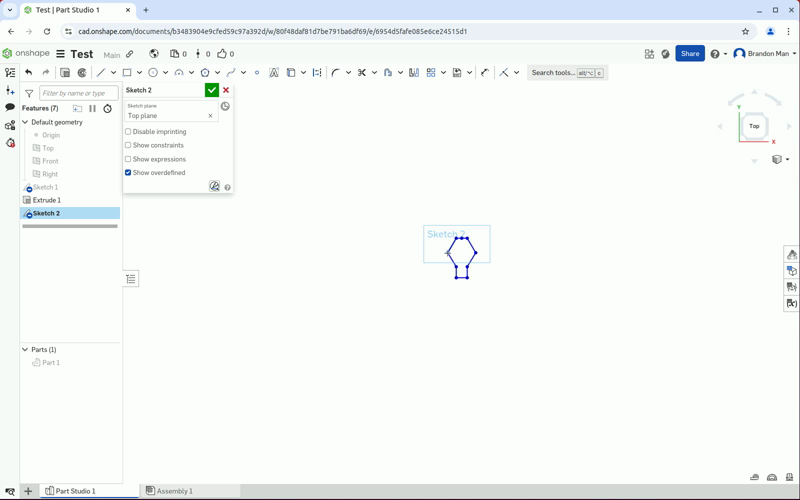
key_down(shift)
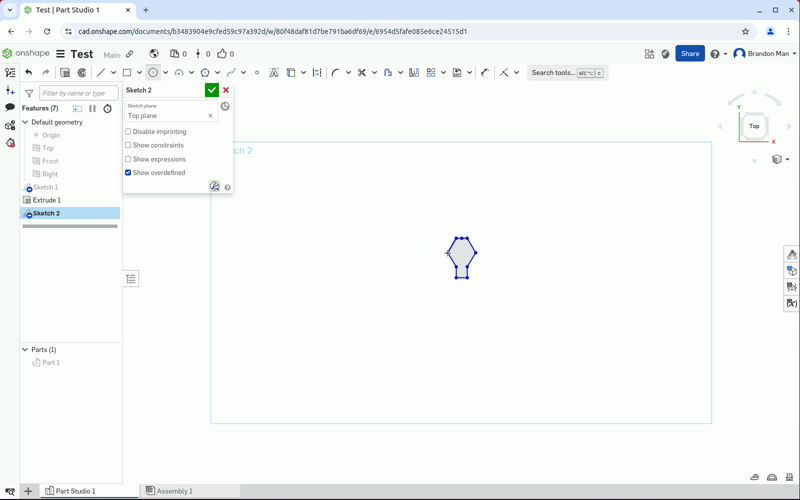
mouse_move(461, 252)
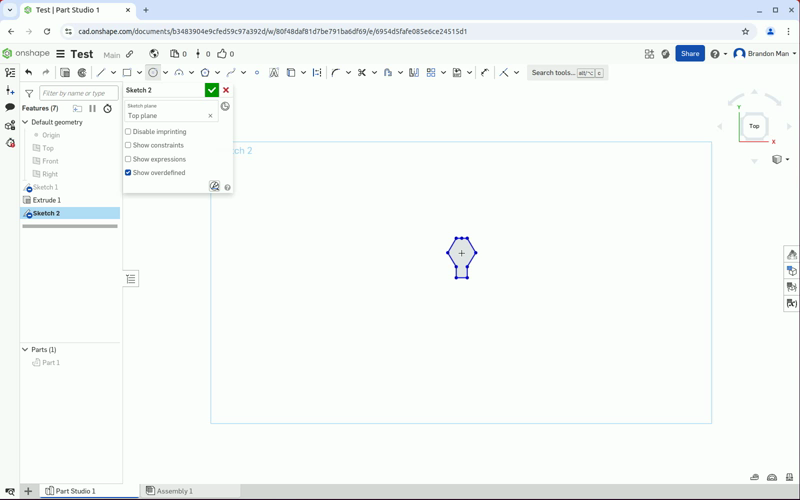
click(461, 252)
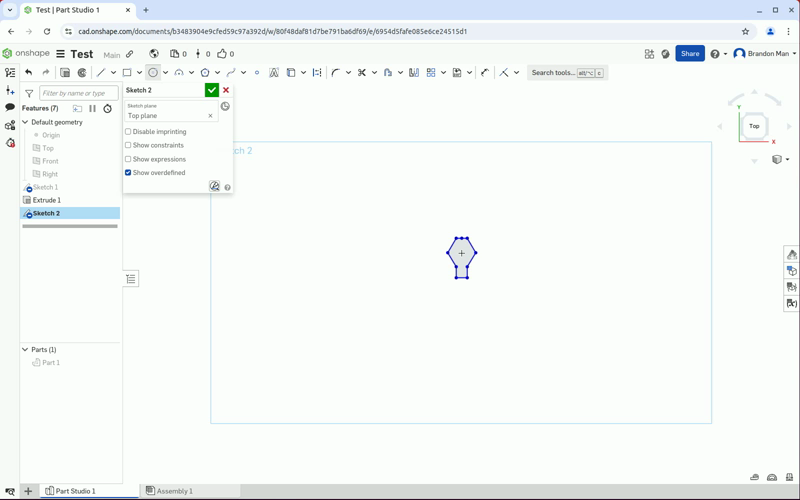
key_up(shift)
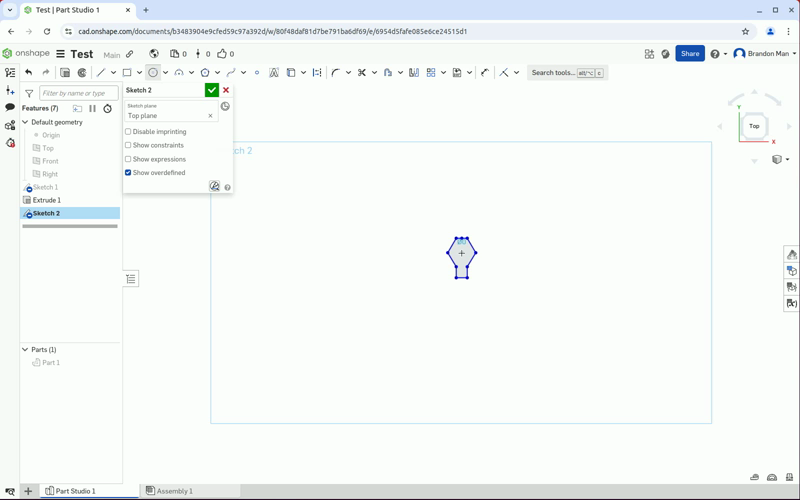
mouse_move(464, 252)
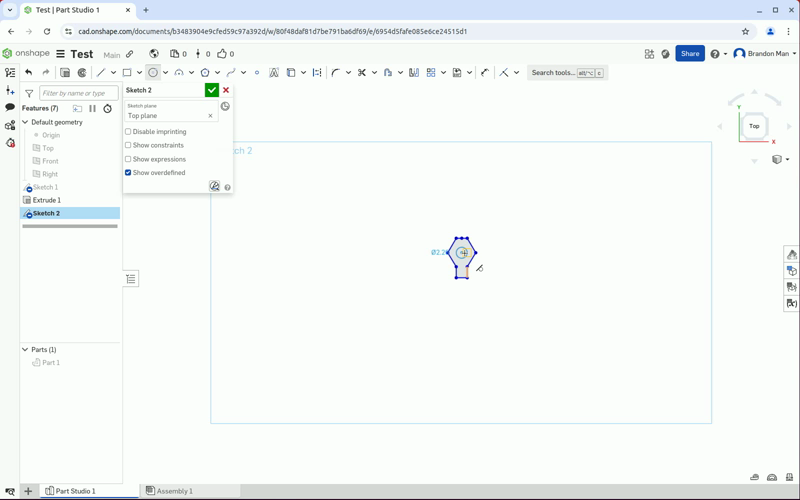
click(464, 252)
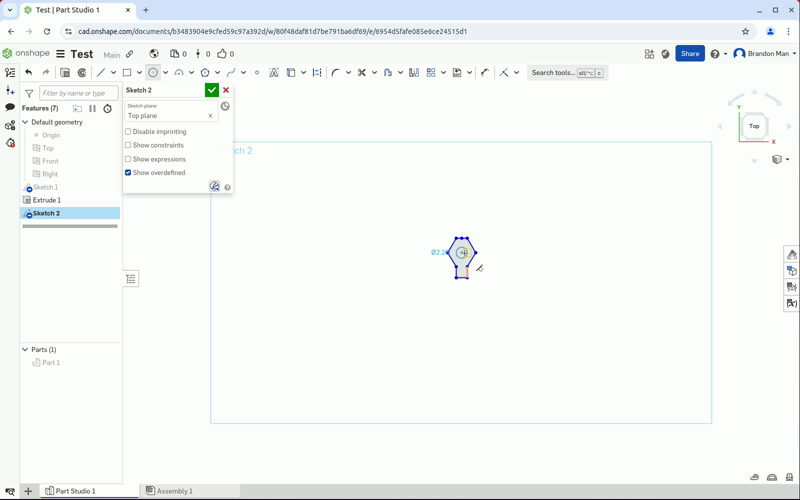
key(esc)
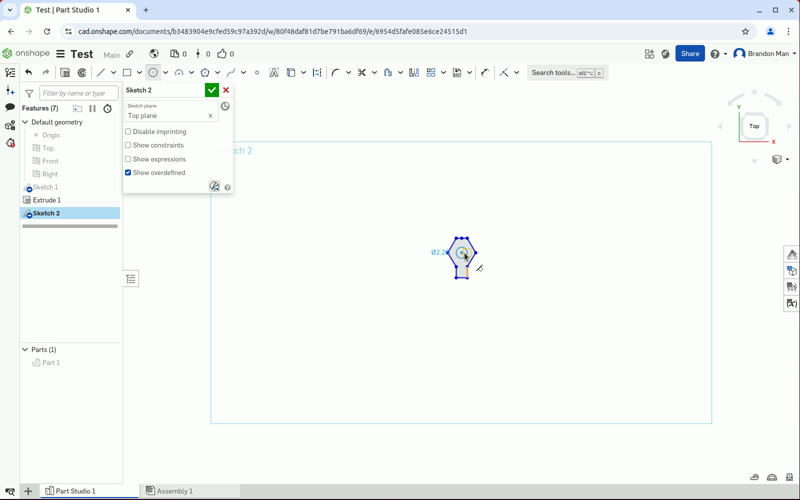
mouse_move(466, 266)
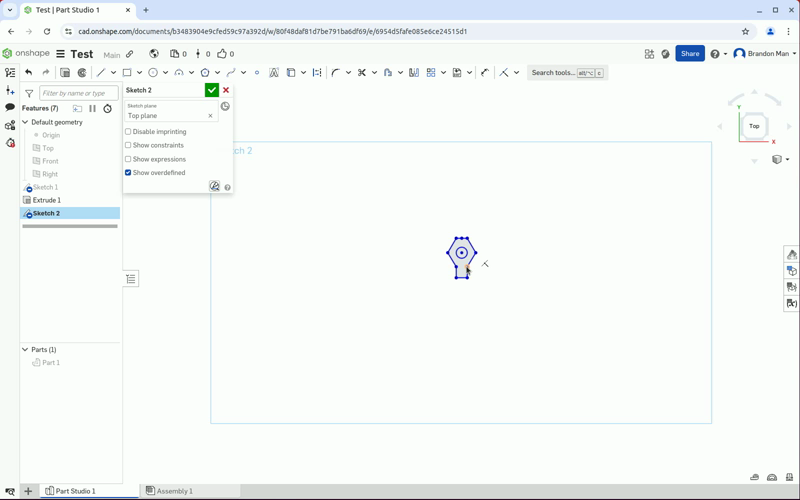
scroll(6)
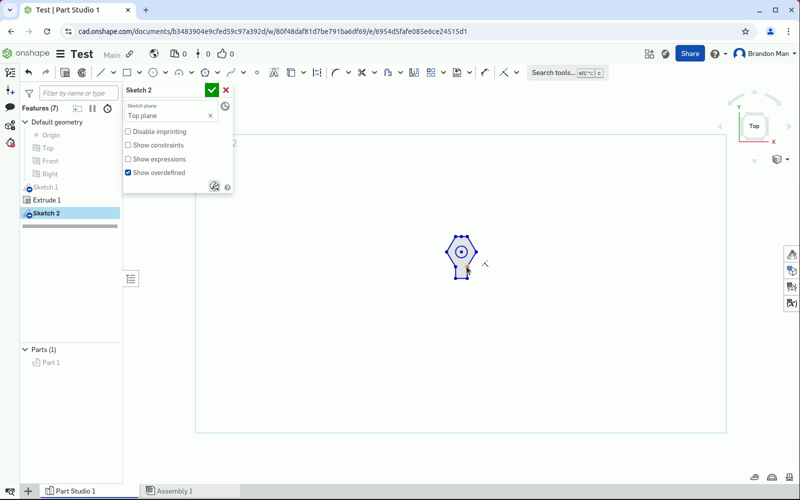
scroll(6)
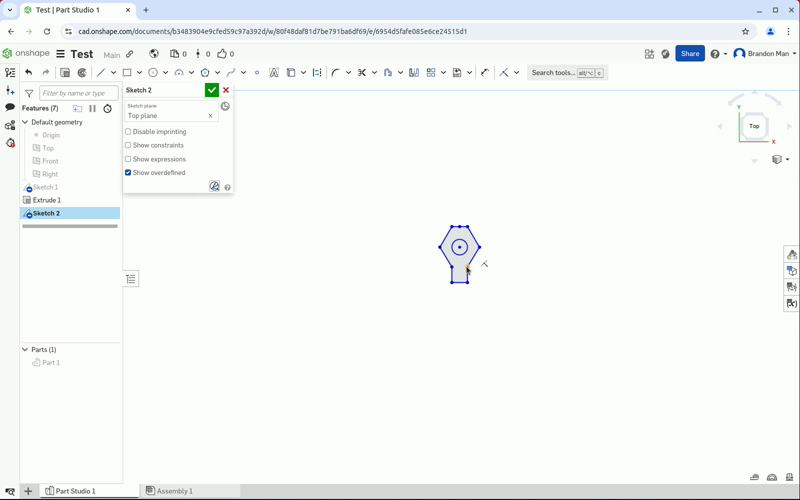
scroll(6)
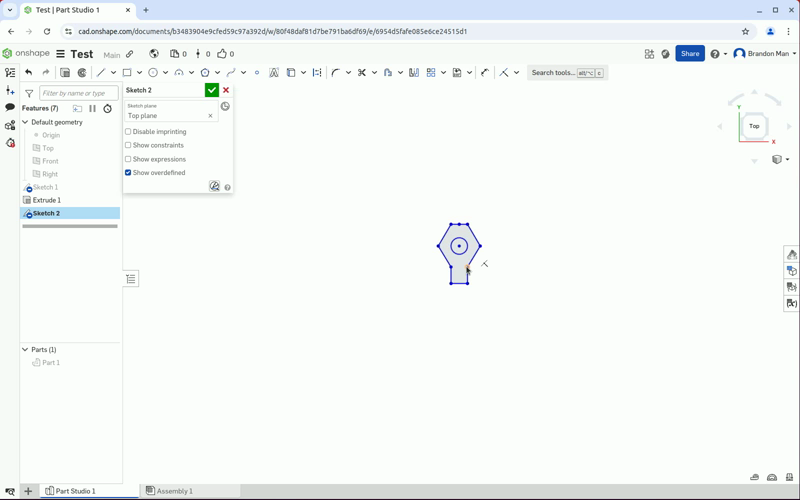
scroll(6)
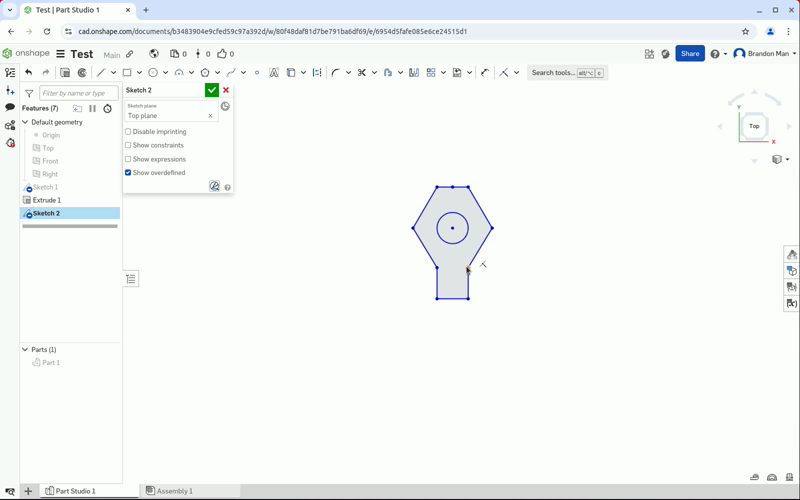
scroll(6)
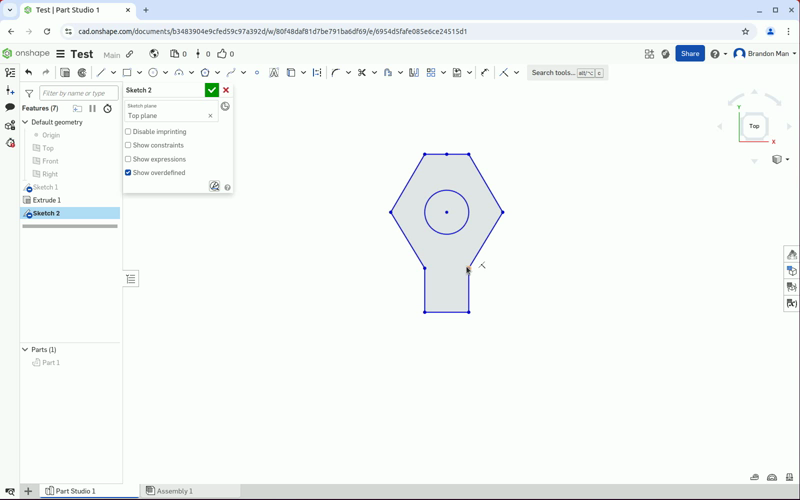
scroll(6)
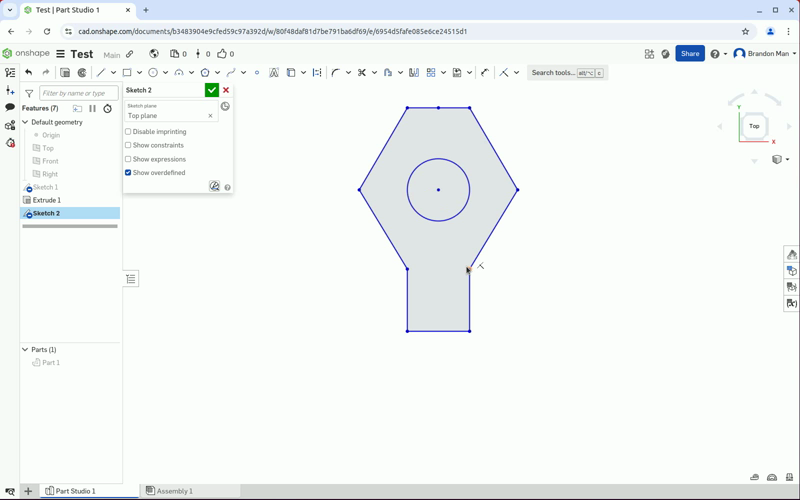
scroll(6)
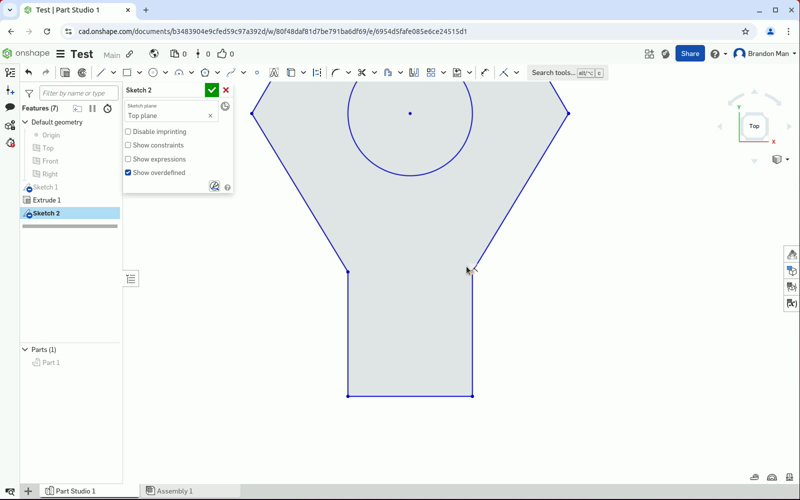
click(466, 266)
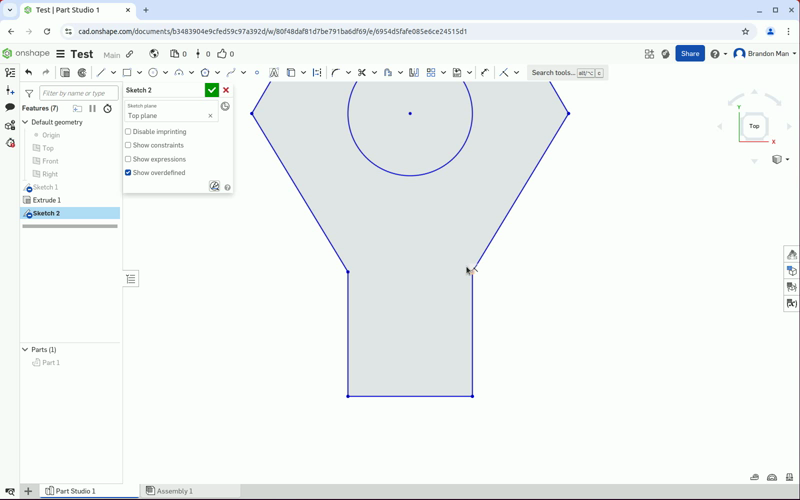
scroll(-6)
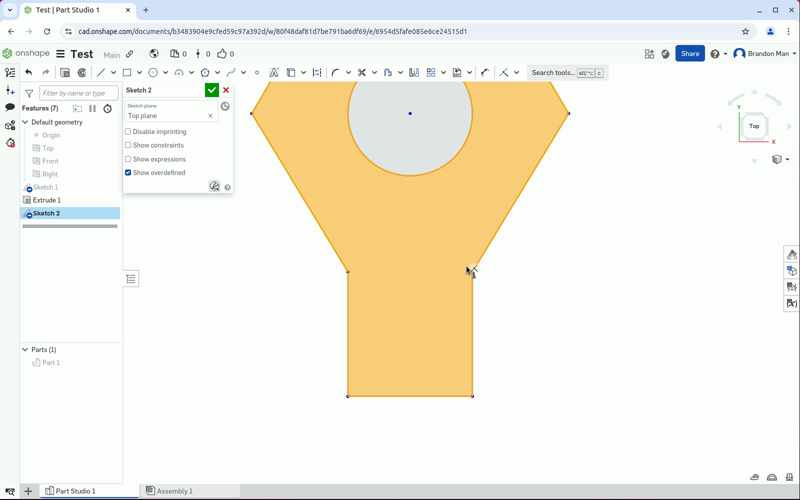
scroll(-6)
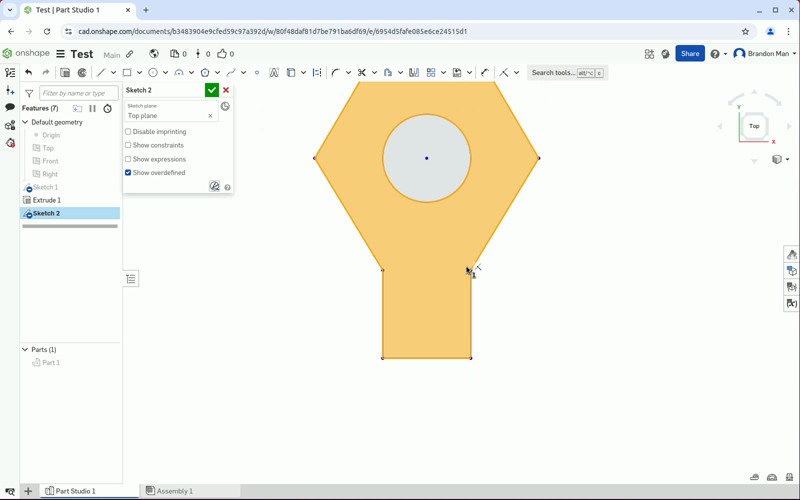
scroll(-6)
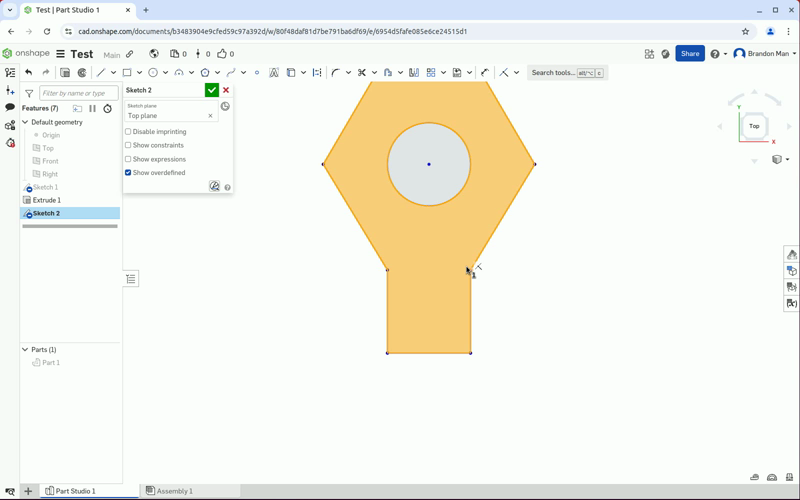
scroll(-6)
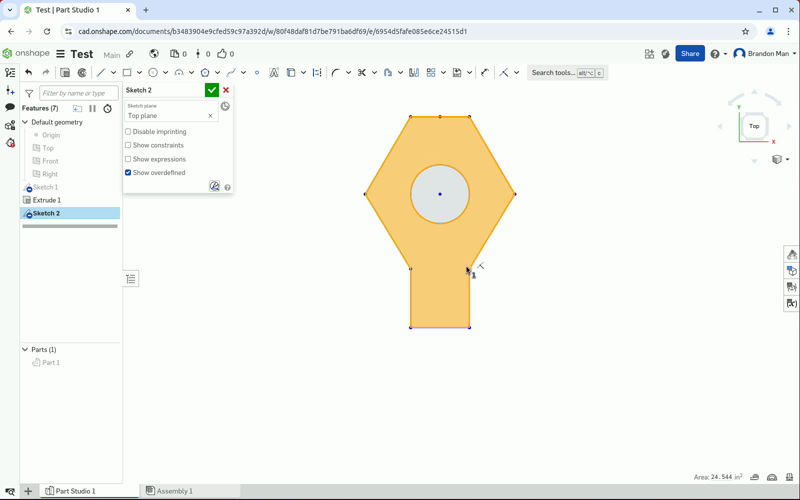
scroll(-6)
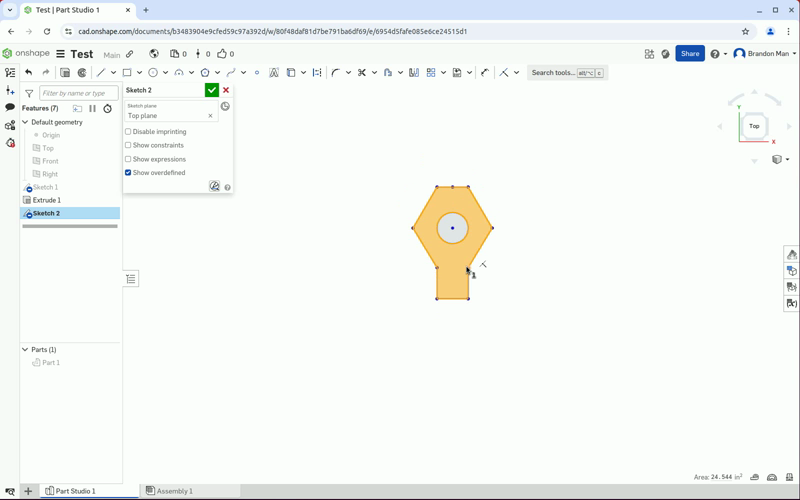
scroll(-6)
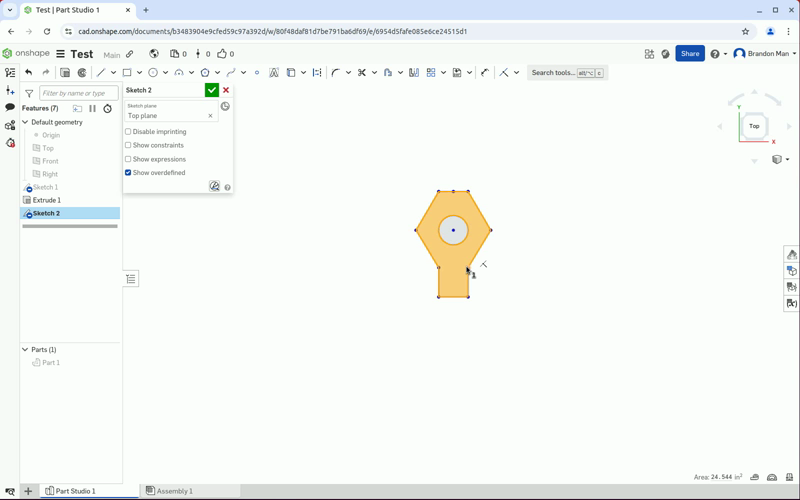
scroll(-6)
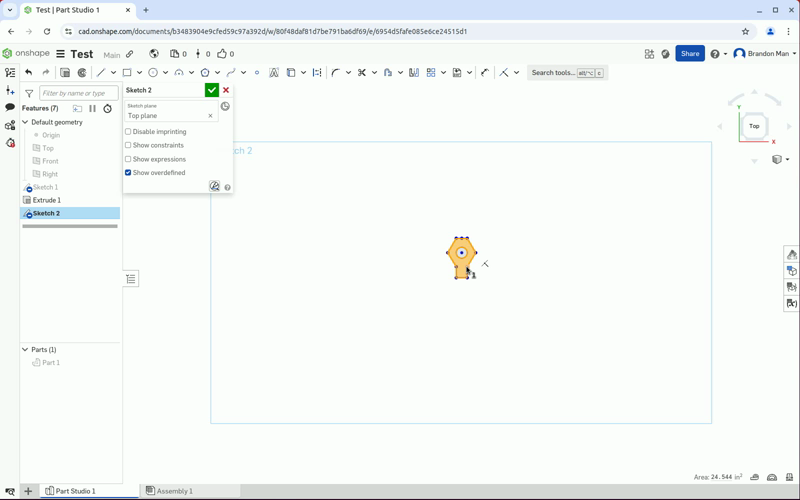
mouse_move(73, 352)
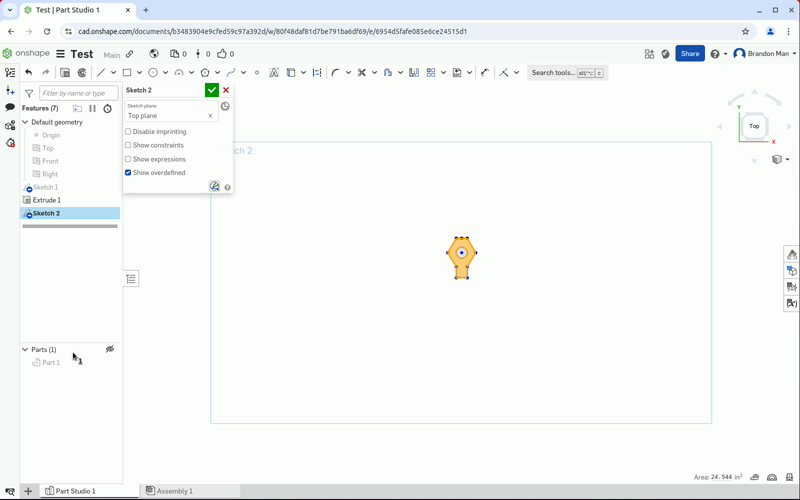
key(shift+y)
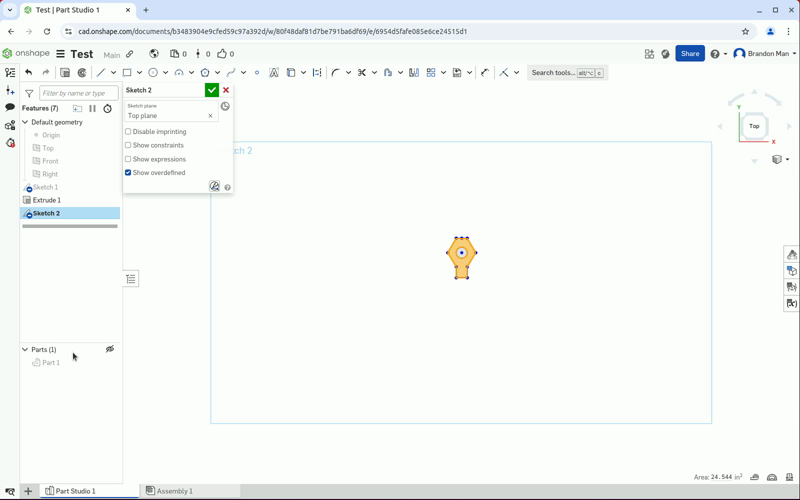
key(shift+e)
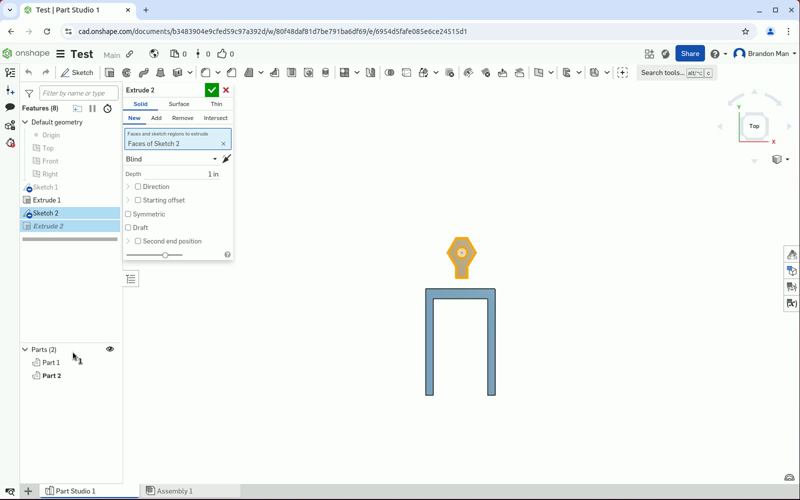
mouse_move(143, 106)
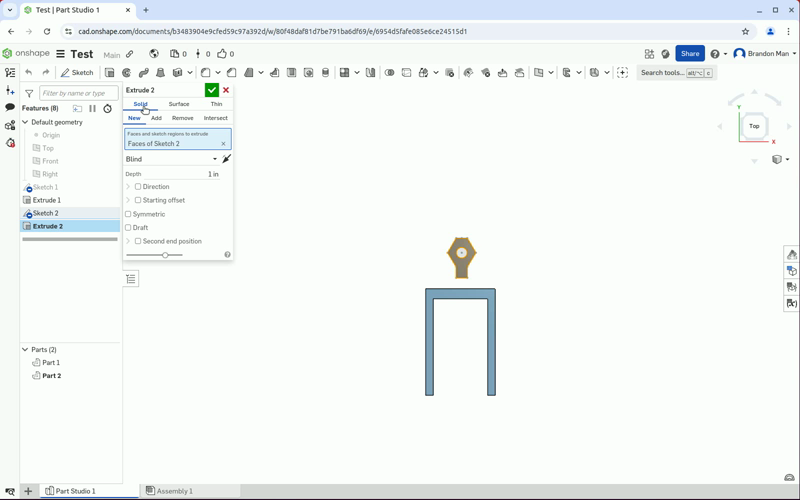
click(143, 106)
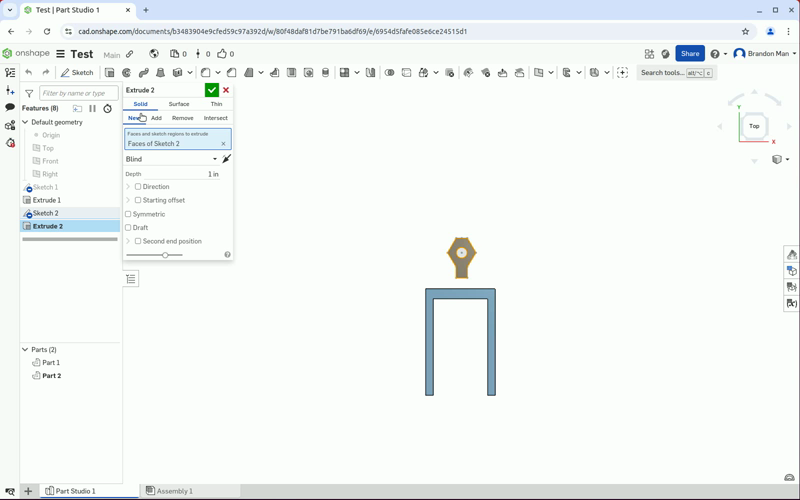
mouse_move(137, 120)
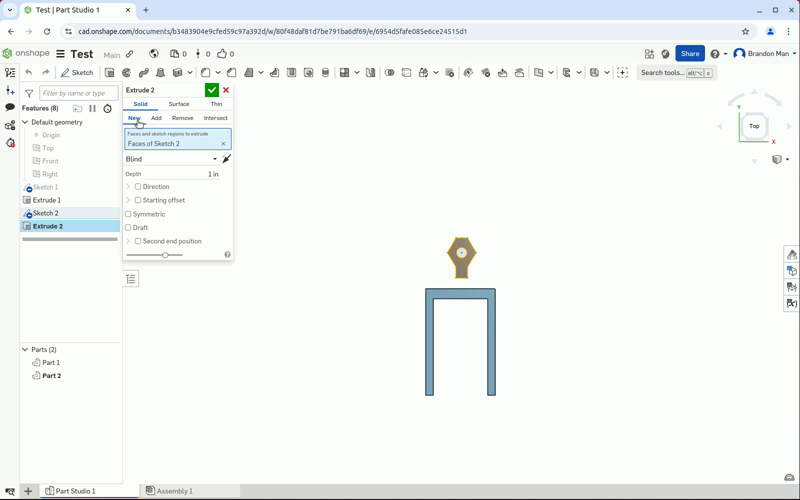
click(137, 120)
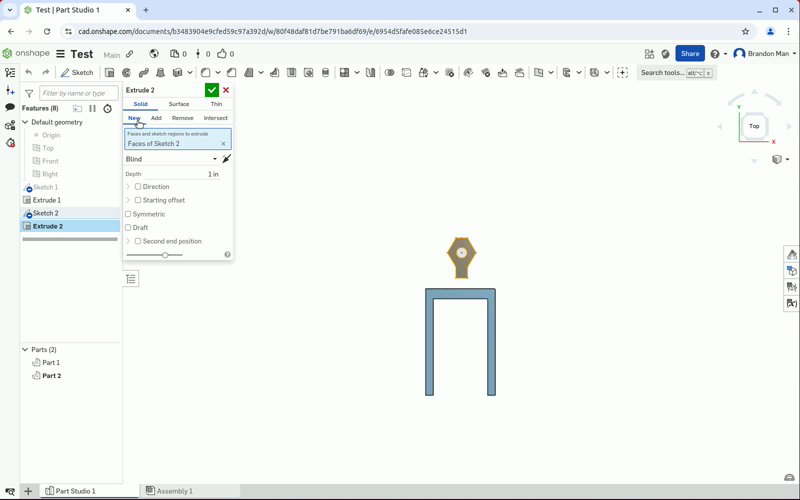
key(tab, 4)
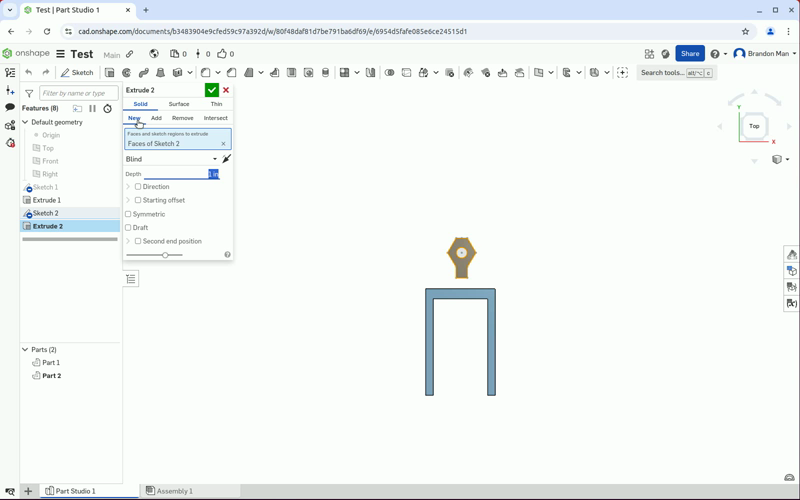
text(2.166)
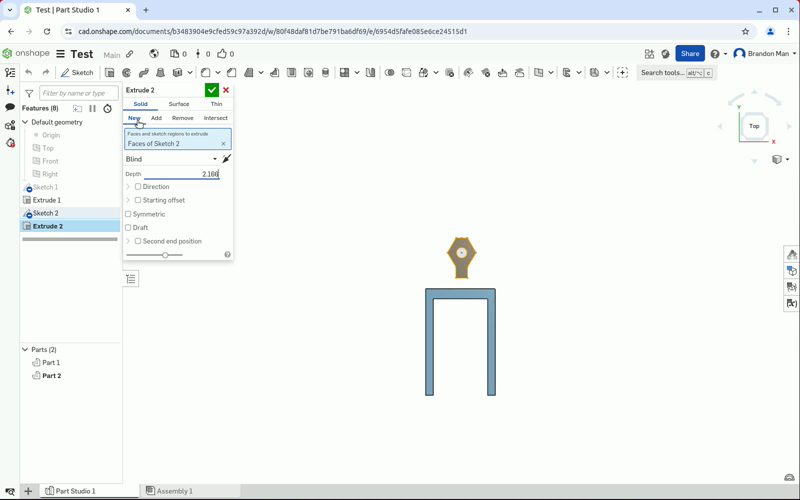
key(enter)
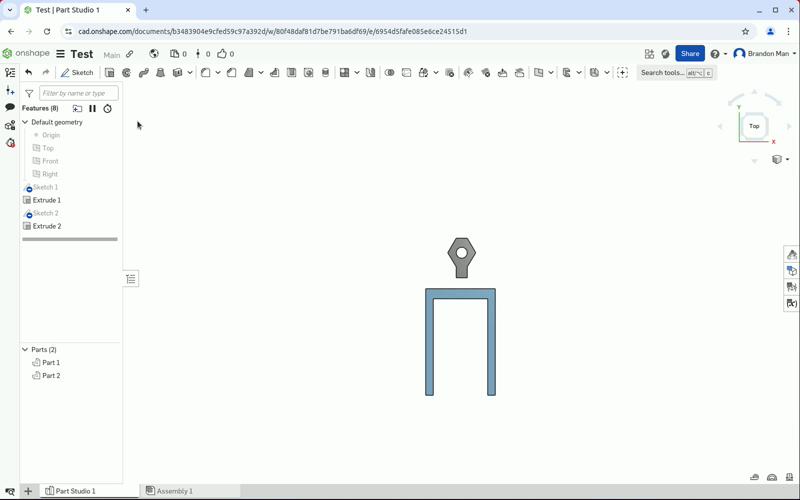
key(shift+h)
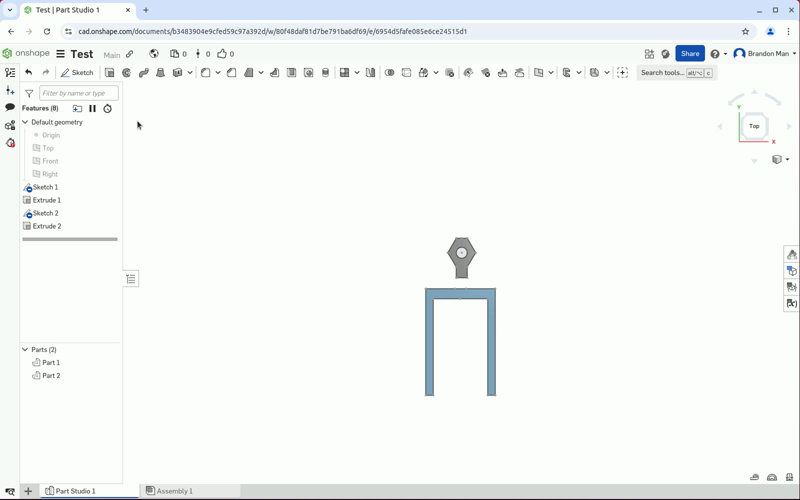
key(shift+h)
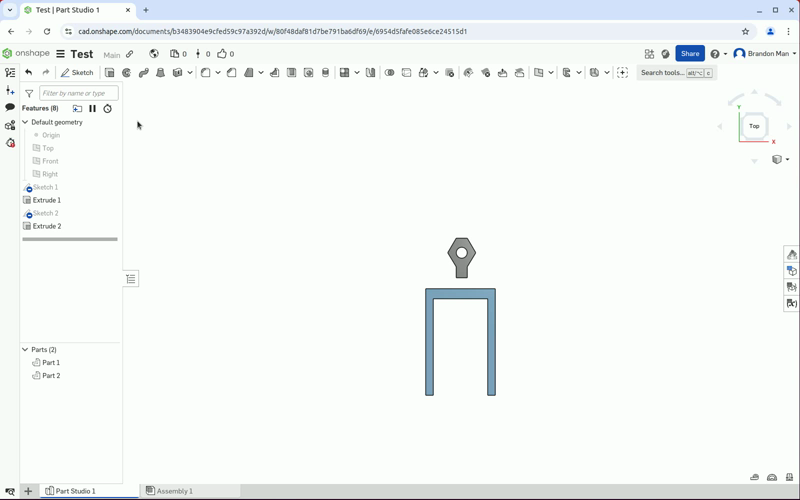
mouse_move(73, 189)
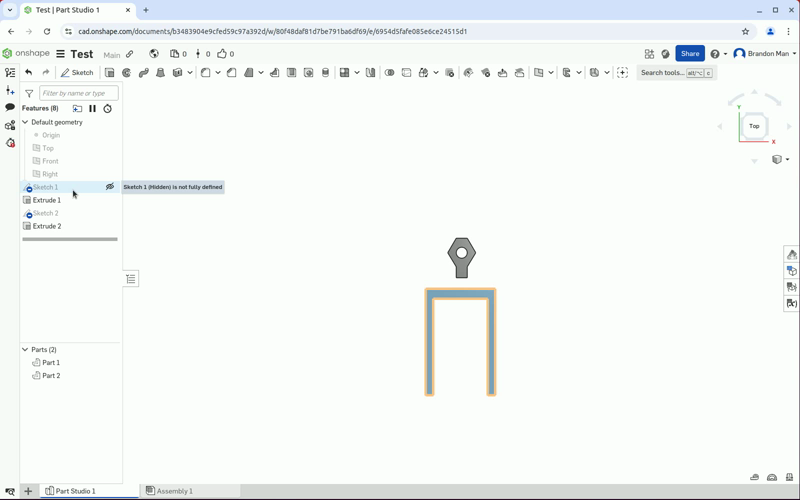
click(73, 189)
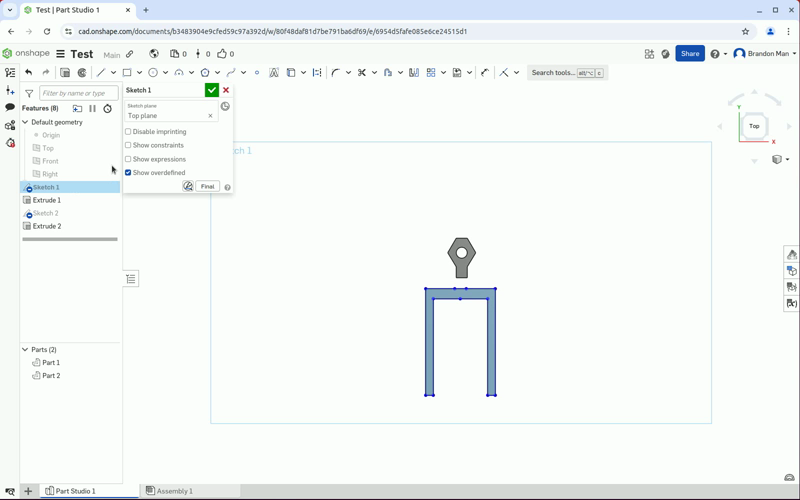
mouse_move(229, 92)
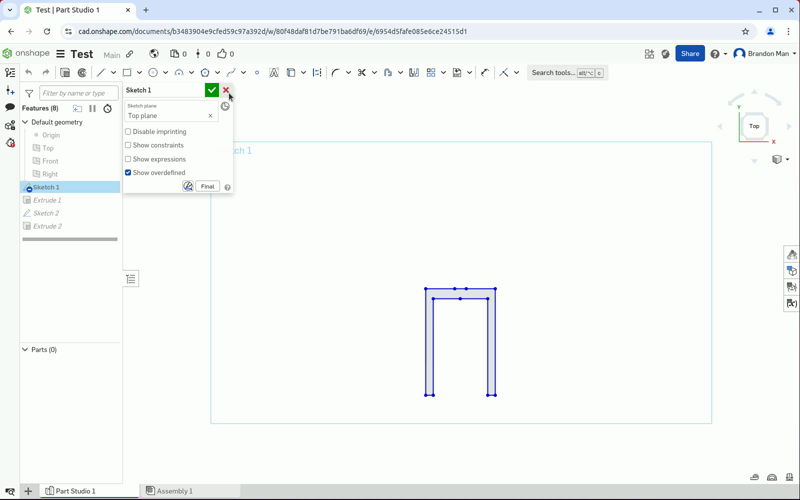
click(229, 92)
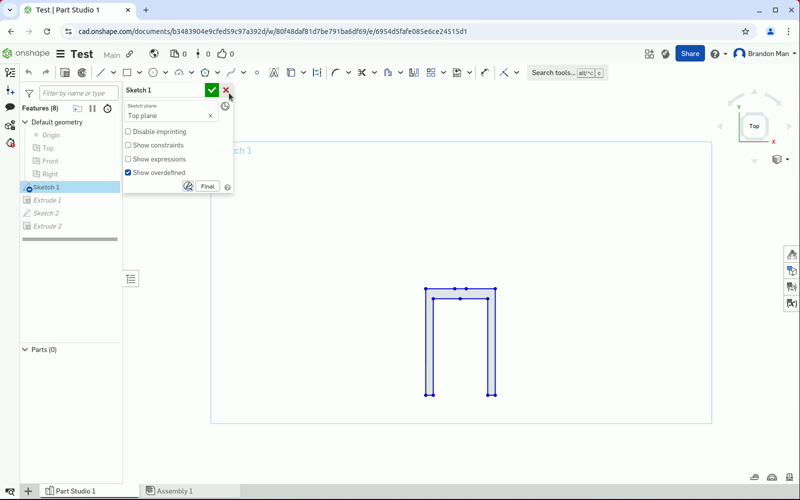
key(shift+s)
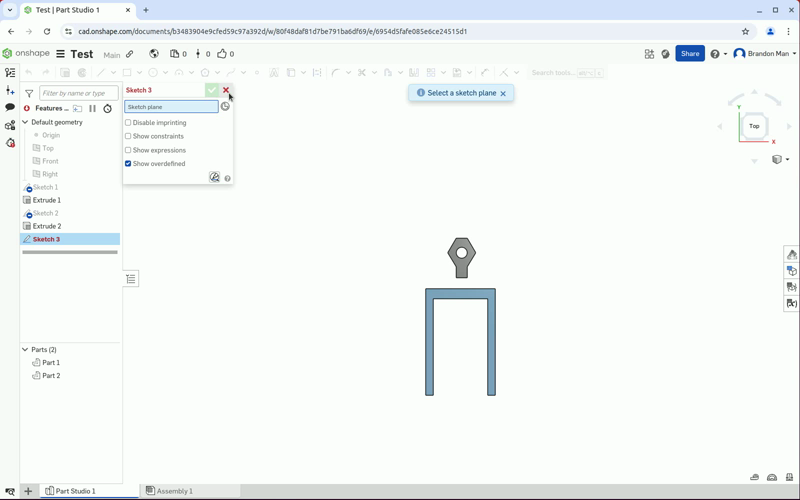
mouse_move(73, 150)
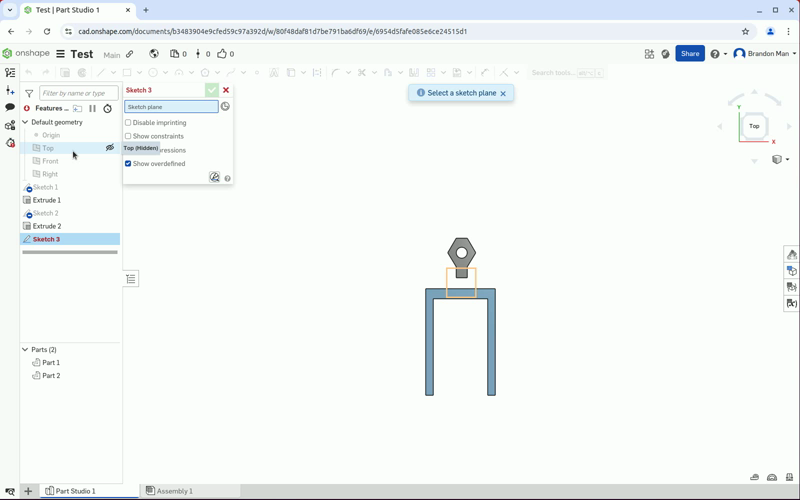
click(73, 150)
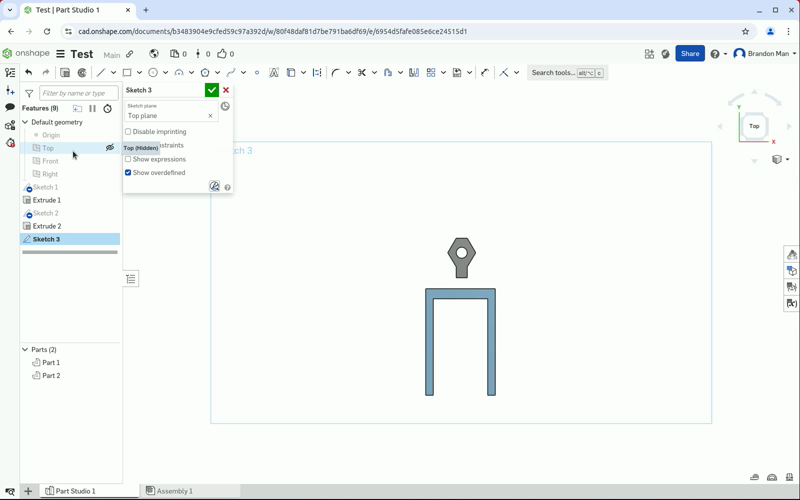
mouse_move(73, 352)
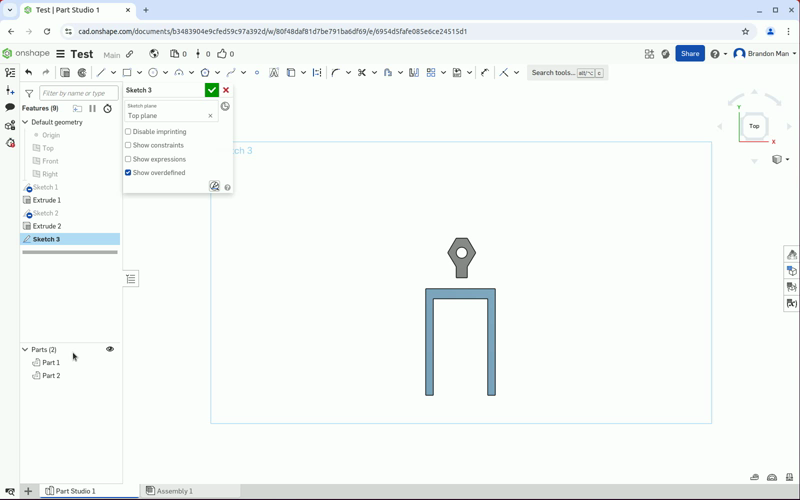
key(y)
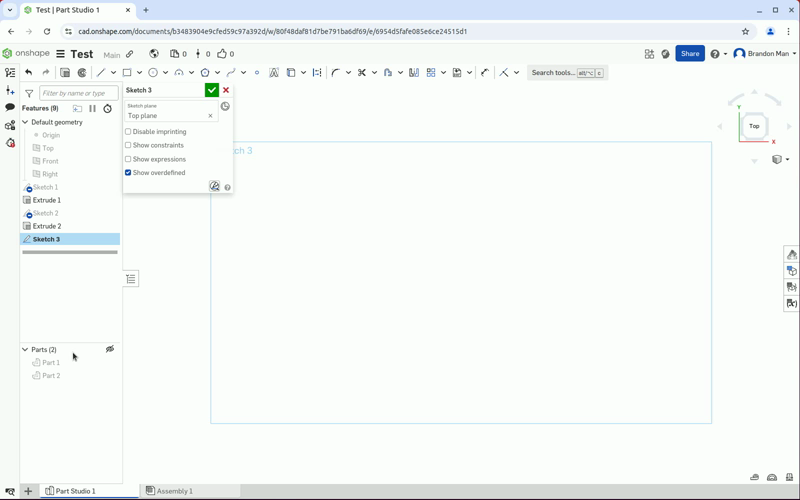
key(l)
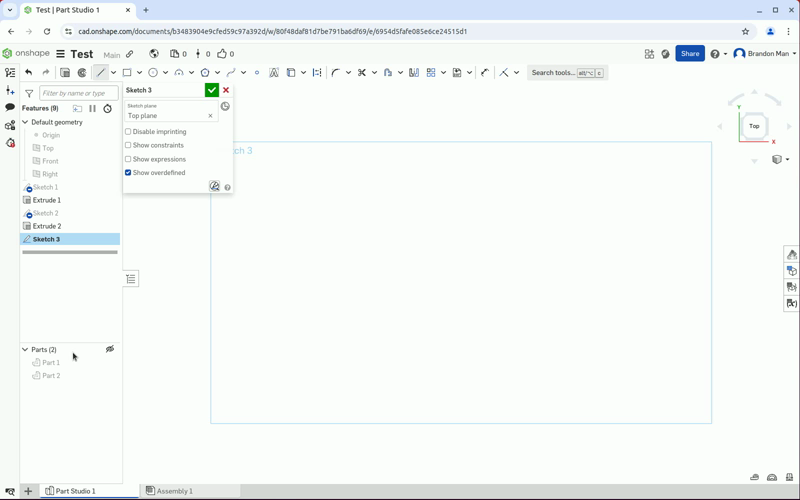
key_down(shift)
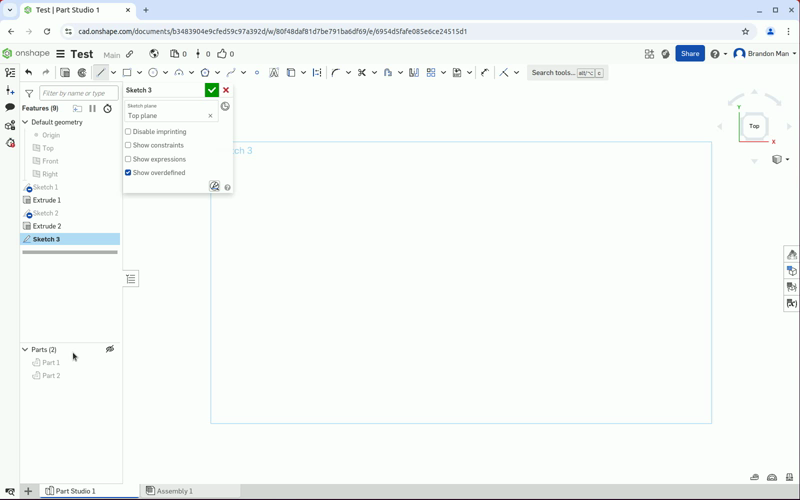
mouse_move(454, 288)
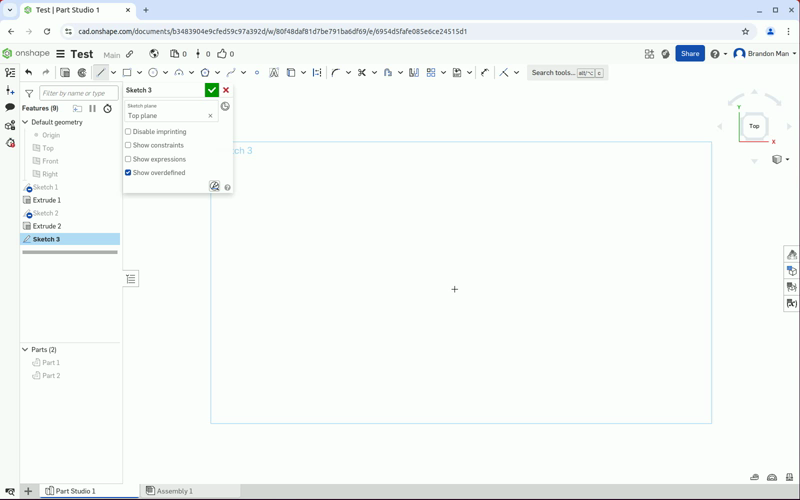
click(454, 288)
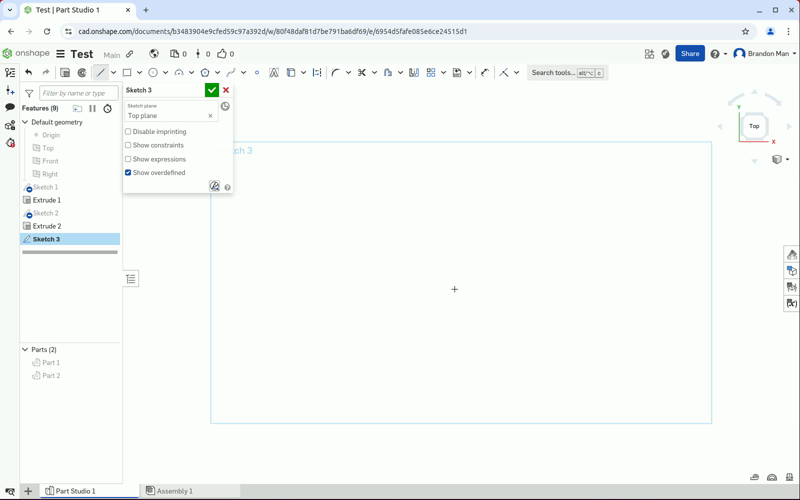
key_up(shift)
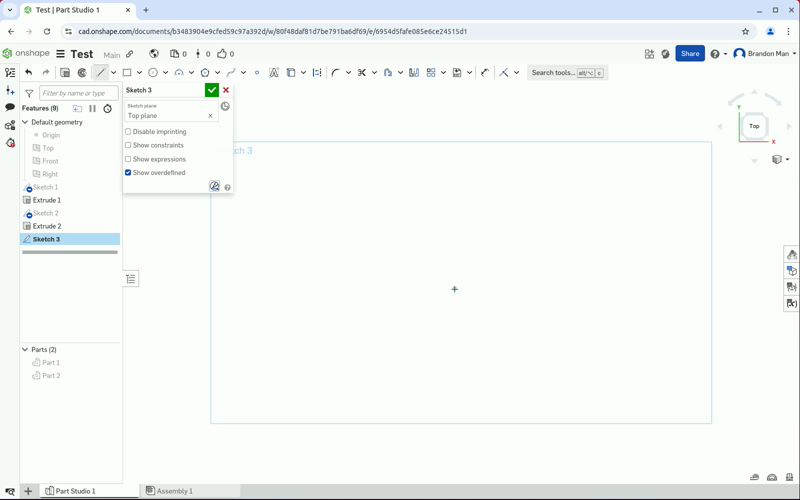
key_down(shift)
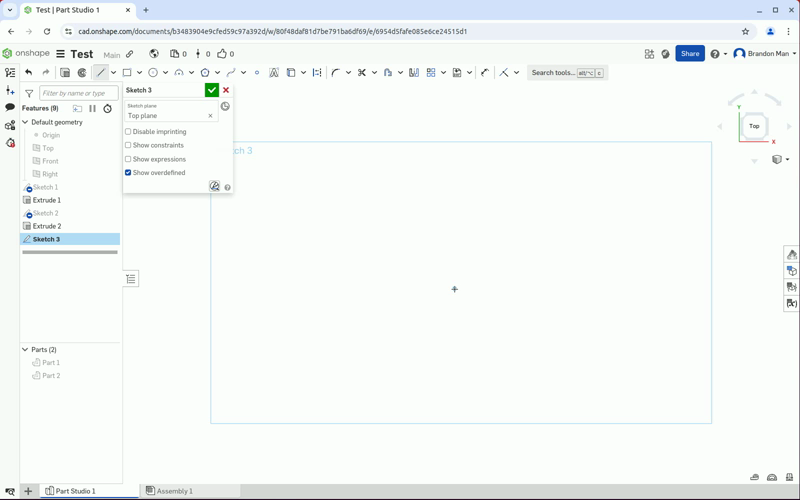
mouse_move(484, 288)
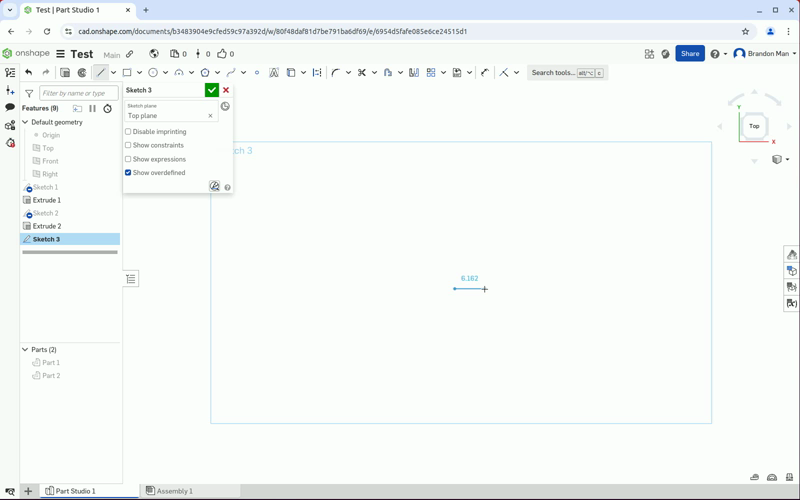
mouse_move(466, 288)
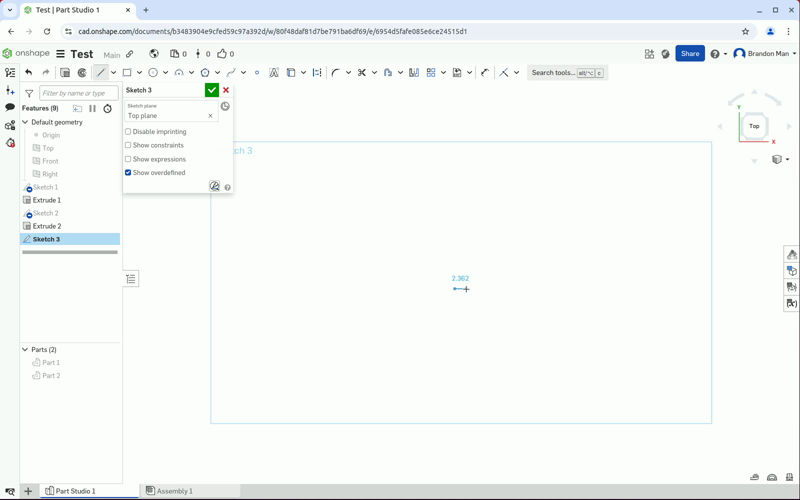
click(466, 288)
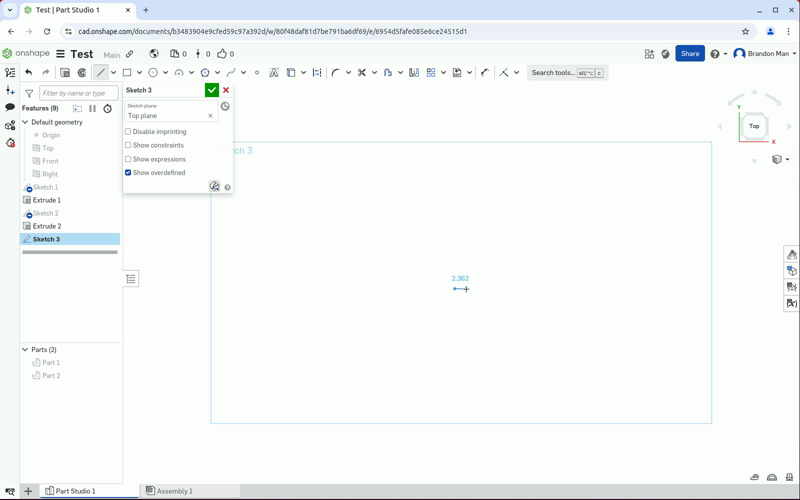
key_up(shift)
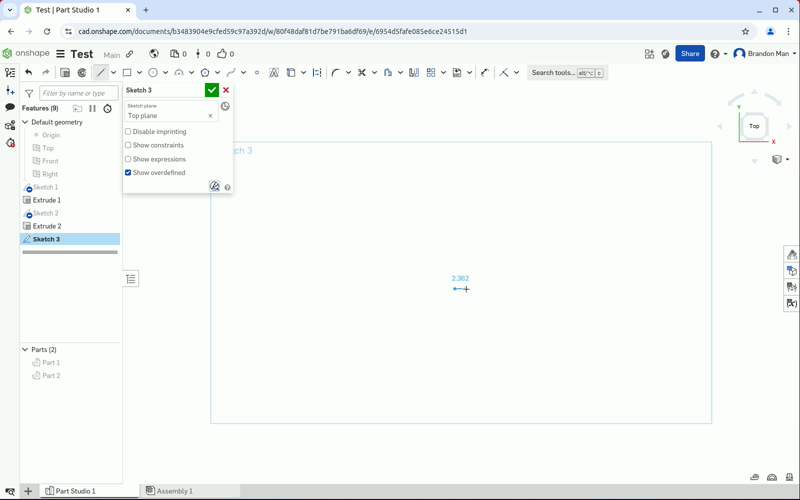
key_down(shift)
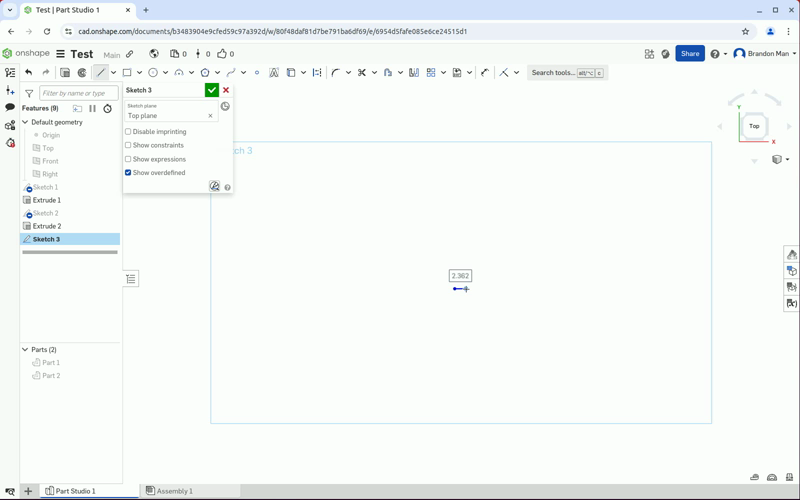
mouse_move(496, 288)
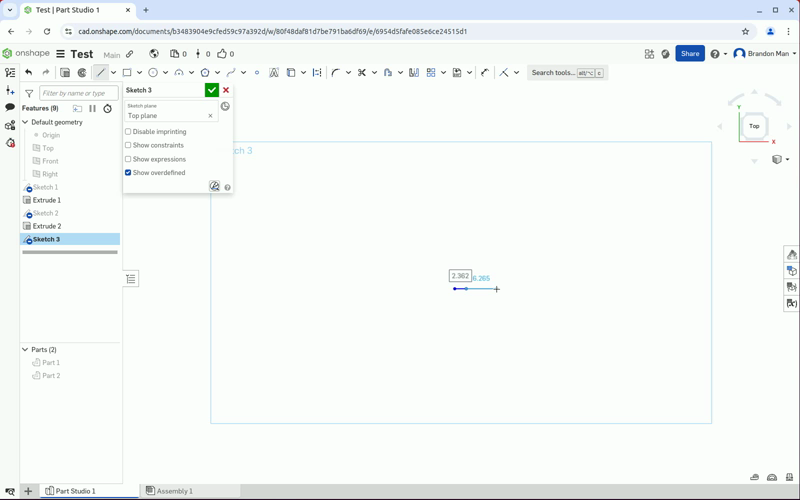
mouse_move(466, 277)
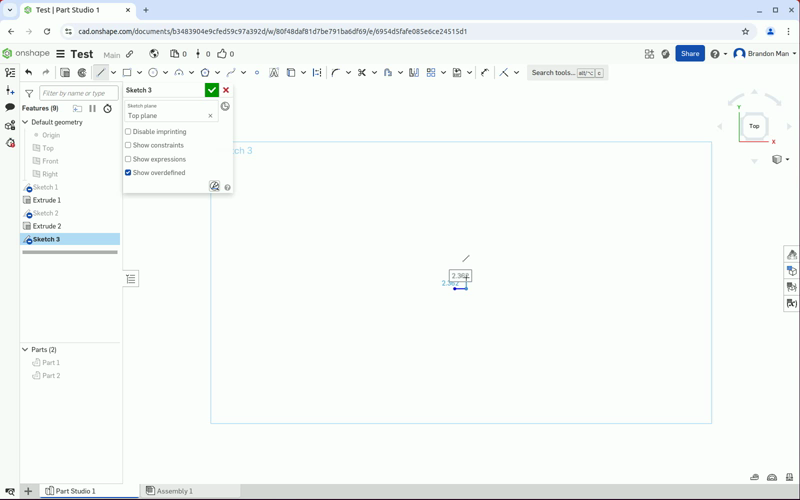
click(466, 277)
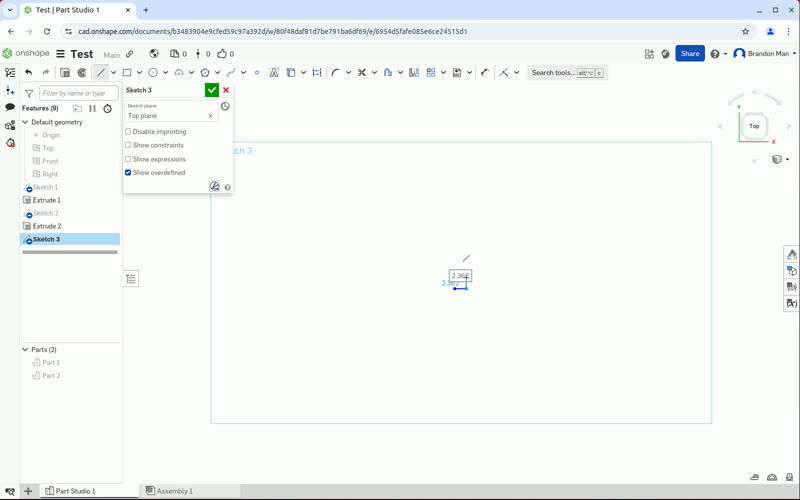
key_up(shift)
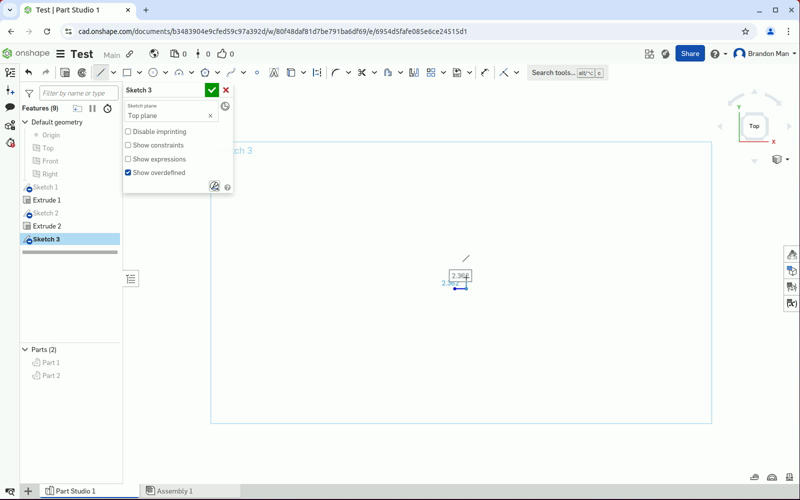
key_down(shift)
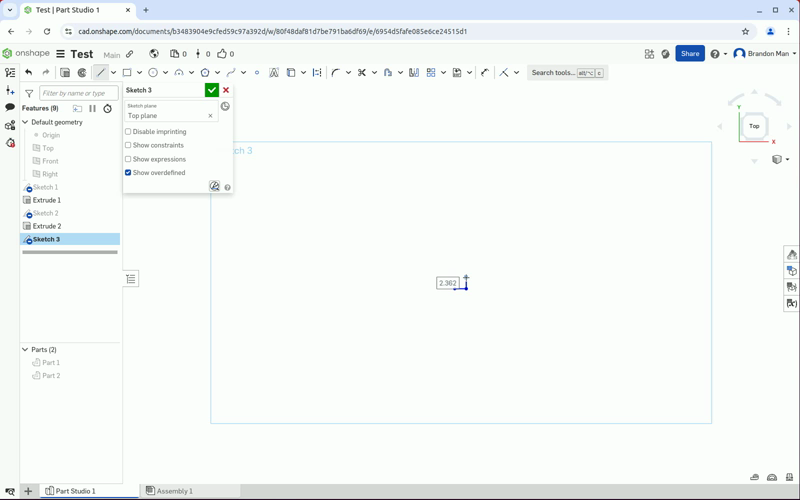
mouse_move(496, 277)
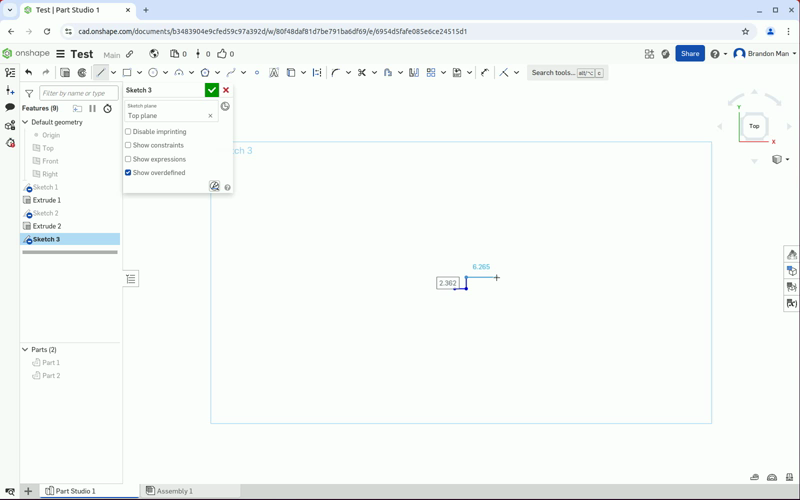
mouse_move(454, 277)
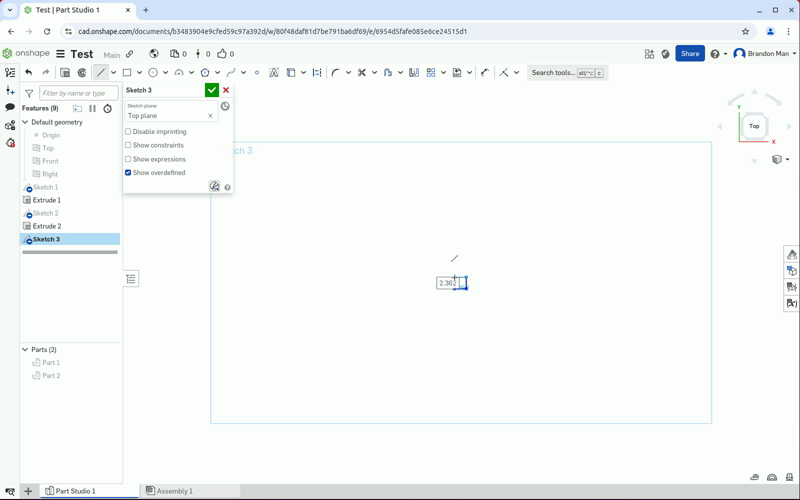
click(454, 277)
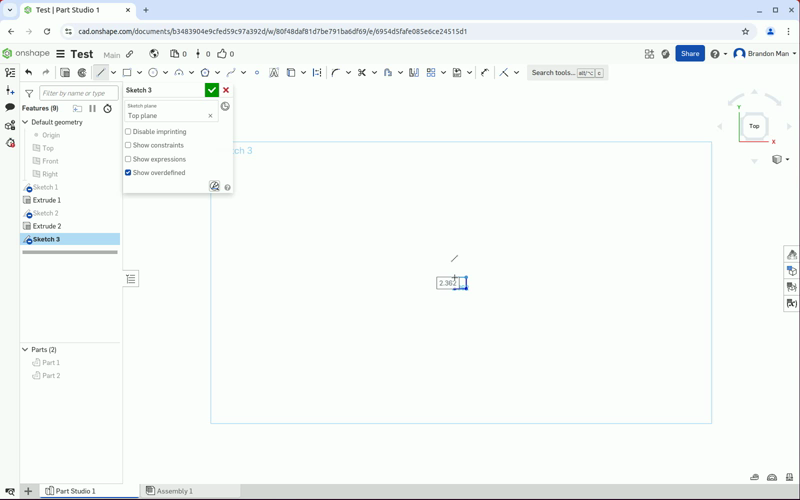
key_up(shift)
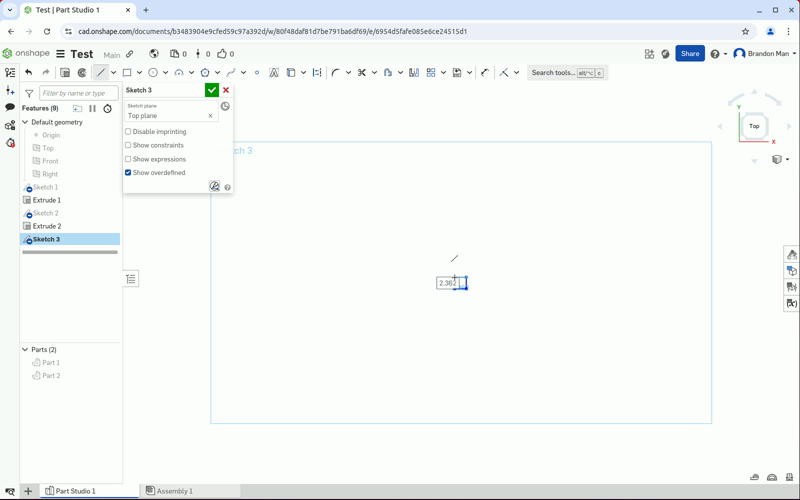
mouse_move(484, 277)
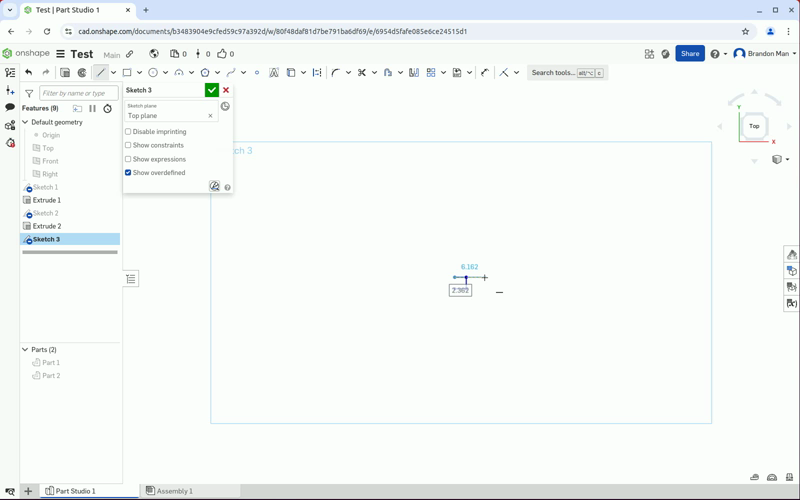
key_down(shift)
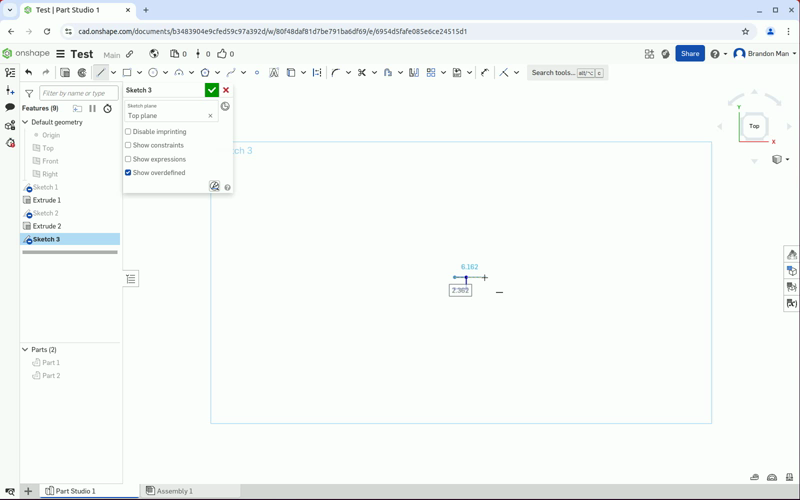
mouse_move(454, 288)
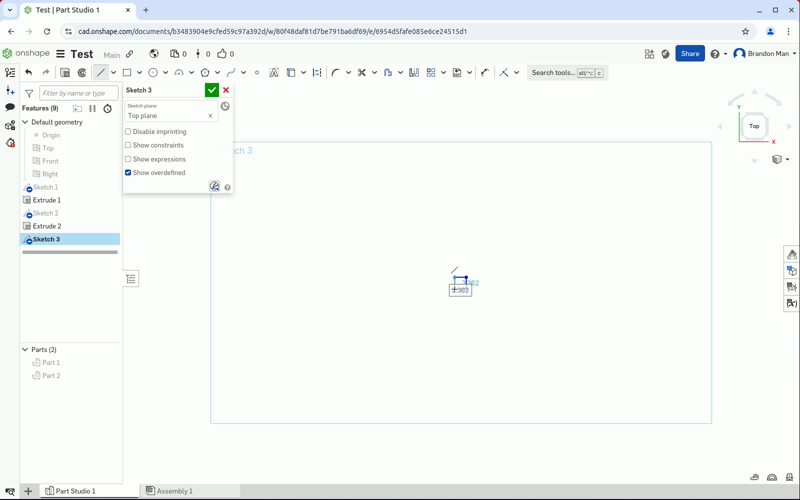
key_up(shift)
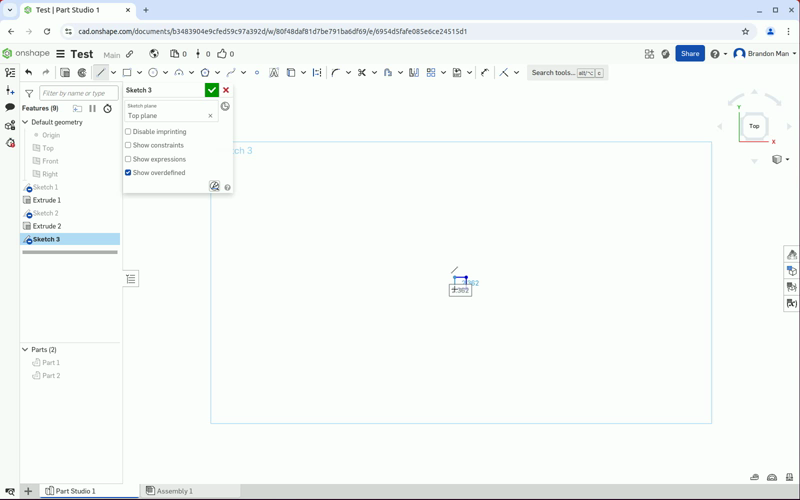
click(454, 288)
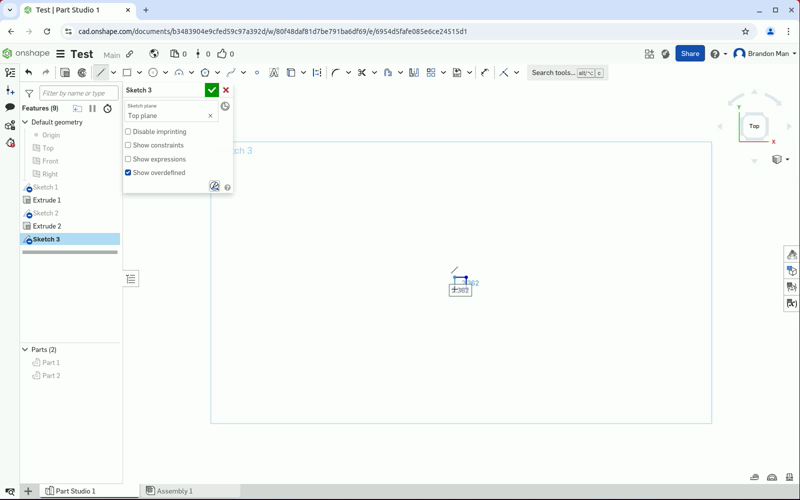
key(esc)
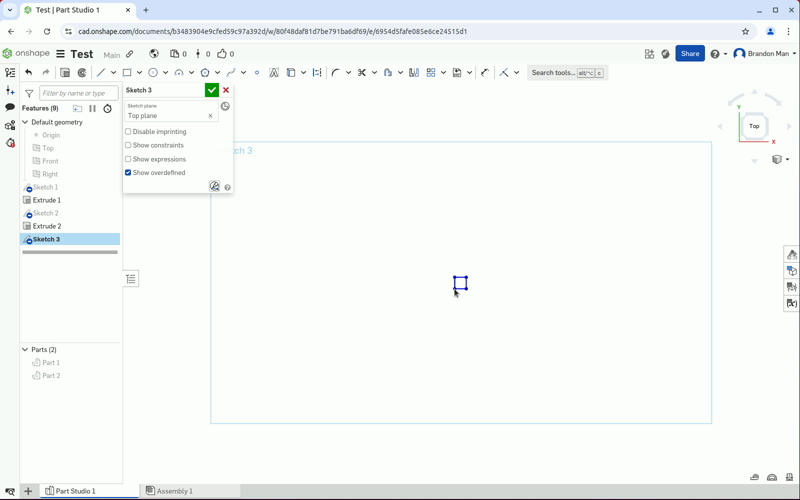
key(c)
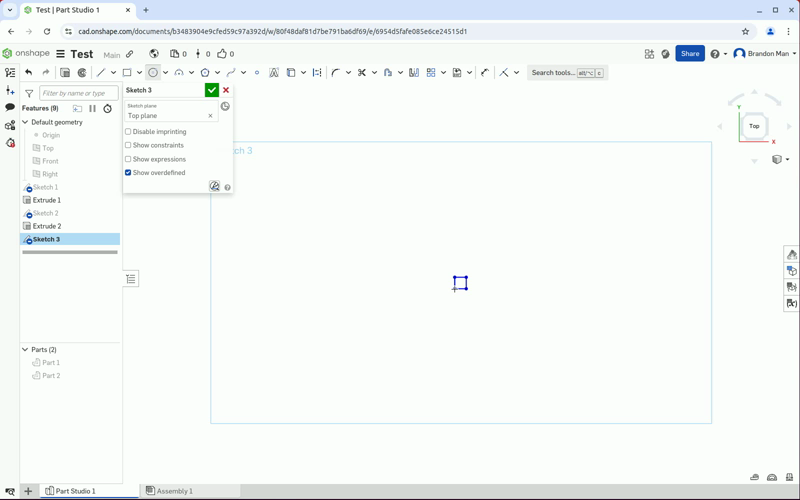
key_down(shift)
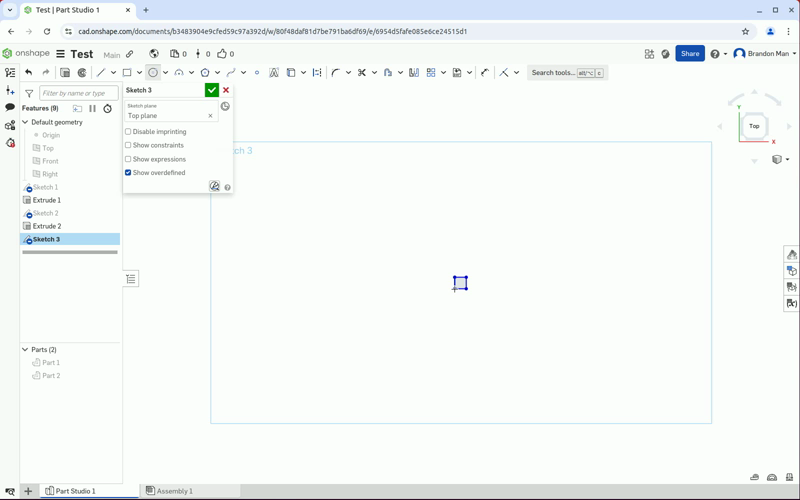
mouse_move(460, 282)
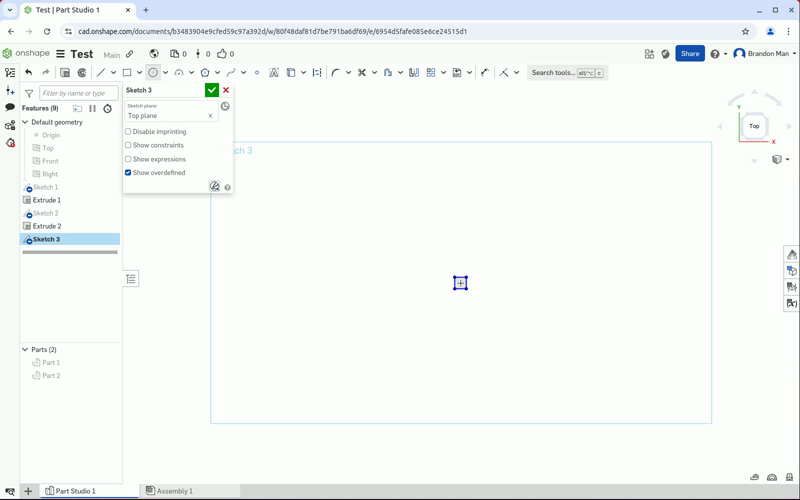
click(460, 282)
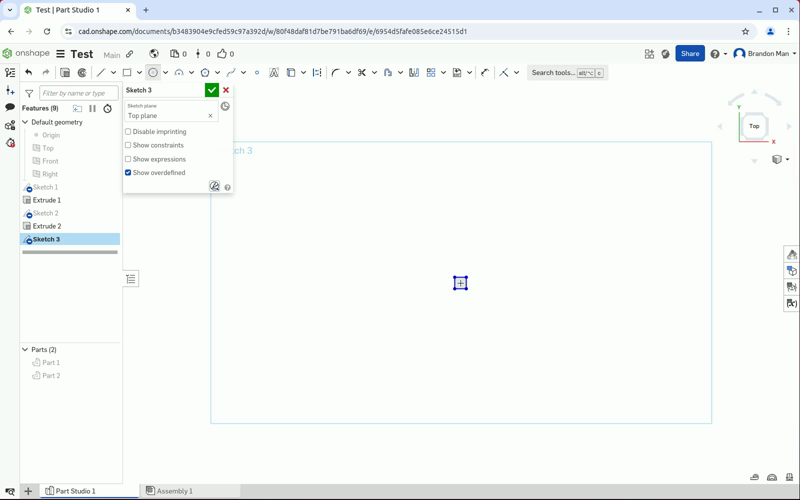
key_up(shift)
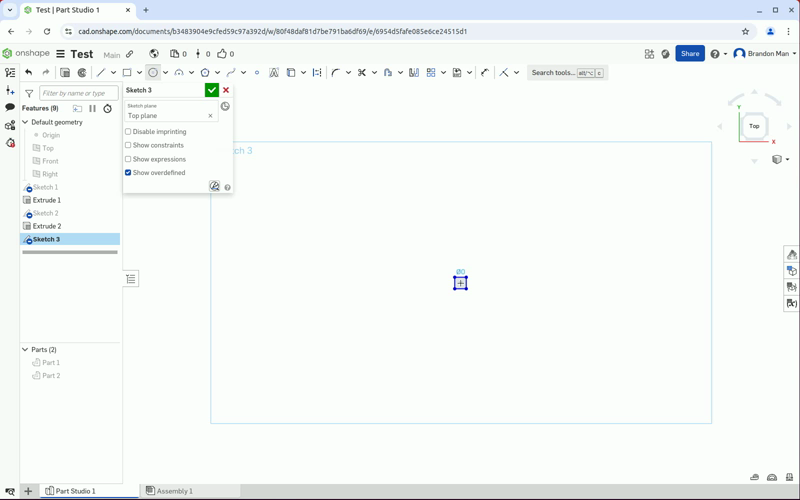
mouse_move(463, 282)
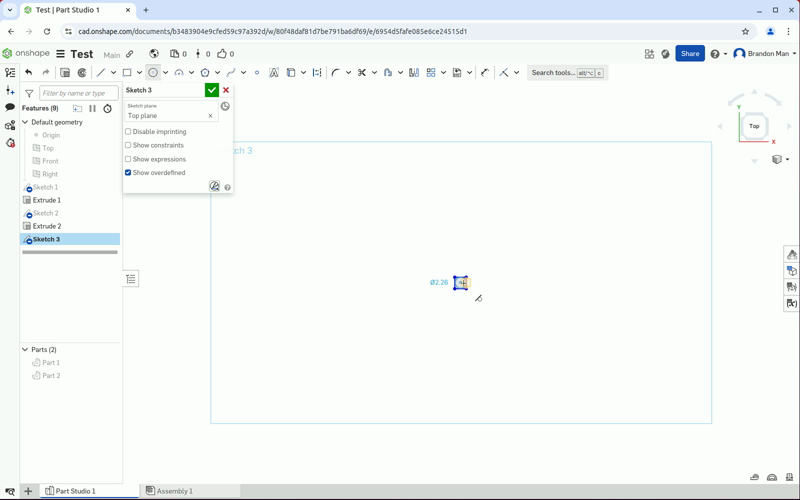
click(463, 282)
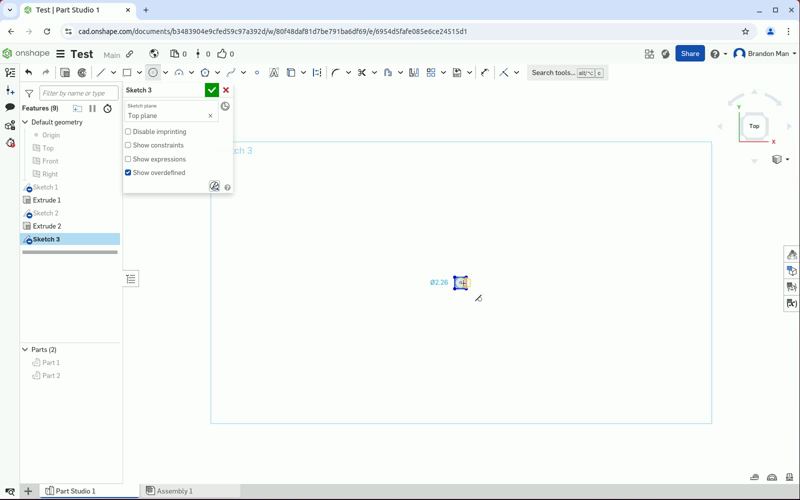
key(esc)
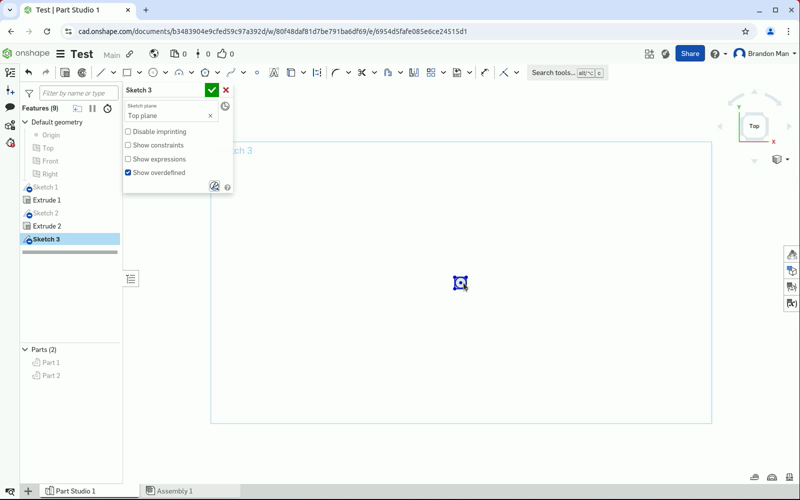
mouse_move(462, 278)
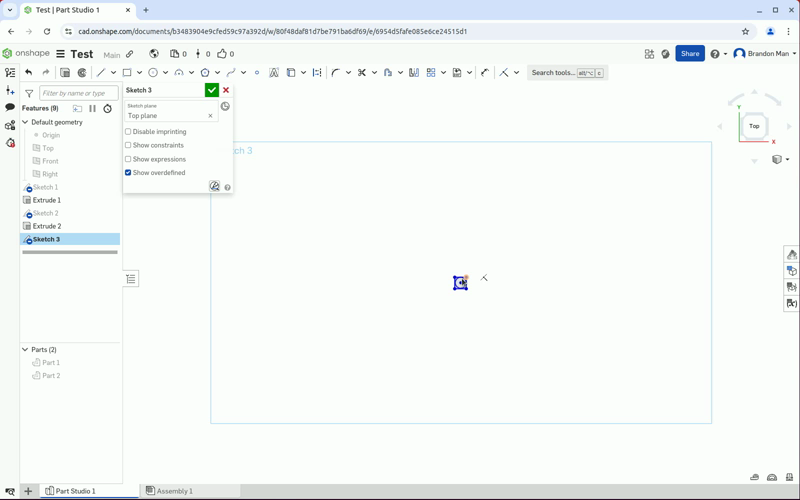
scroll(6)
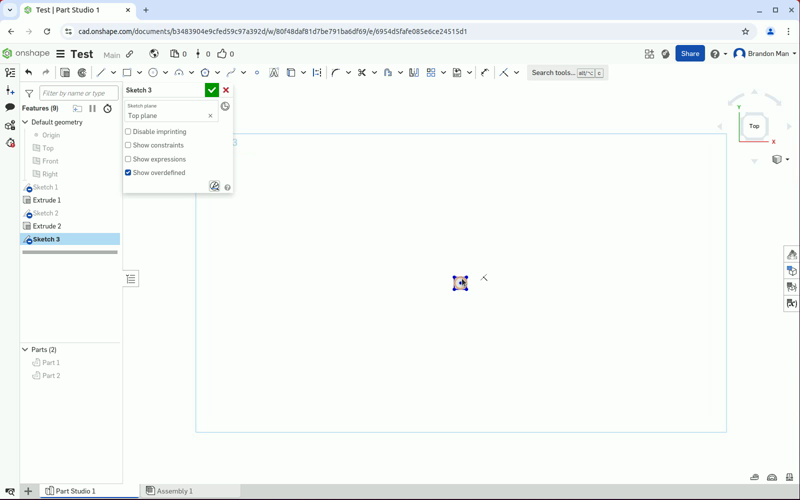
scroll(6)
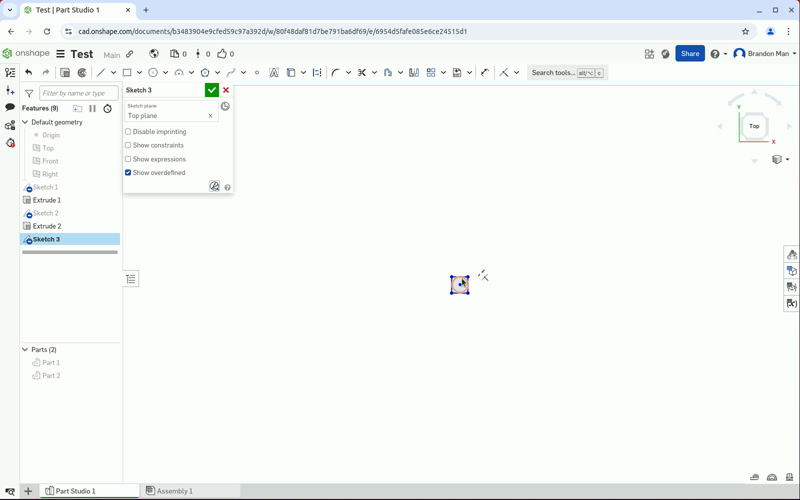
scroll(6)
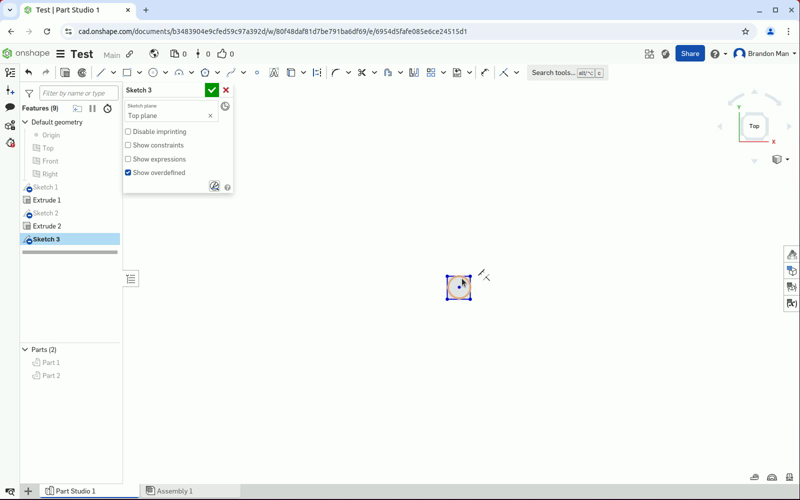
scroll(6)
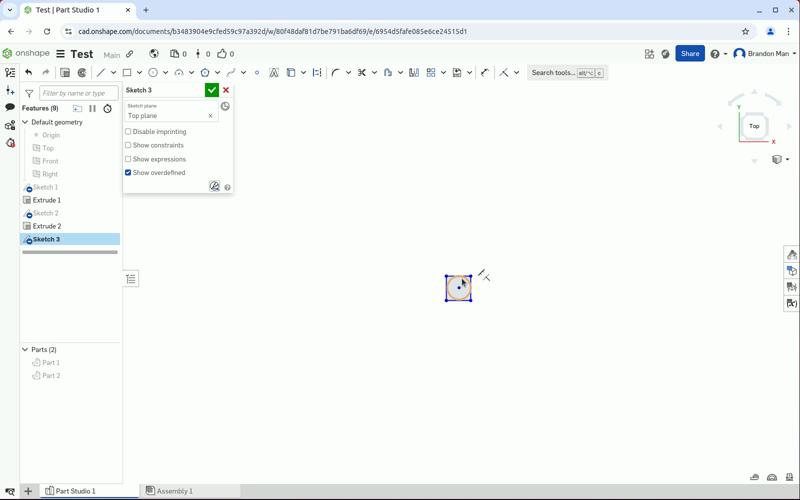
scroll(6)
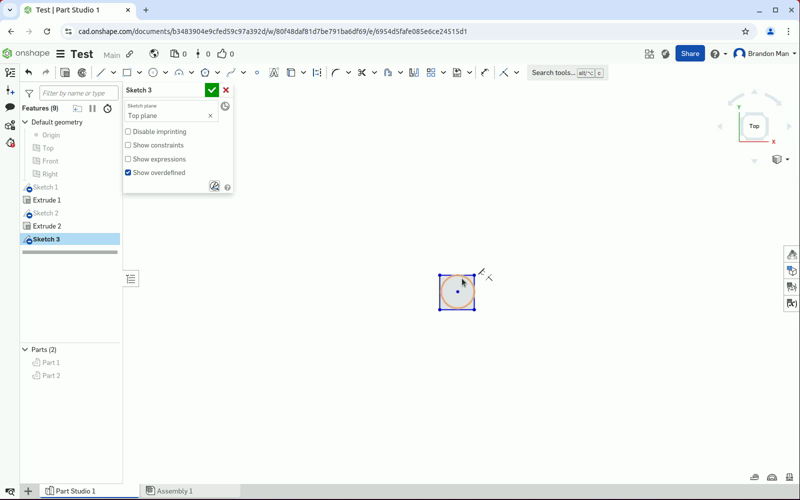
scroll(6)
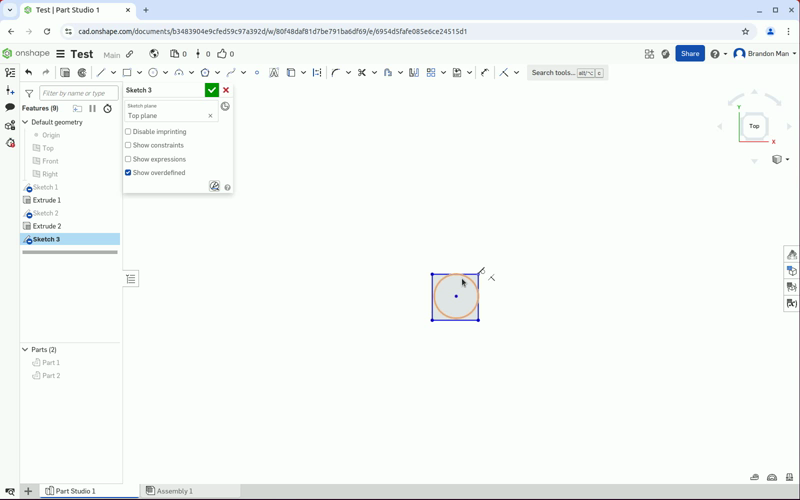
scroll(6)
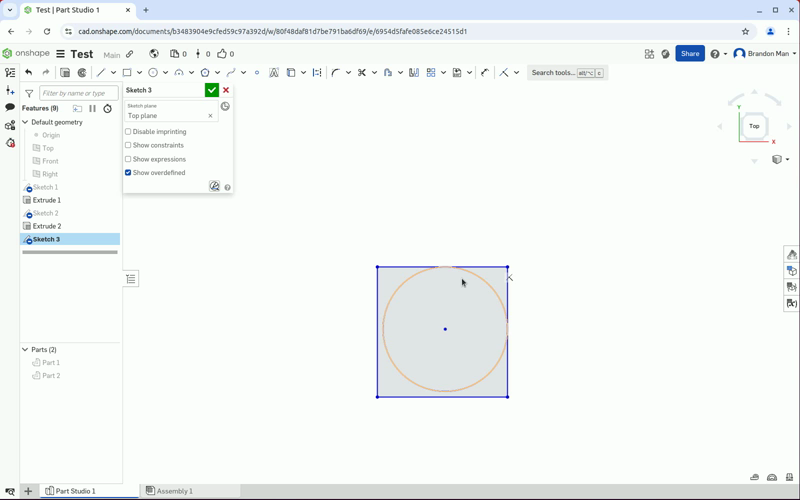
click(462, 278)
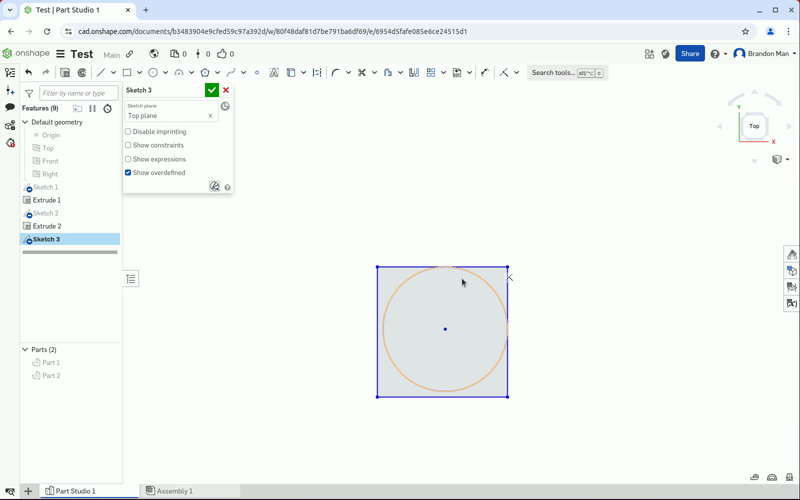
scroll(-6)
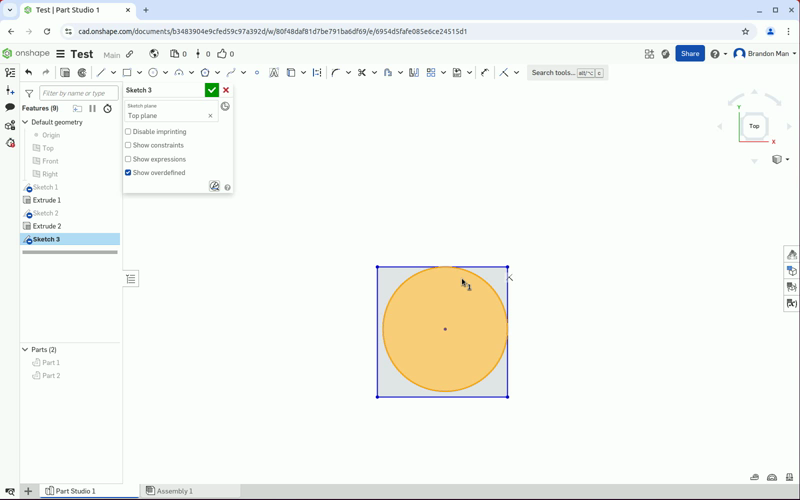
scroll(-6)
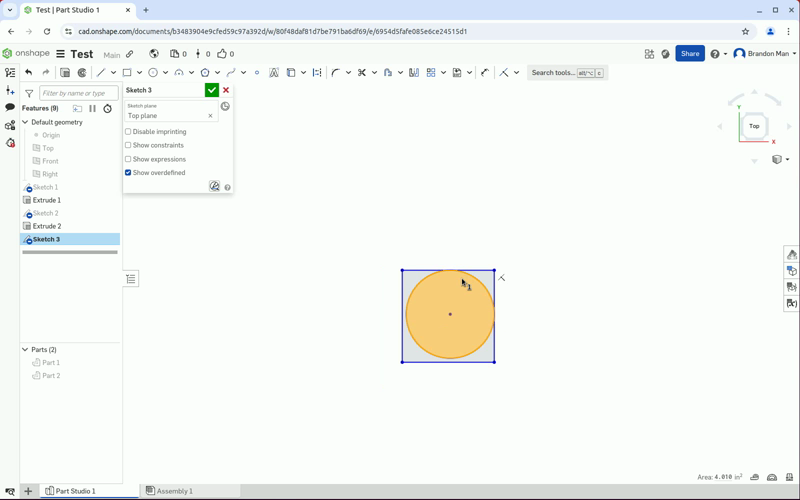
scroll(-6)
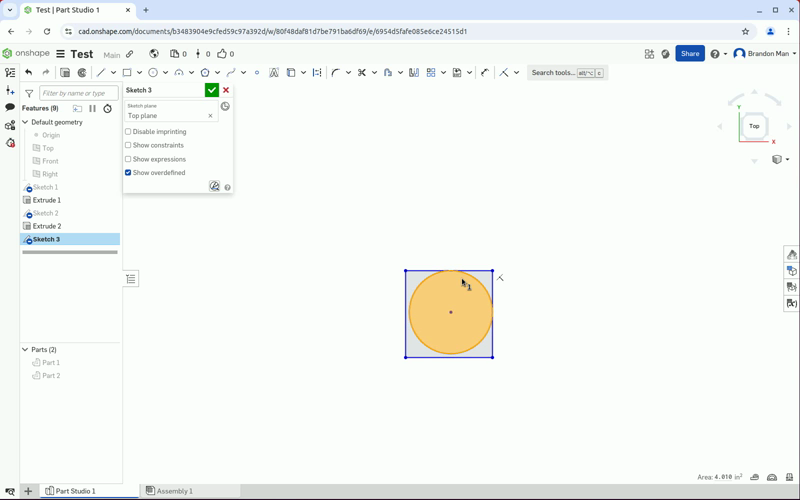
scroll(-6)
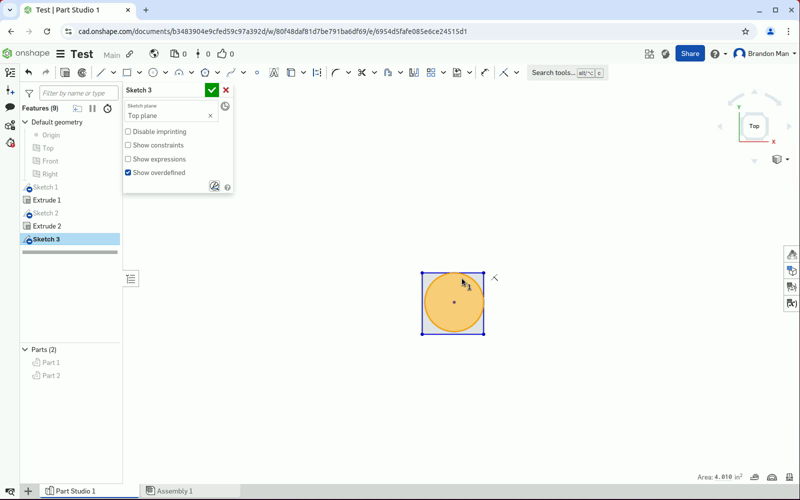
scroll(-6)
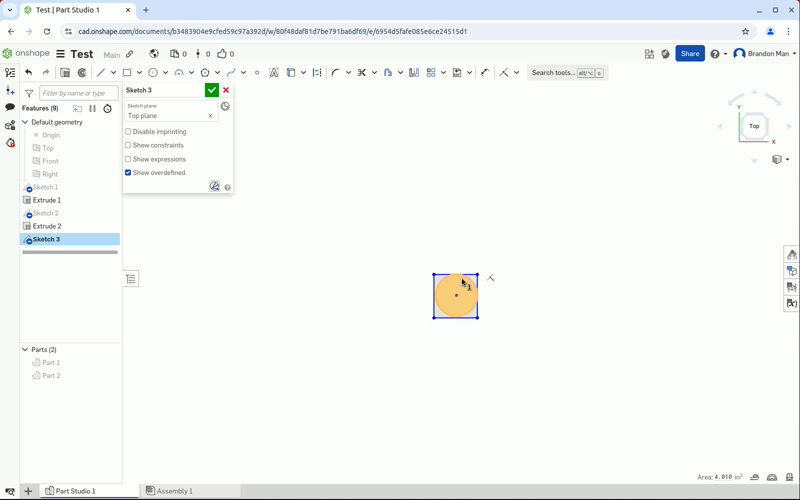
scroll(-6)
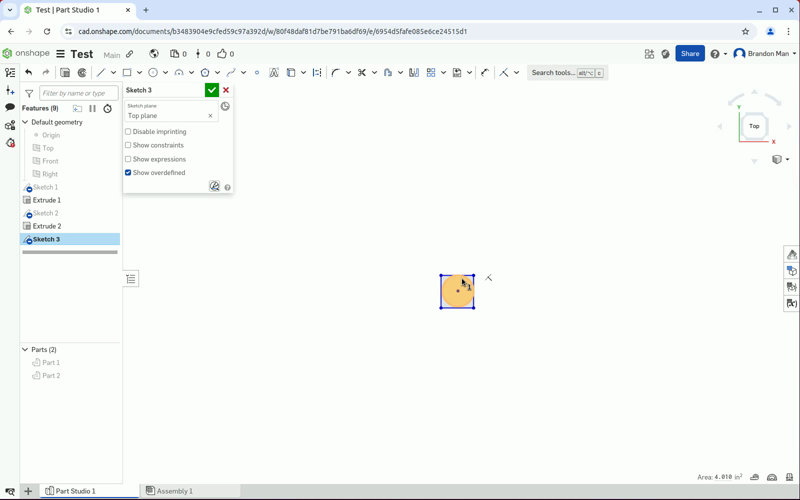
scroll(-6)
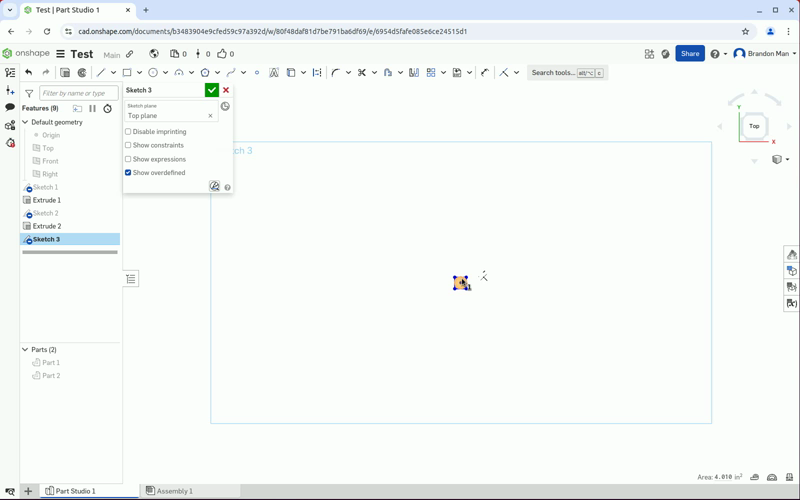
mouse_move(73, 352)
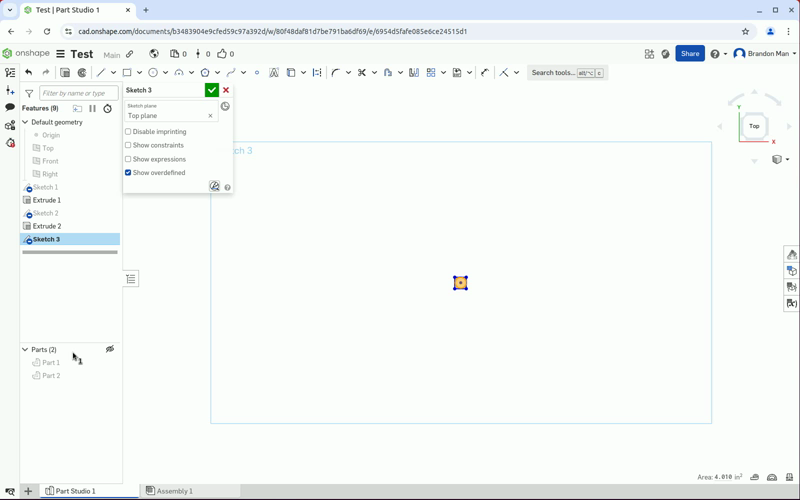
key(shift+y)
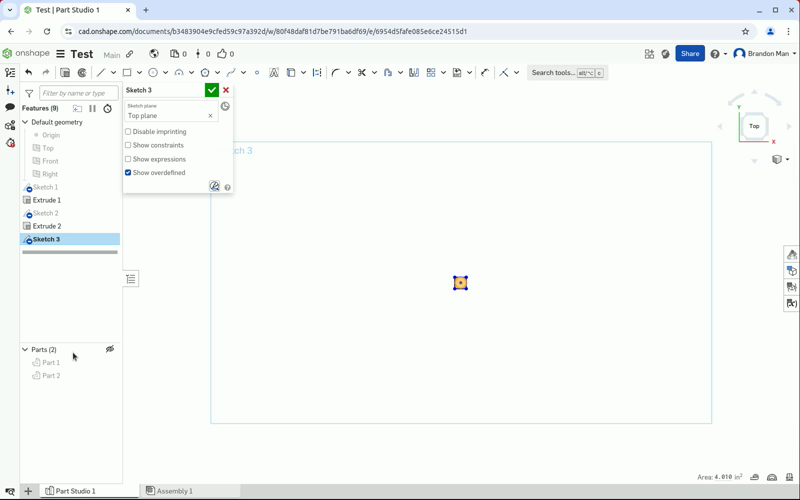
key(shift+e)
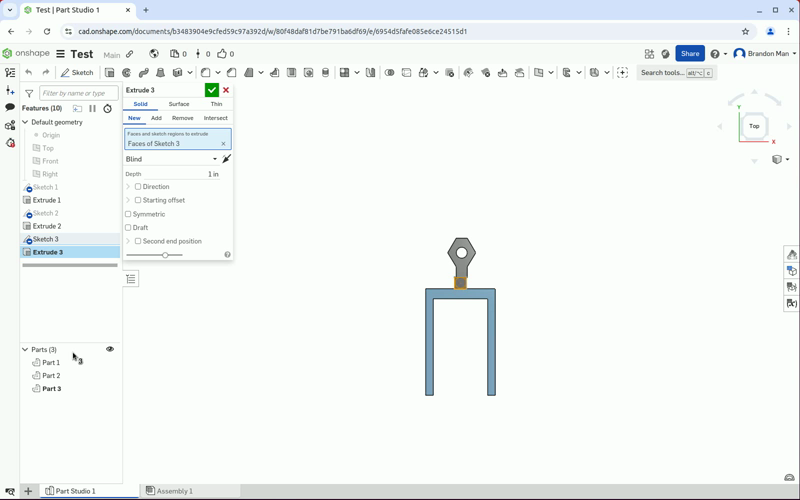
mouse_move(143, 106)
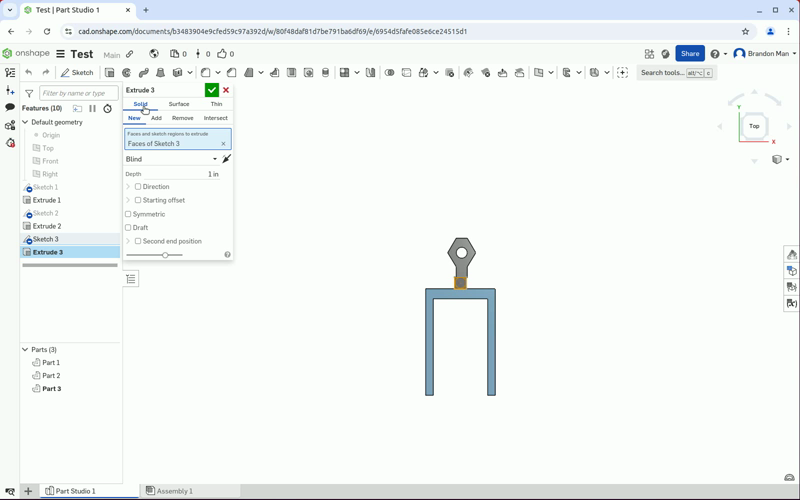
click(143, 106)
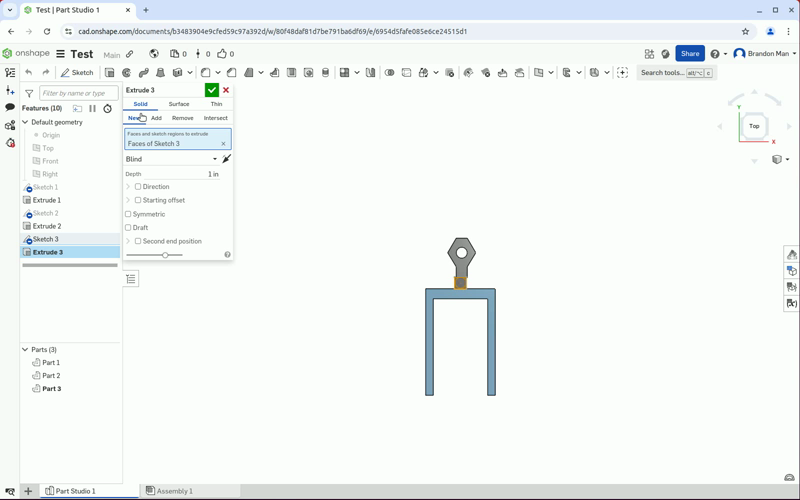
mouse_move(137, 120)
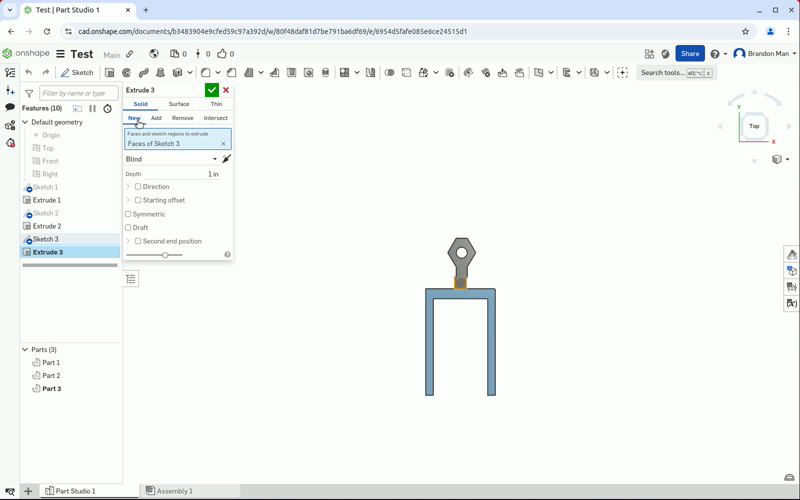
click(137, 120)
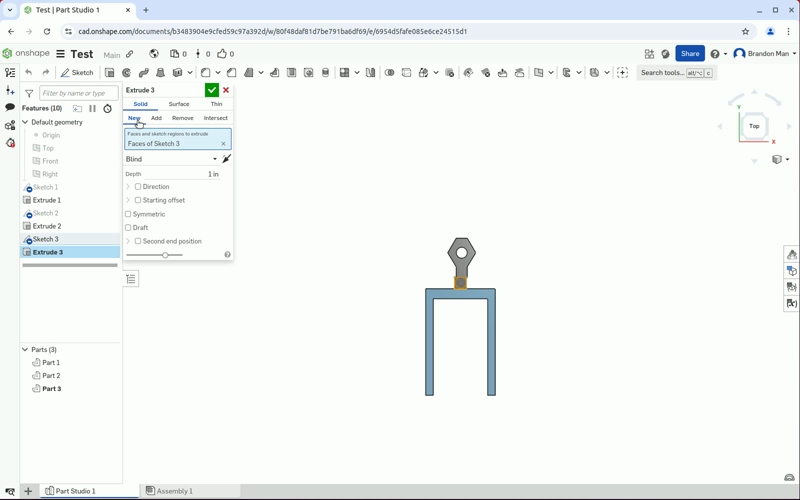
key(tab, 4)
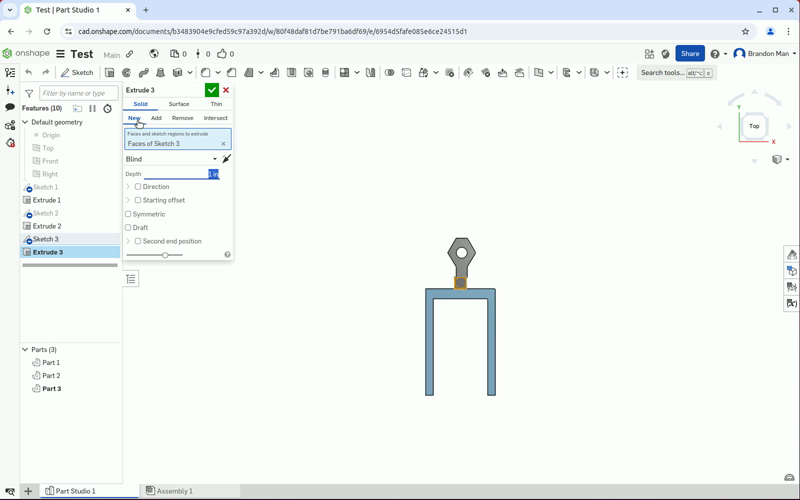
text(2.166)
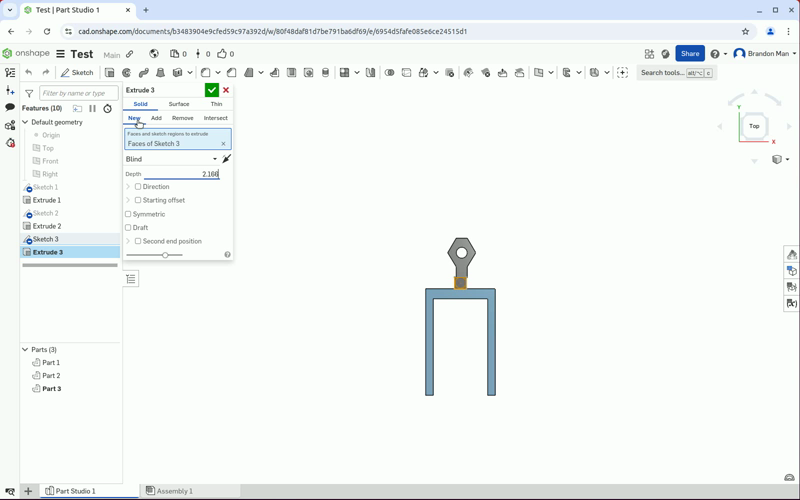
key(enter)
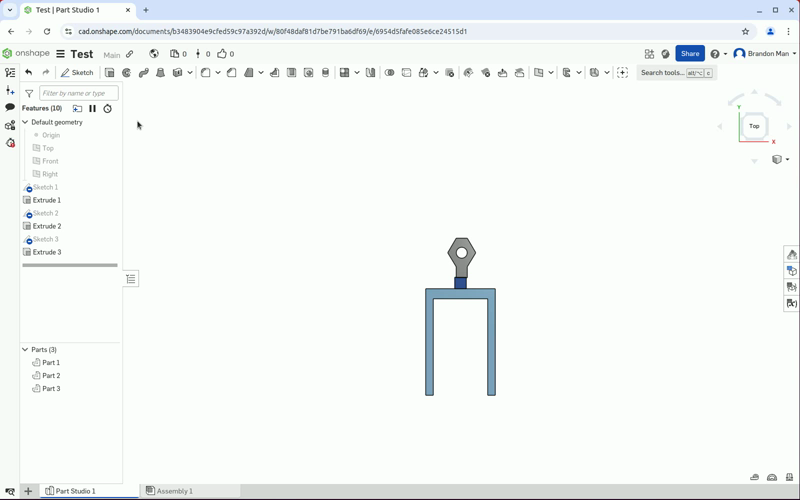
key(shift+h)
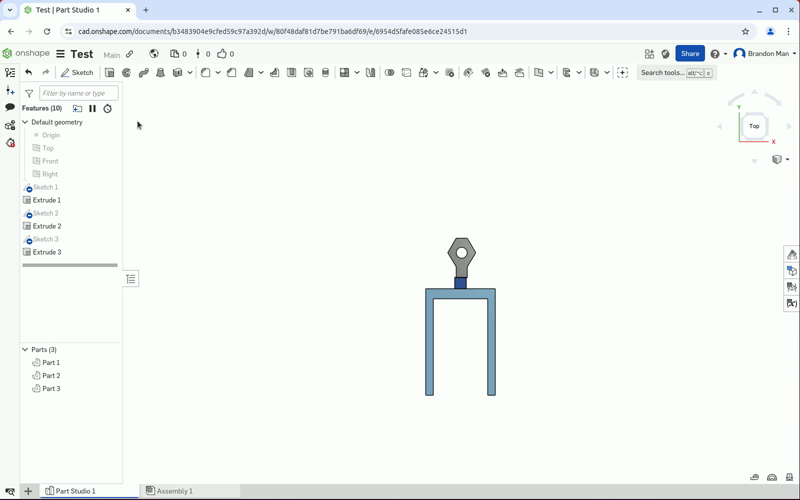
key(shift+h)
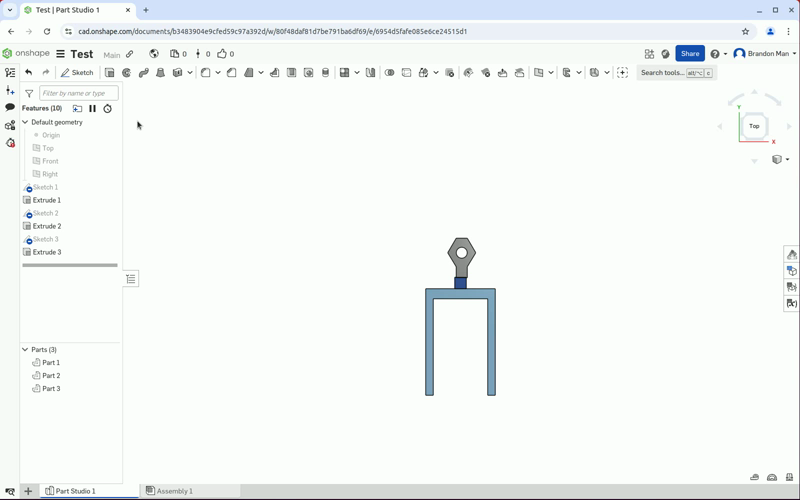
mouse_move(73, 189)
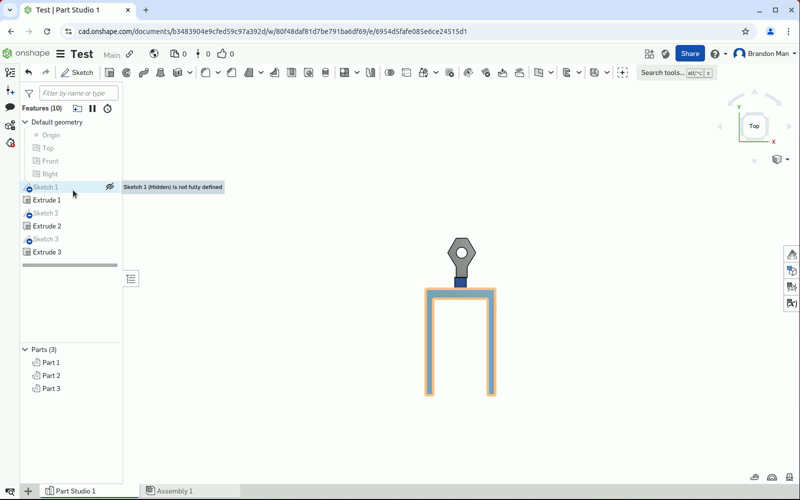
click(73, 189)
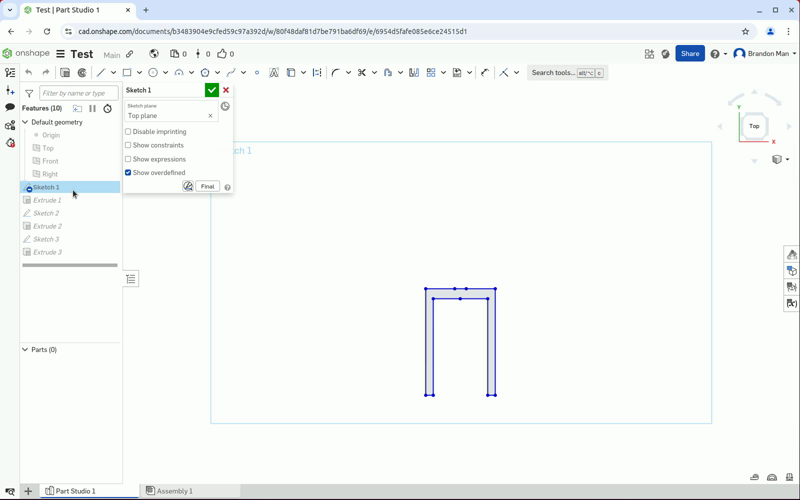
mouse_move(229, 92)
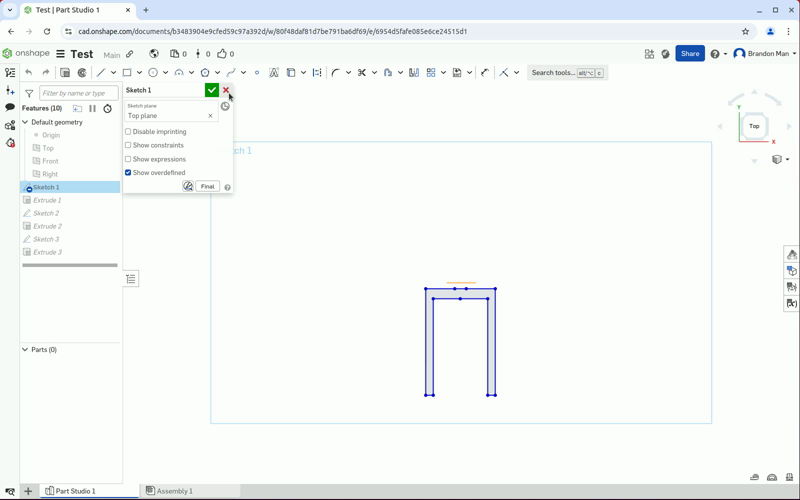
click(229, 92)
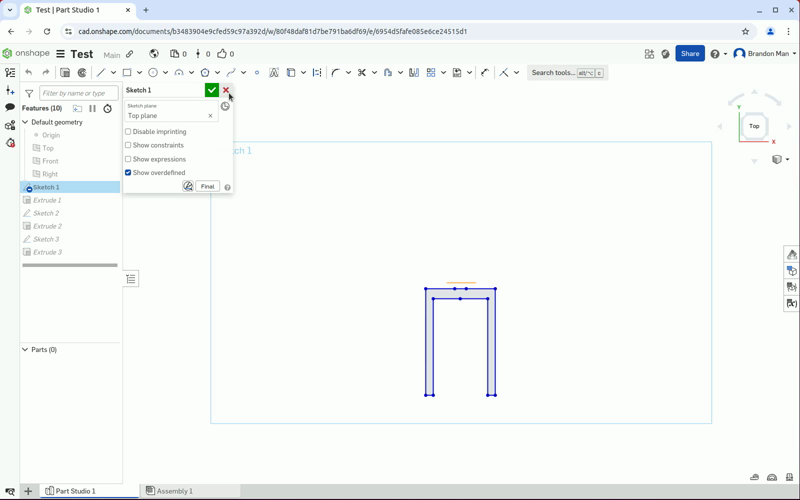
key(shift+s)
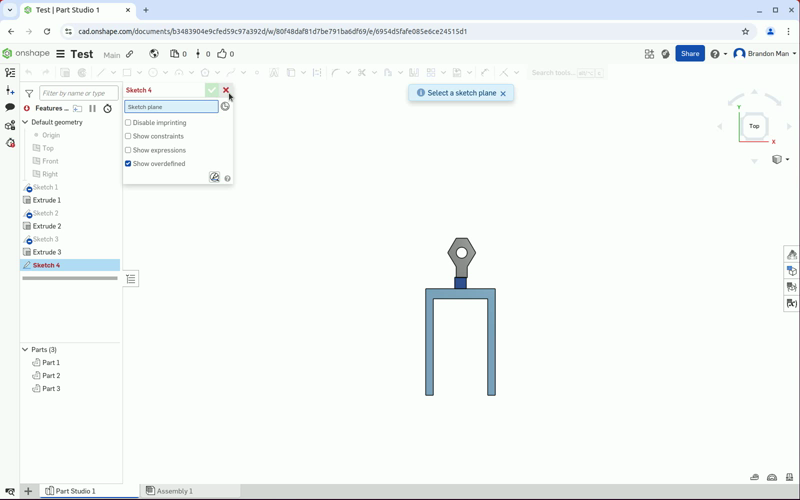
mouse_move(73, 150)
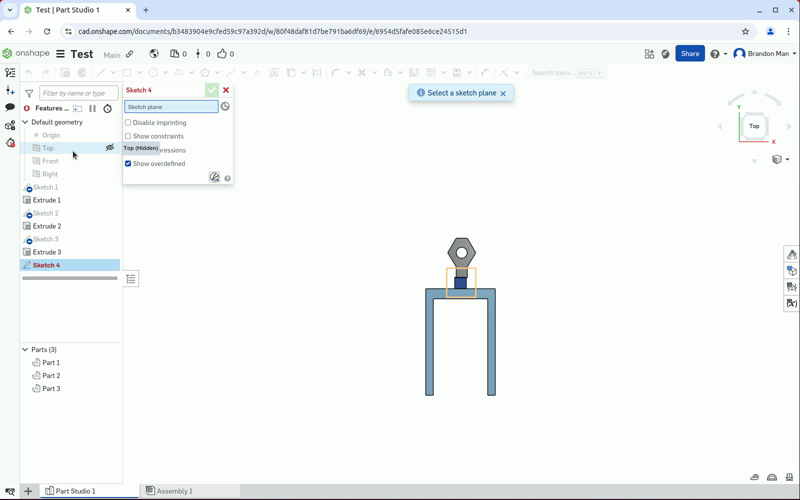
click(73, 150)
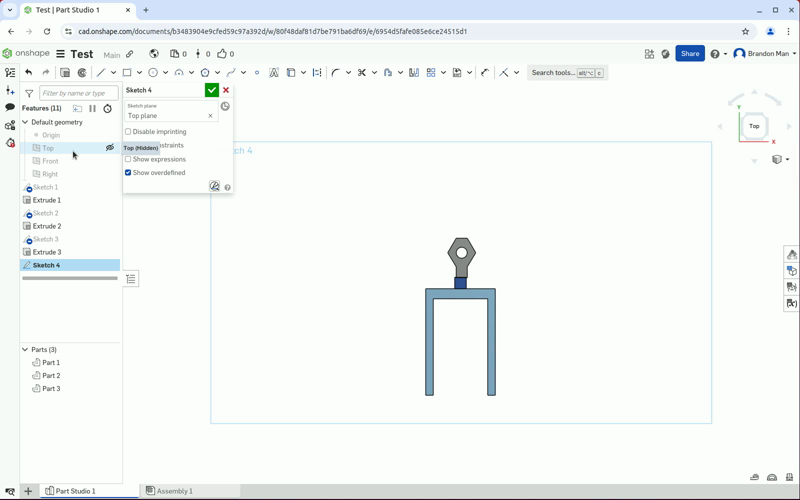
mouse_move(73, 352)
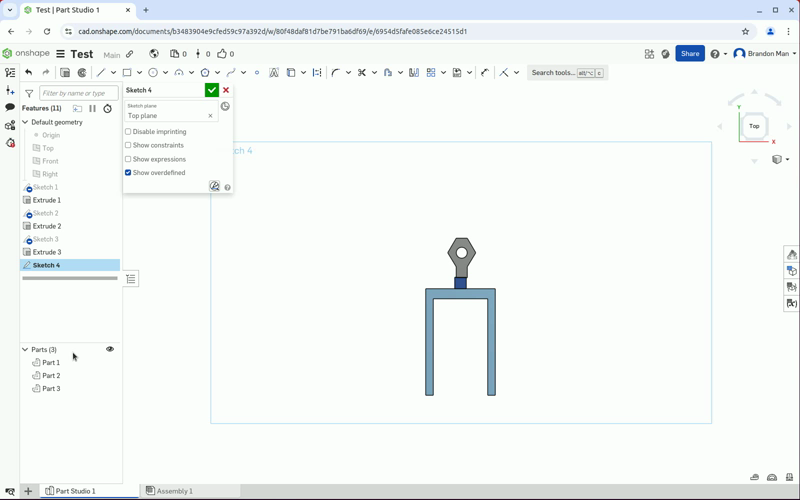
key(y)
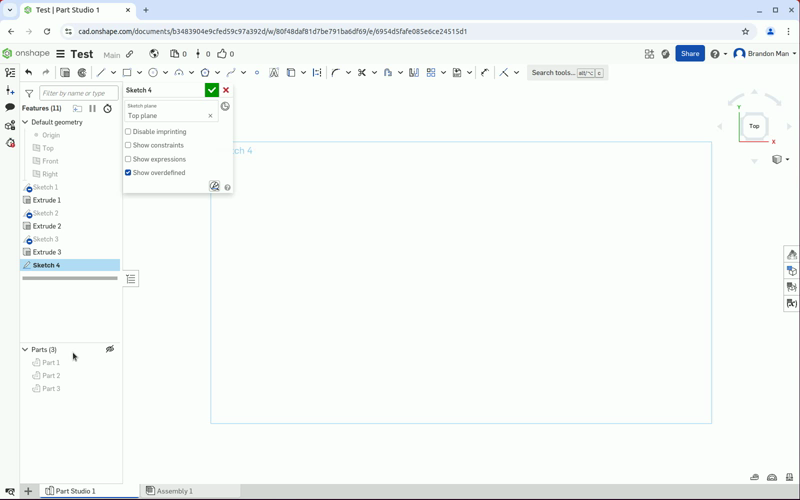
key(a)
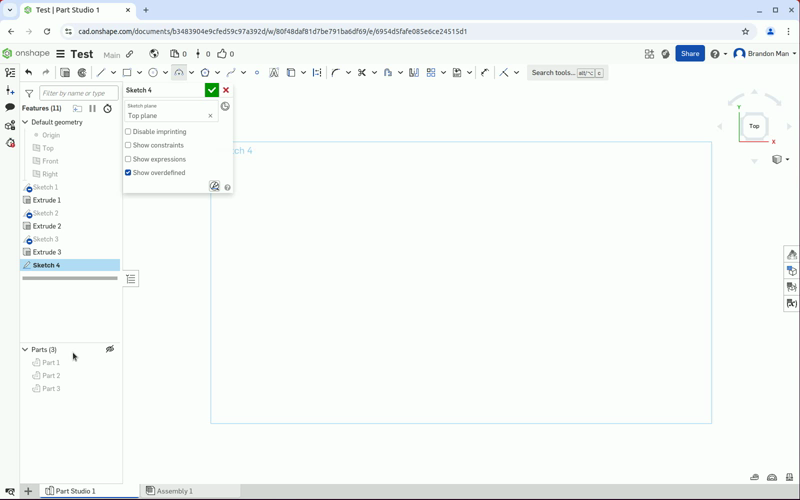
key_down(shift)
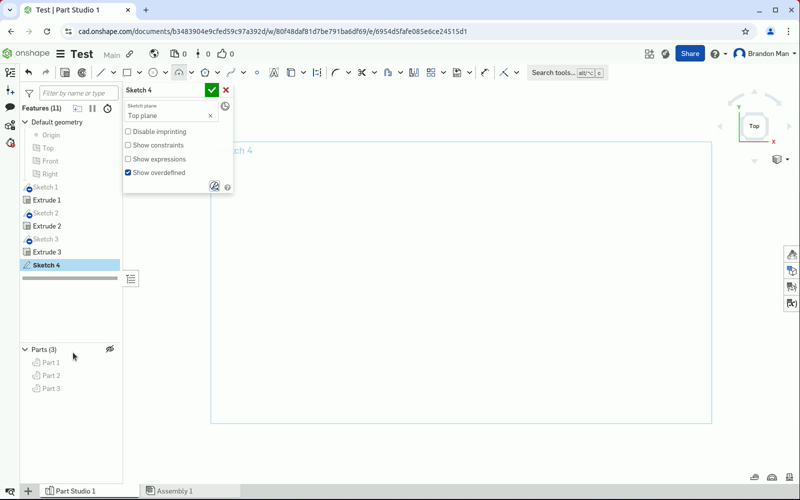
mouse_move(459, 285)
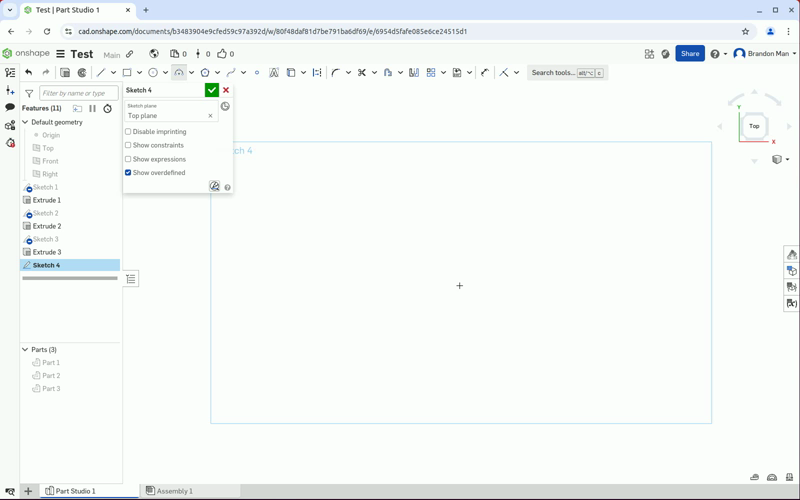
click(459, 285)
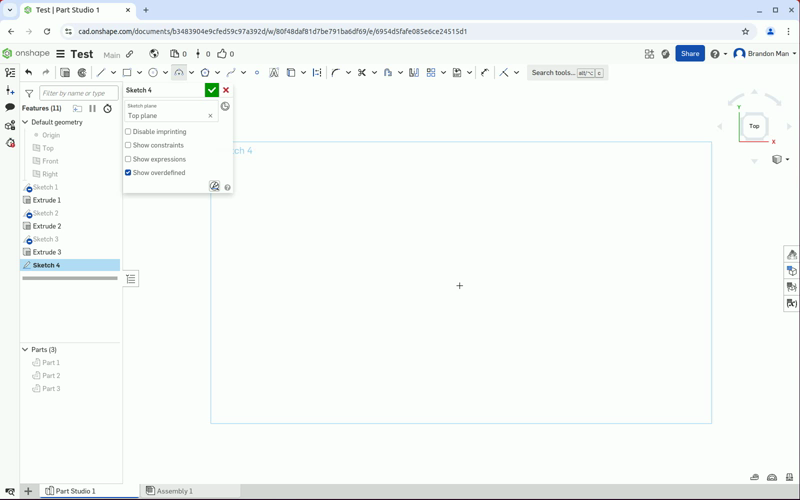
key_up(shift)
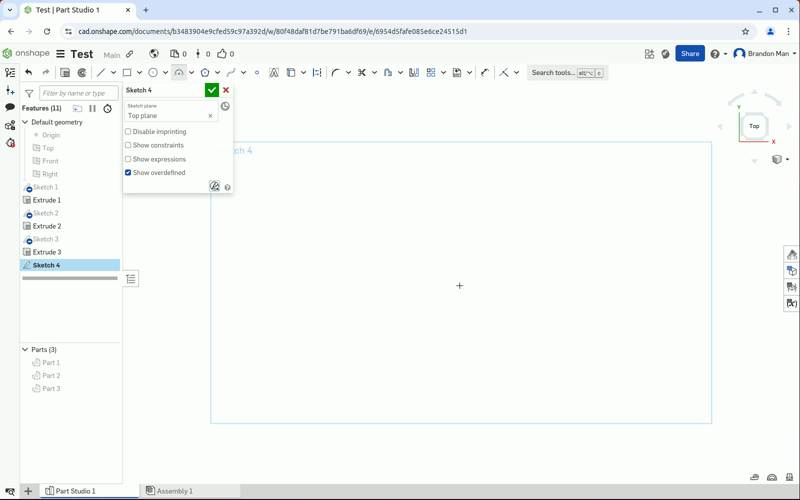
key_down(shift)
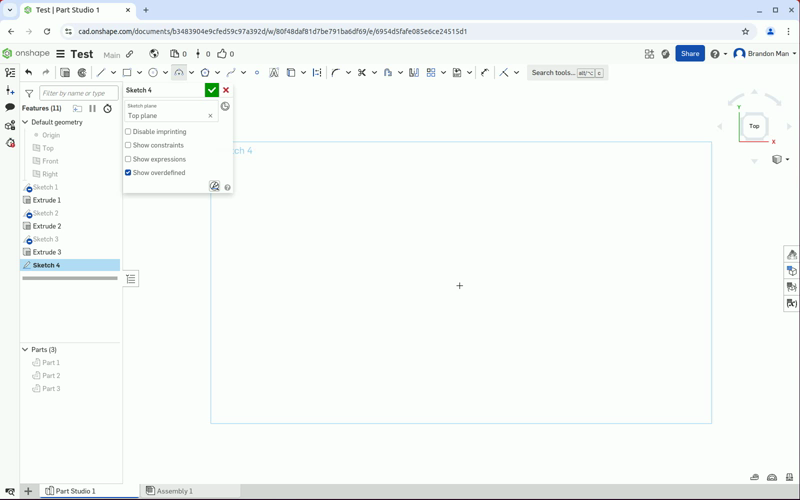
mouse_move(463, 285)
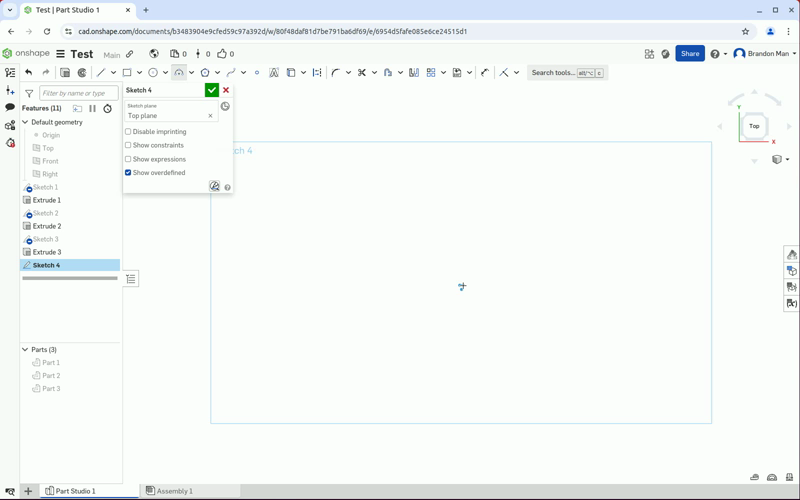
scroll(6)
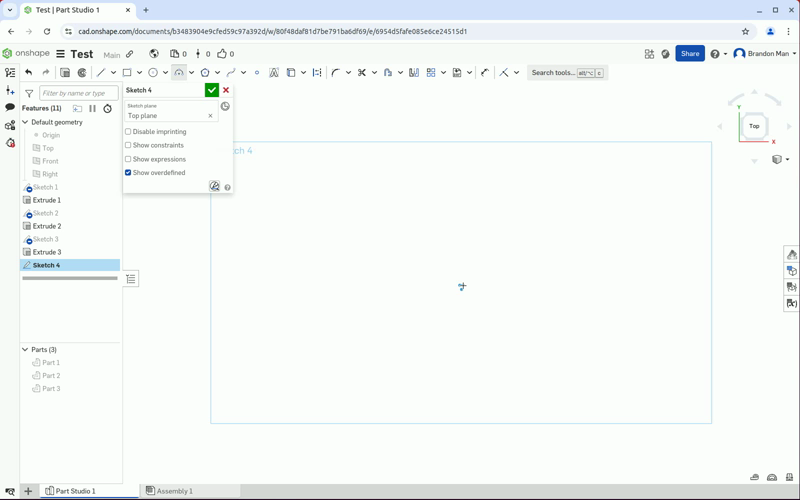
scroll(6)
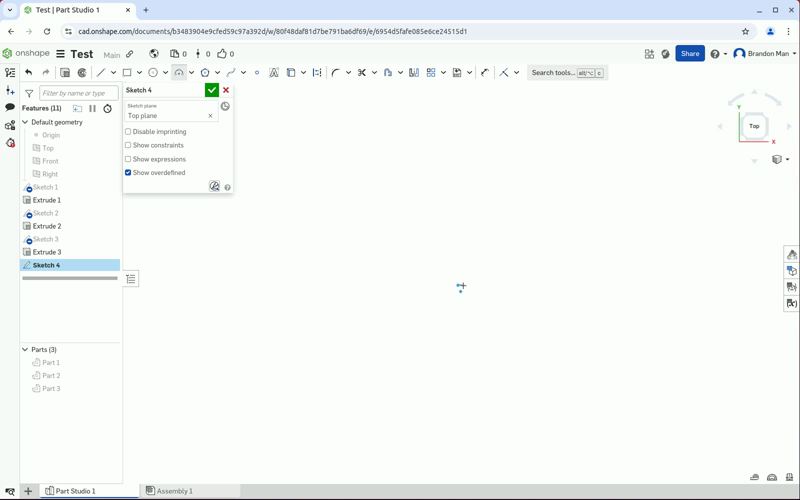
scroll(6)
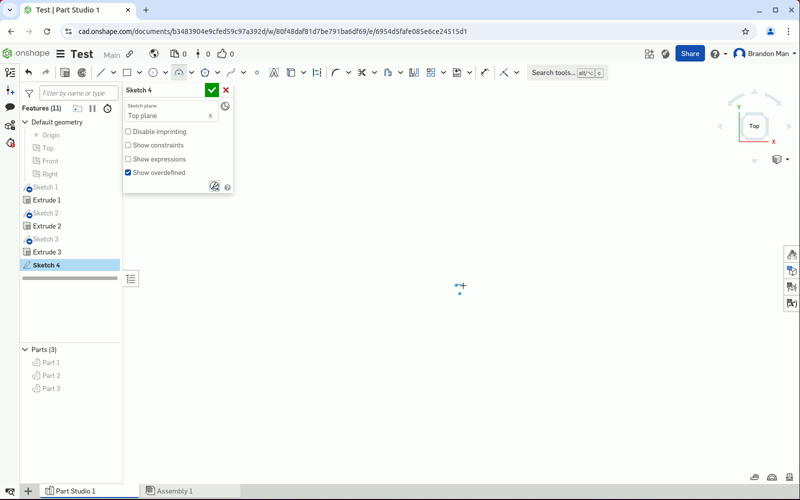
scroll(6)
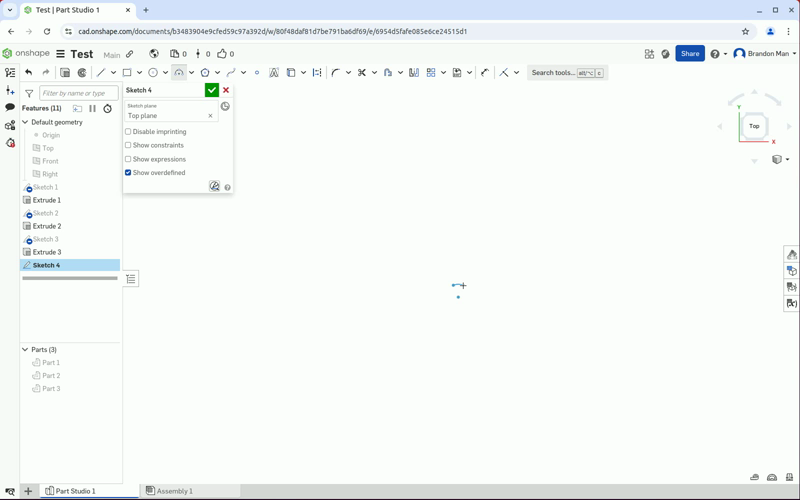
scroll(6)
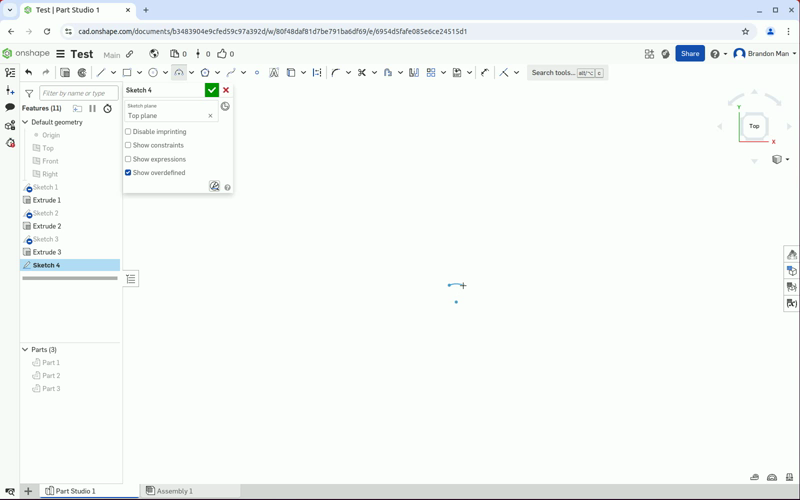
scroll(6)
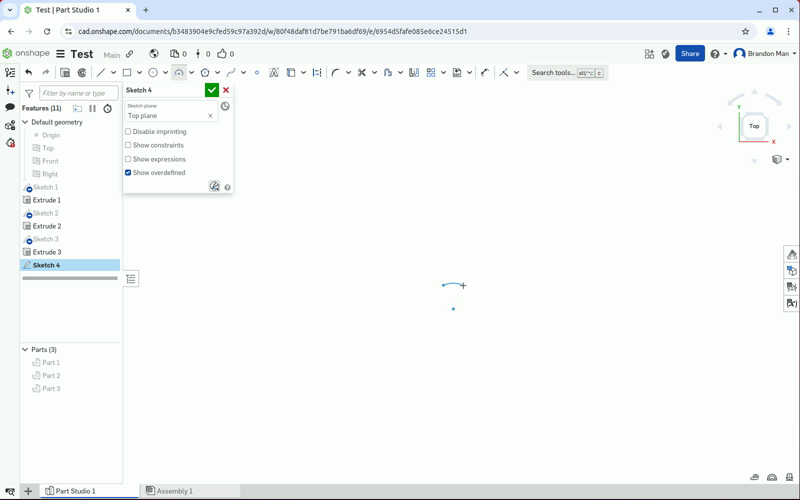
scroll(6)
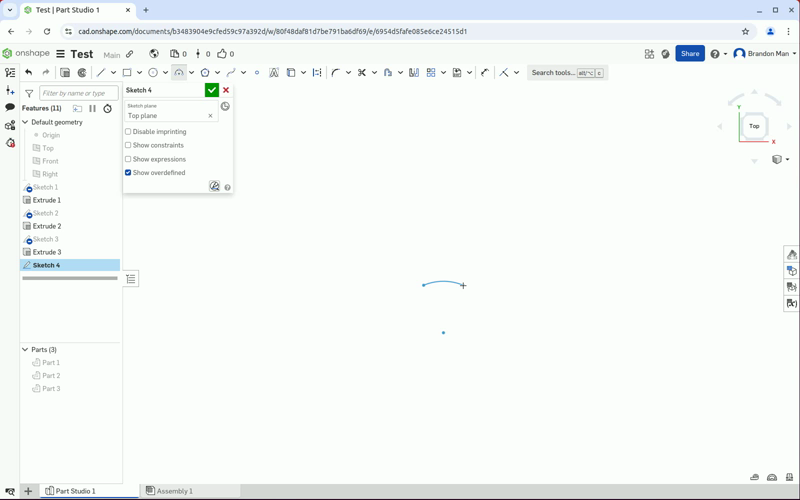
click(463, 285)
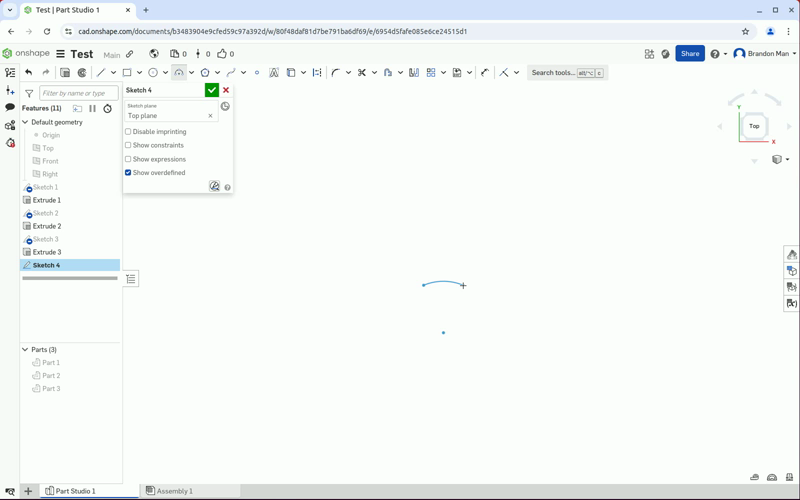
scroll(-6)
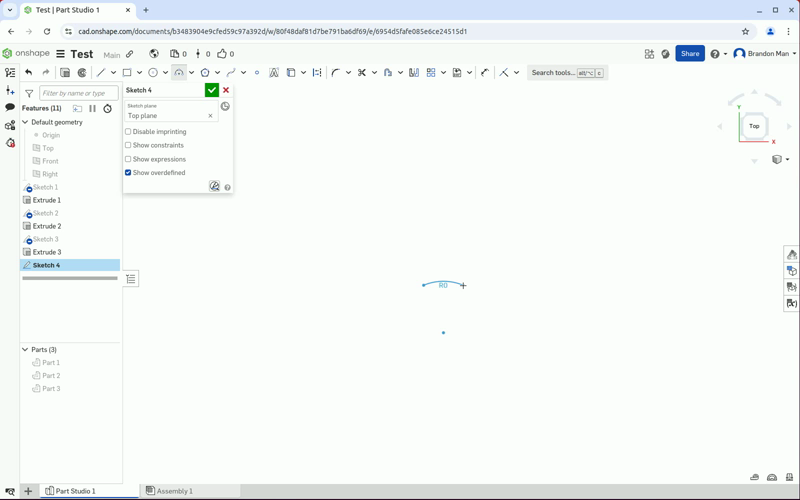
scroll(-6)
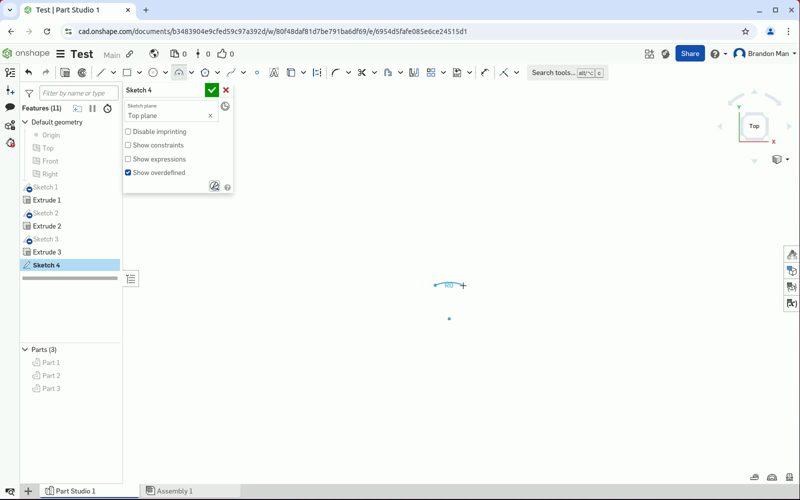
scroll(-6)
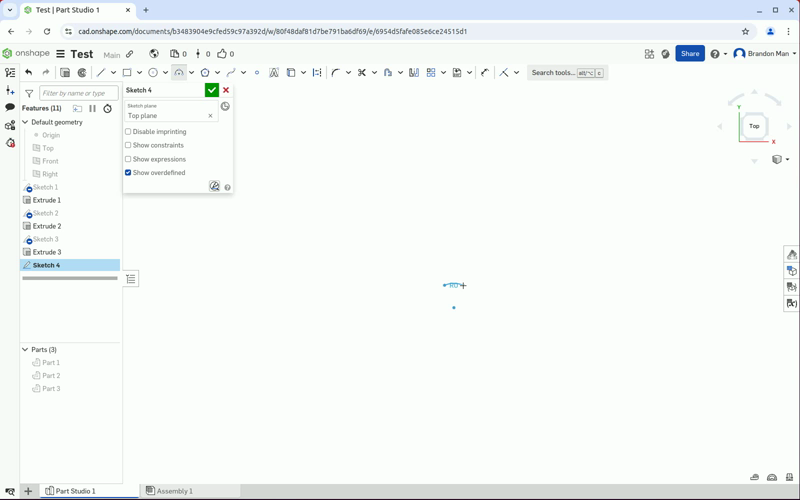
scroll(-6)
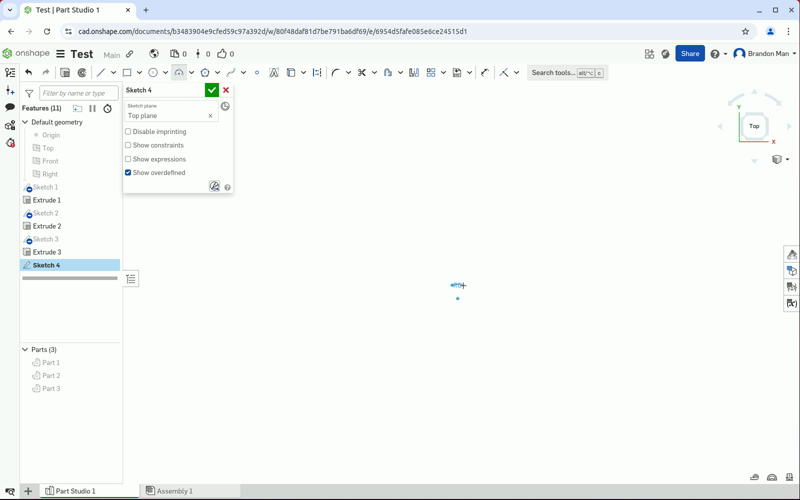
scroll(-6)
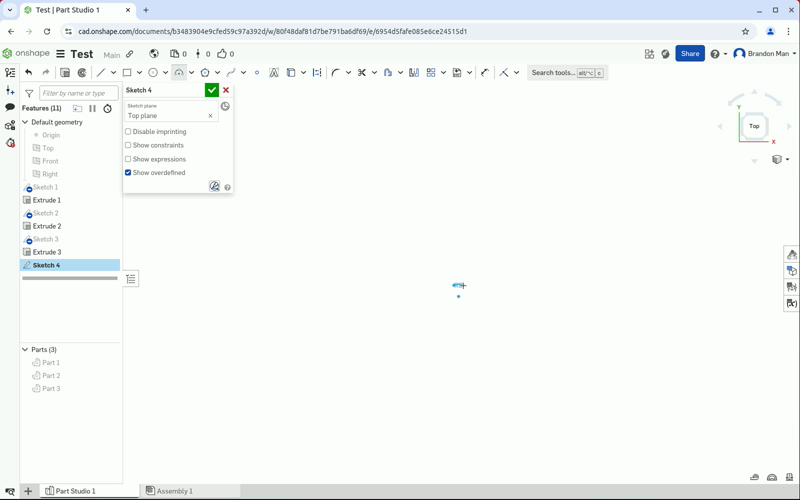
scroll(-6)
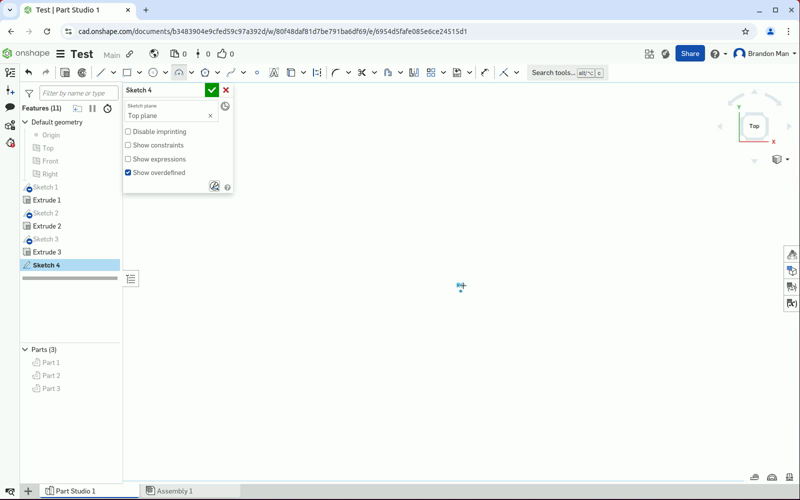
scroll(-6)
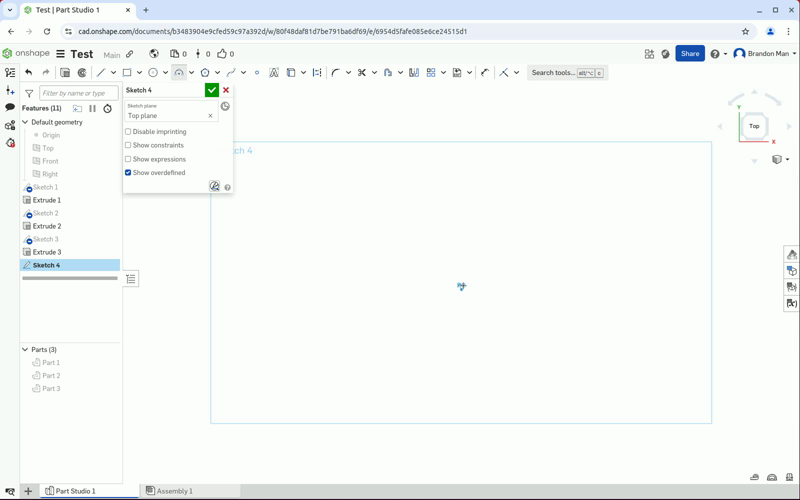
mouse_move(461, 285)
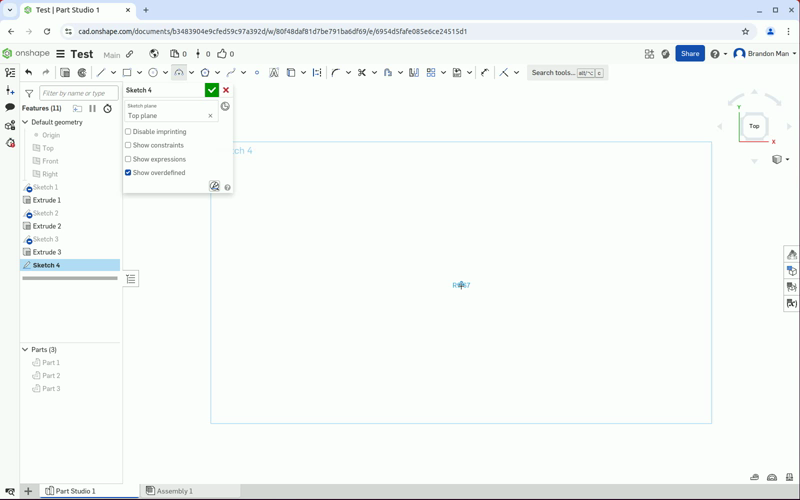
scroll(6)
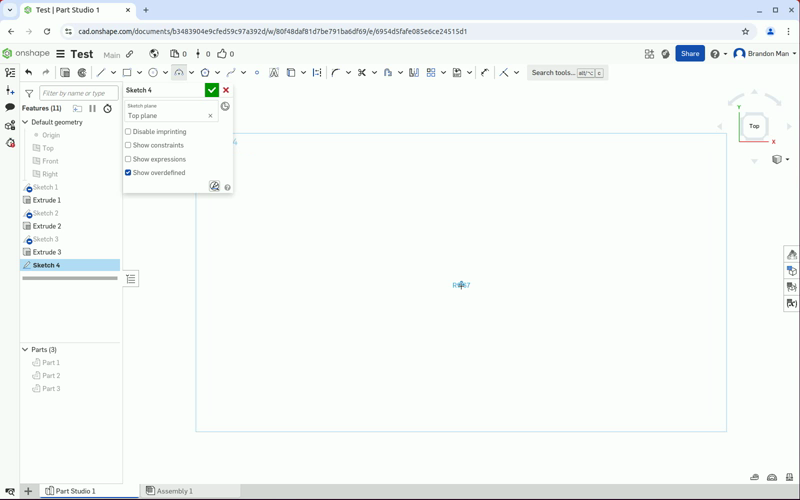
scroll(6)
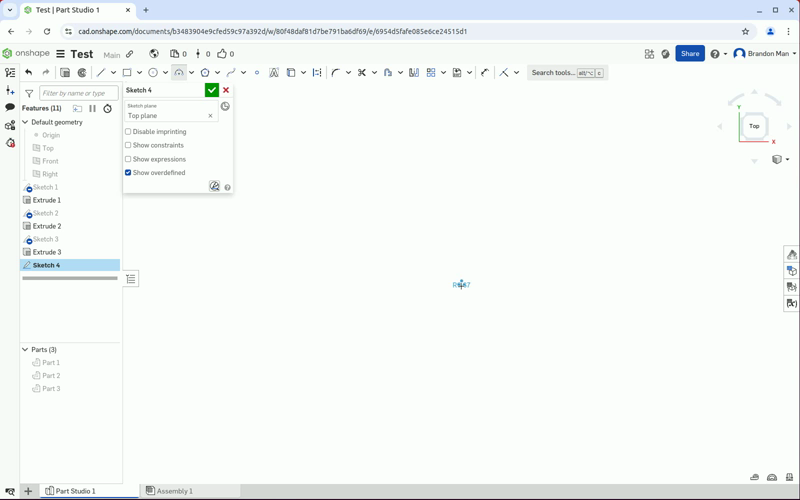
scroll(6)
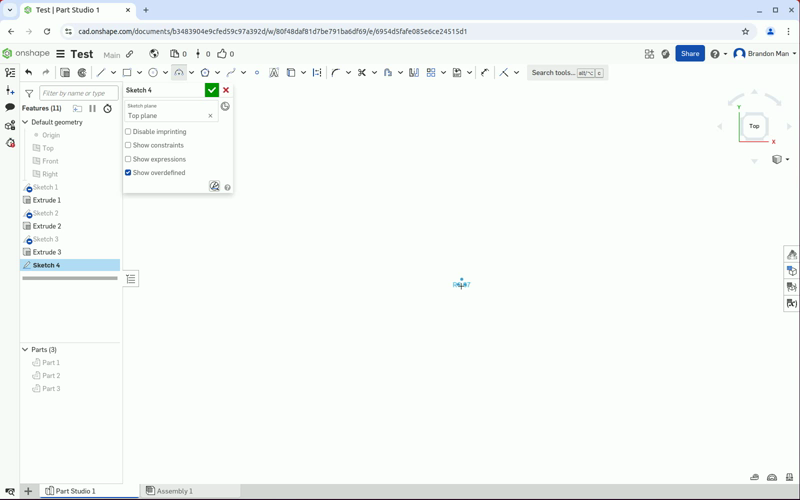
scroll(6)
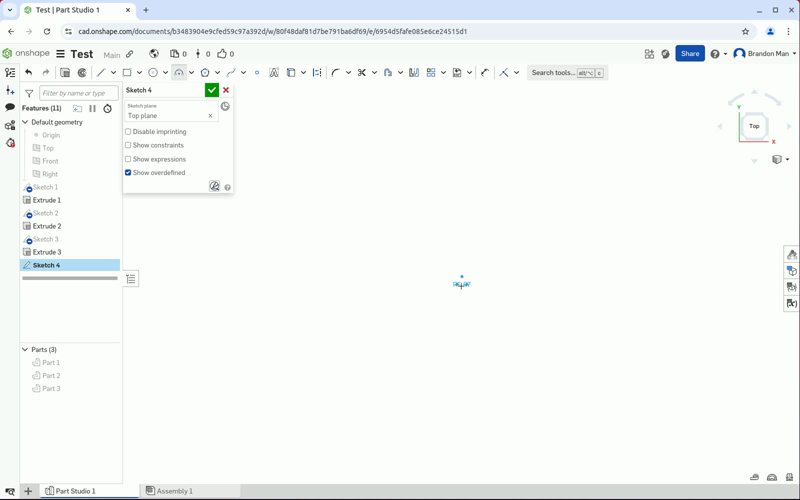
scroll(6)
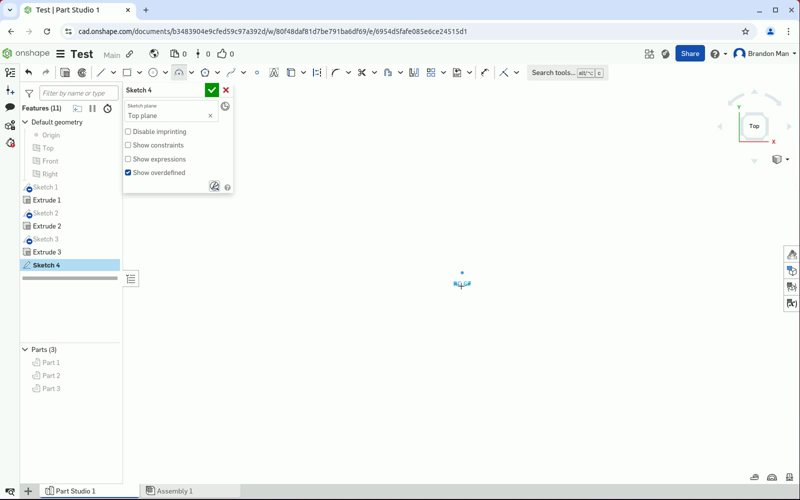
scroll(6)
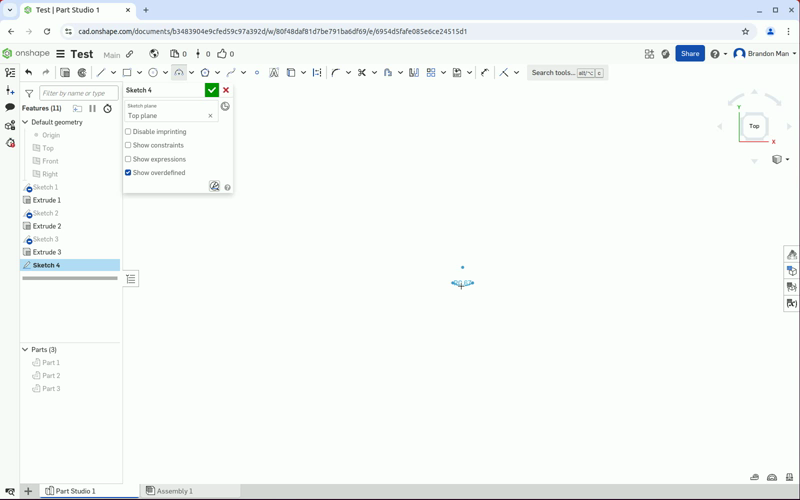
scroll(6)
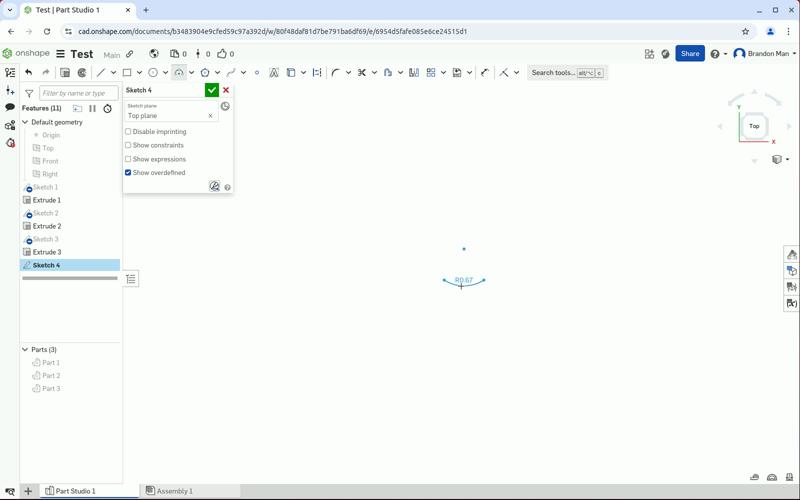
click(461, 285)
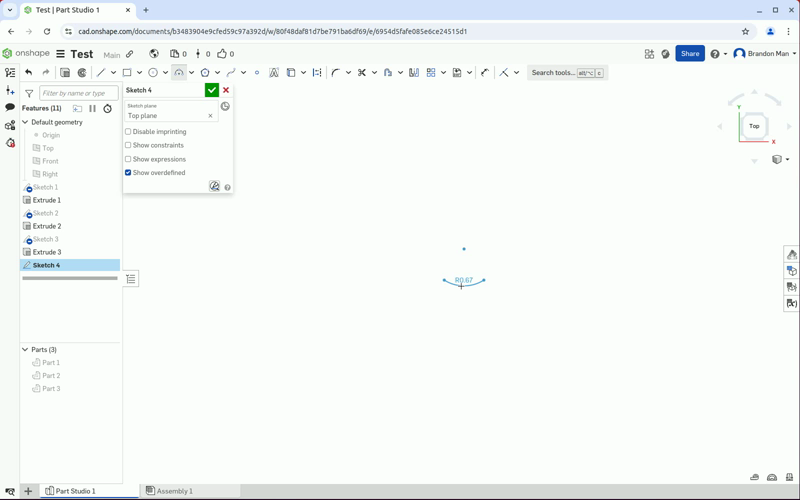
scroll(-6)
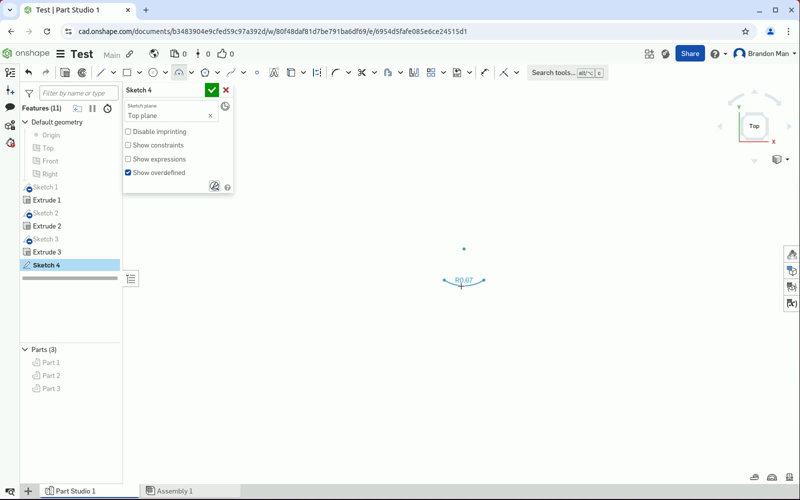
scroll(-6)
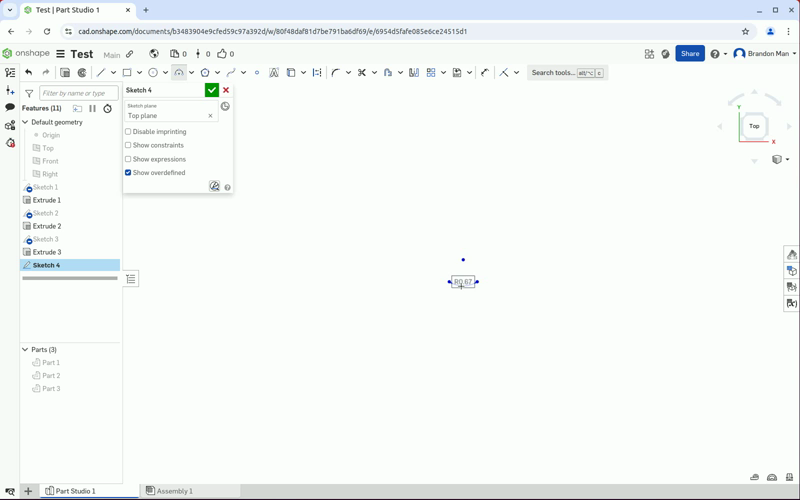
scroll(-6)
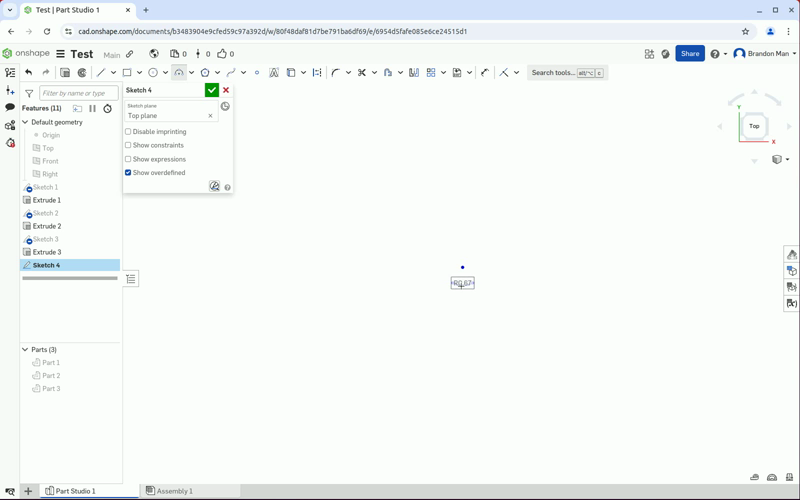
scroll(-6)
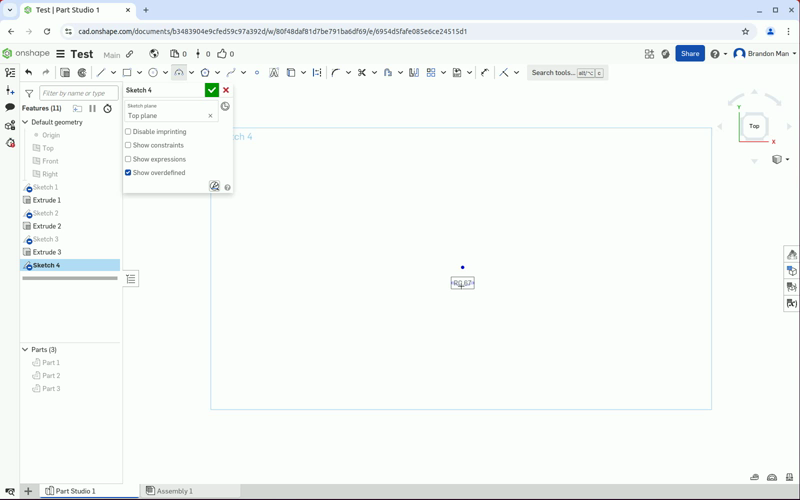
scroll(-6)
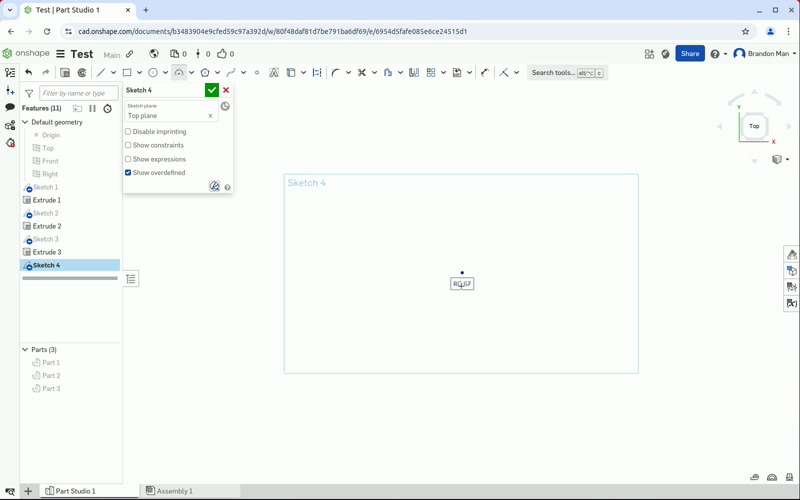
scroll(-6)
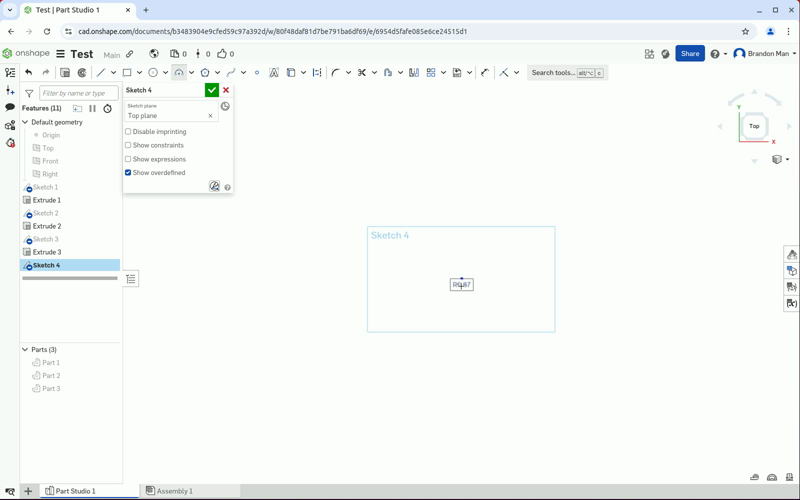
scroll(-6)
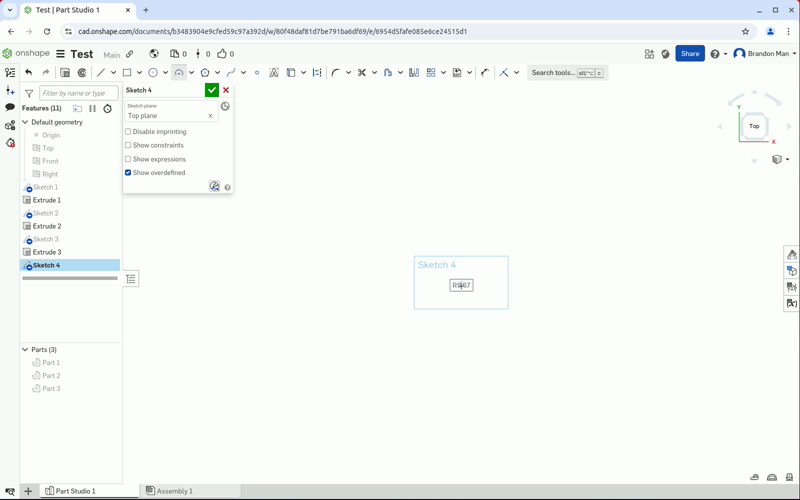
key_up(shift)
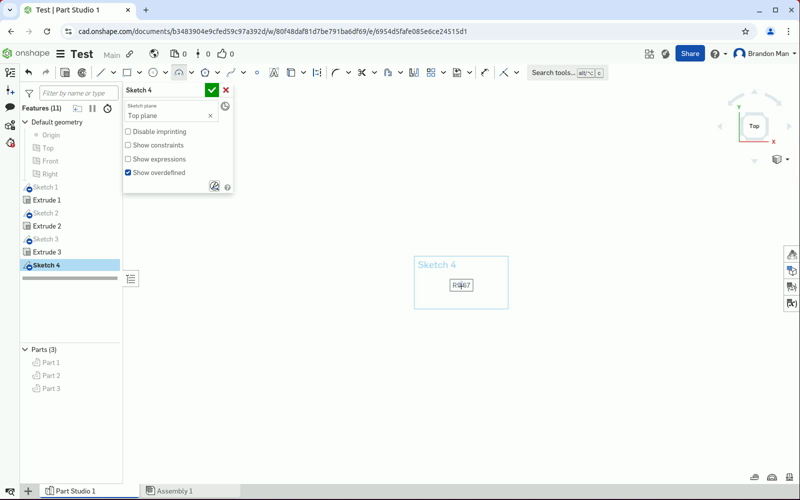
key(esc)
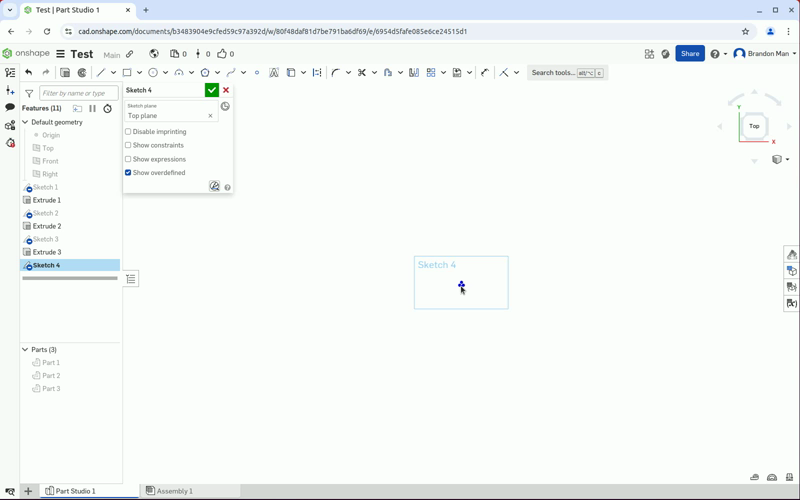
key(l)
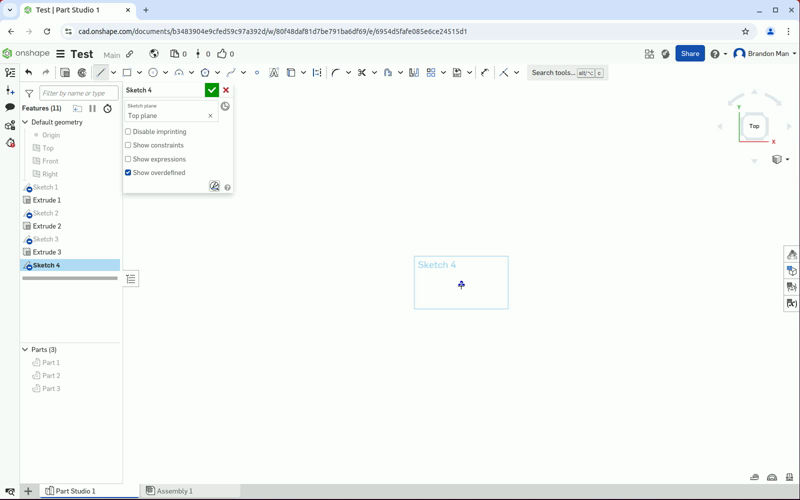
mouse_move(463, 285)
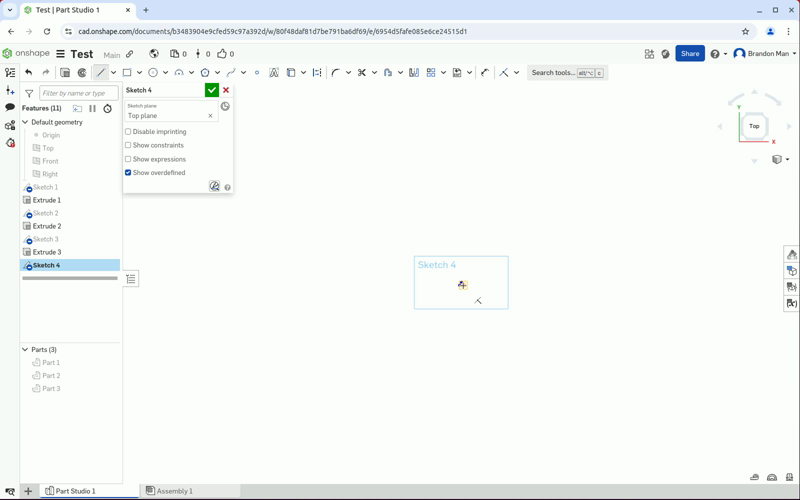
scroll(6)
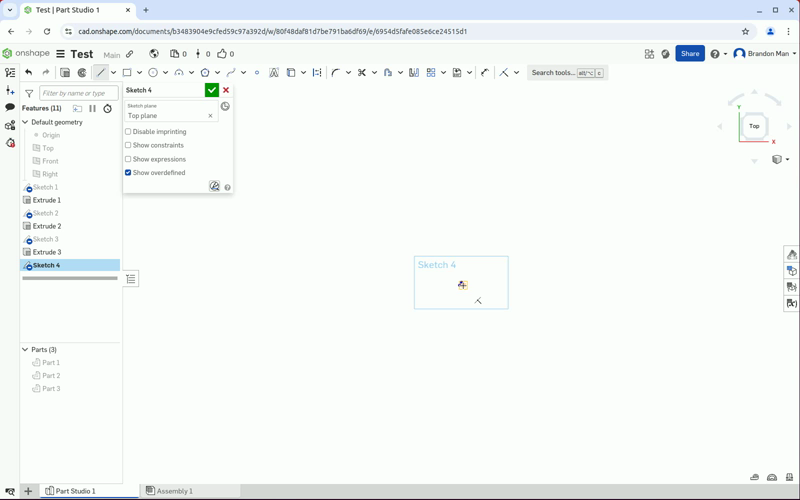
scroll(6)
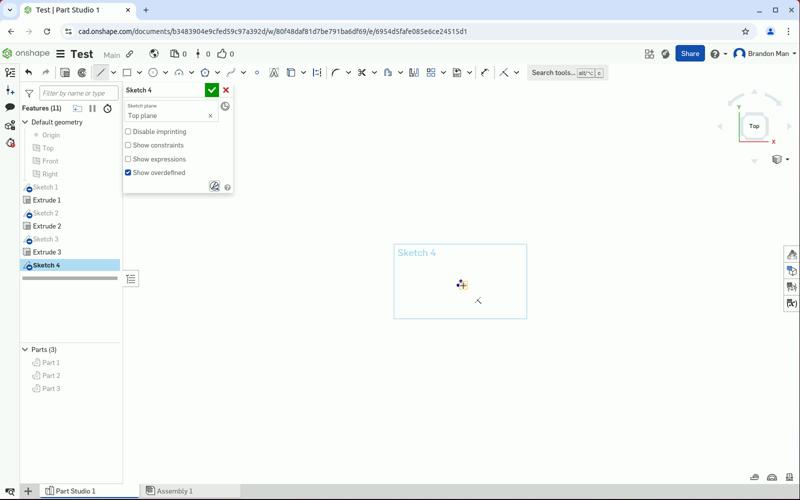
scroll(6)
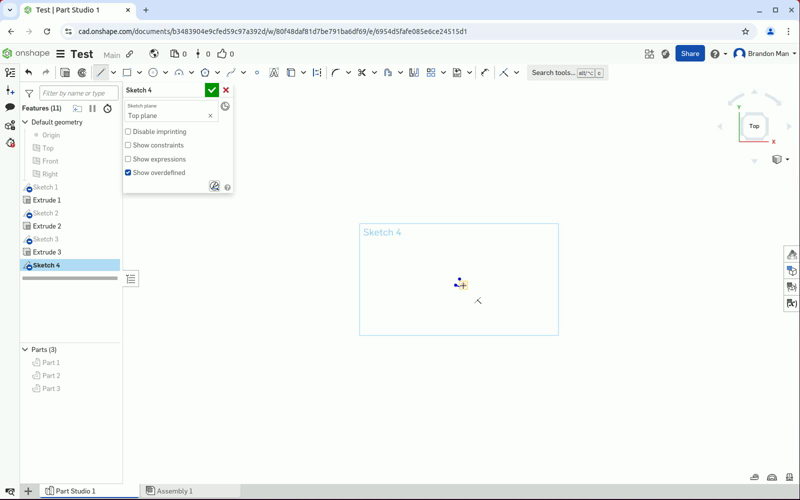
scroll(6)
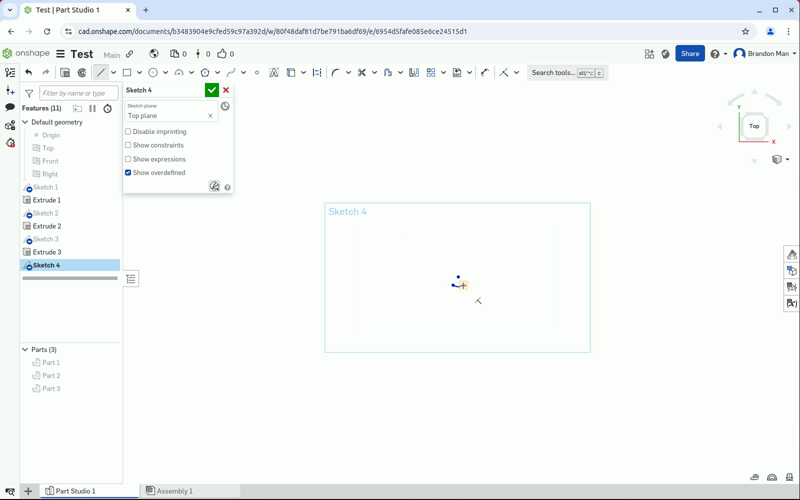
scroll(6)
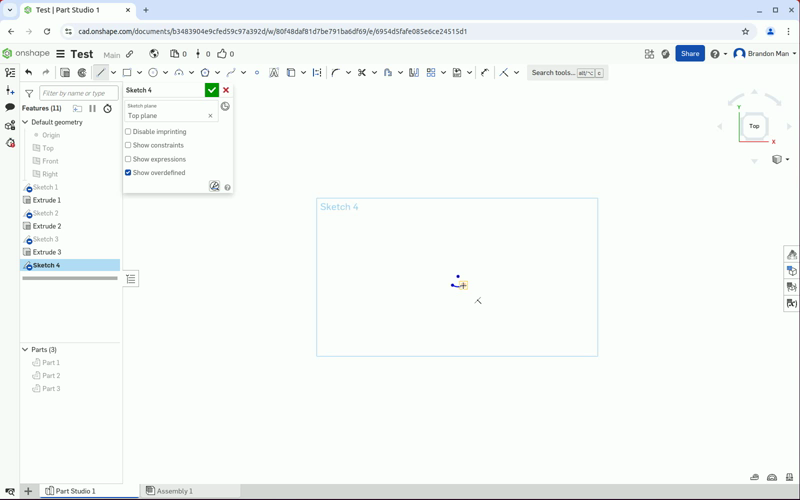
scroll(6)
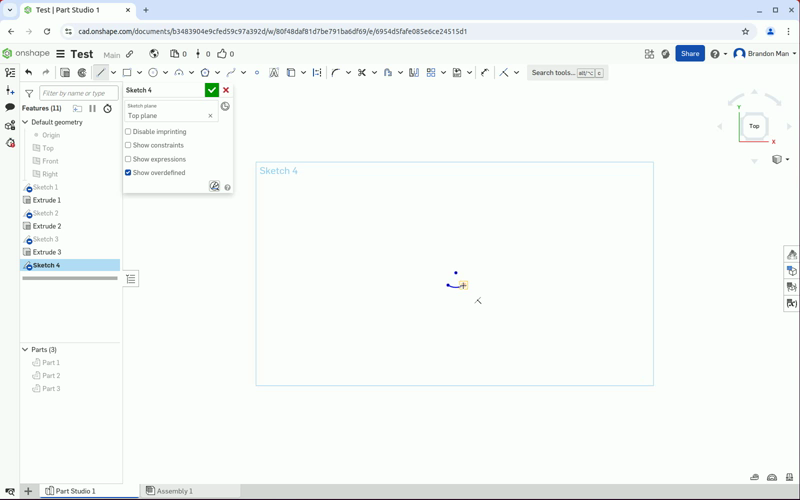
scroll(6)
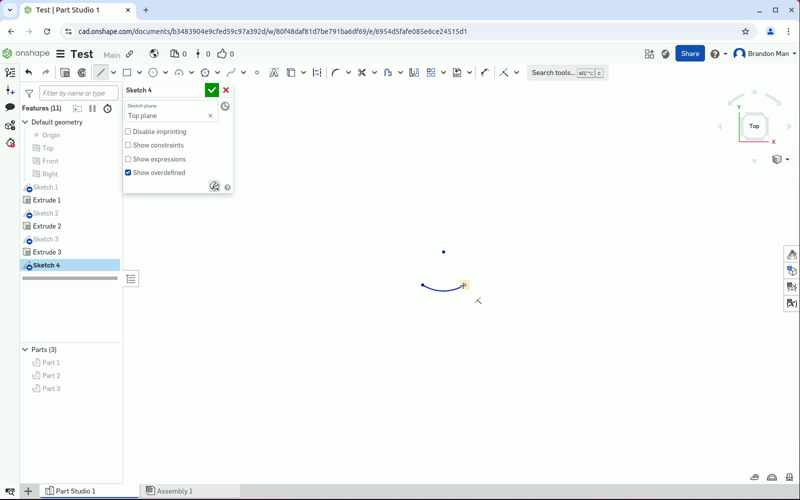
click(463, 285)
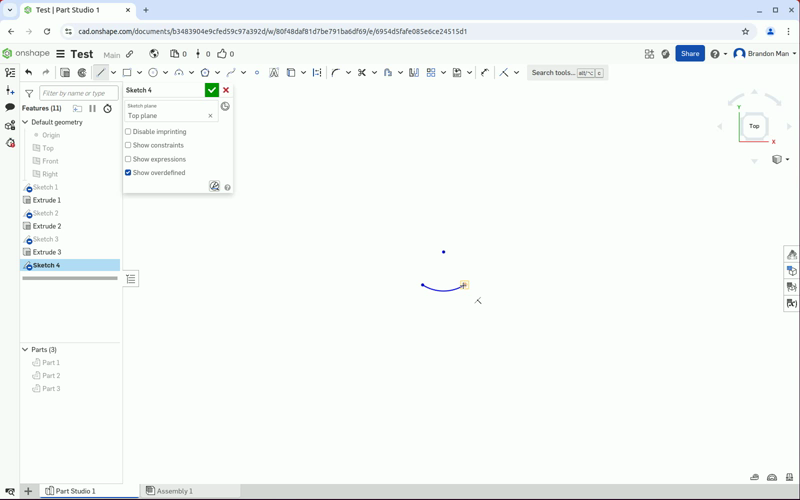
scroll(-6)
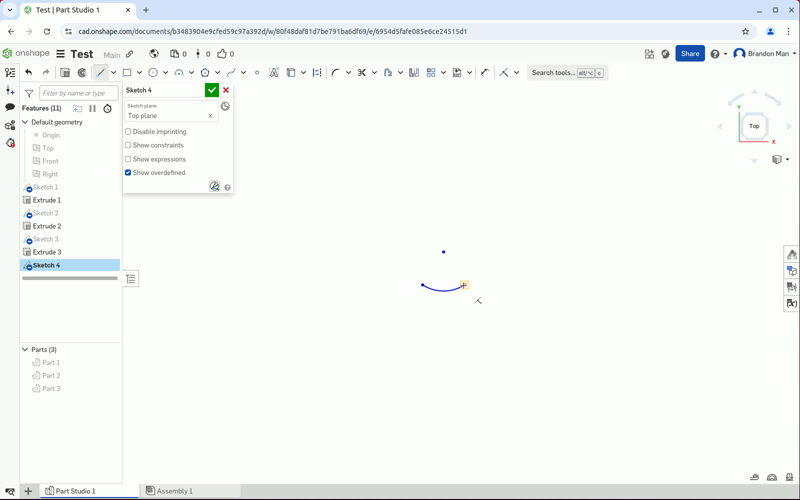
scroll(-6)
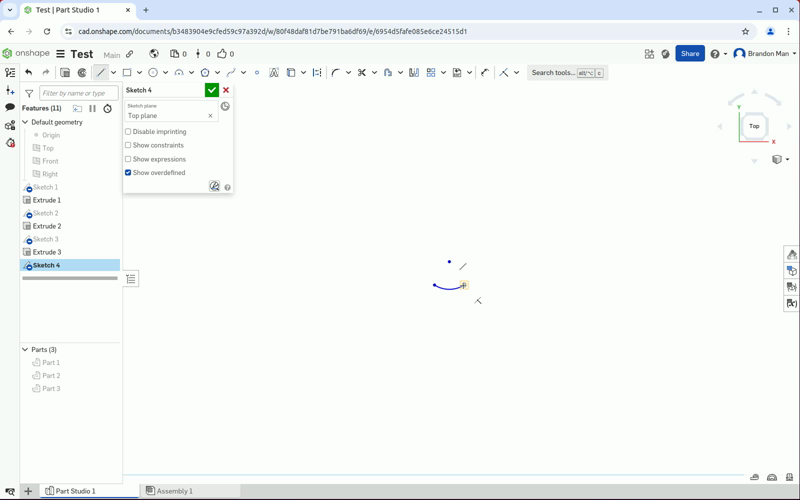
scroll(-6)
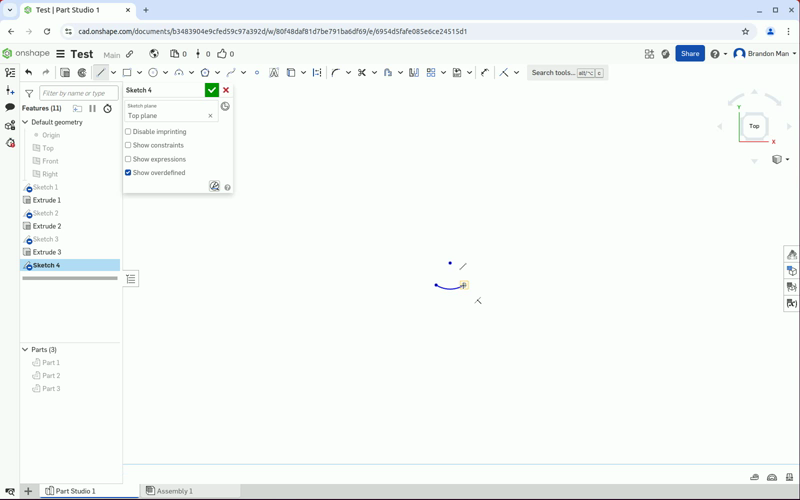
scroll(-6)
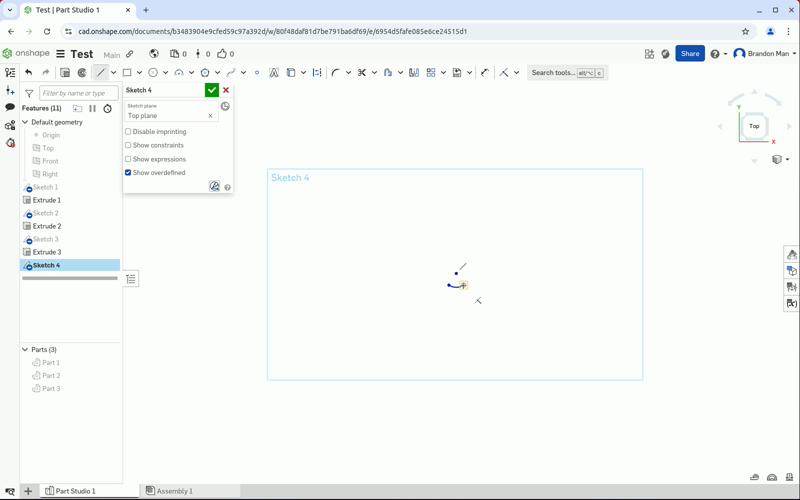
scroll(-6)
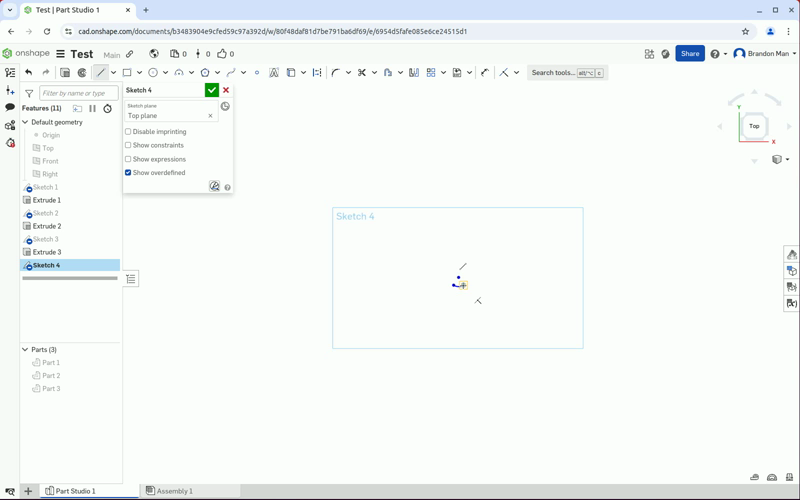
scroll(-6)
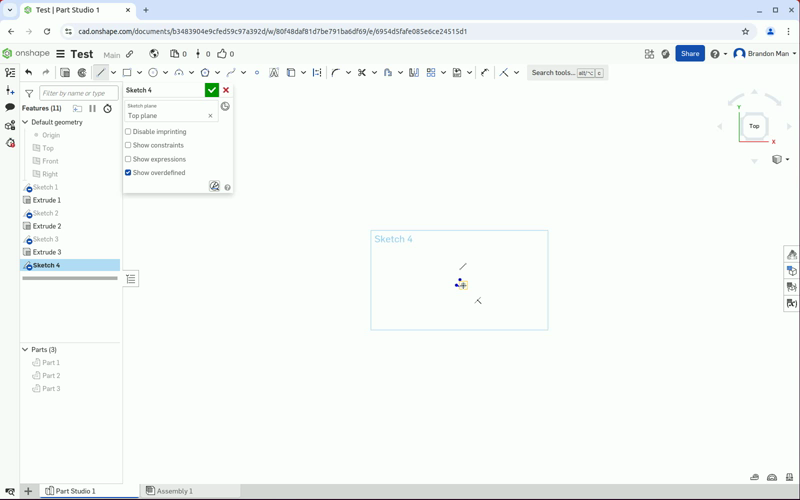
scroll(-6)
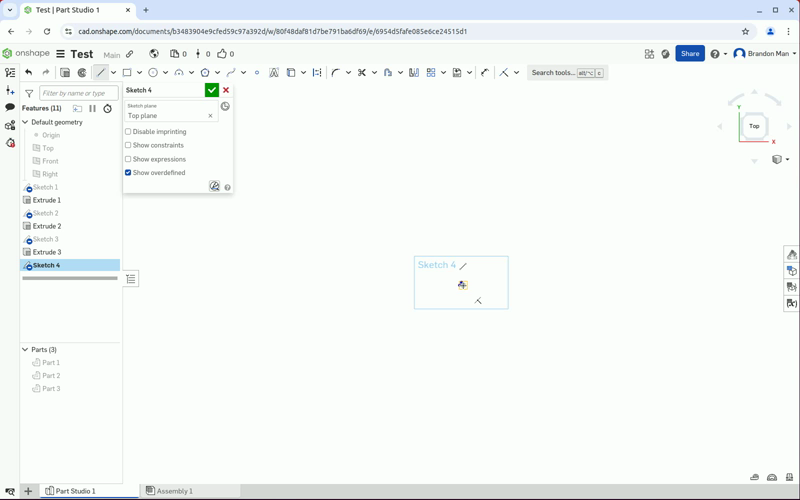
mouse_move(493, 285)
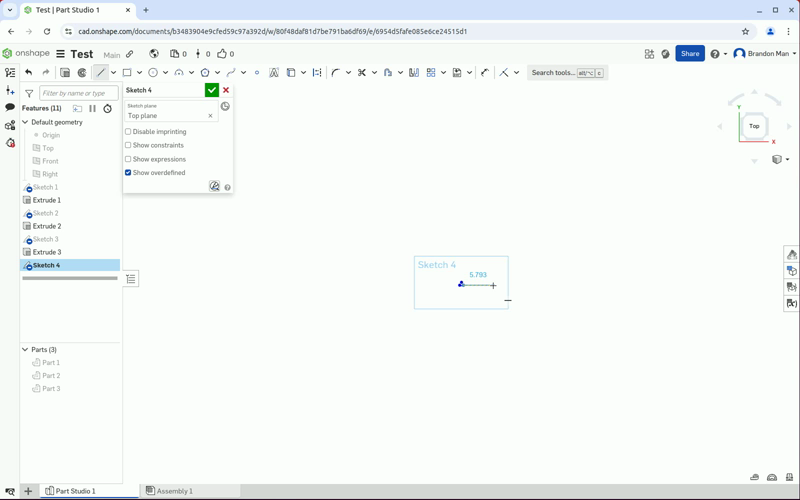
key_down(shift)
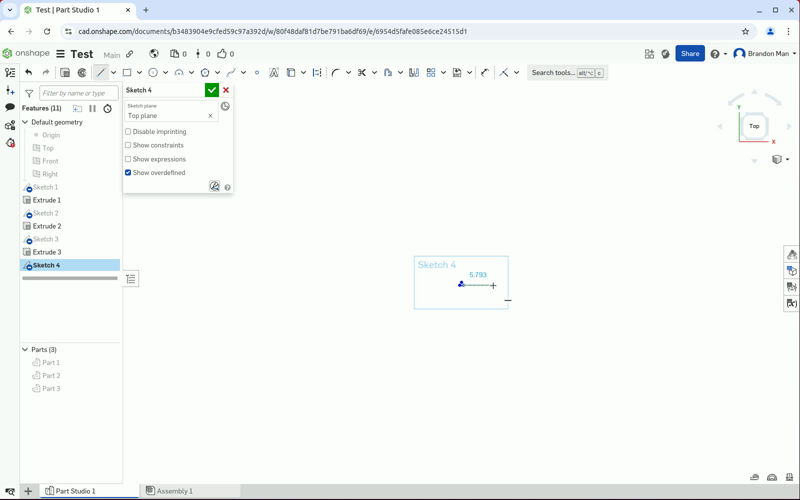
mouse_move(459, 285)
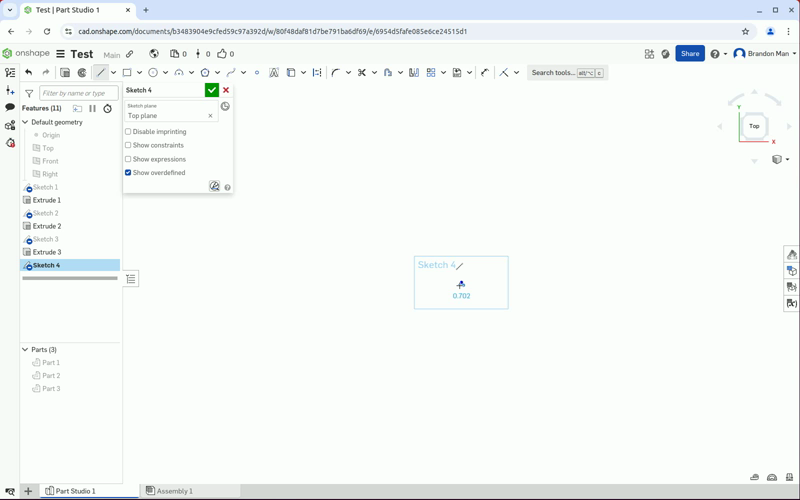
scroll(6)
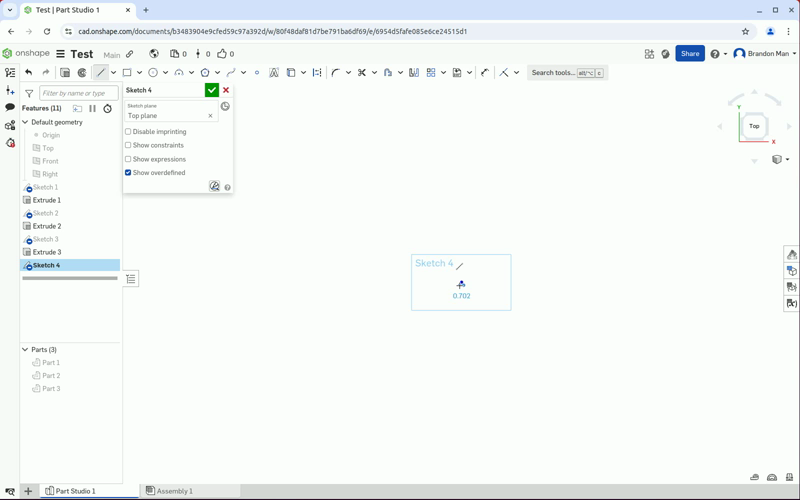
scroll(6)
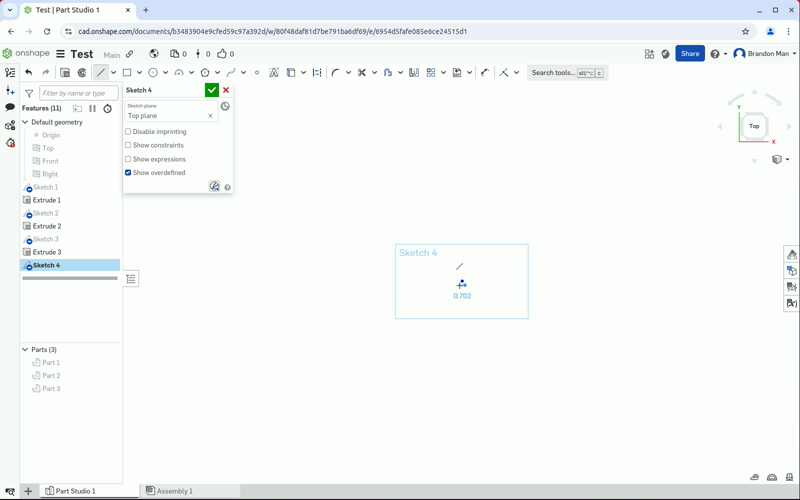
scroll(6)
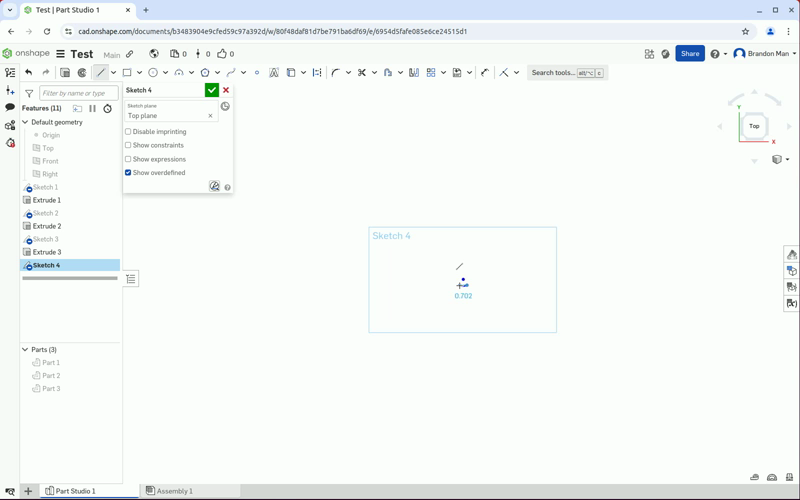
scroll(6)
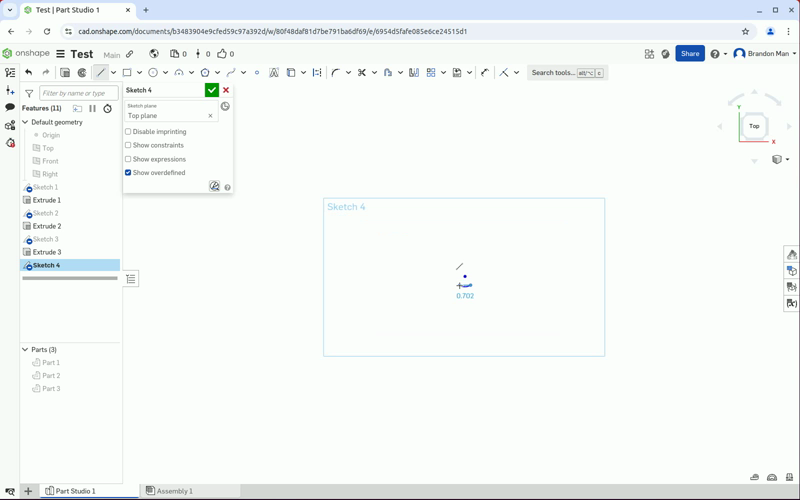
scroll(6)
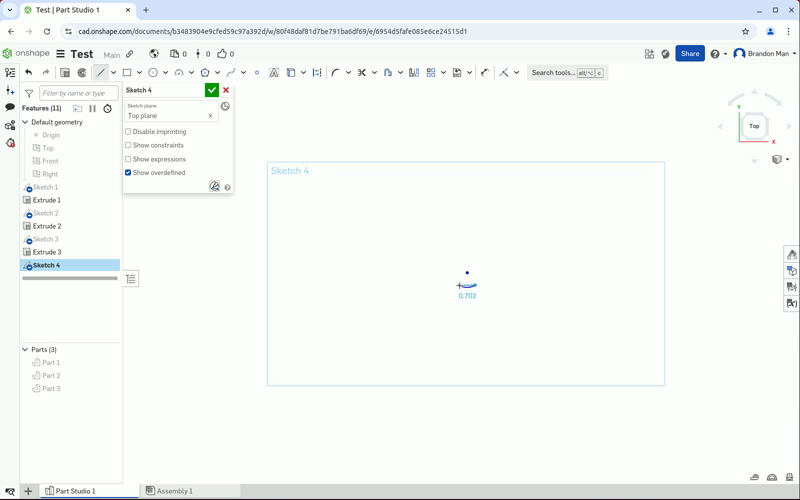
scroll(6)
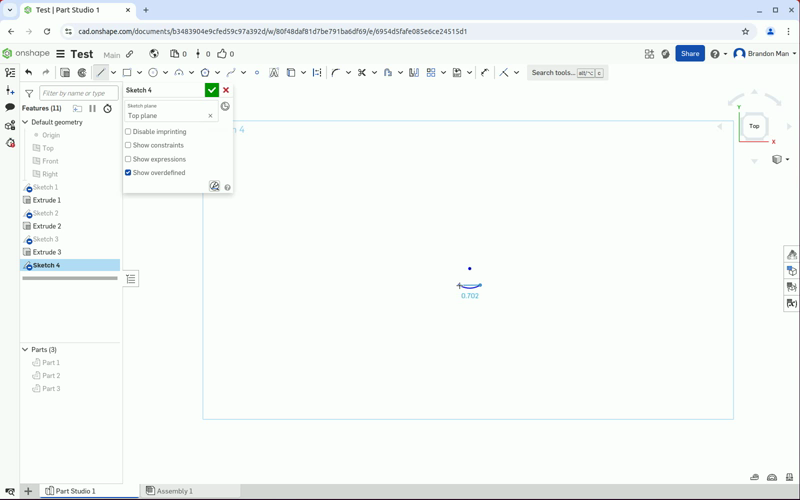
scroll(6)
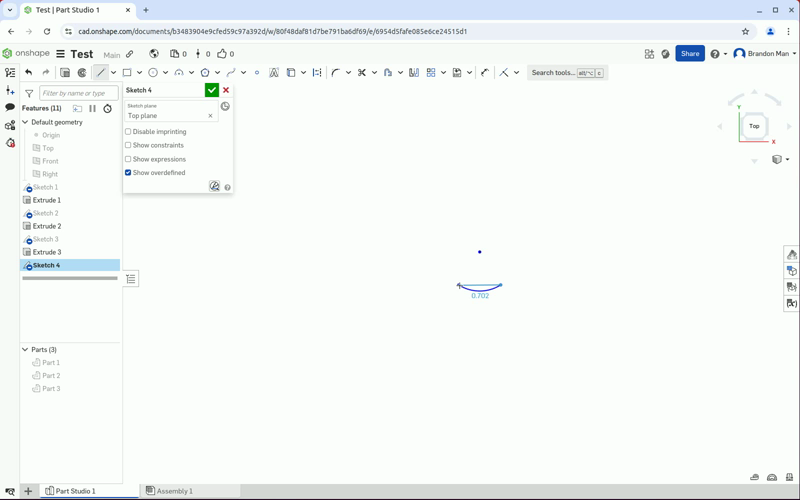
key_up(shift)
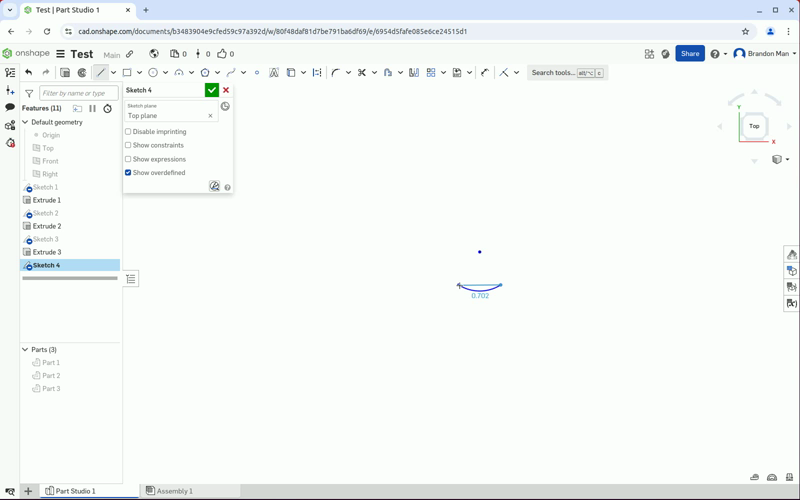
click(459, 285)
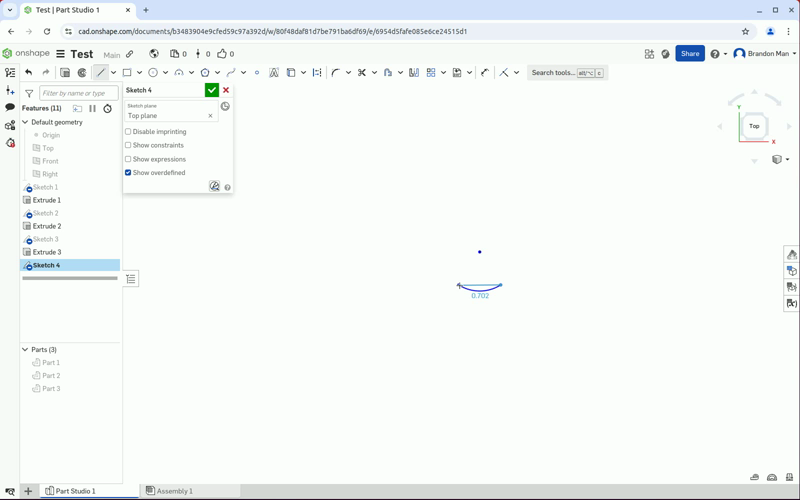
scroll(-6)
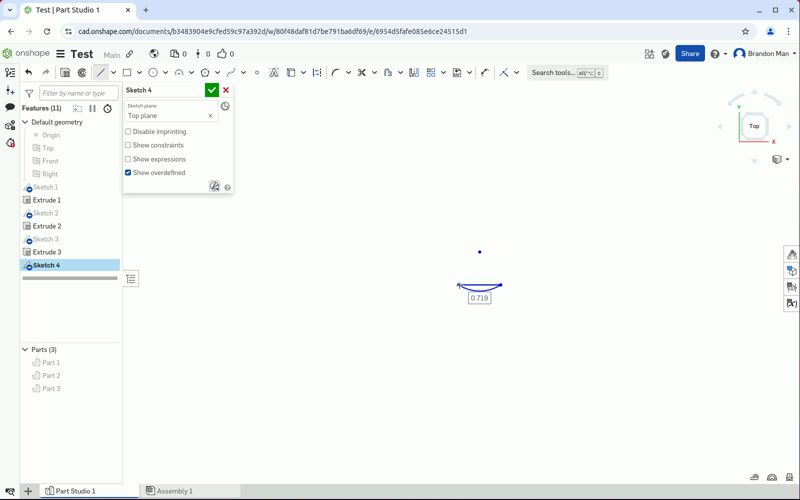
scroll(-6)
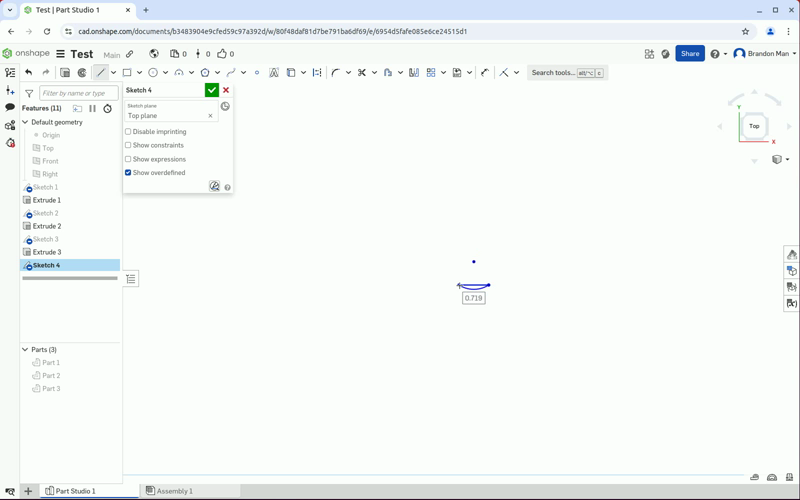
scroll(-6)
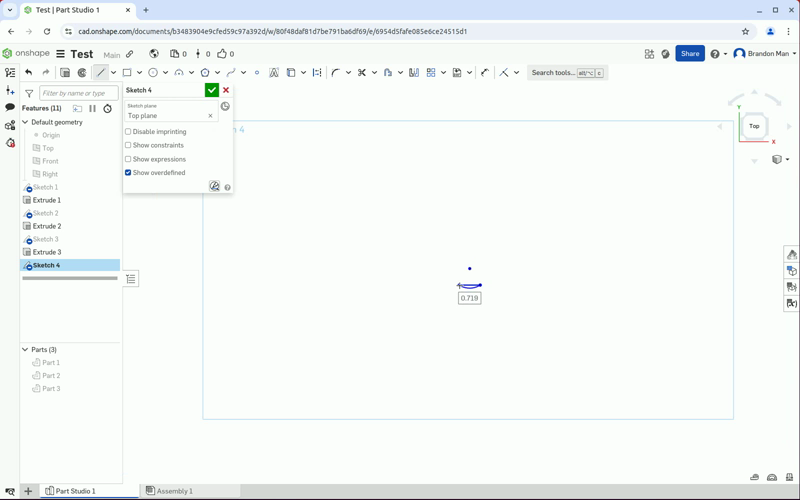
scroll(-6)
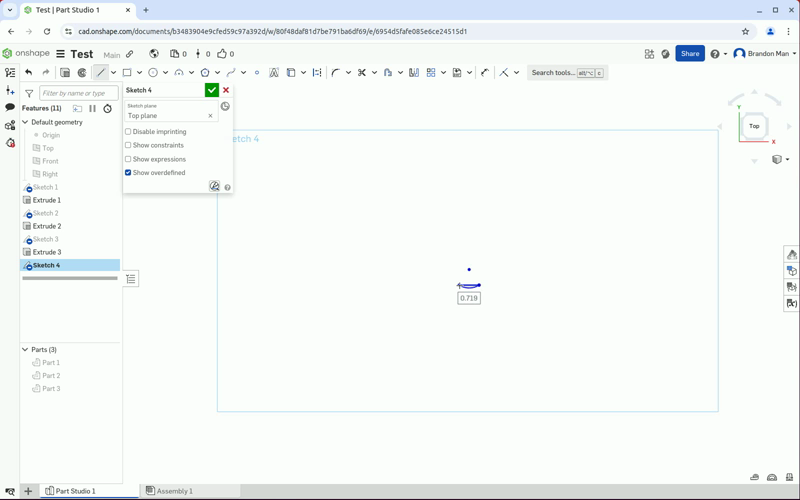
scroll(-6)
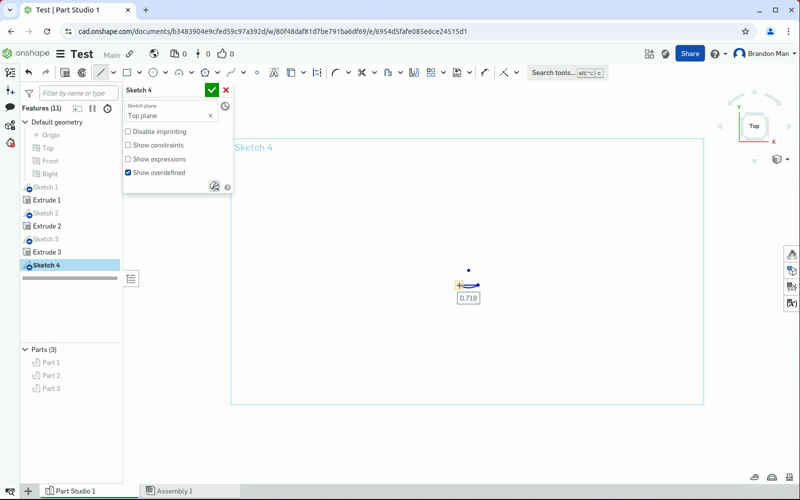
scroll(-6)
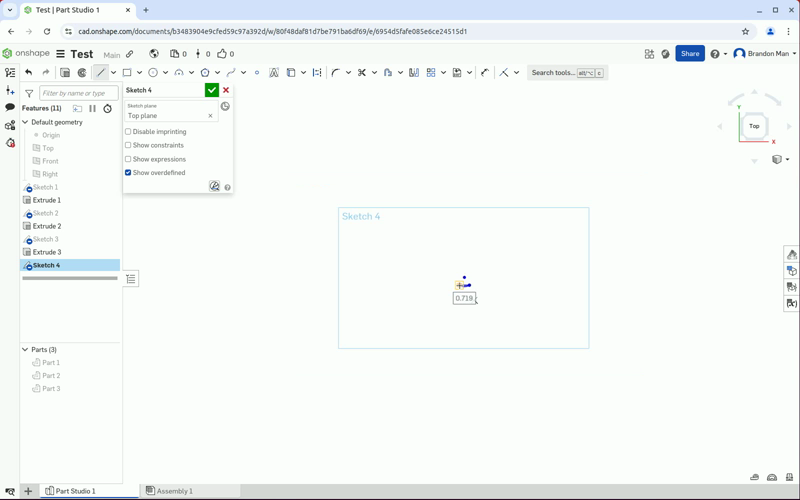
scroll(-6)
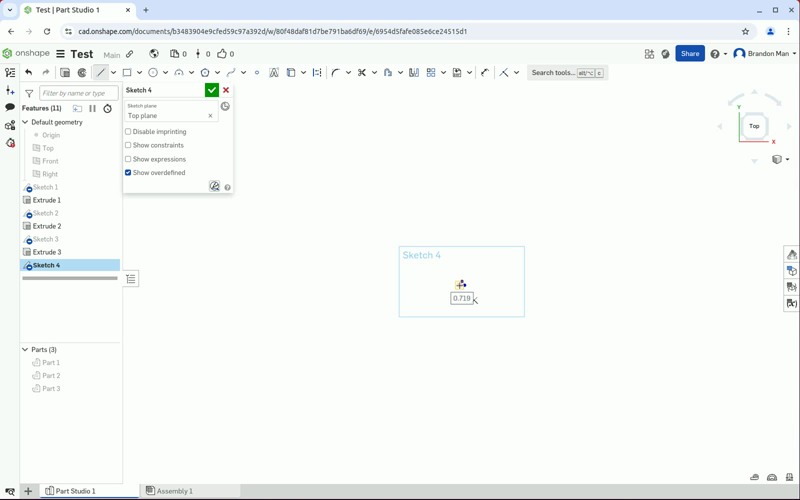
key(esc)
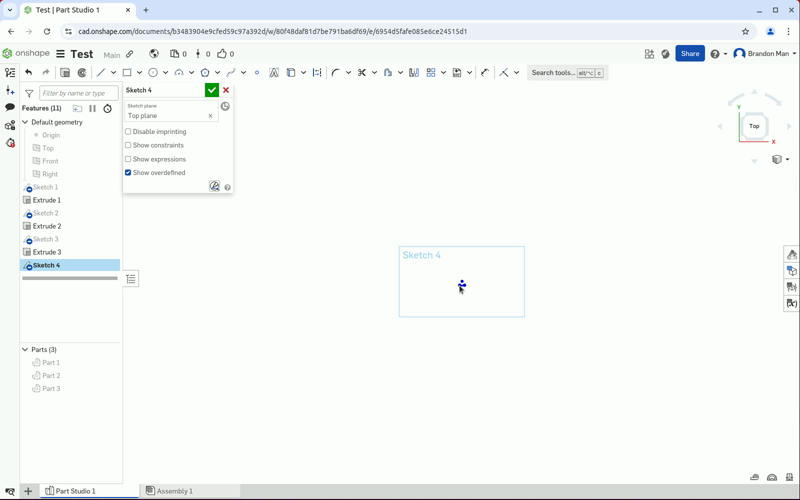
mouse_move(461, 285)
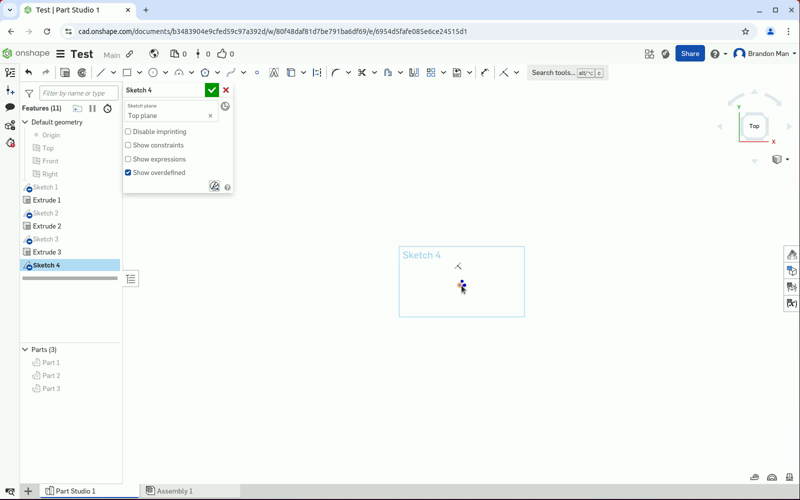
scroll(6)
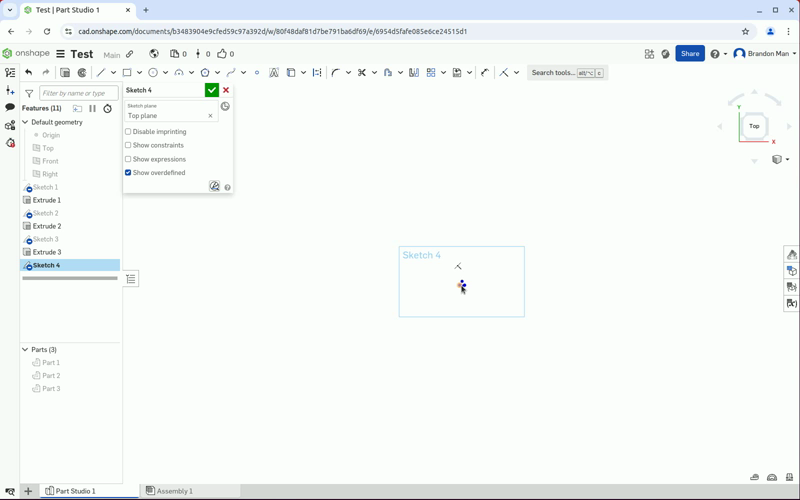
scroll(6)
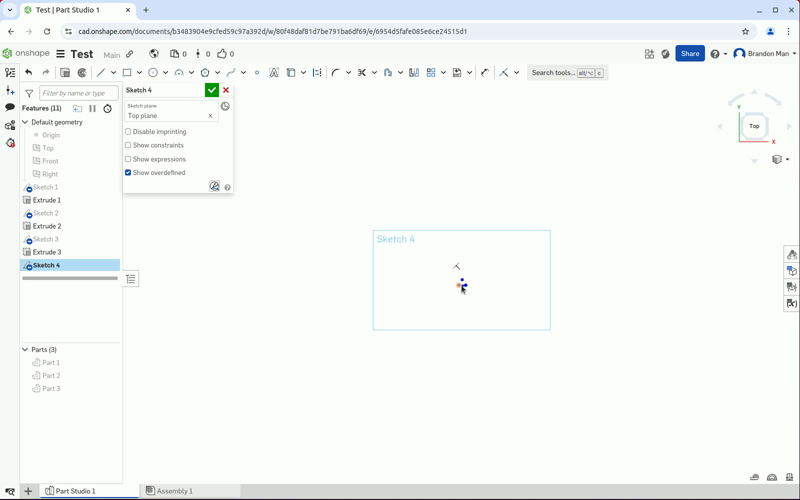
scroll(6)
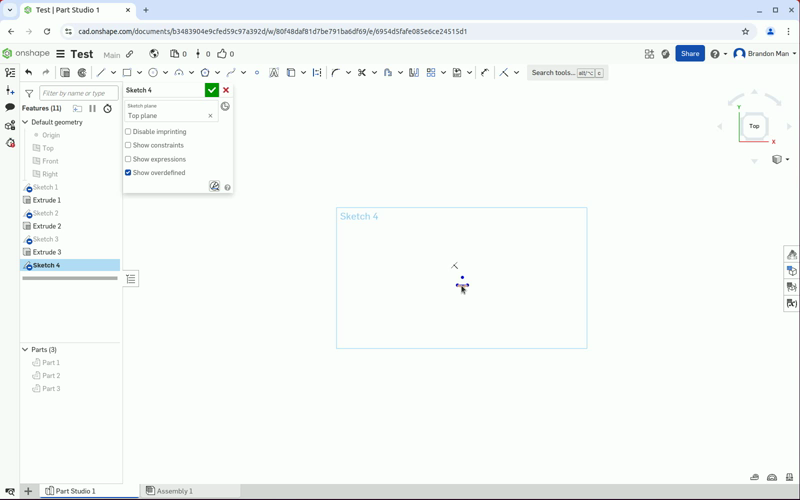
scroll(6)
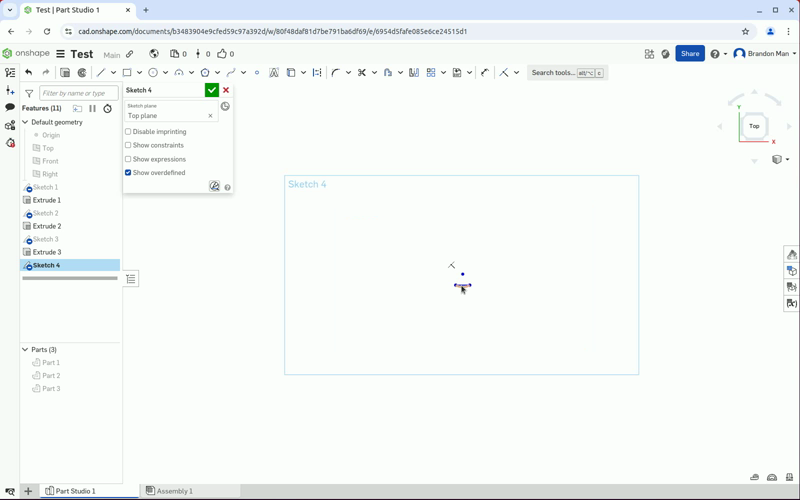
scroll(6)
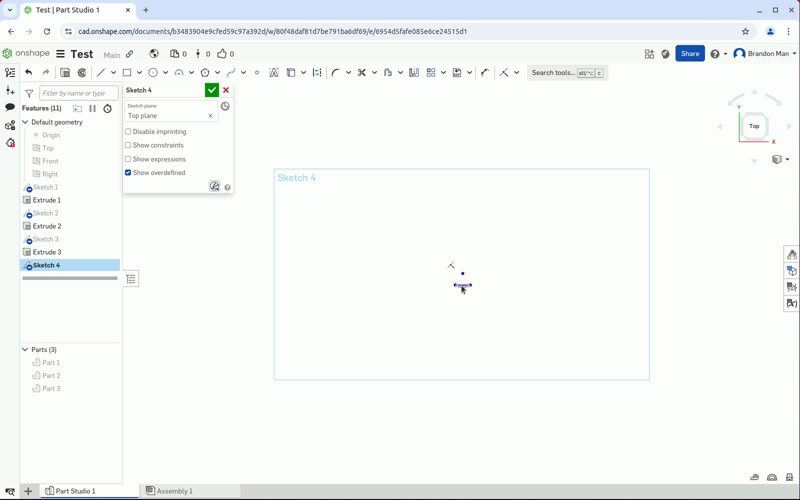
scroll(6)
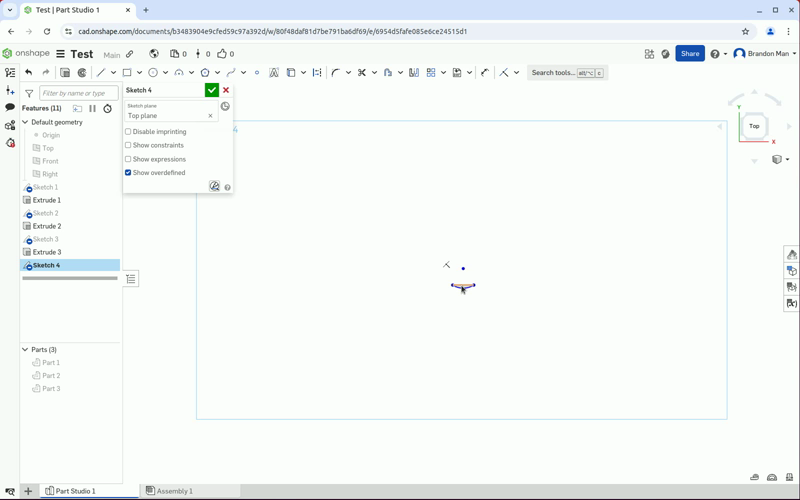
scroll(6)
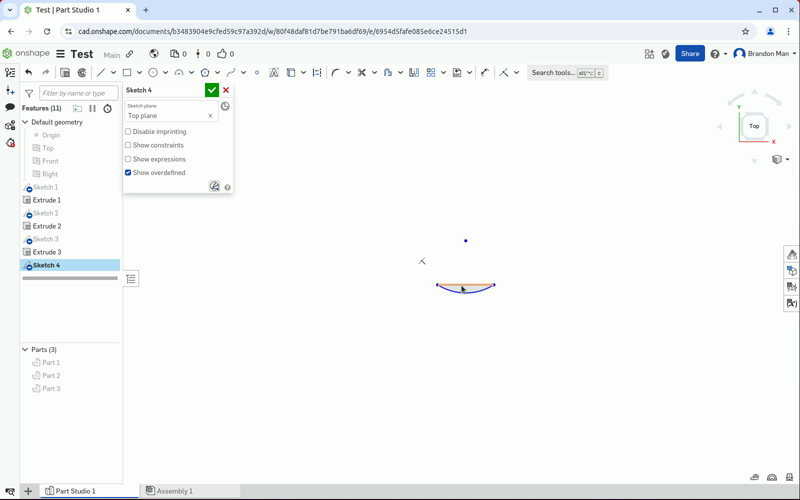
click(461, 285)
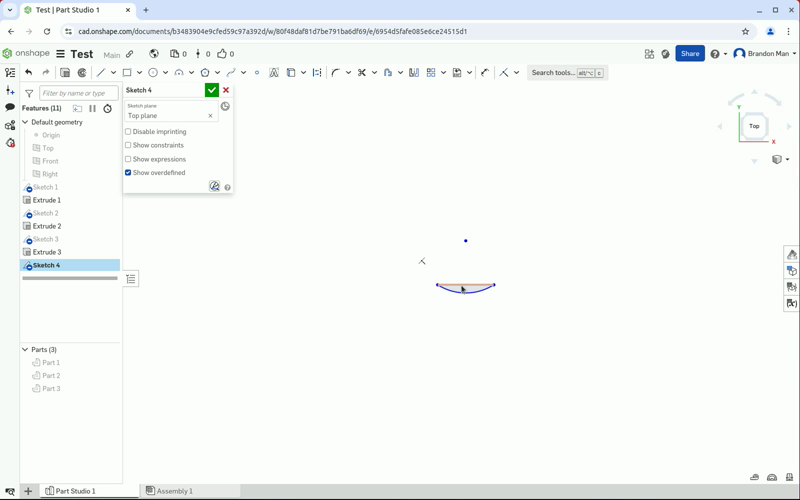
scroll(-6)
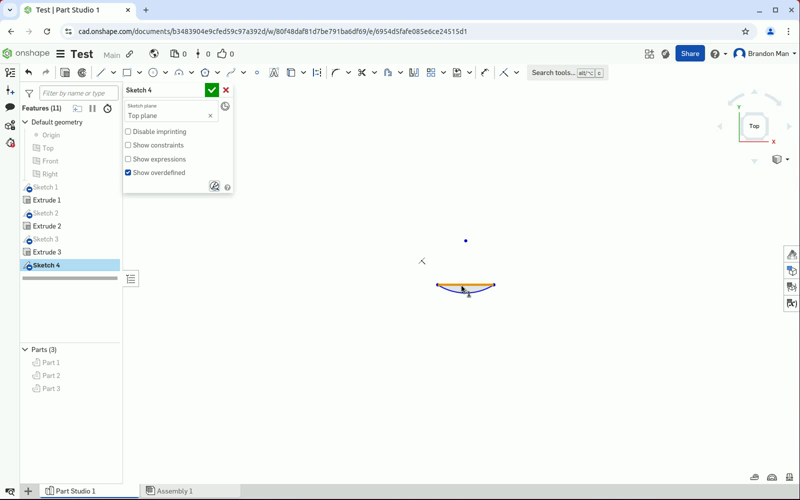
scroll(-6)
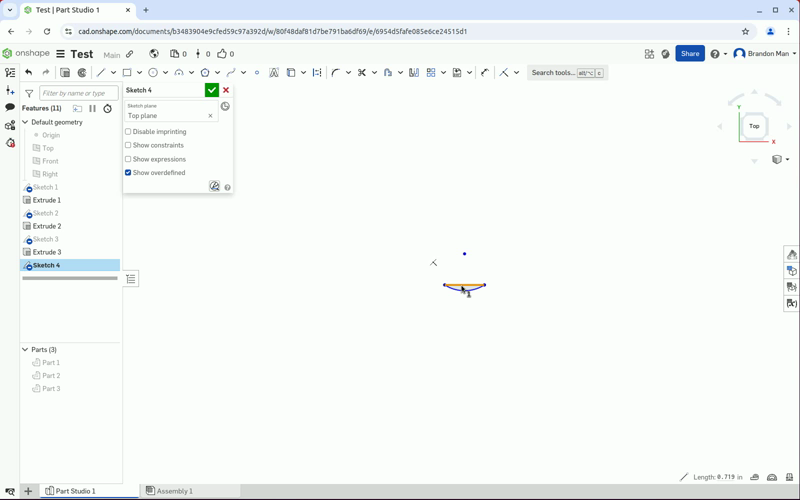
scroll(-6)
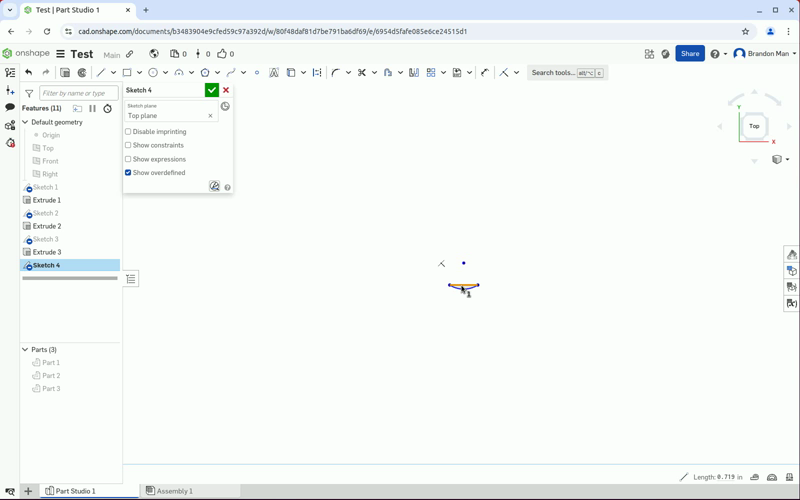
scroll(-6)
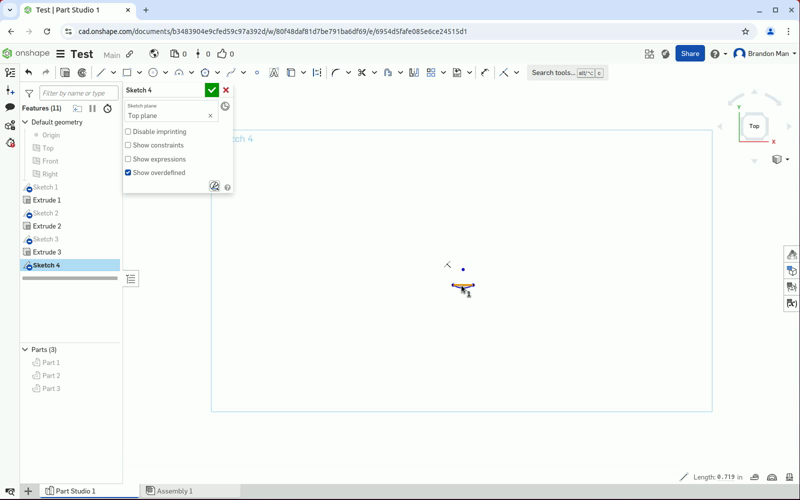
scroll(-6)
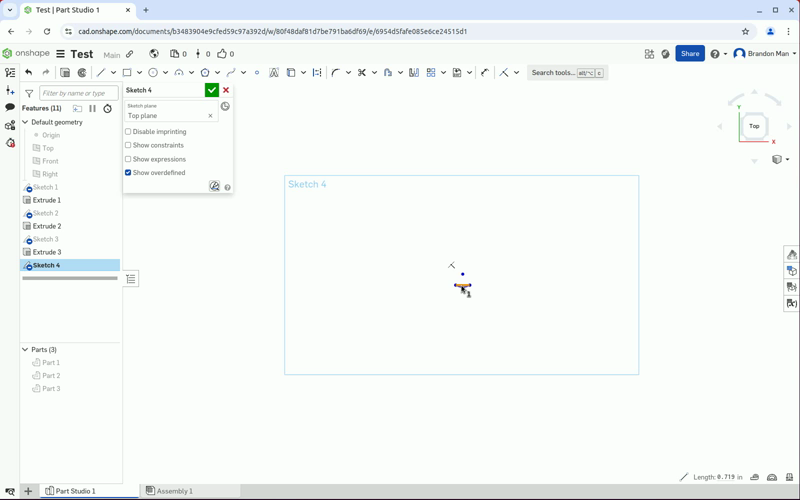
scroll(-6)
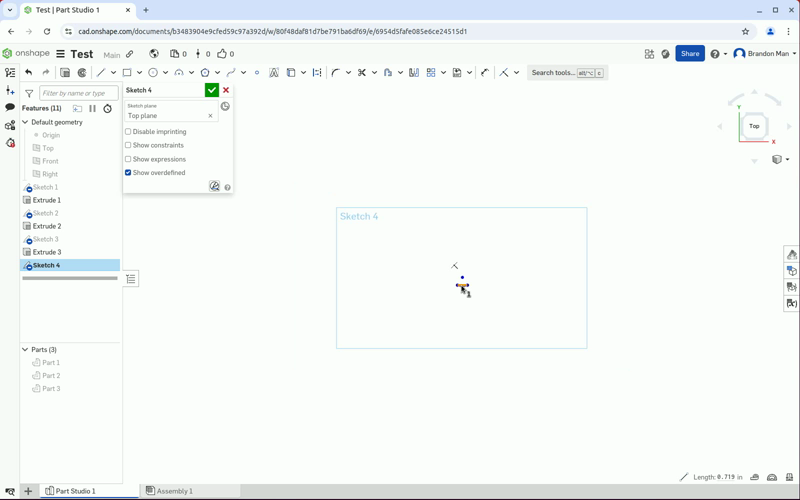
scroll(-6)
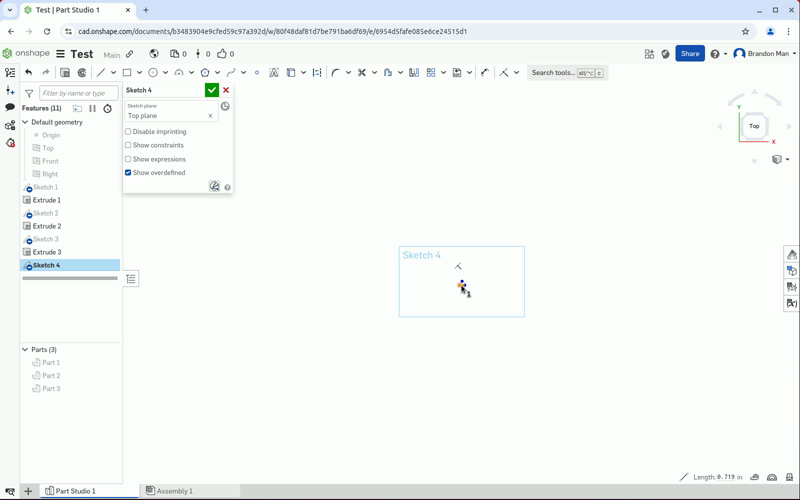
mouse_move(73, 352)
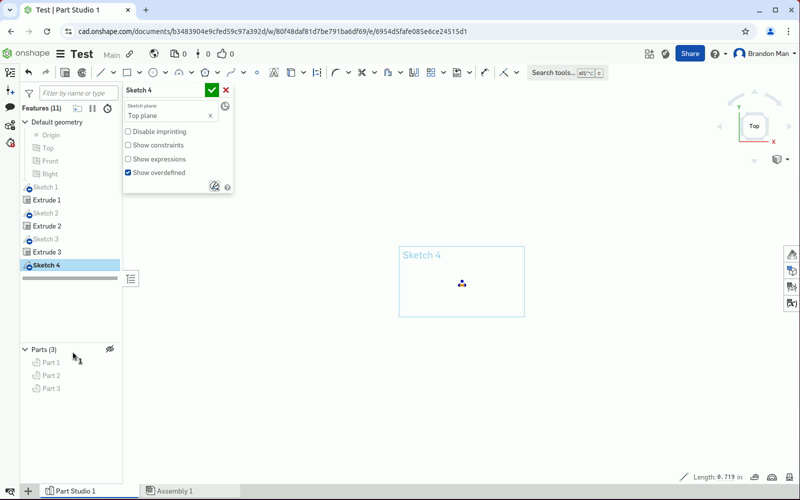
key(shift+y)
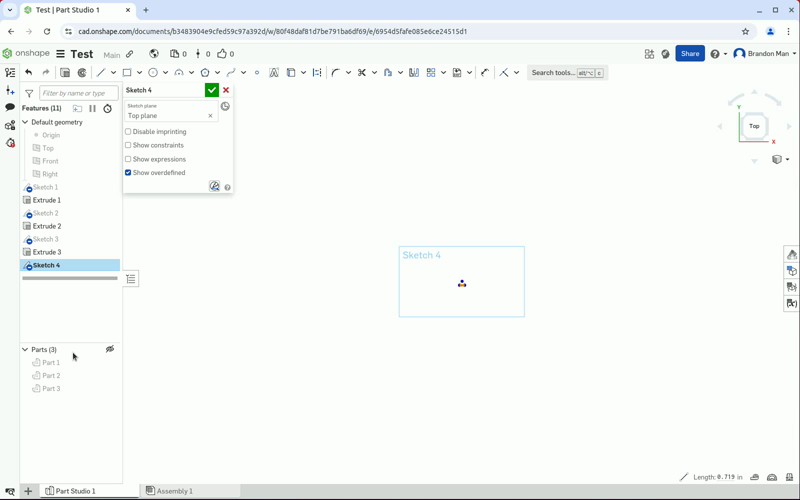
key(shift+e)
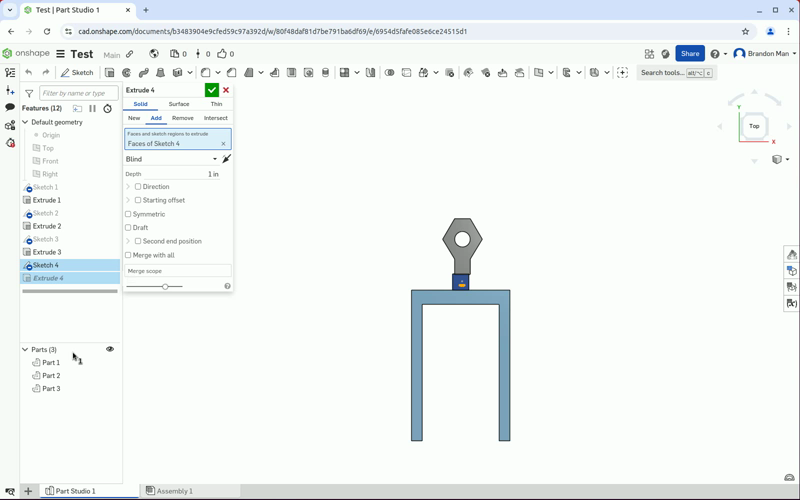
mouse_move(143, 106)
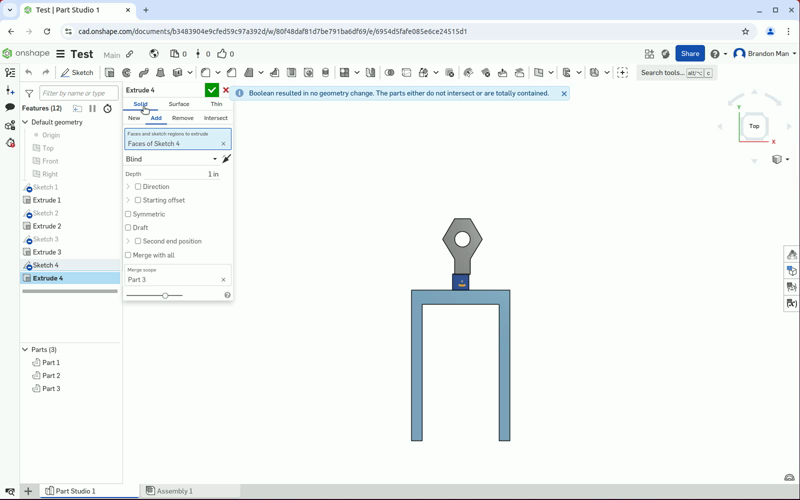
click(143, 106)
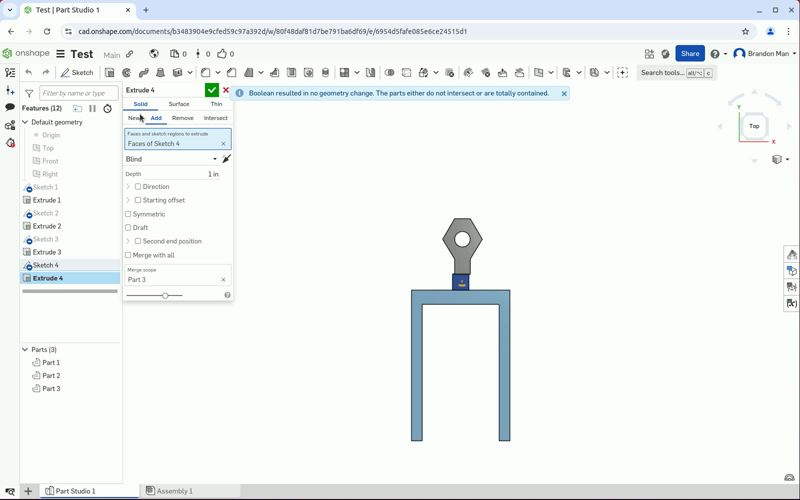
mouse_move(137, 120)
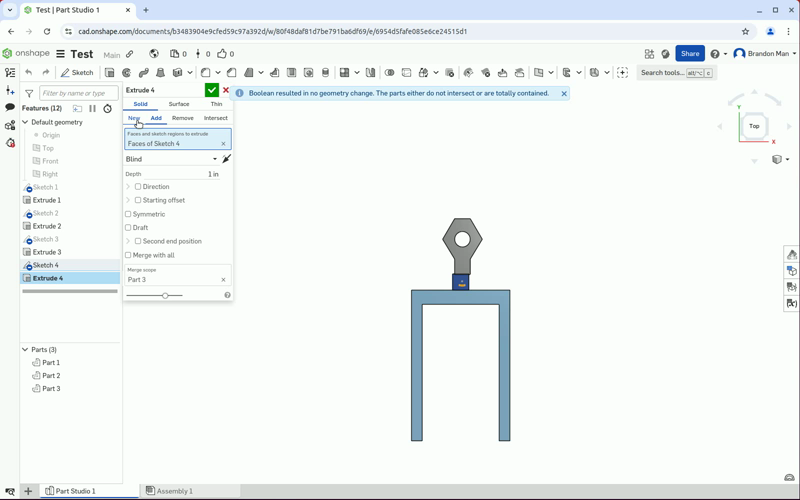
click(137, 120)
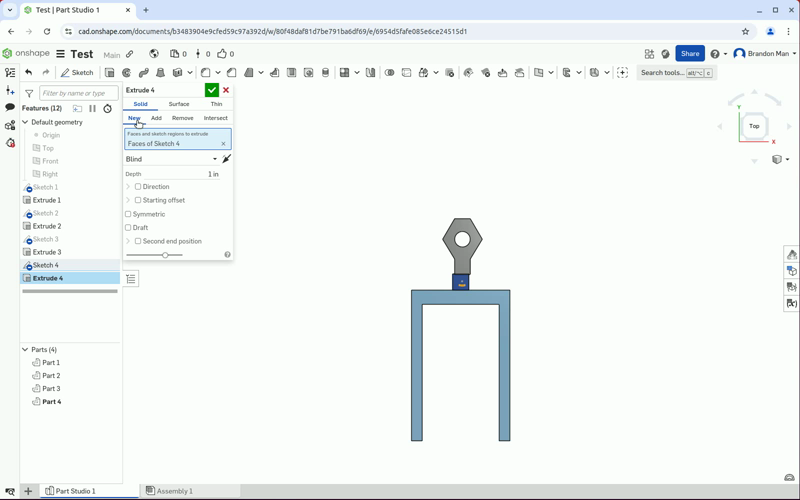
key(tab, 4)
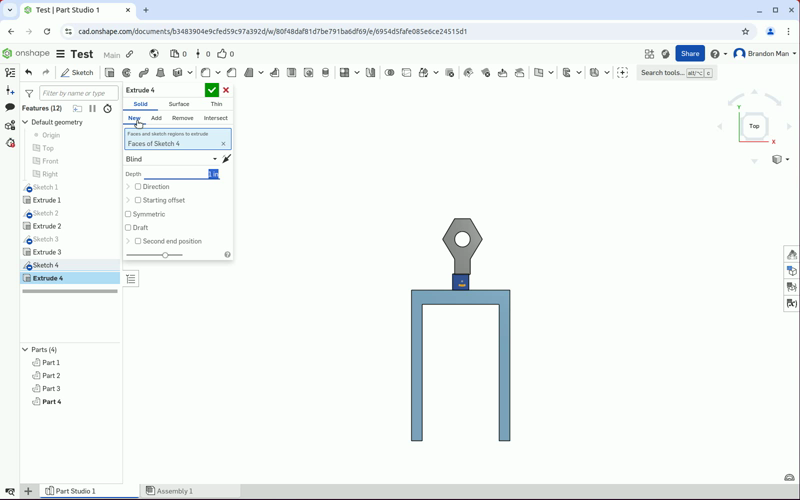
text(2.166)
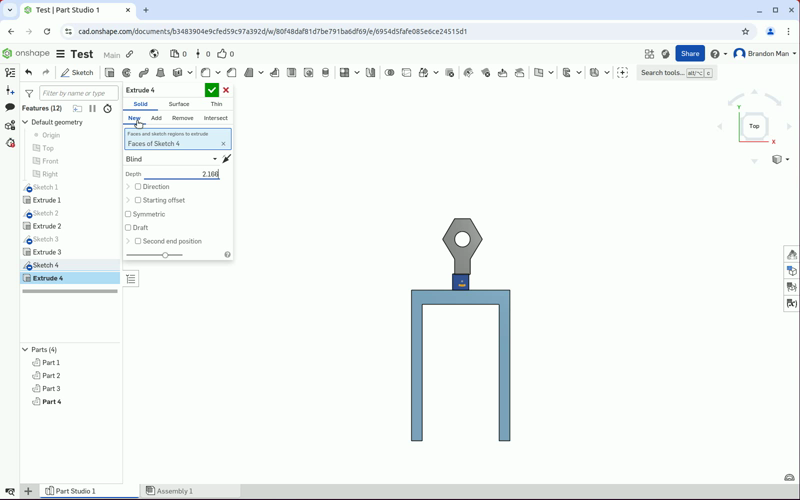
key(enter)
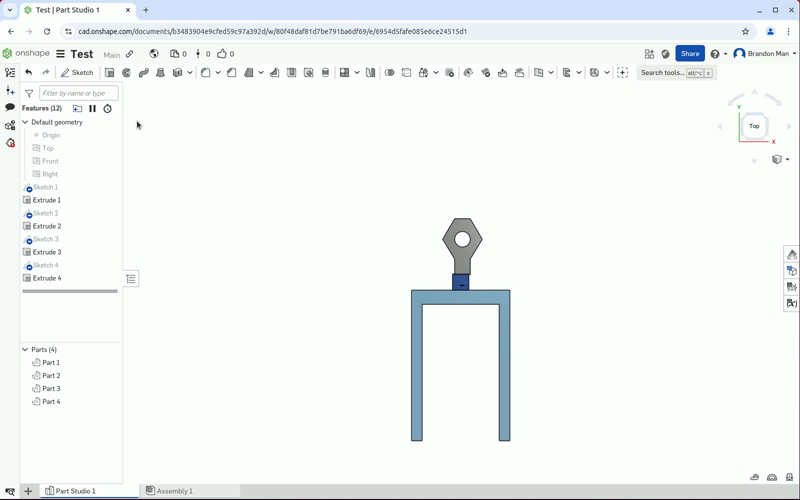
key(shift+h)
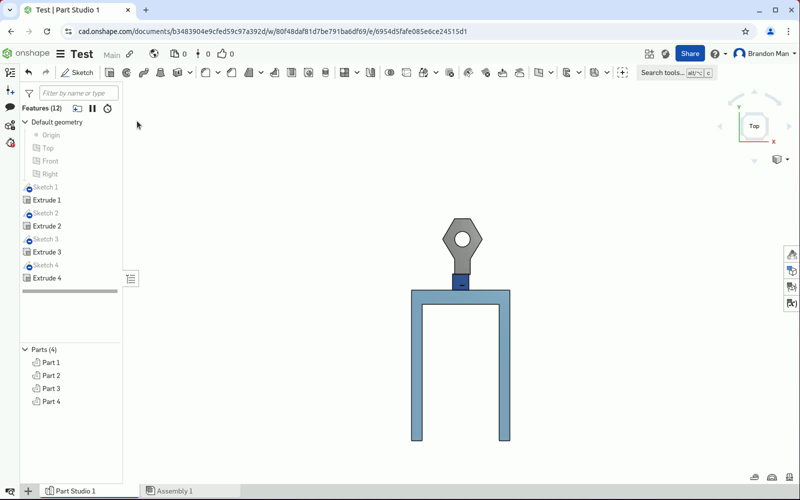
key(shift+h)
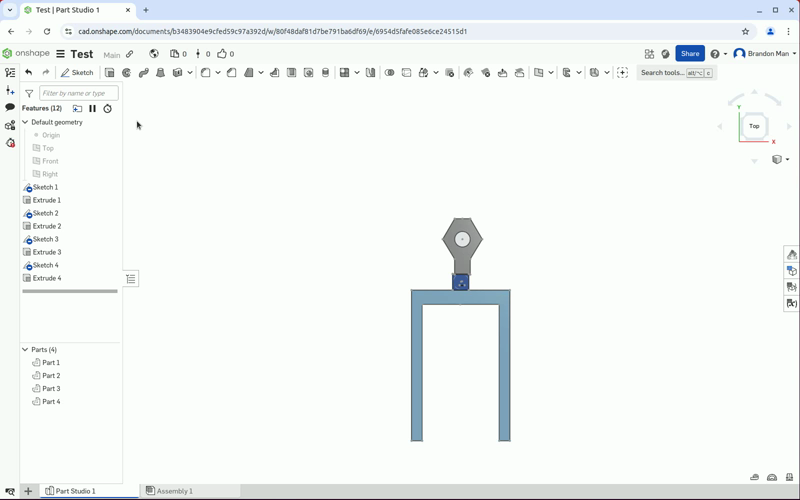
key(shift+7)
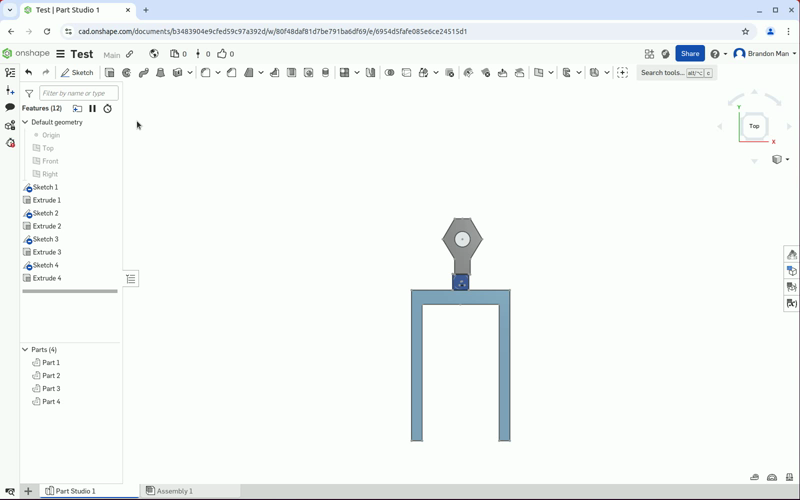
key(up, 3)
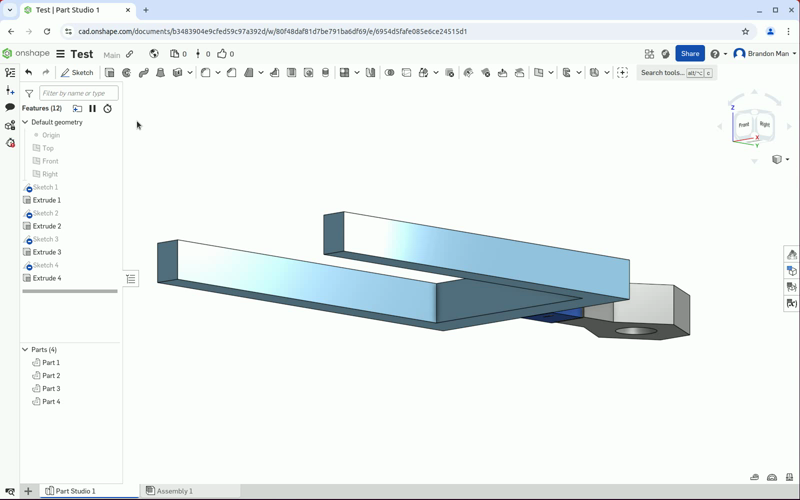
key(left, 3)
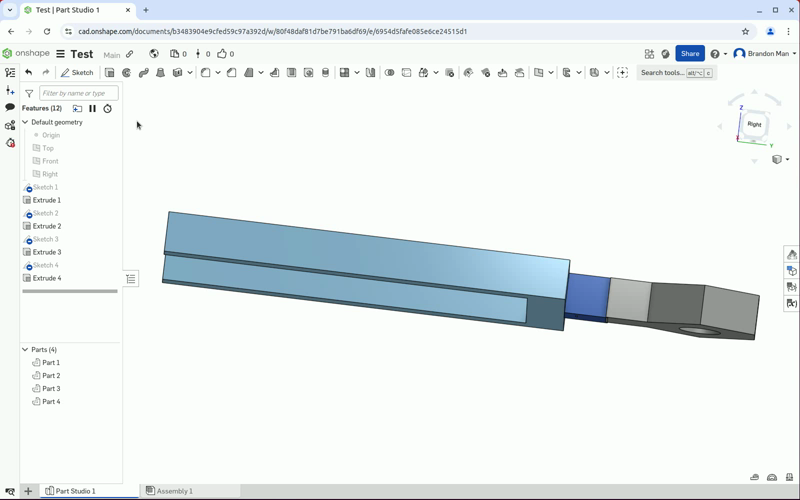
key(right, 3)
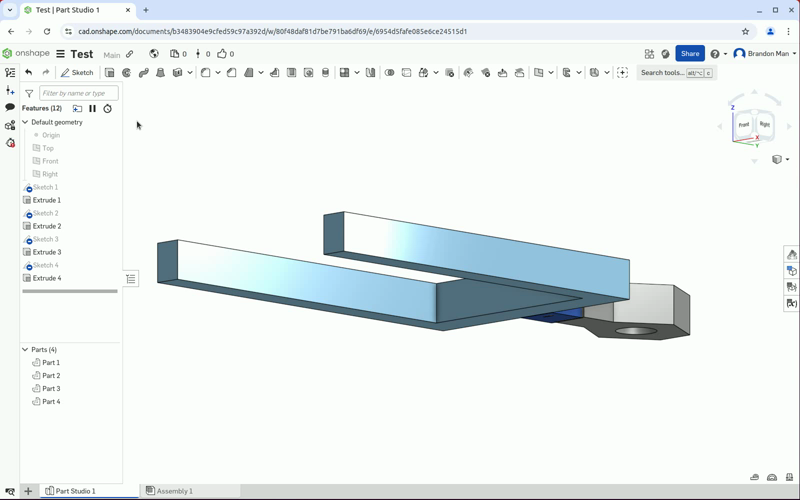
key(down, 3)
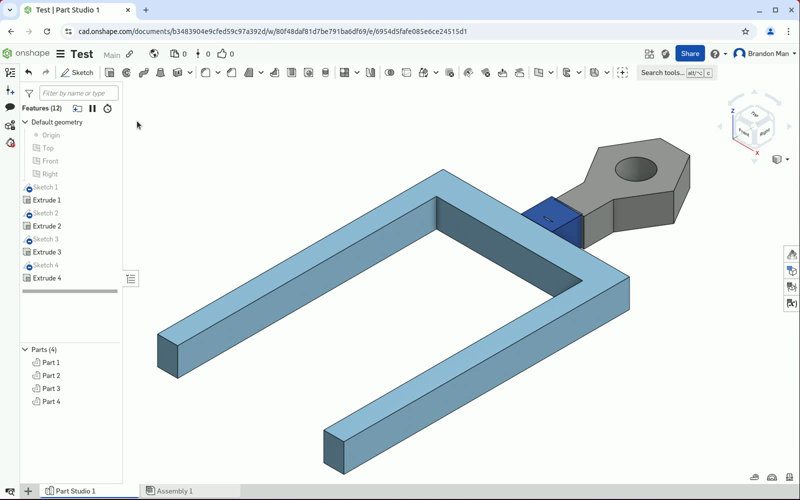
mouse_move(73, 189)
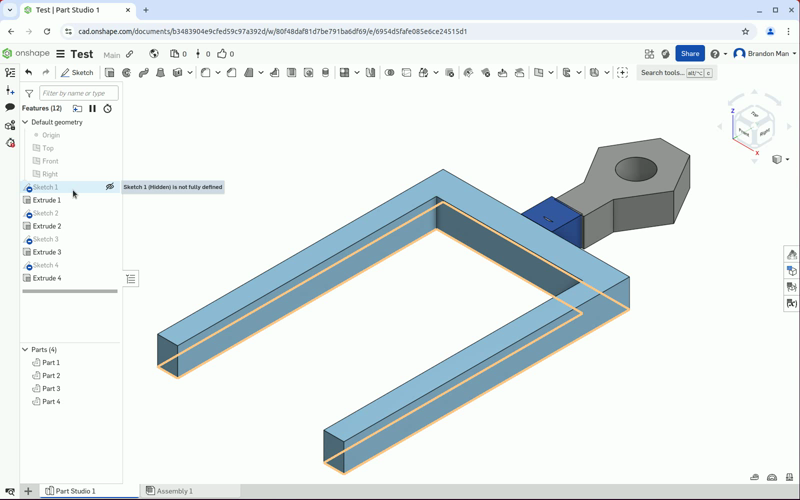
click(73, 189)